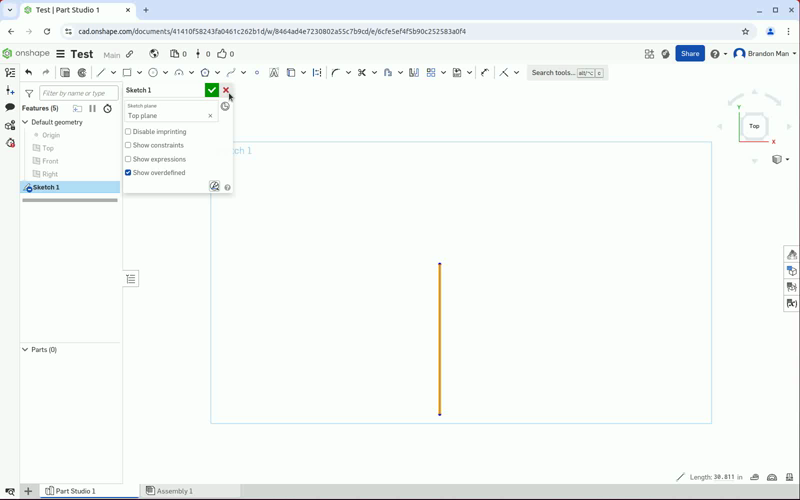
key(shift+h)
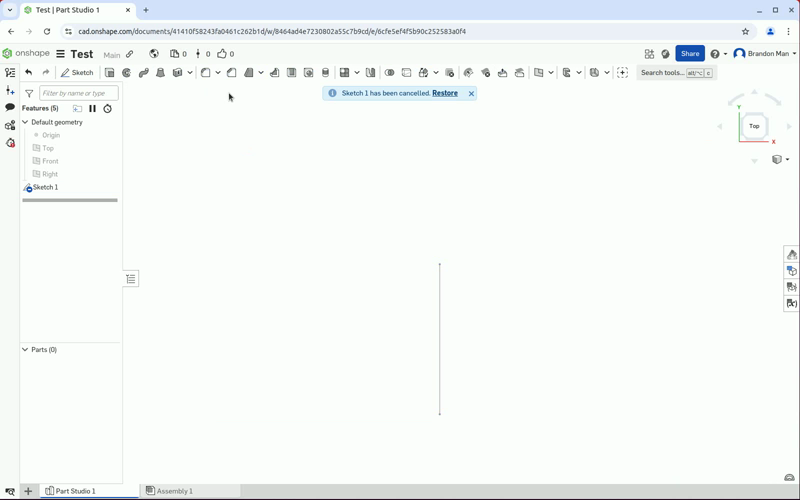
key(shift+s)
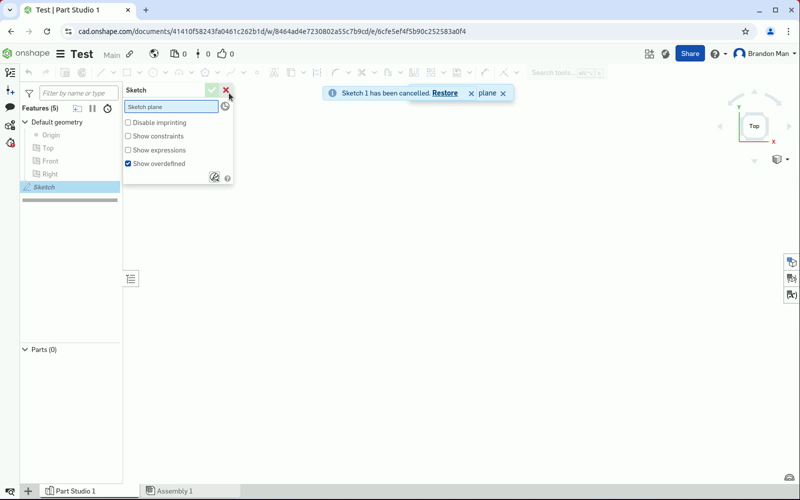
mouse_move(73, 150)
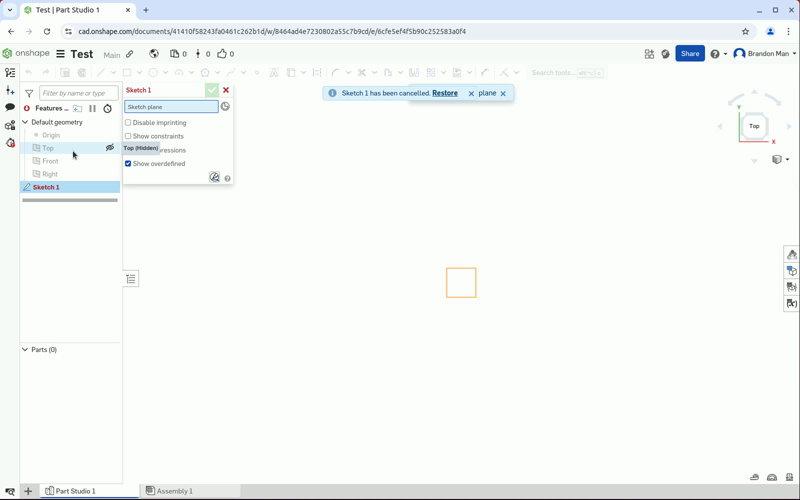
click(73, 150)
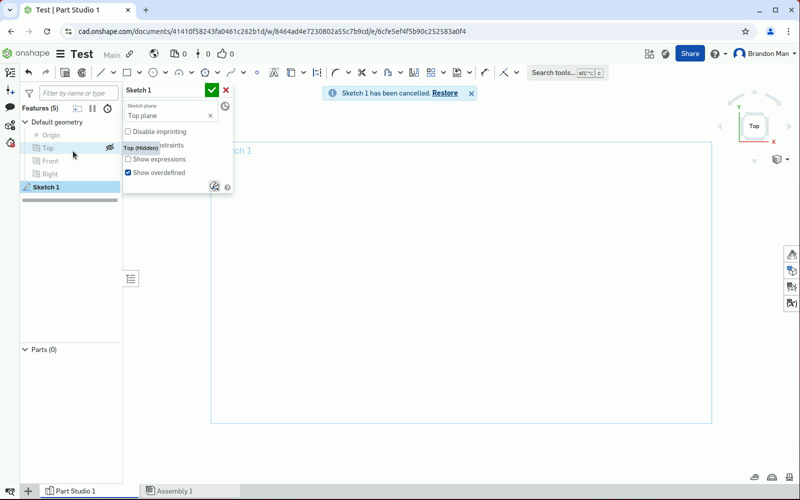
mouse_move(73, 352)
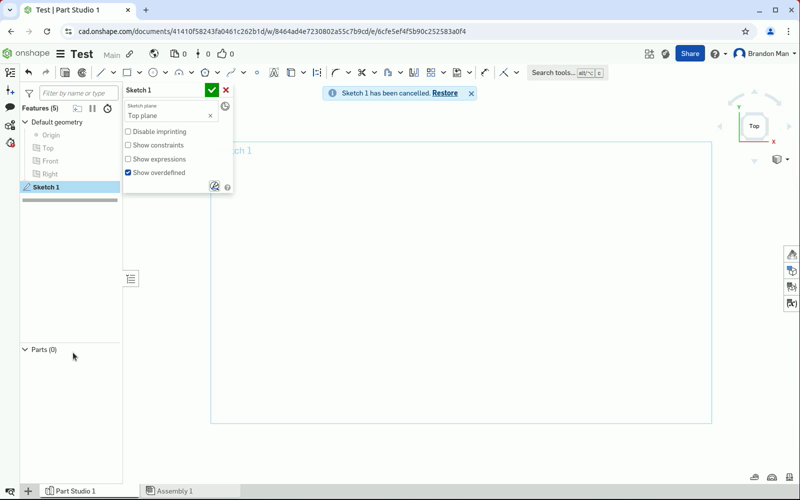
key(y)
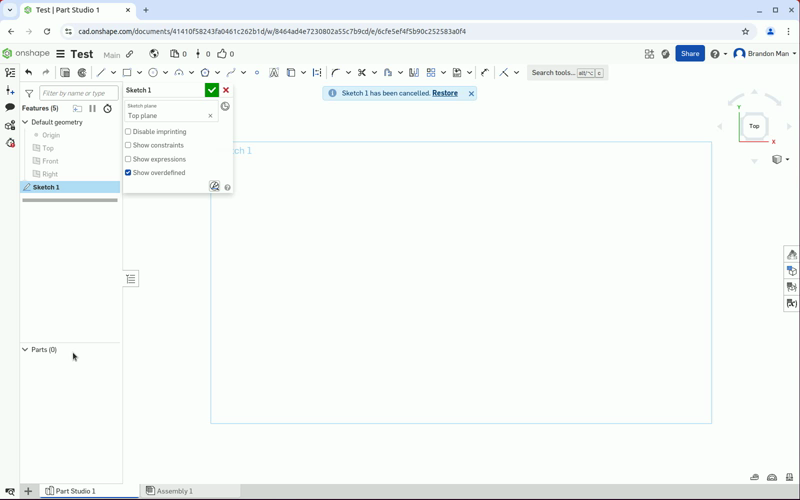
key(l)
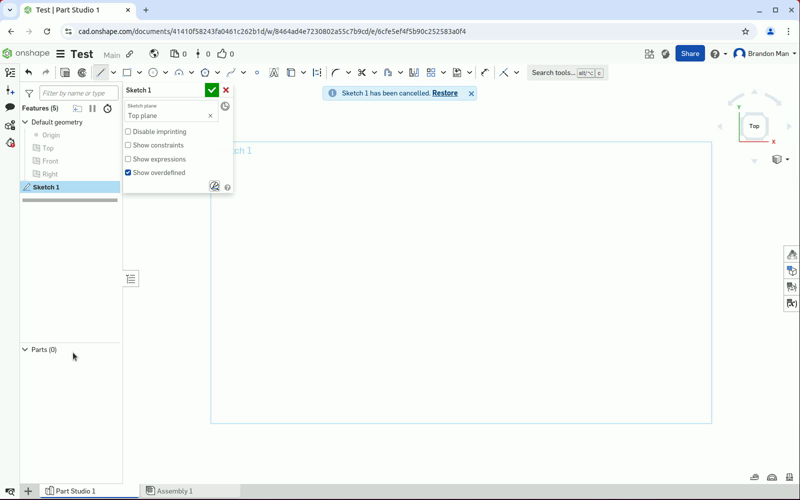
key_down(shift)
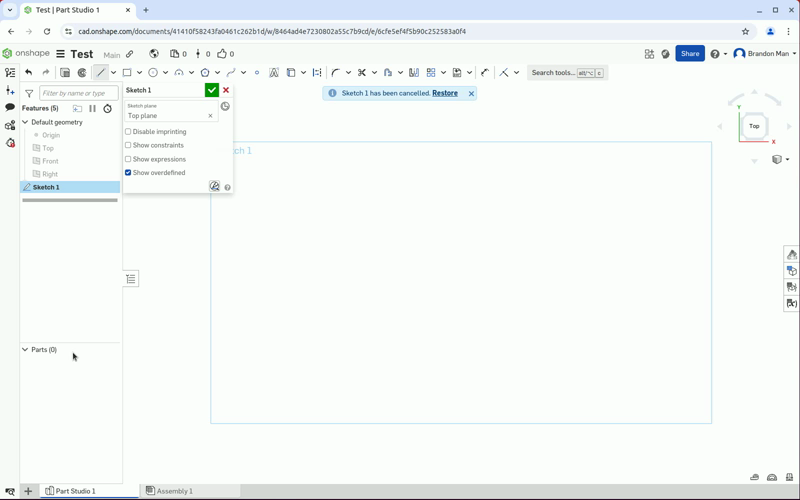
mouse_move(474, 329)
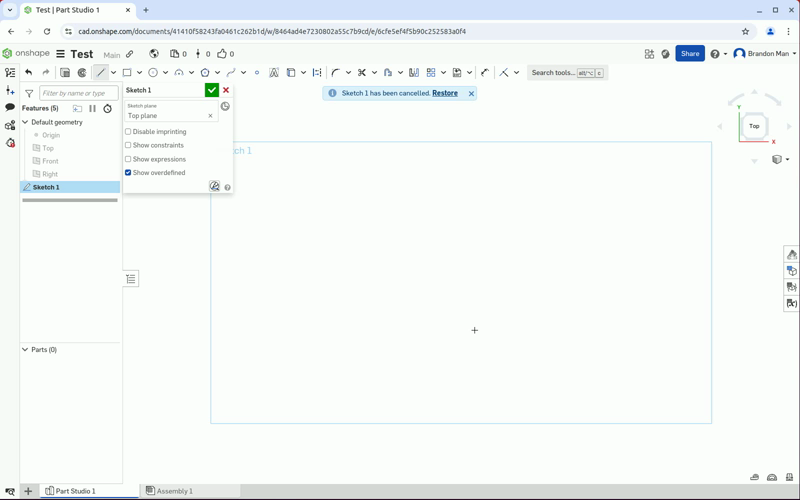
click(474, 329)
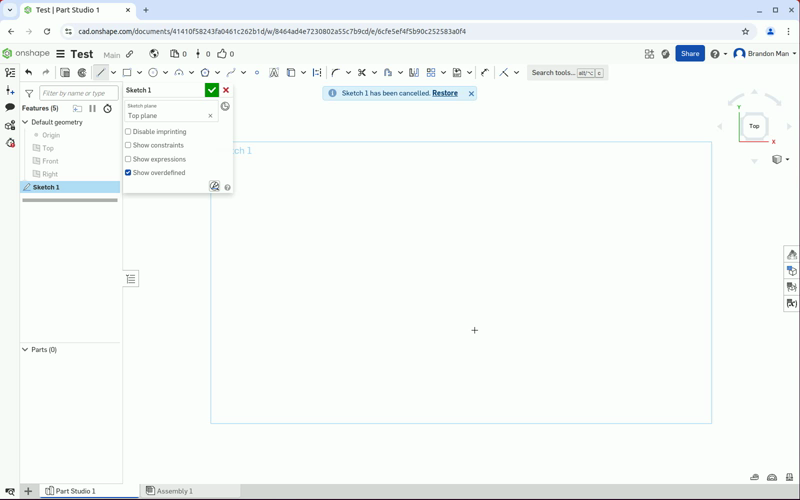
key_up(shift)
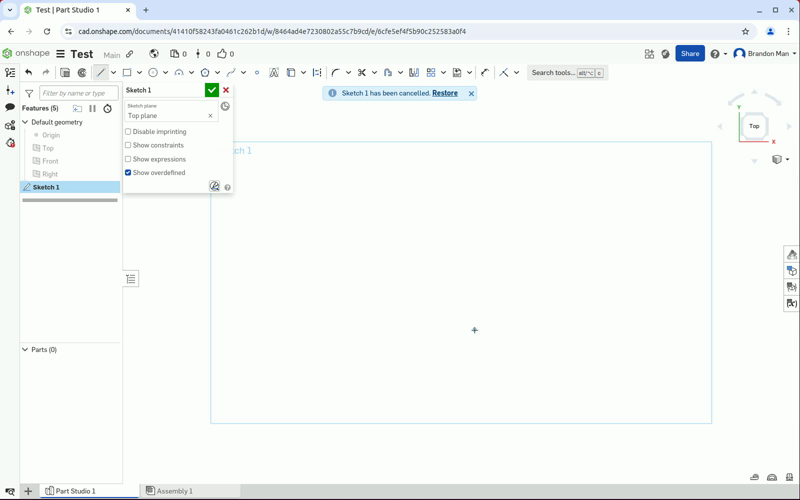
key_down(shift)
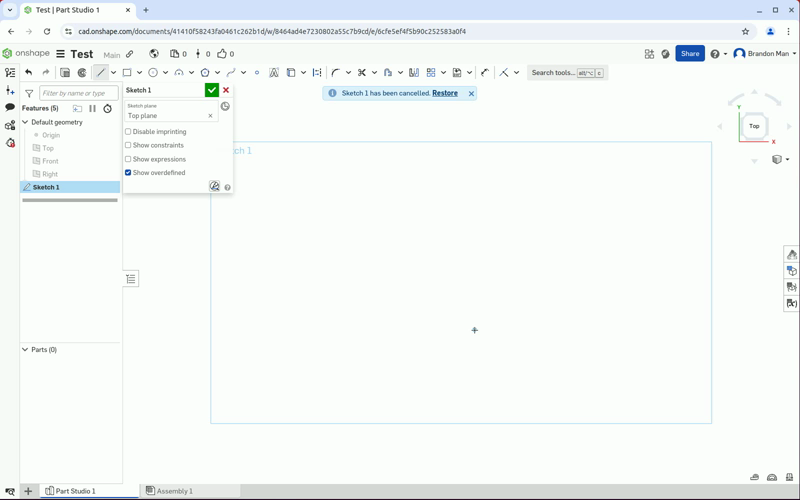
mouse_move(573, 329)
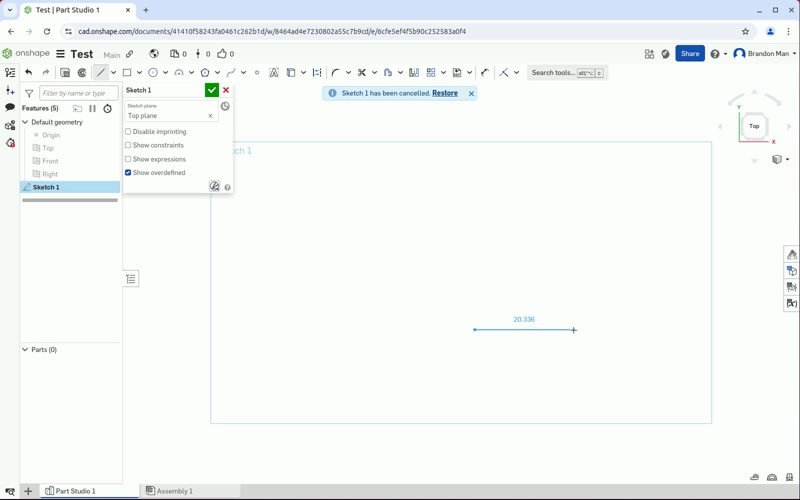
click(573, 329)
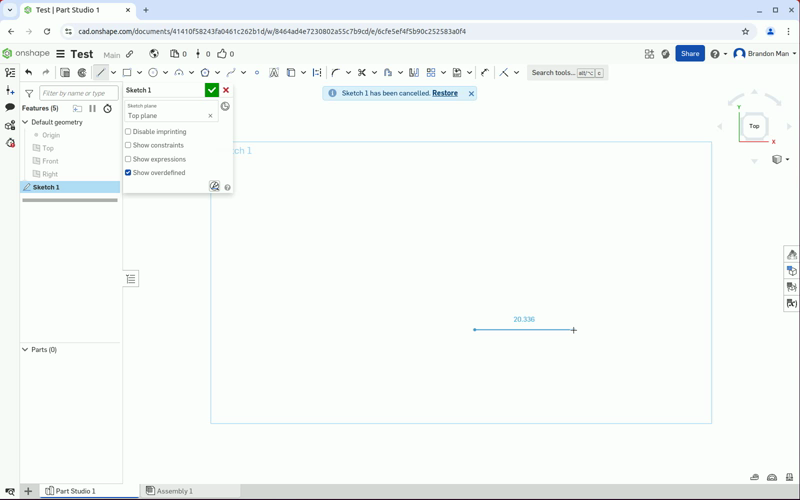
key_up(shift)
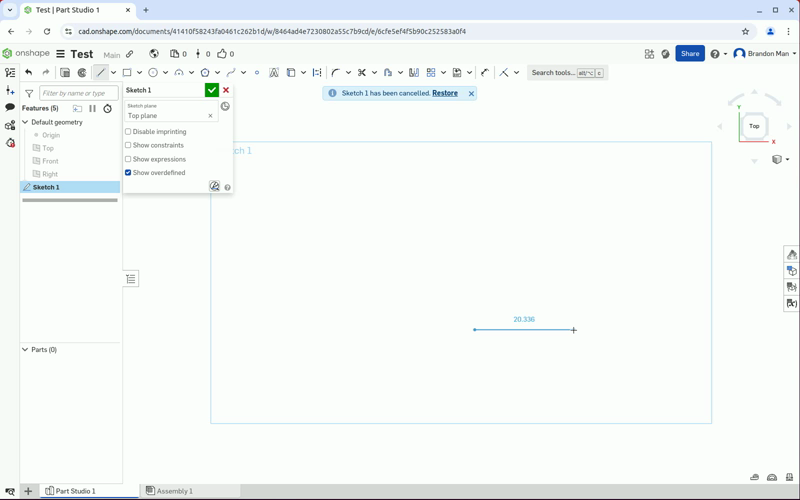
key_down(shift)
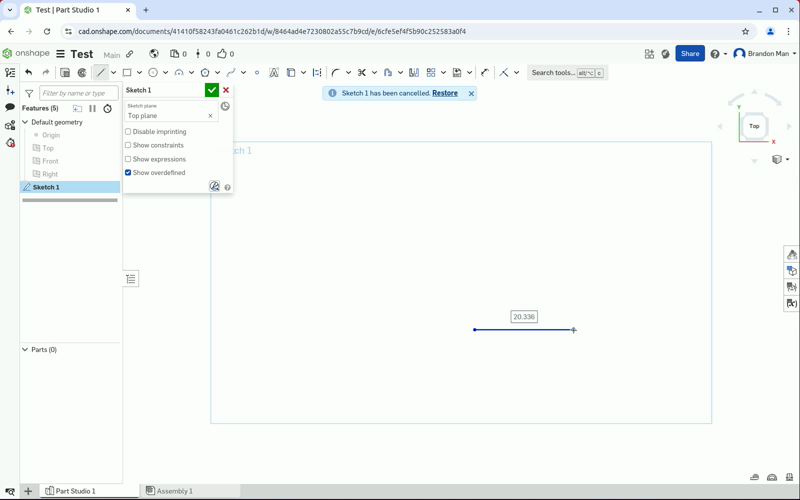
mouse_move(589, 329)
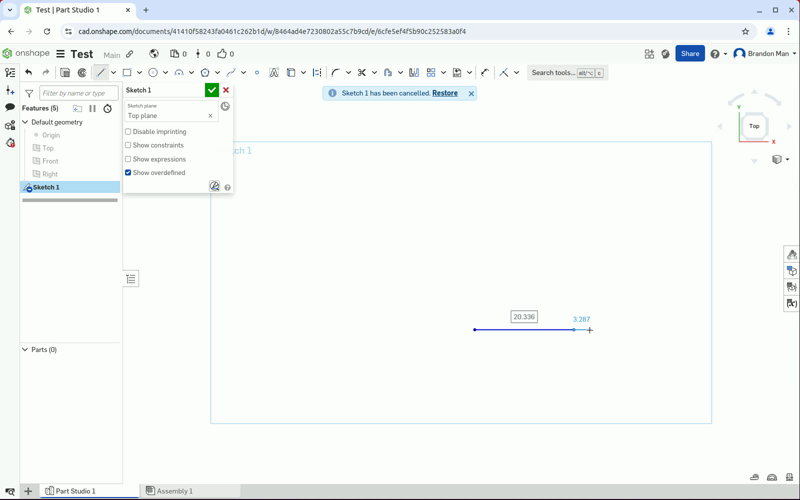
mouse_move(573, 312)
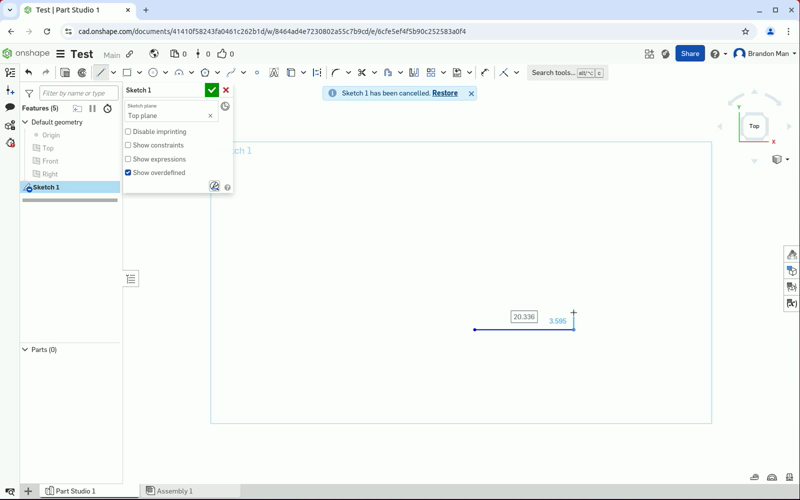
click(573, 312)
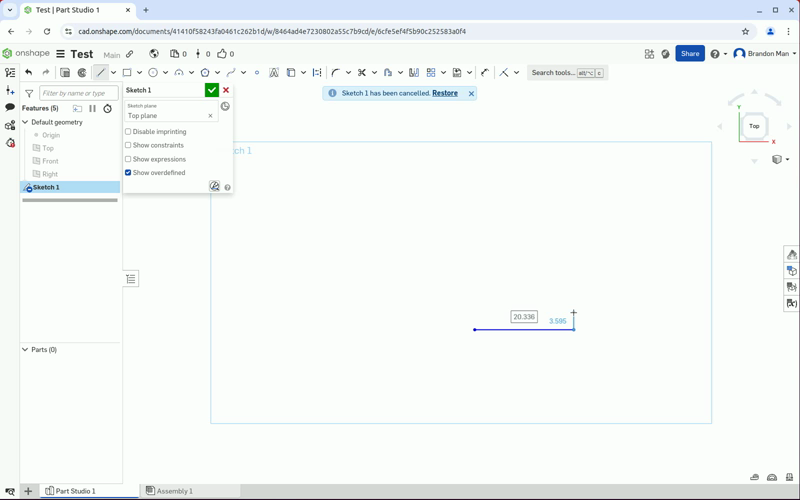
key_up(shift)
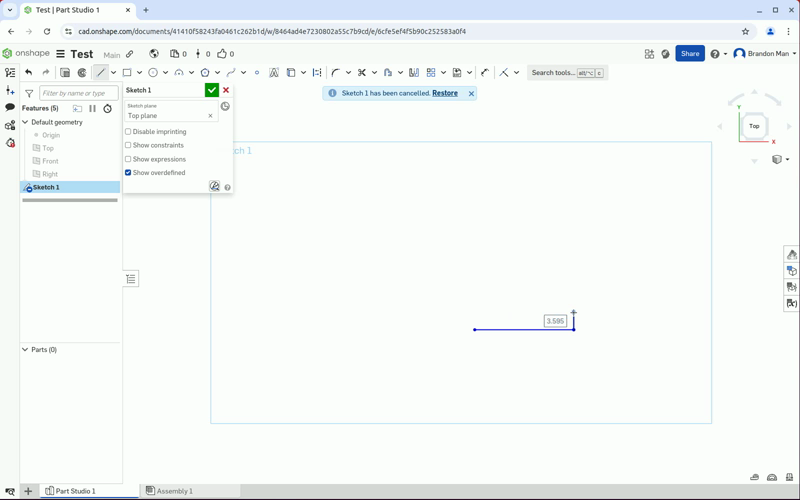
key(esc)
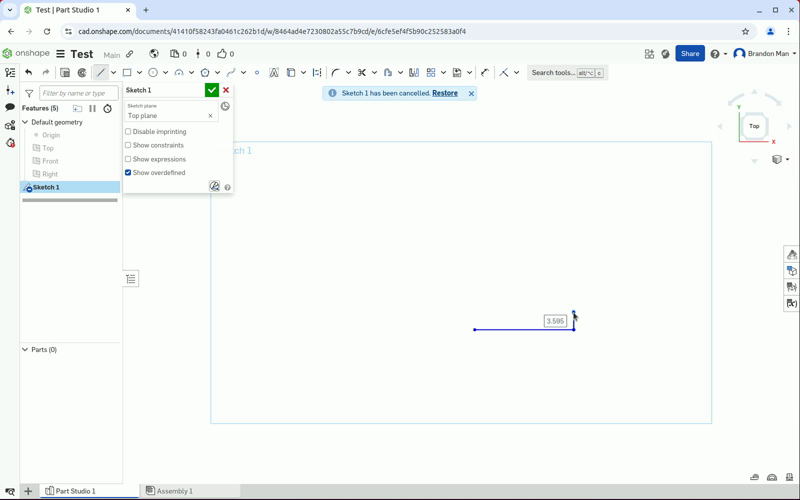
key(a)
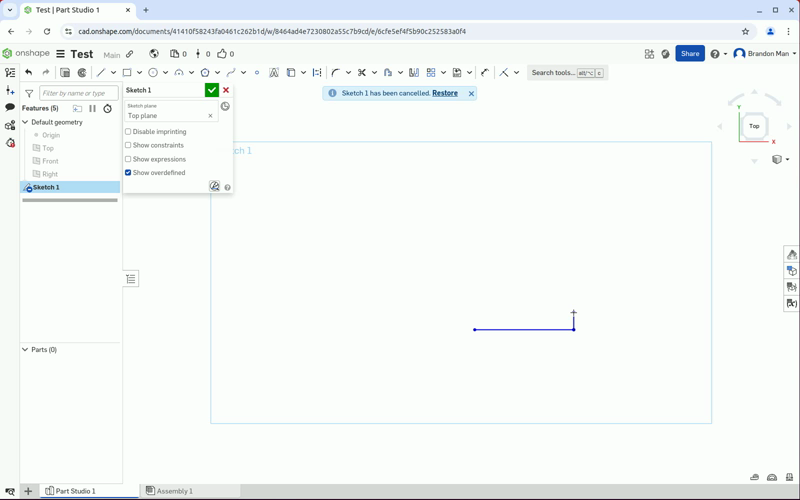
mouse_move(573, 312)
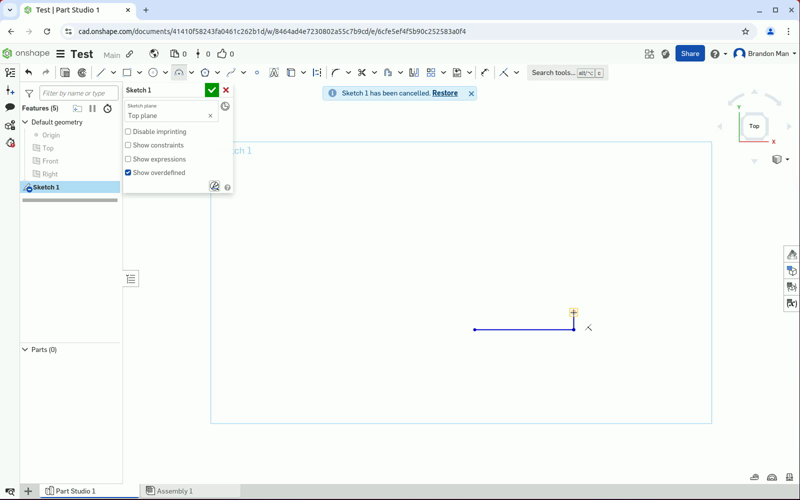
click(573, 312)
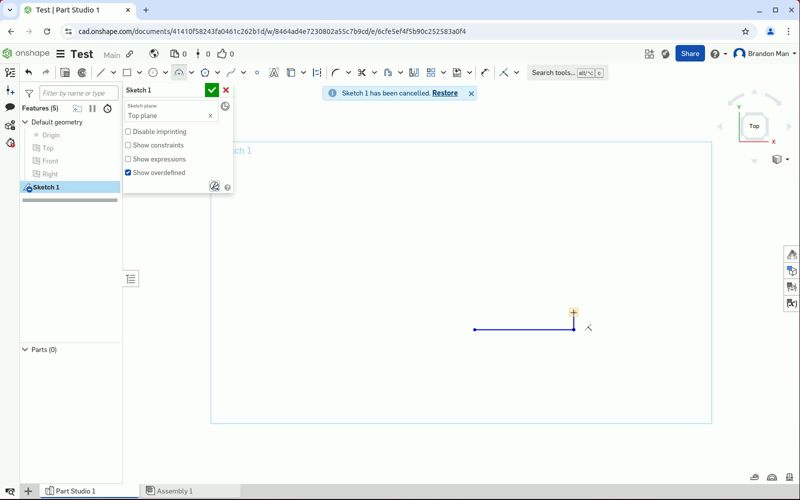
key_down(shift)
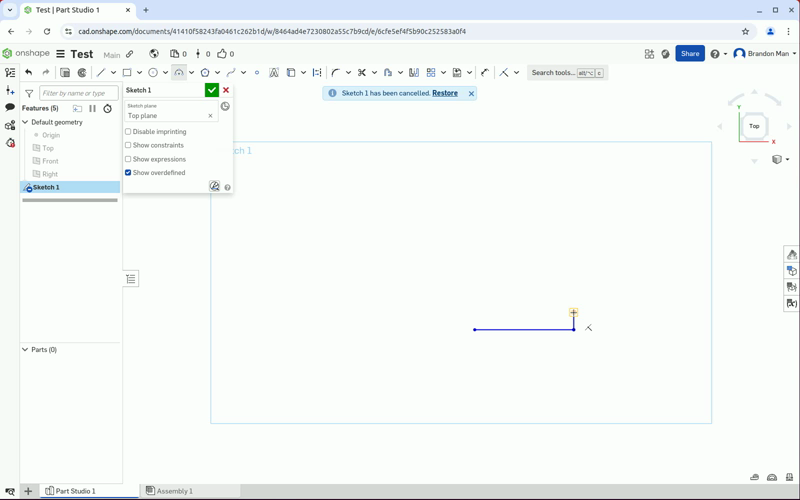
mouse_move(568, 307)
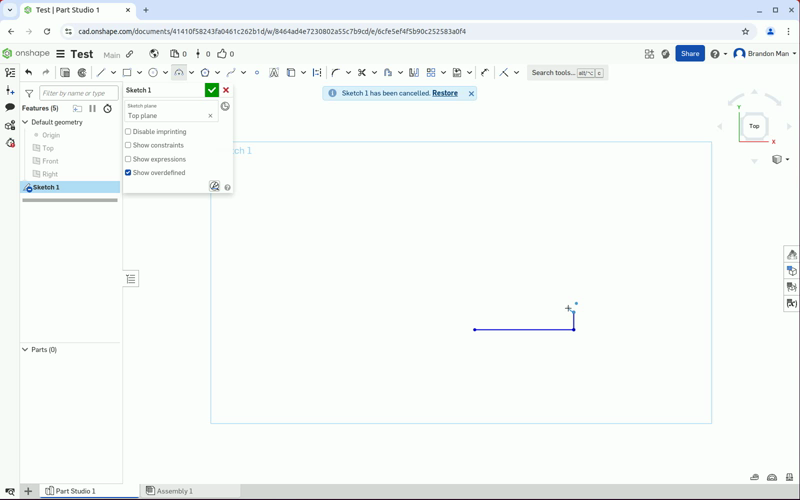
scroll(6)
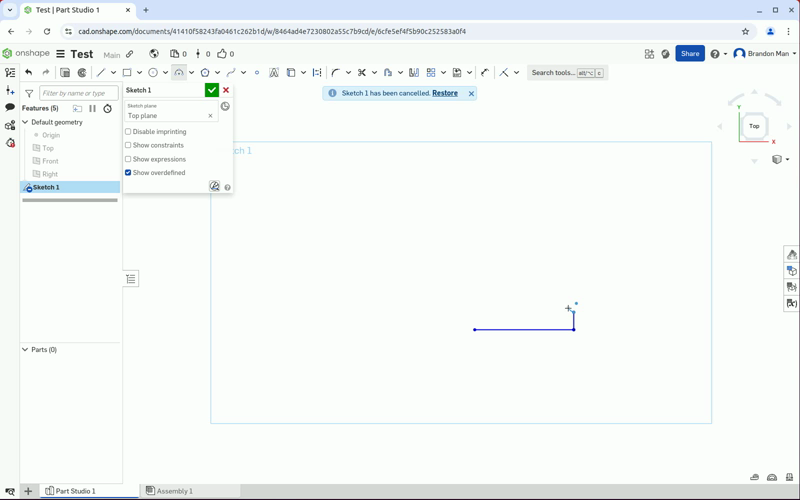
scroll(6)
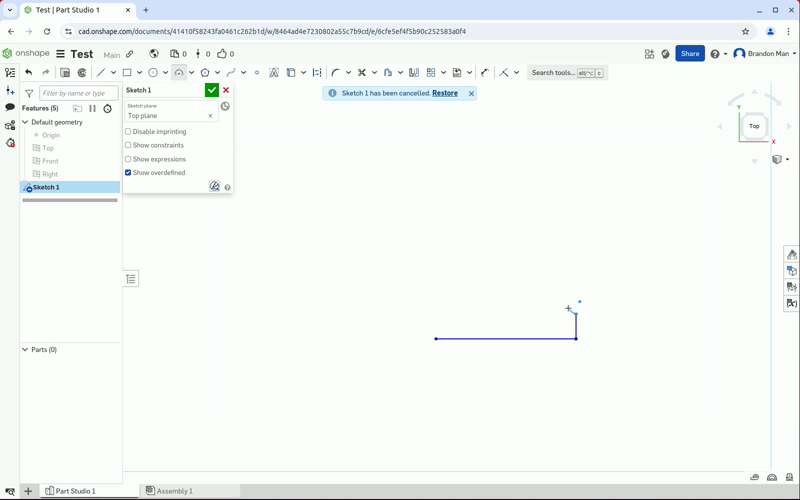
scroll(6)
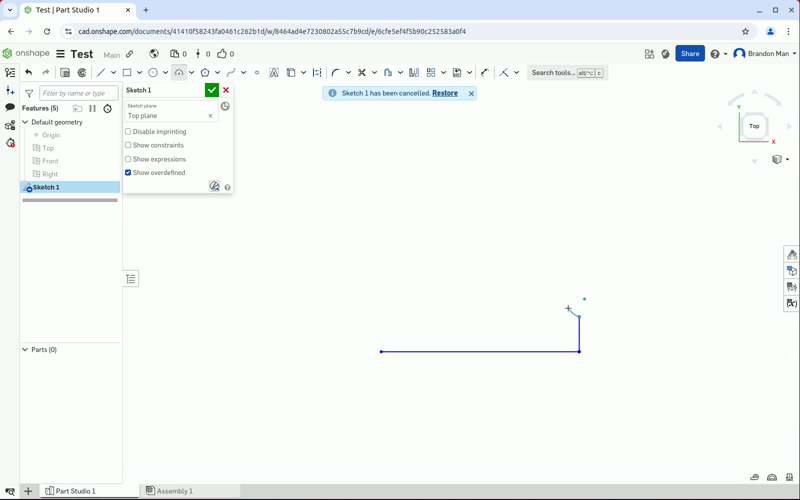
scroll(6)
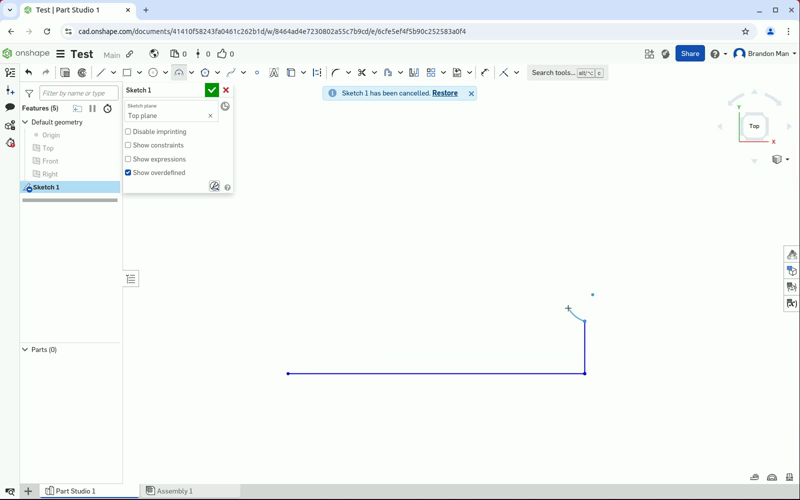
scroll(6)
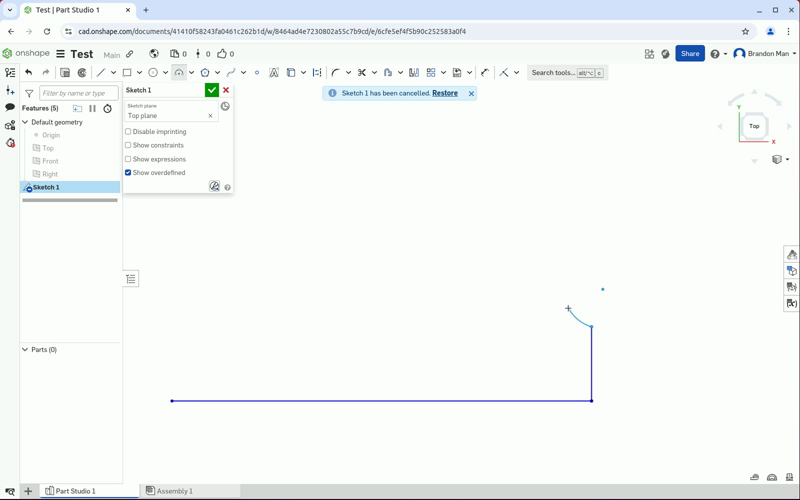
scroll(6)
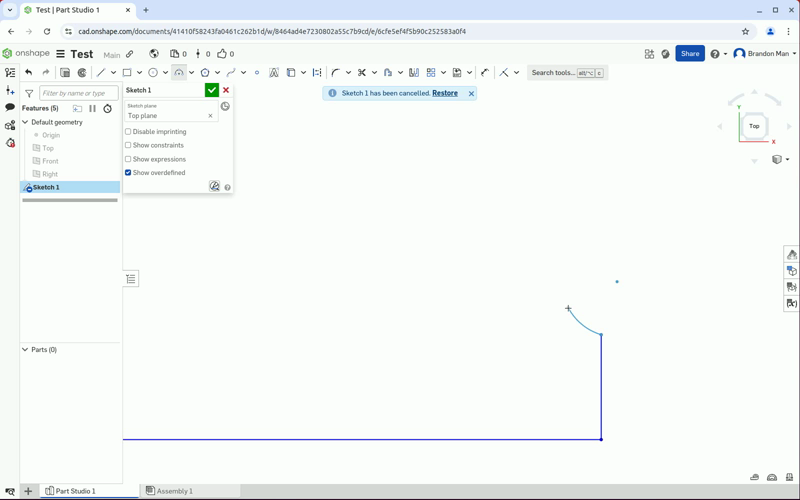
scroll(6)
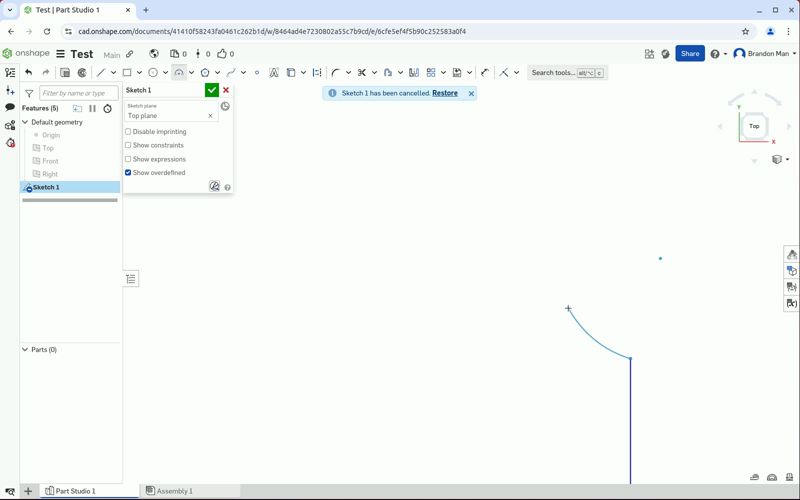
click(568, 307)
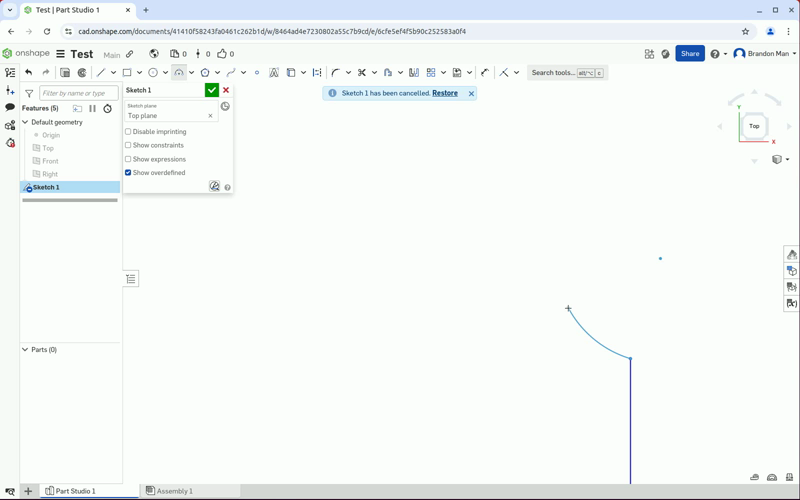
scroll(-6)
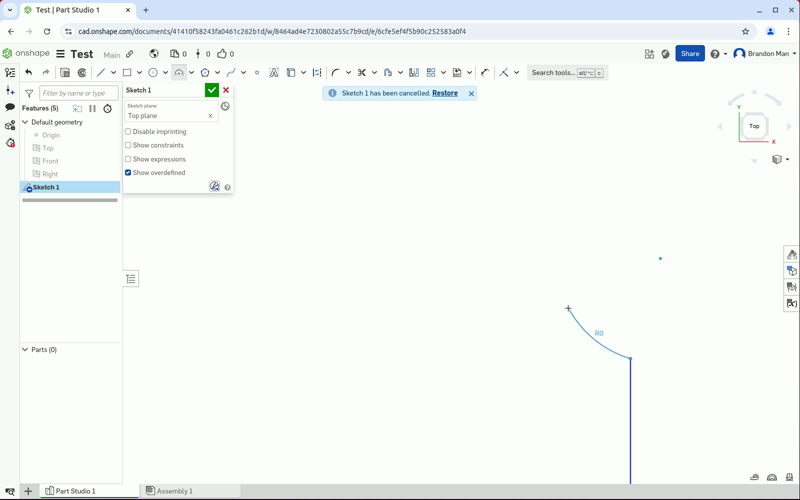
scroll(-6)
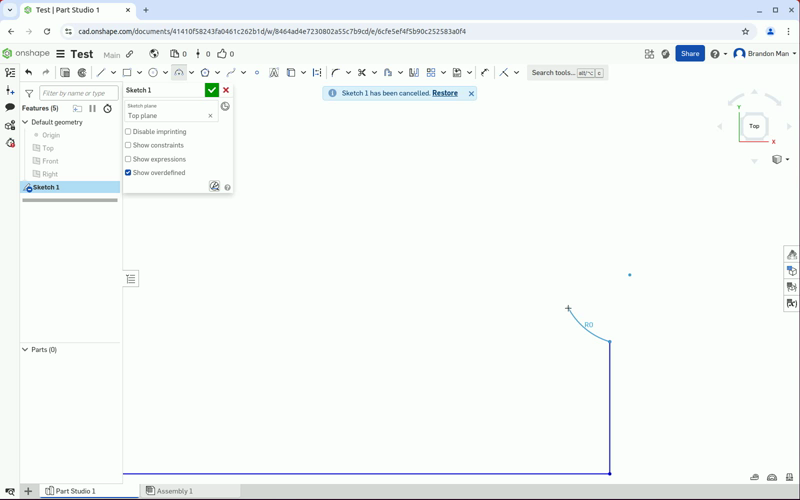
scroll(-6)
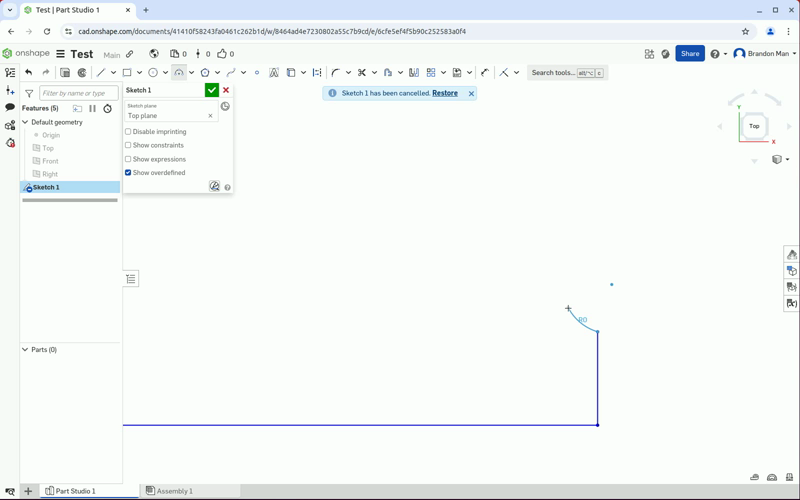
scroll(-6)
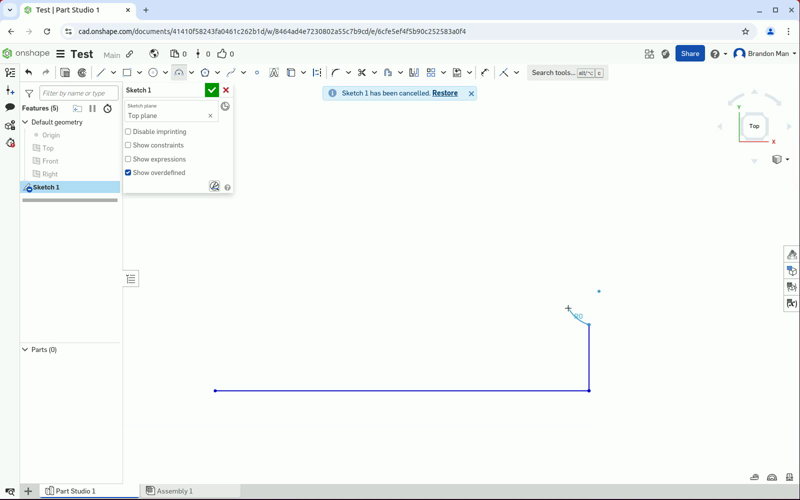
scroll(-6)
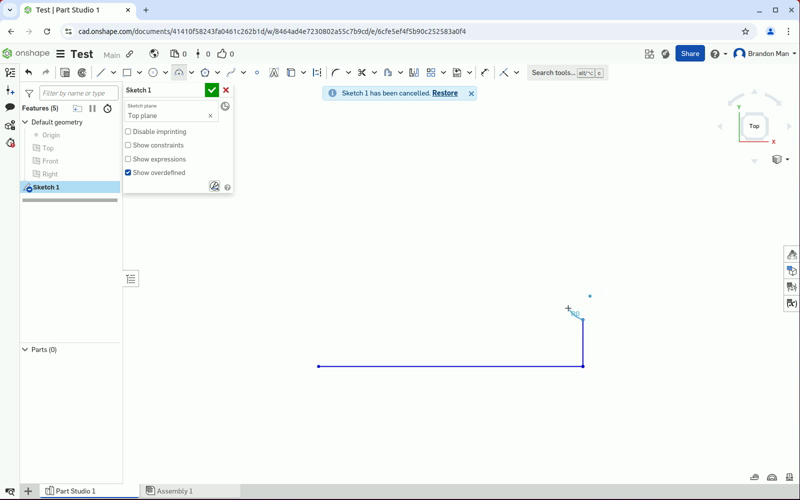
scroll(-6)
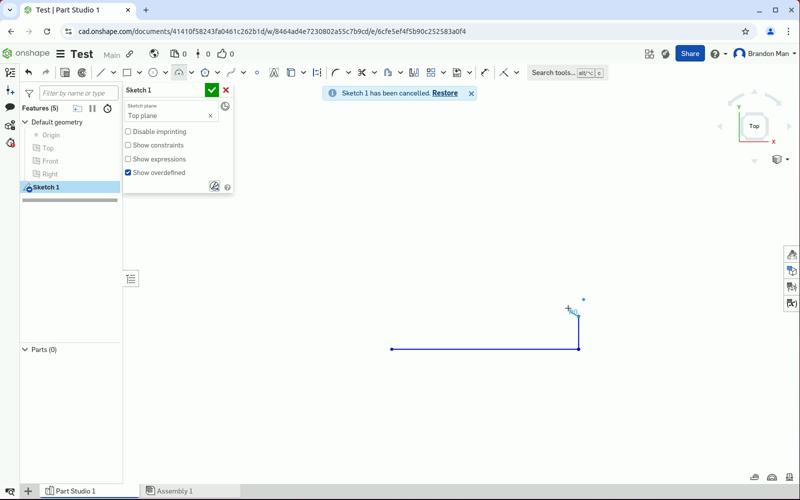
scroll(-6)
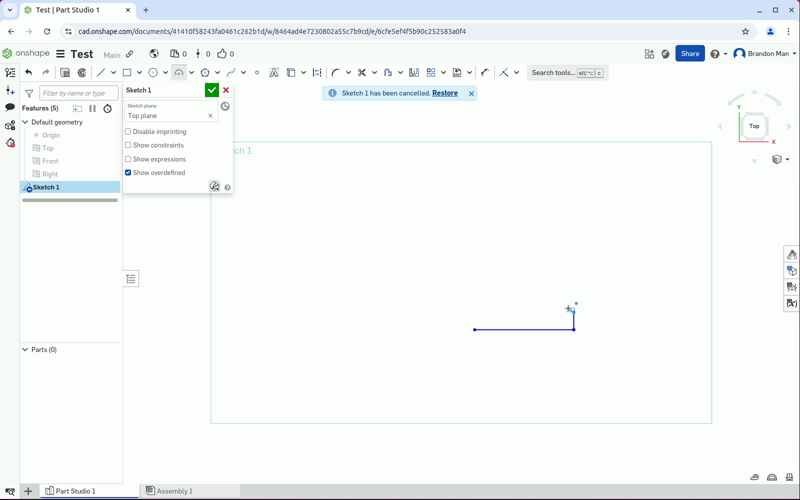
mouse_move(571, 309)
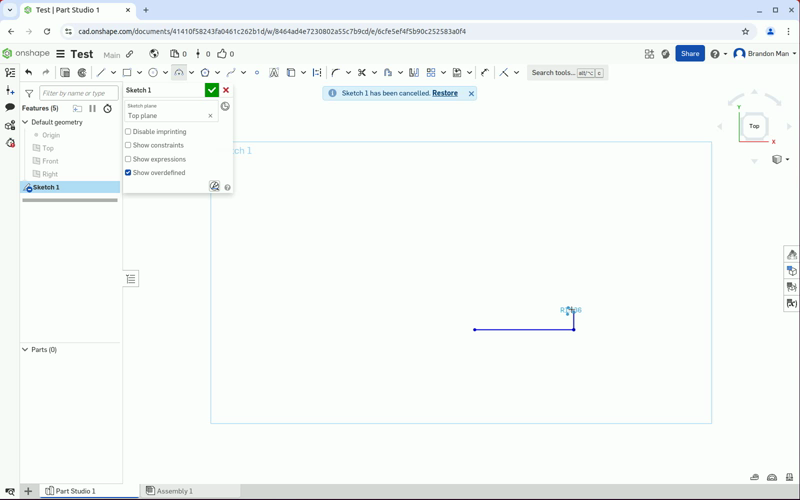
scroll(6)
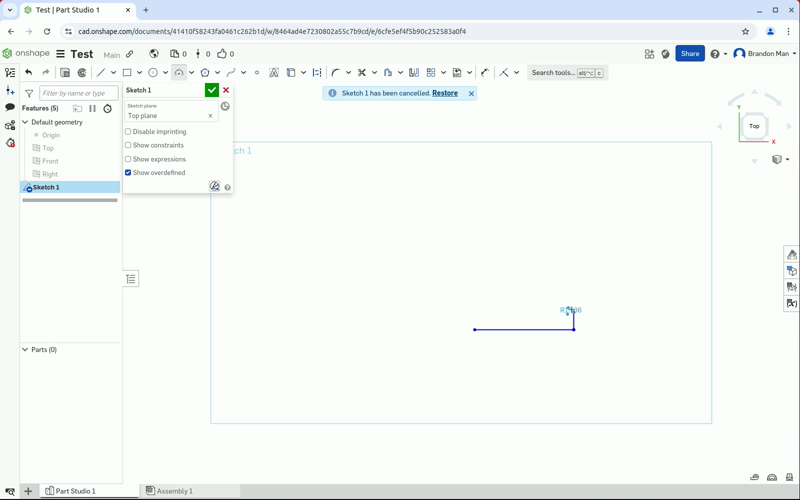
scroll(6)
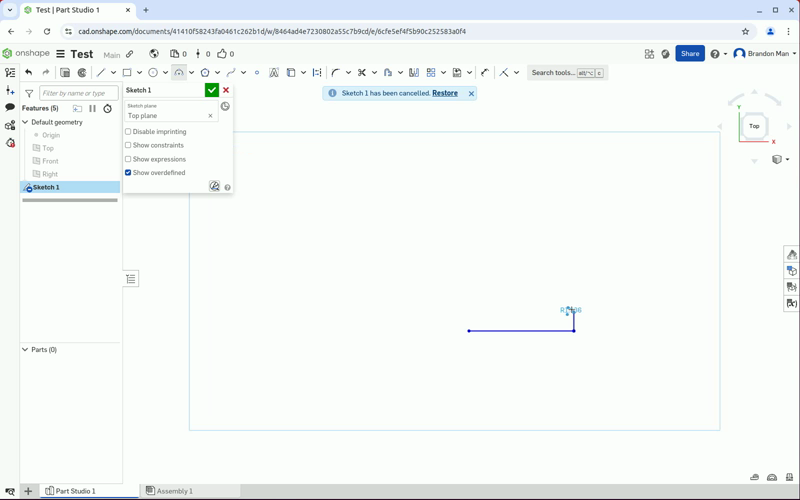
scroll(6)
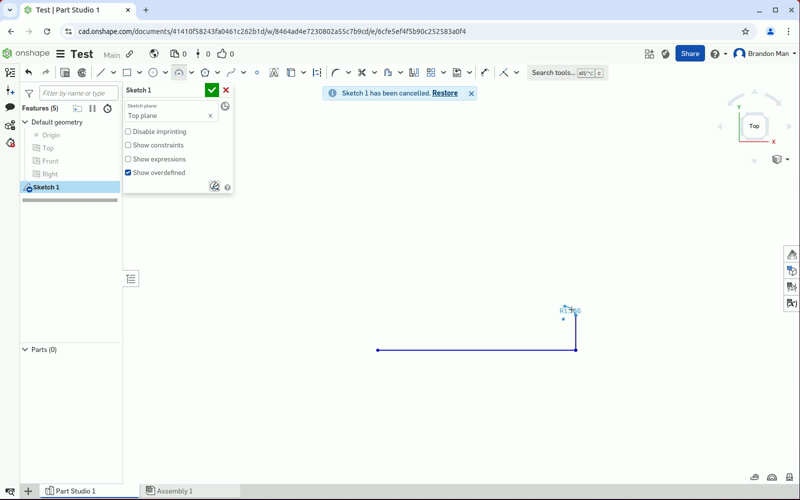
scroll(6)
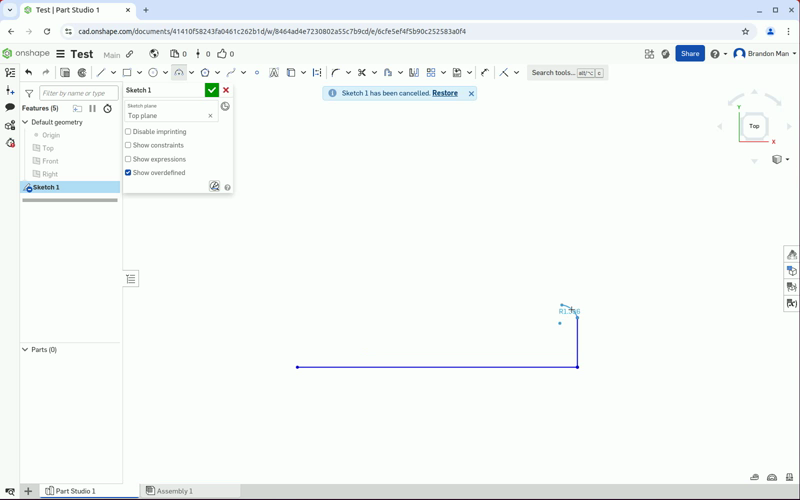
scroll(6)
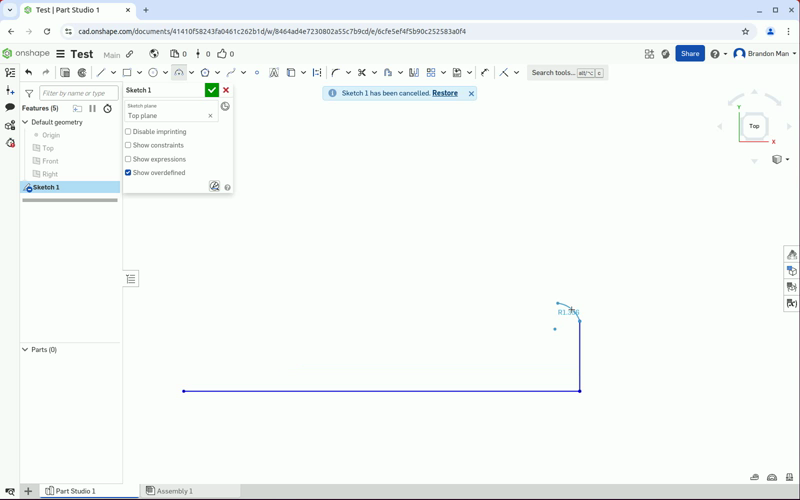
scroll(6)
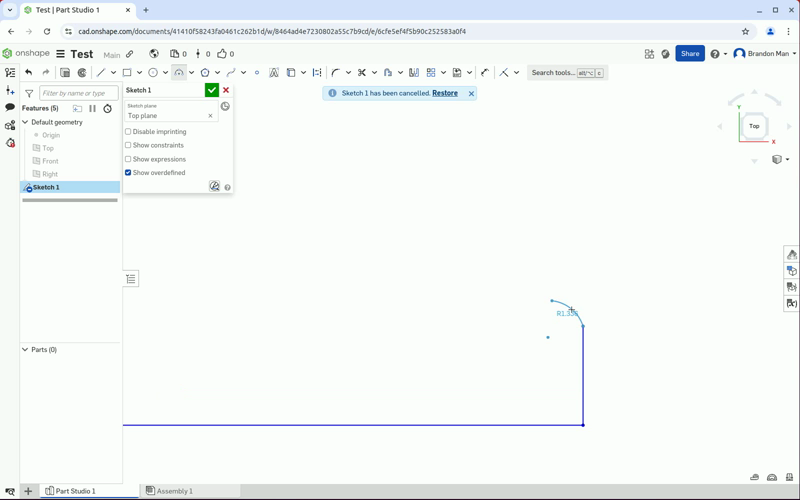
scroll(6)
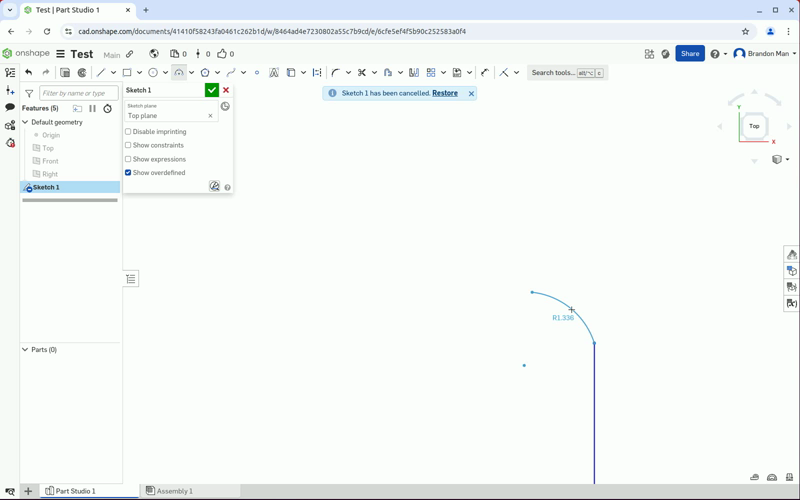
click(571, 309)
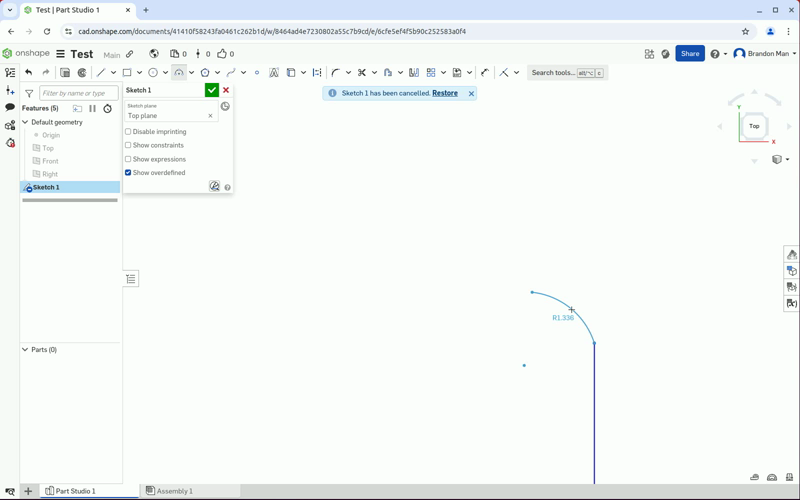
scroll(-6)
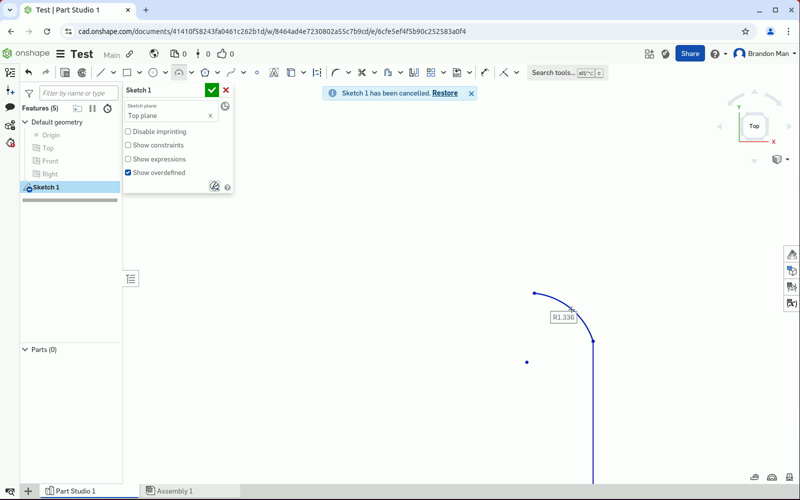
scroll(-6)
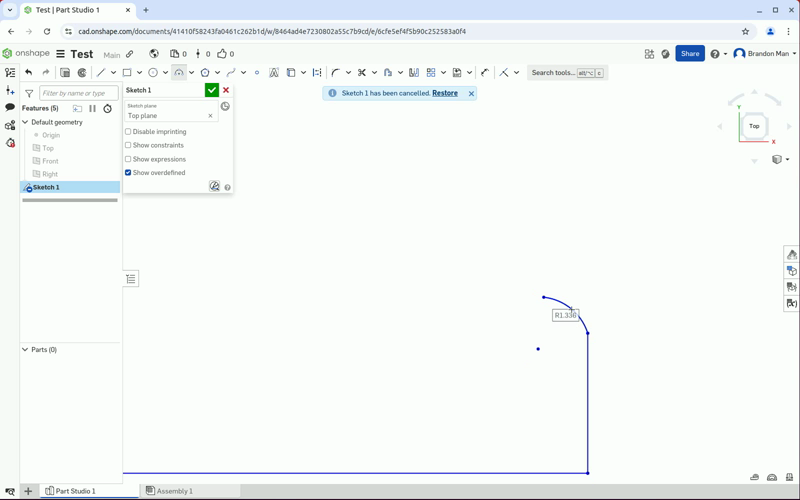
scroll(-6)
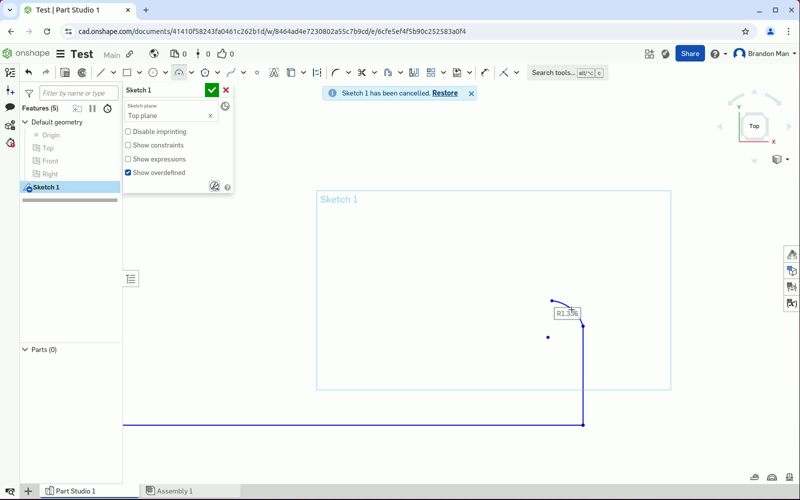
scroll(-6)
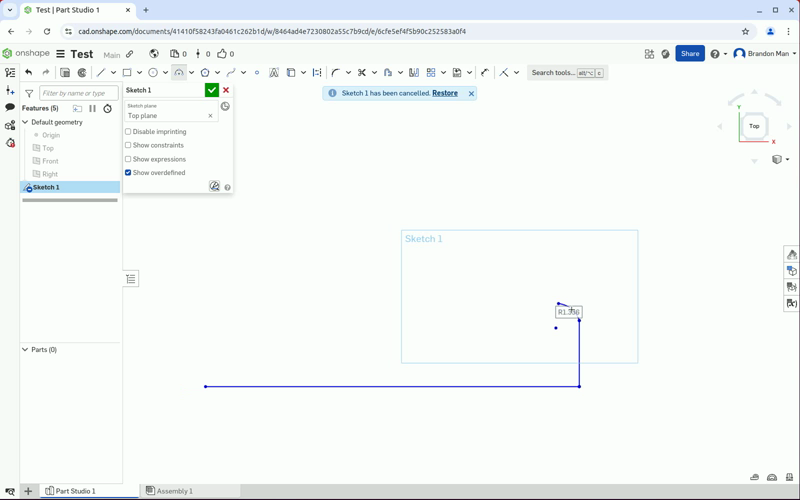
scroll(-6)
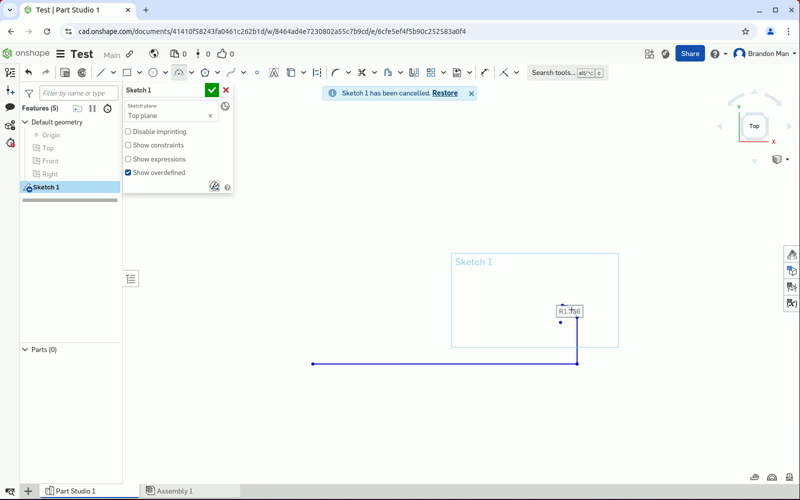
scroll(-6)
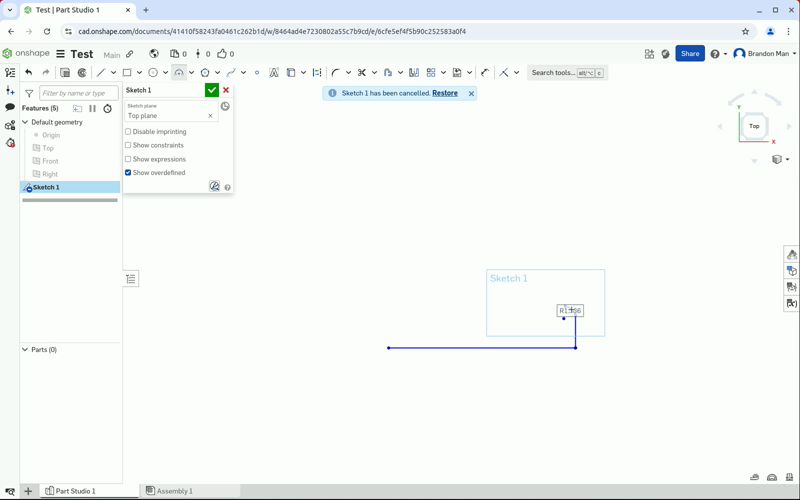
scroll(-6)
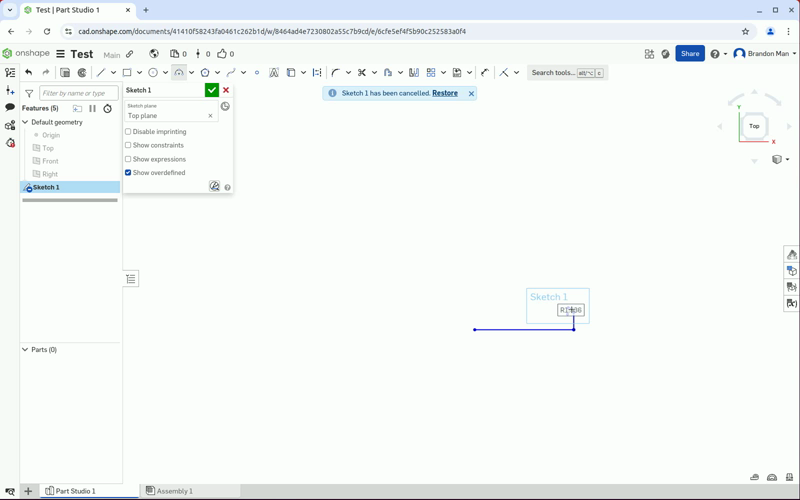
key_up(shift)
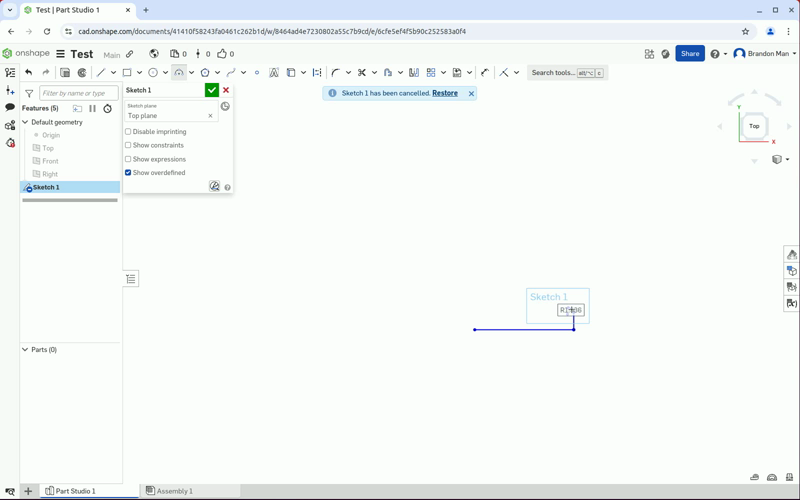
key(esc)
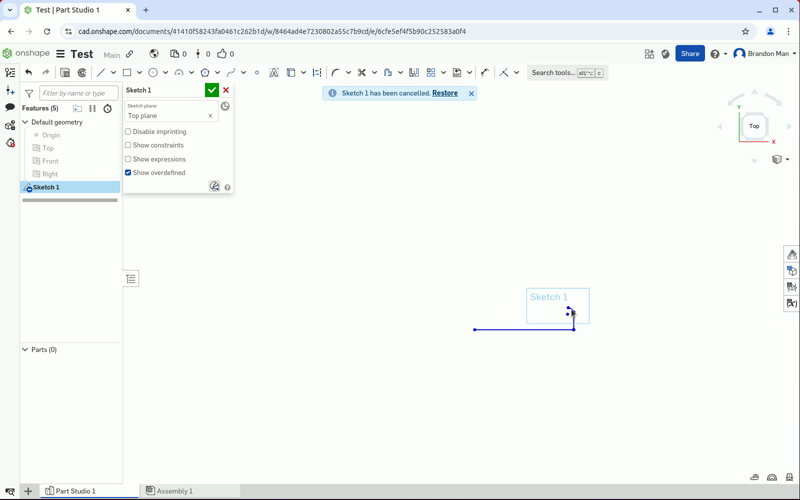
key(l)
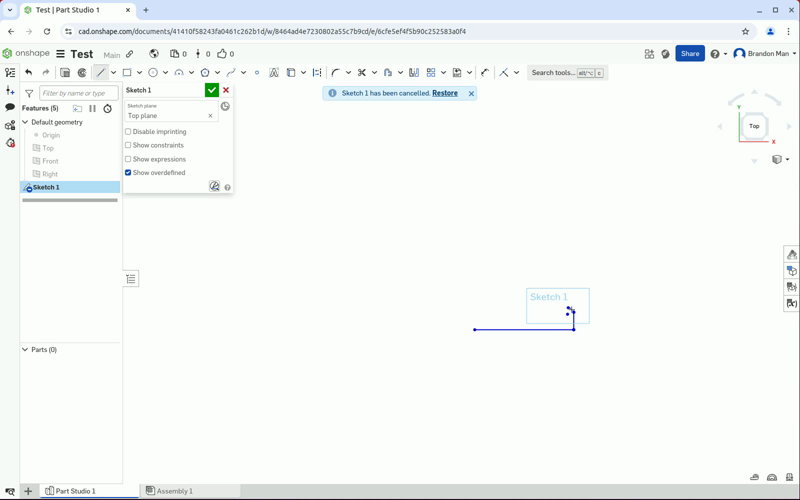
mouse_move(568, 307)
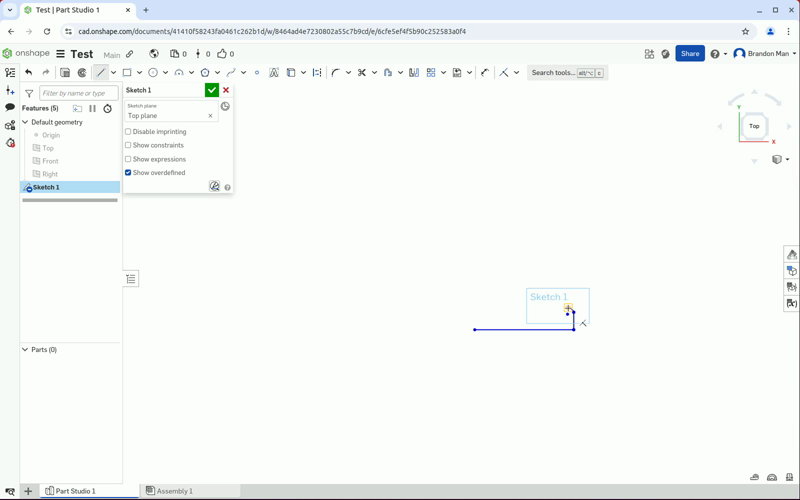
scroll(6)
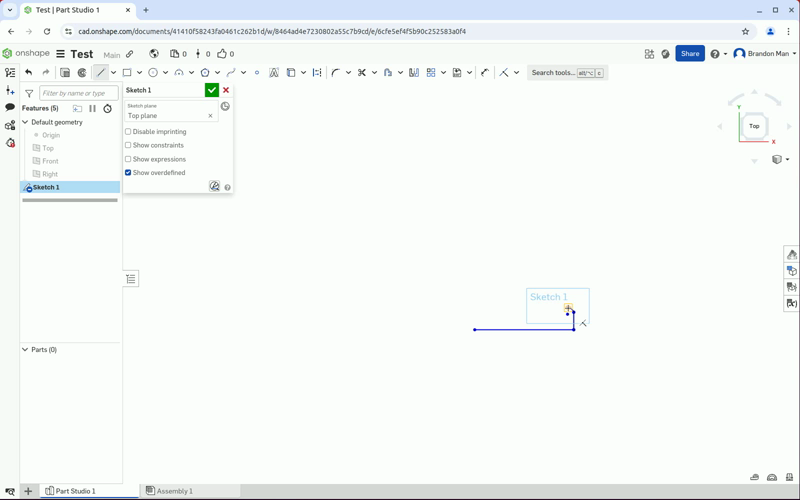
scroll(6)
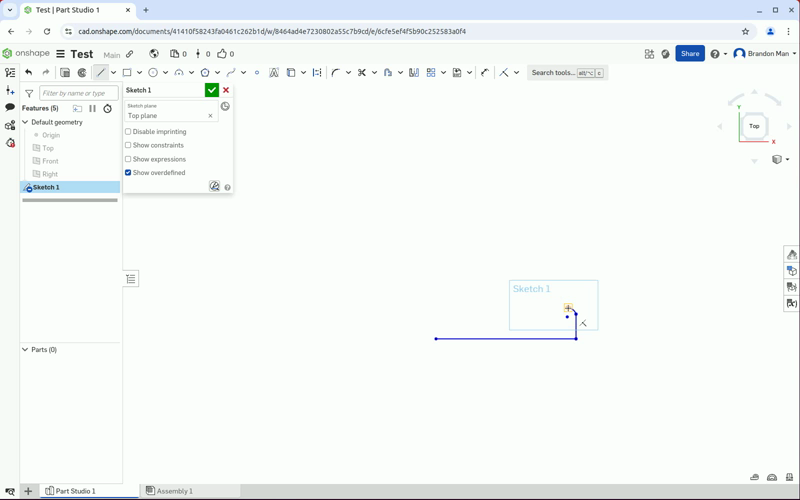
scroll(6)
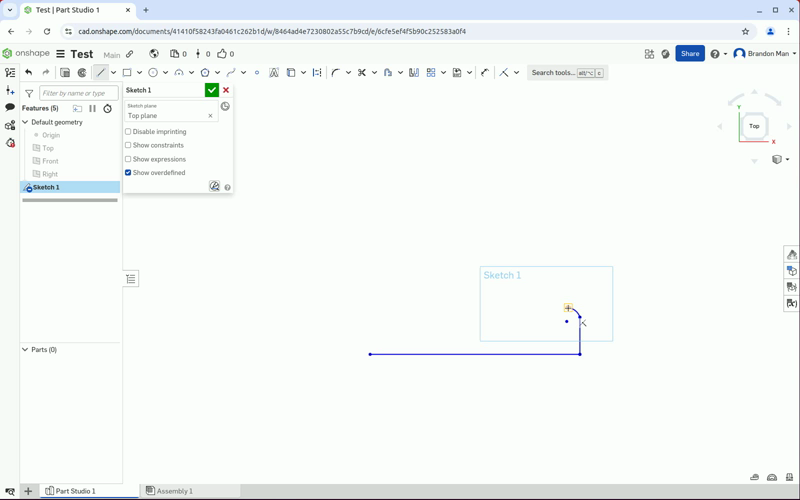
scroll(6)
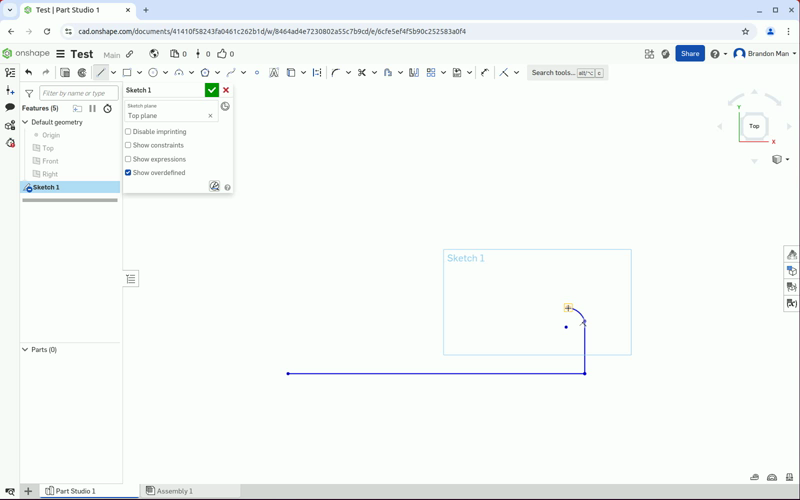
scroll(6)
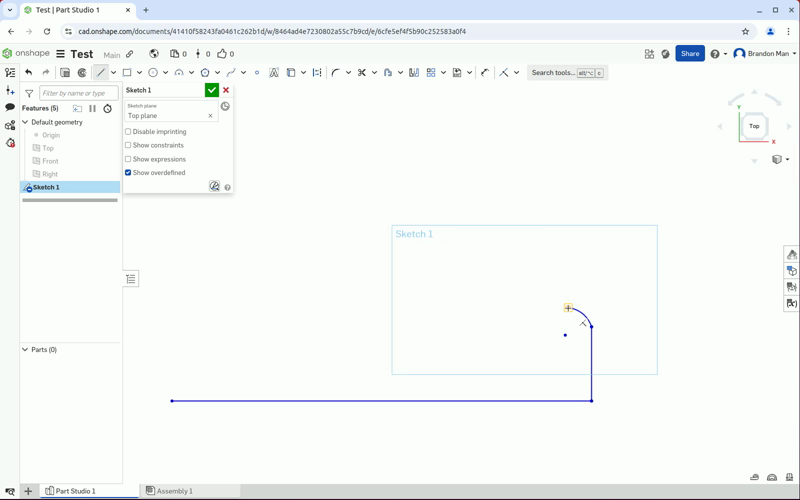
scroll(6)
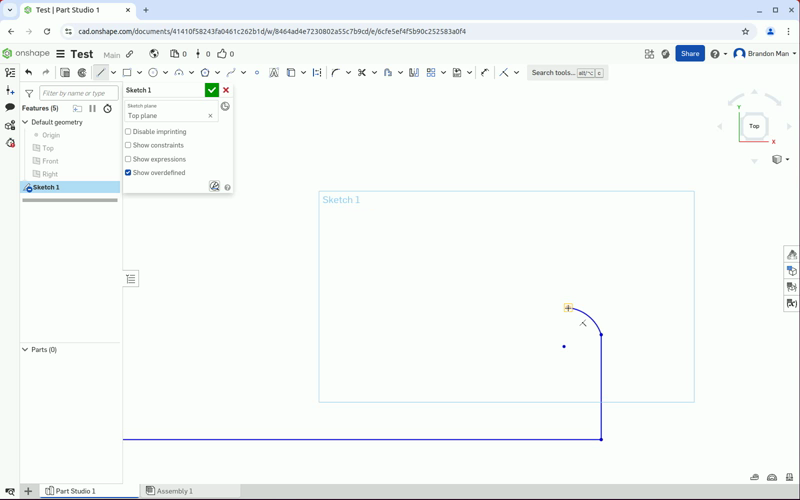
scroll(6)
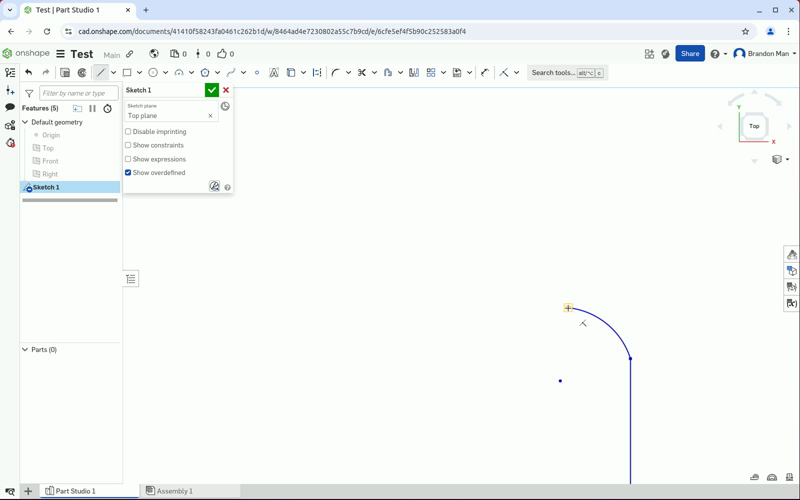
click(568, 307)
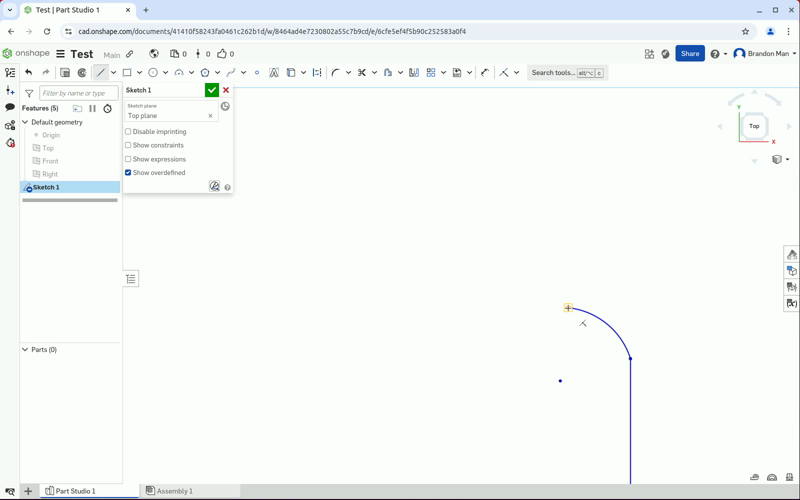
scroll(-6)
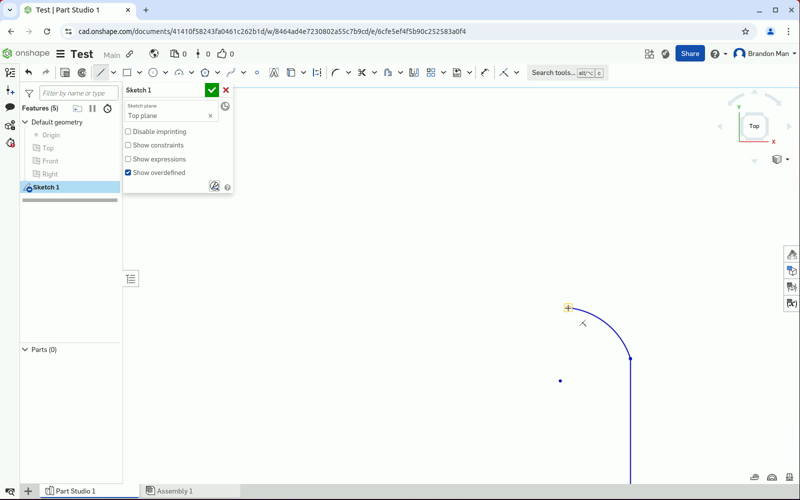
scroll(-6)
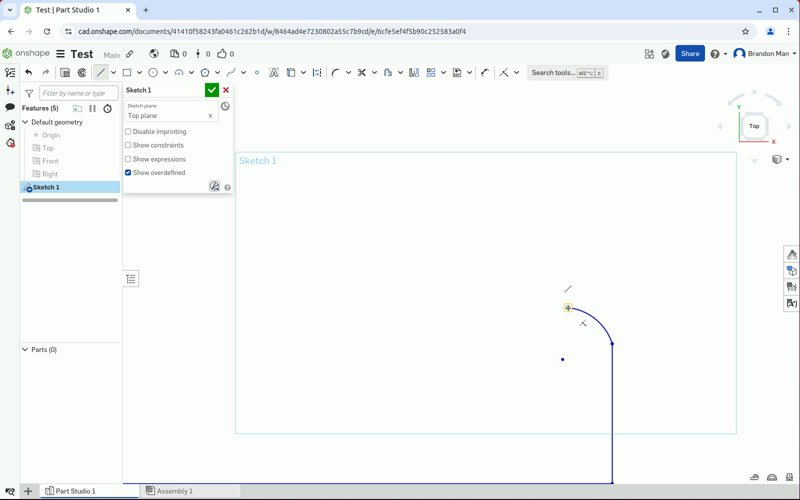
scroll(-6)
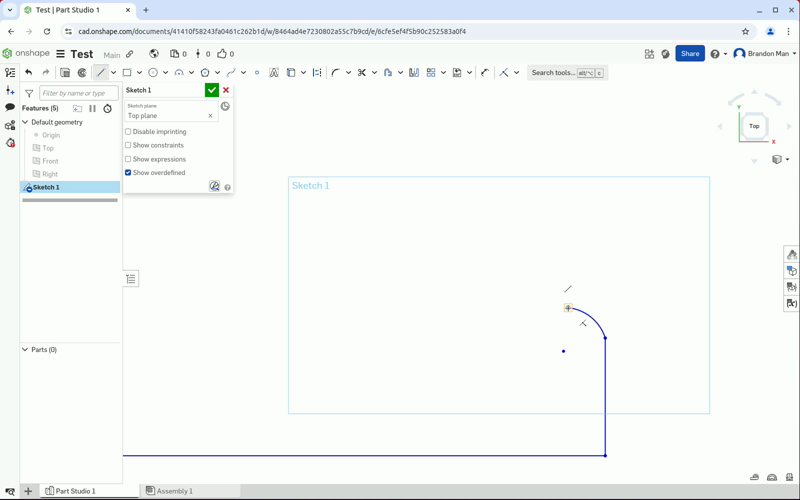
scroll(-6)
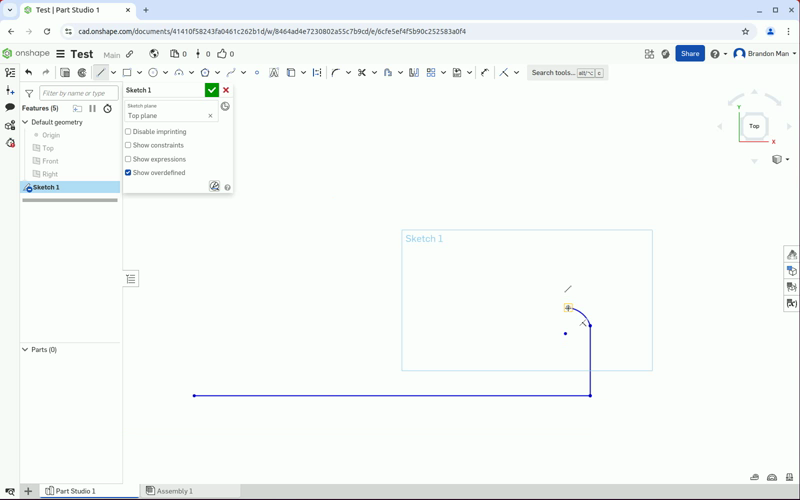
scroll(-6)
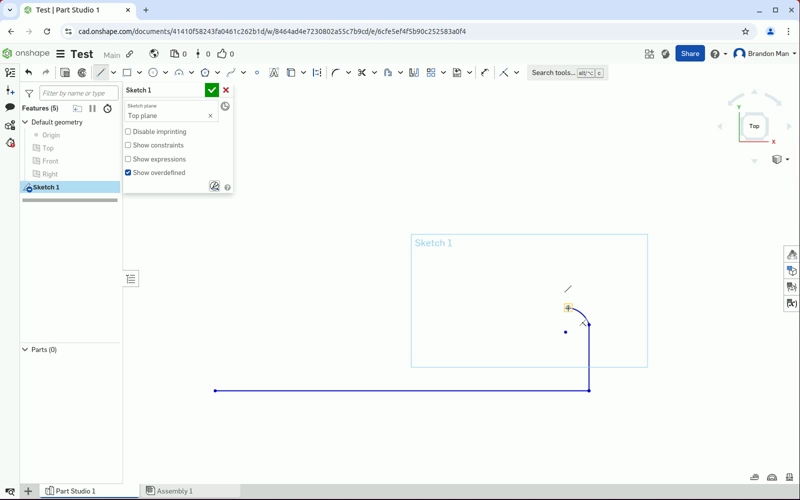
scroll(-6)
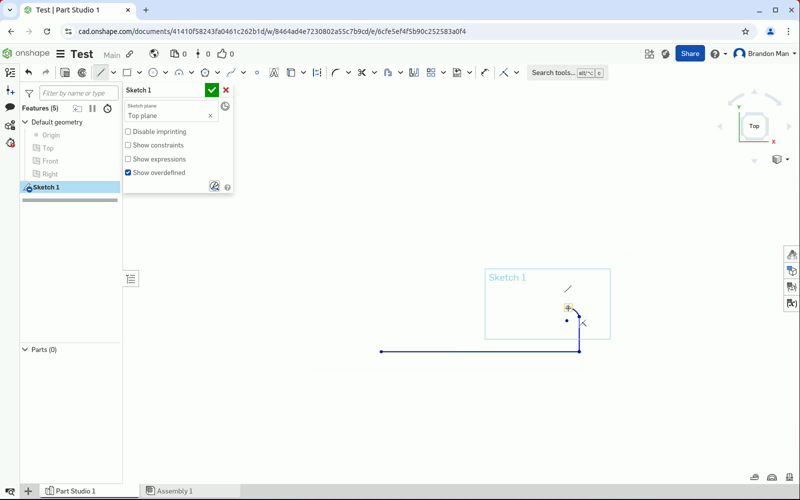
scroll(-6)
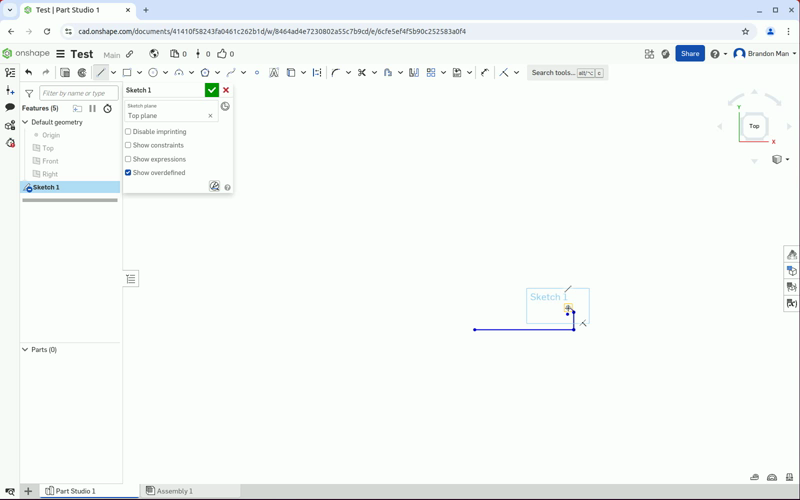
key_down(shift)
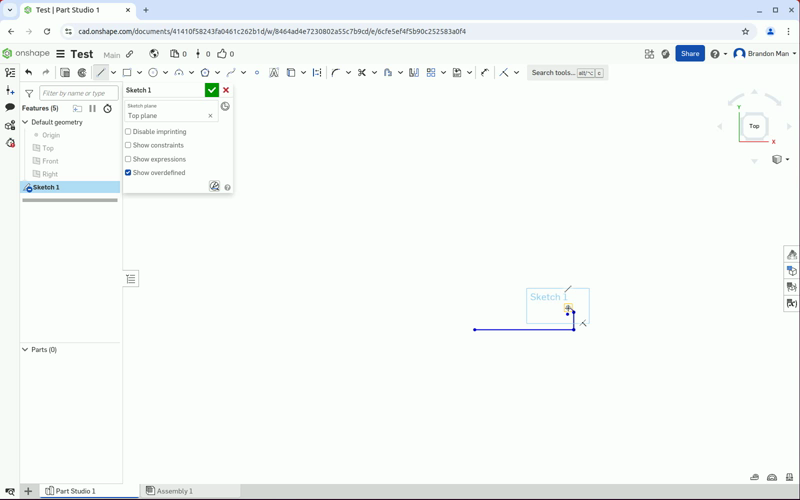
mouse_move(480, 307)
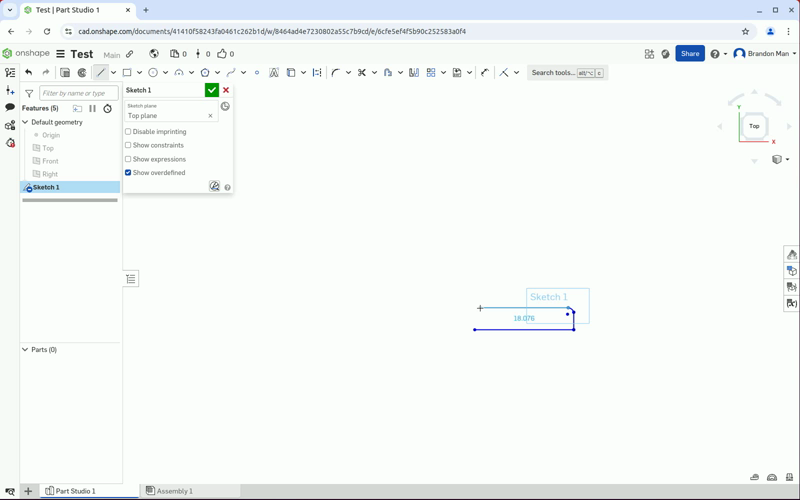
click(480, 307)
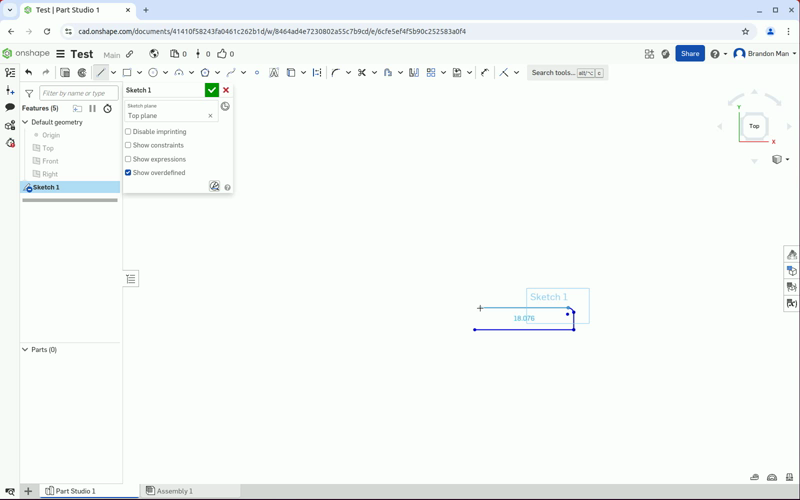
key_up(shift)
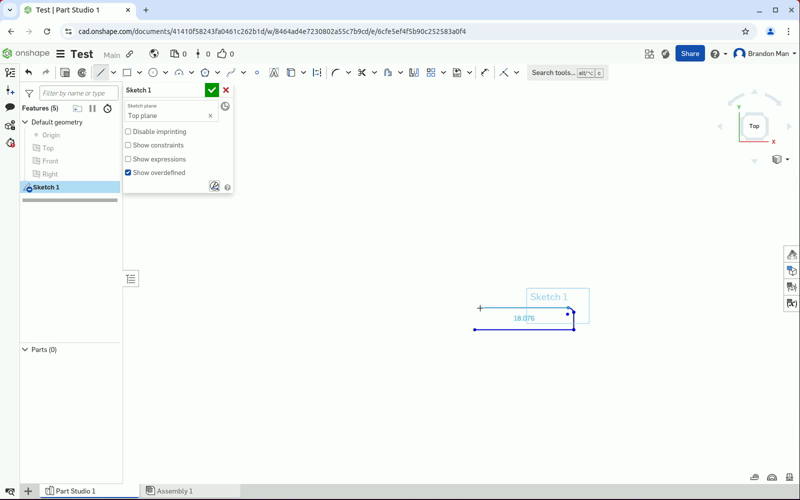
key(esc)
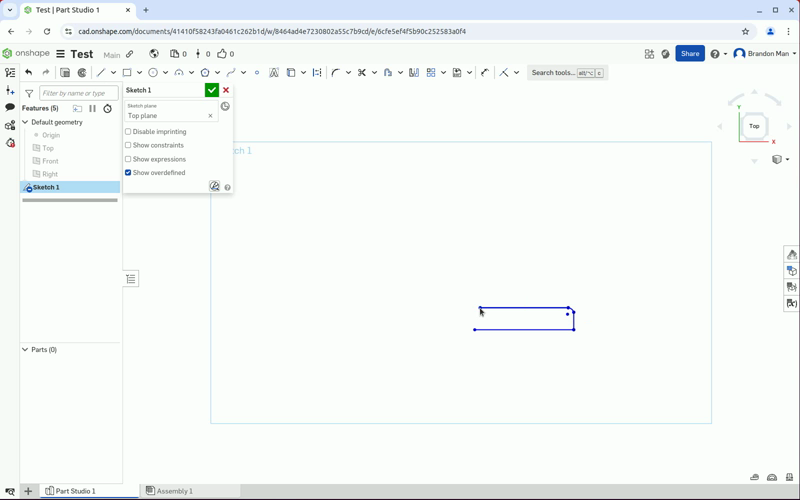
key(a)
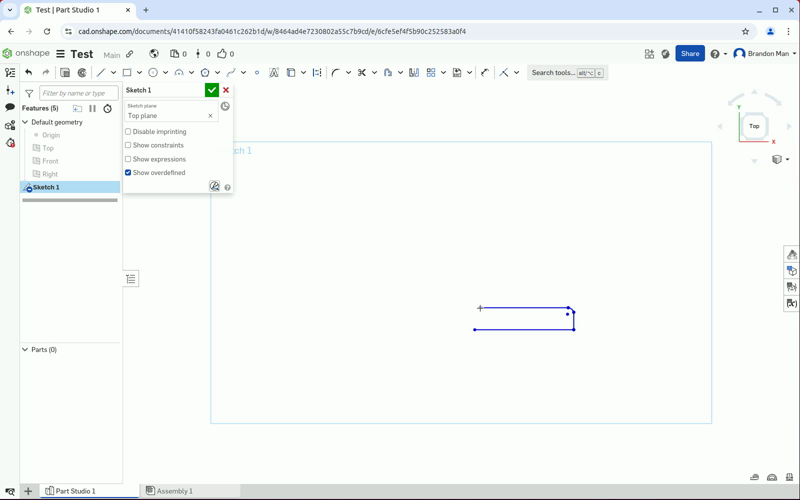
mouse_move(480, 307)
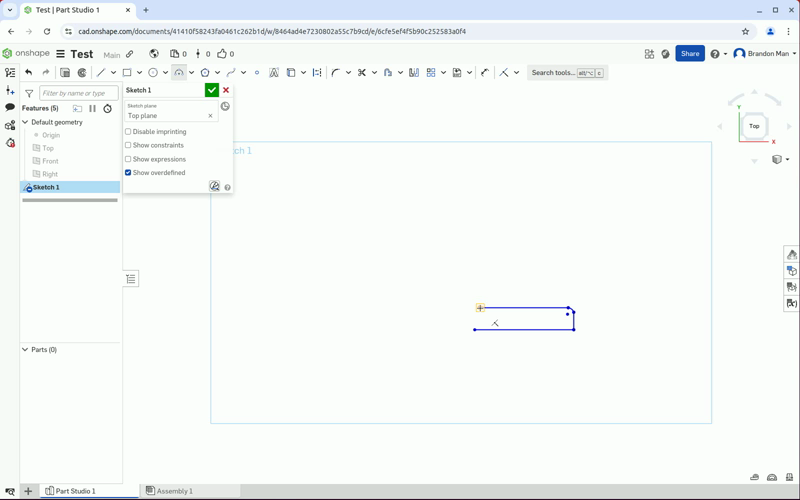
click(480, 307)
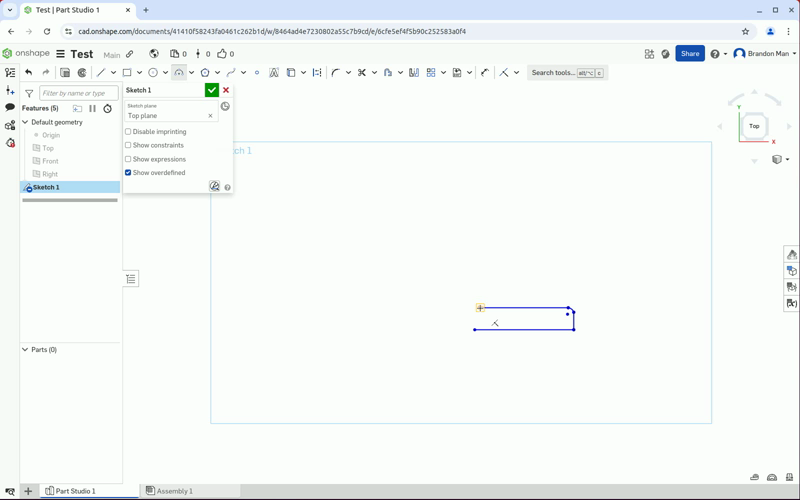
key_down(shift)
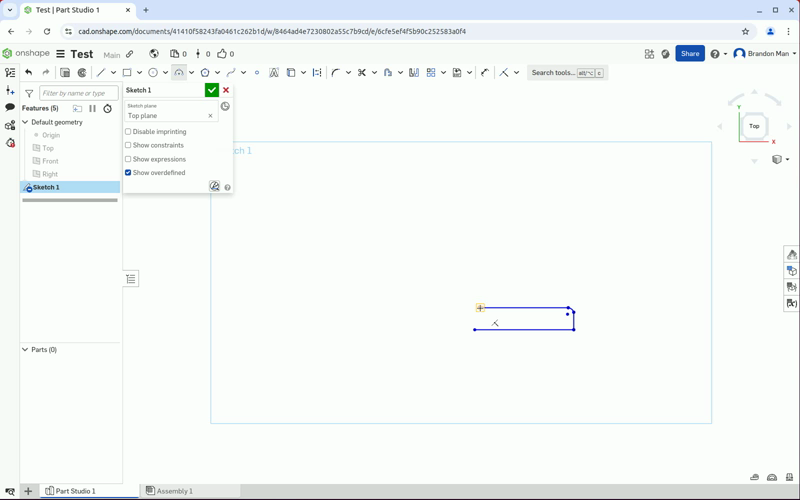
mouse_move(474, 312)
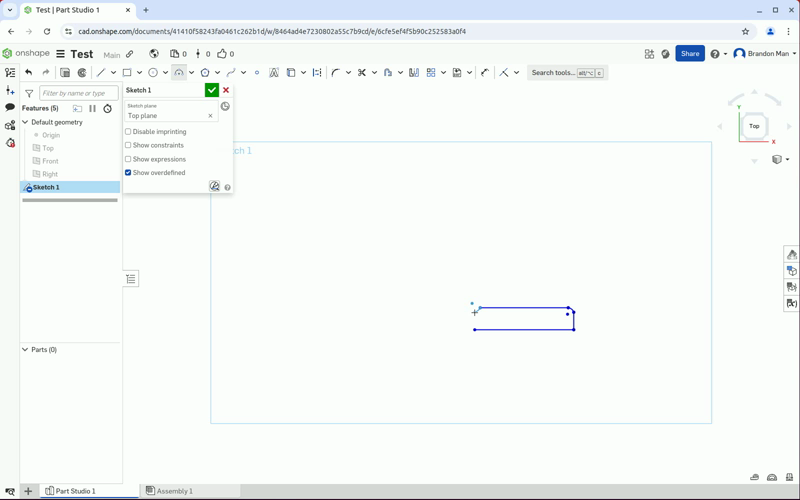
scroll(6)
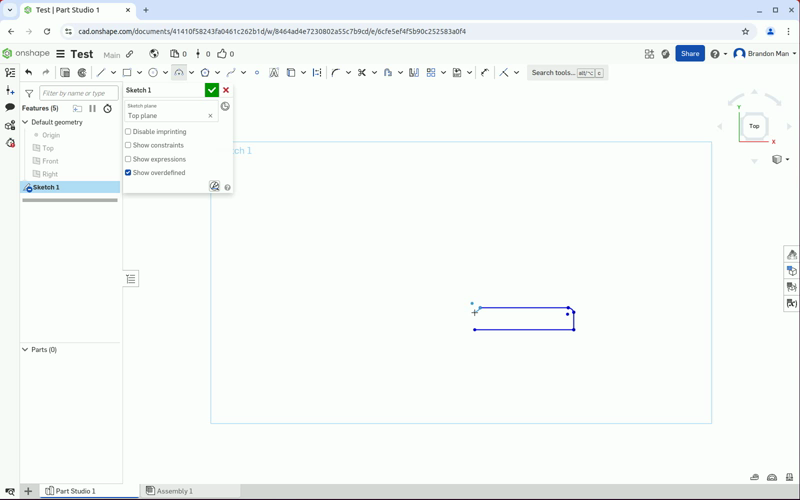
scroll(6)
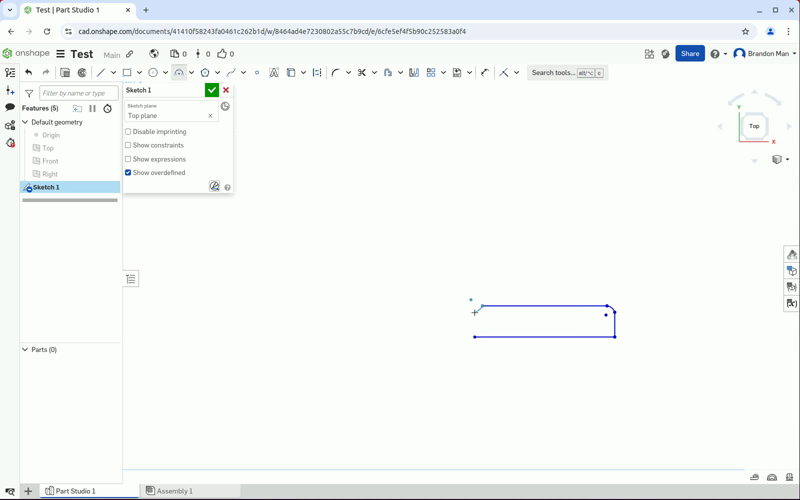
scroll(6)
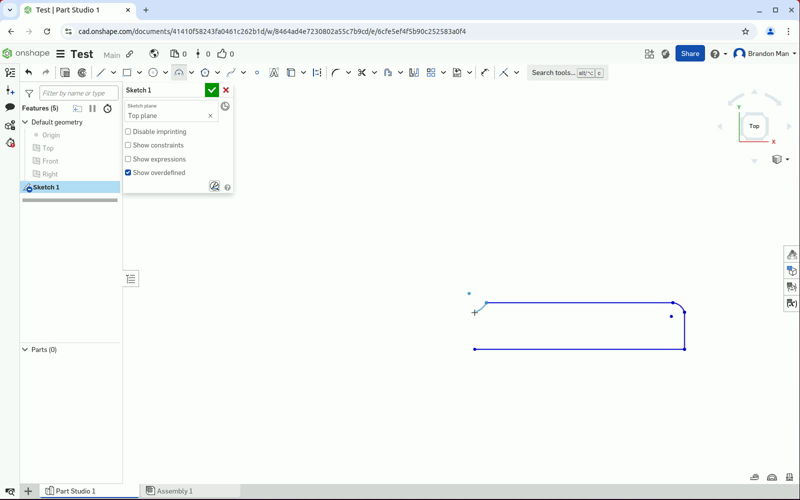
scroll(6)
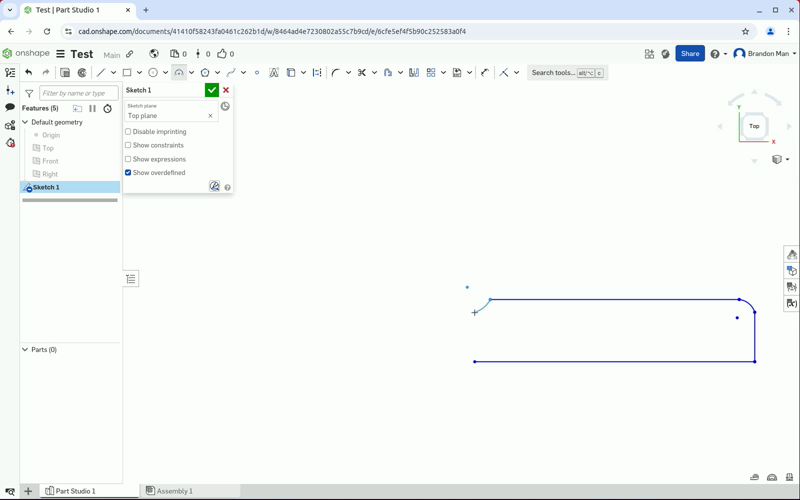
scroll(6)
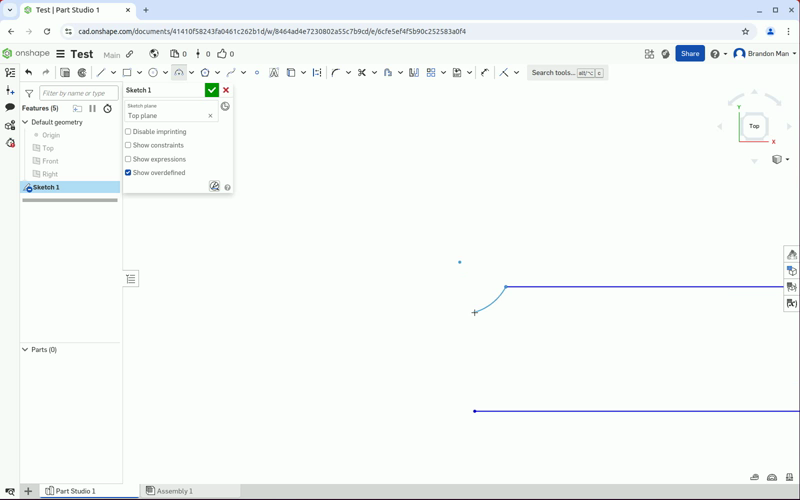
scroll(6)
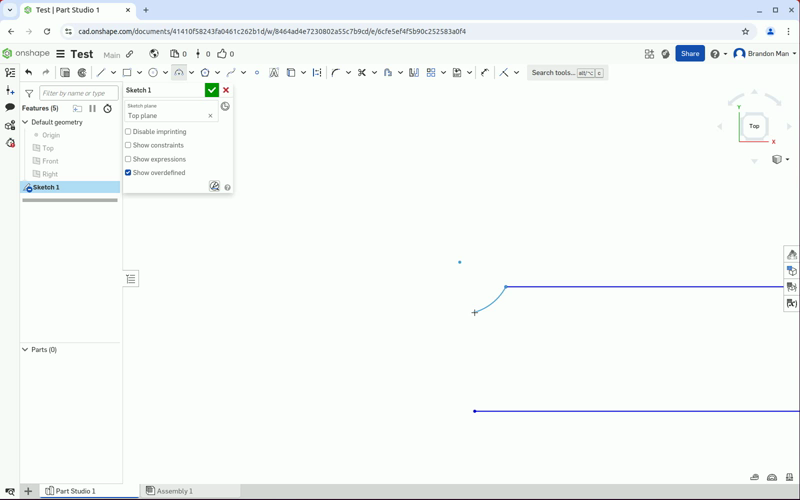
scroll(6)
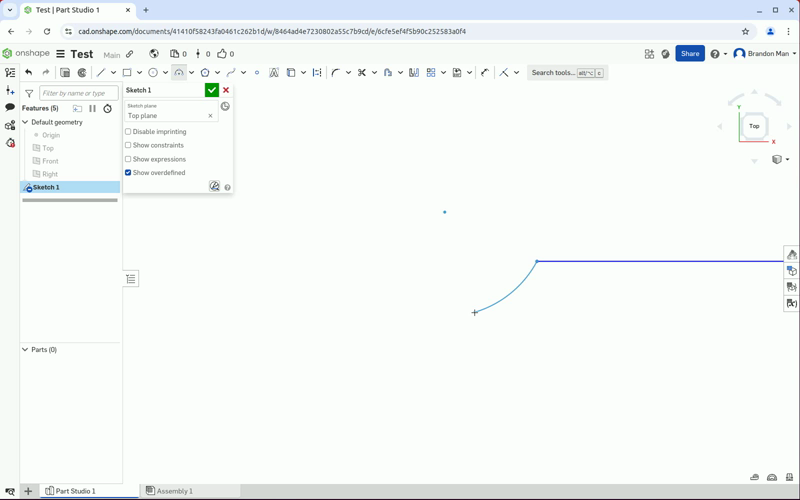
click(474, 312)
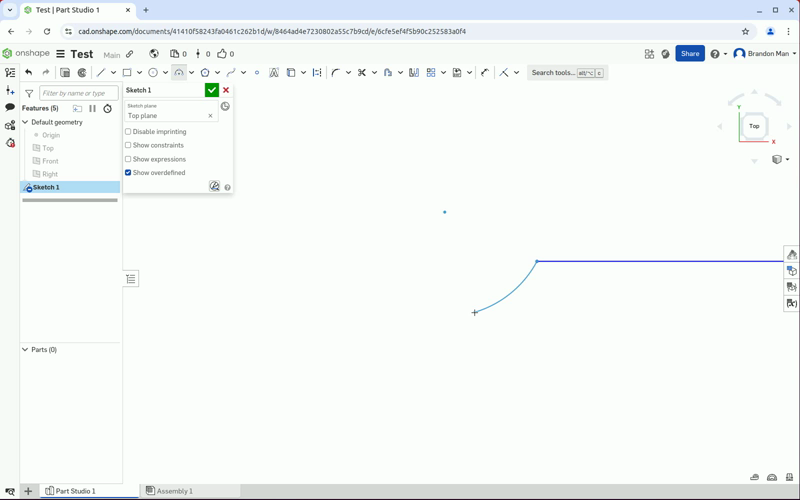
scroll(-6)
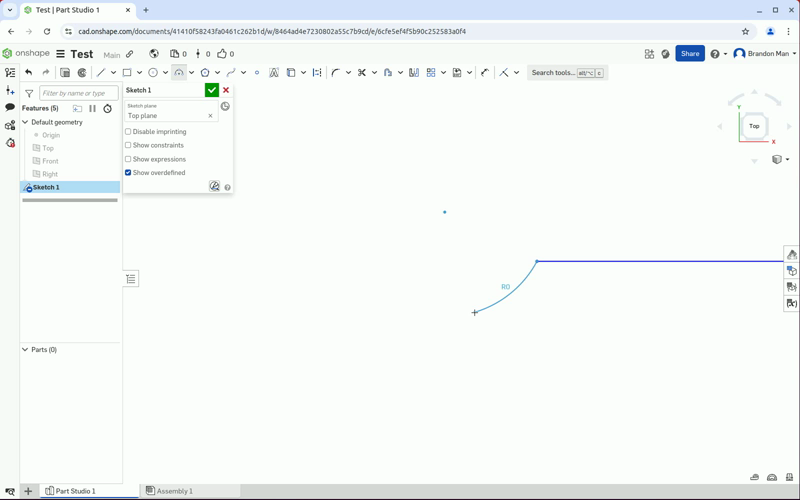
scroll(-6)
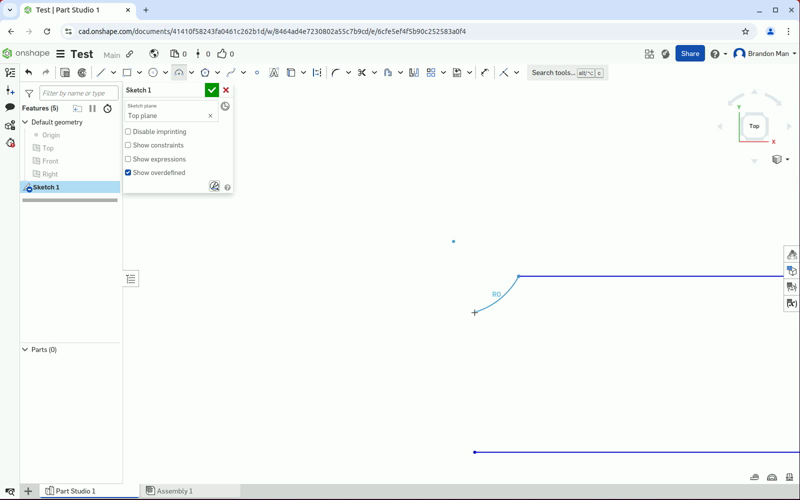
scroll(-6)
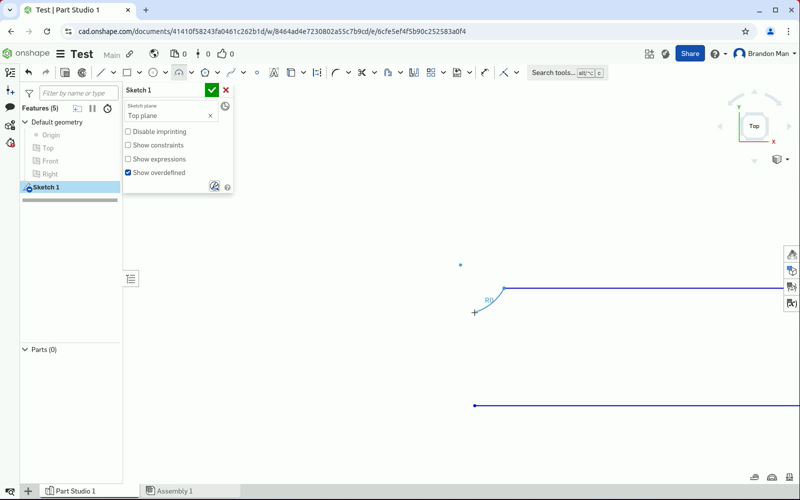
scroll(-6)
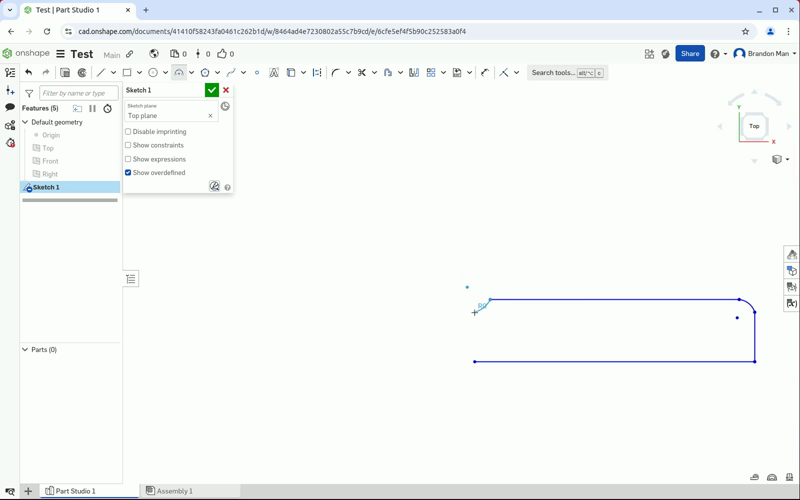
scroll(-6)
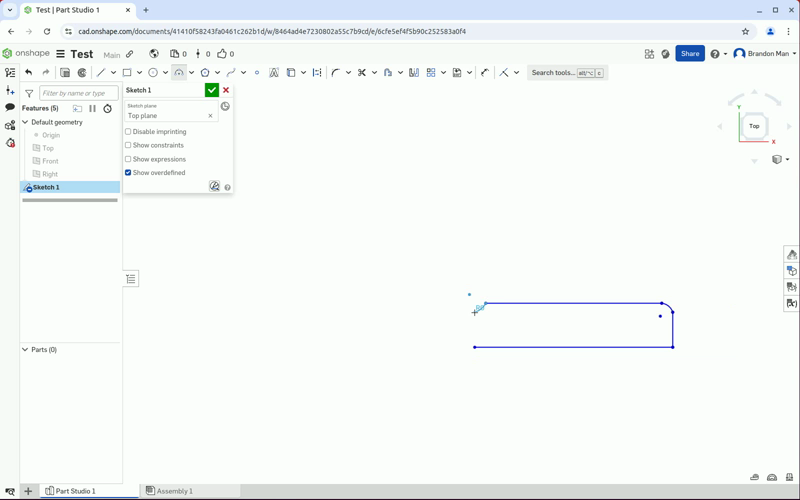
scroll(-6)
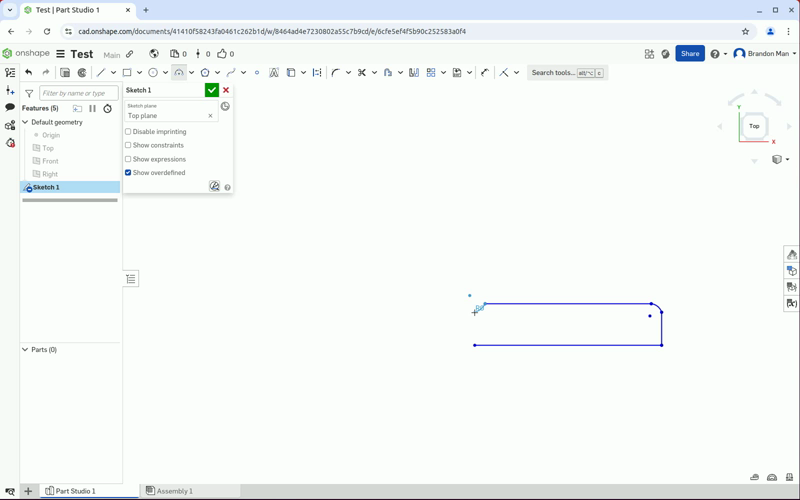
scroll(-6)
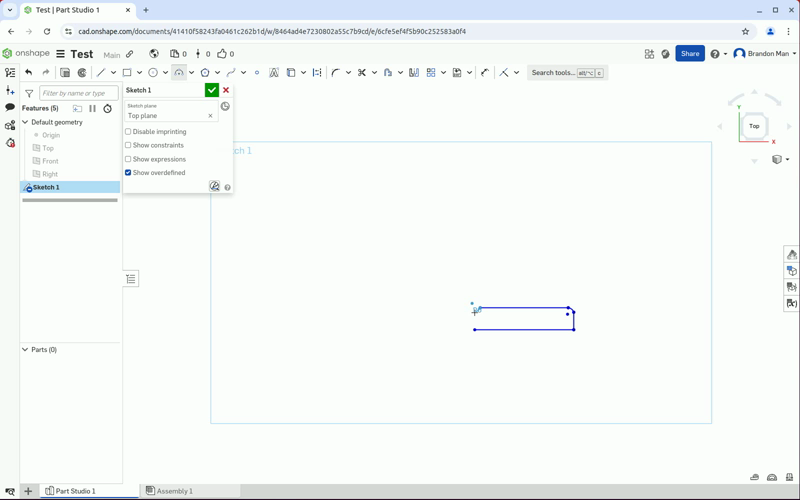
mouse_move(476, 309)
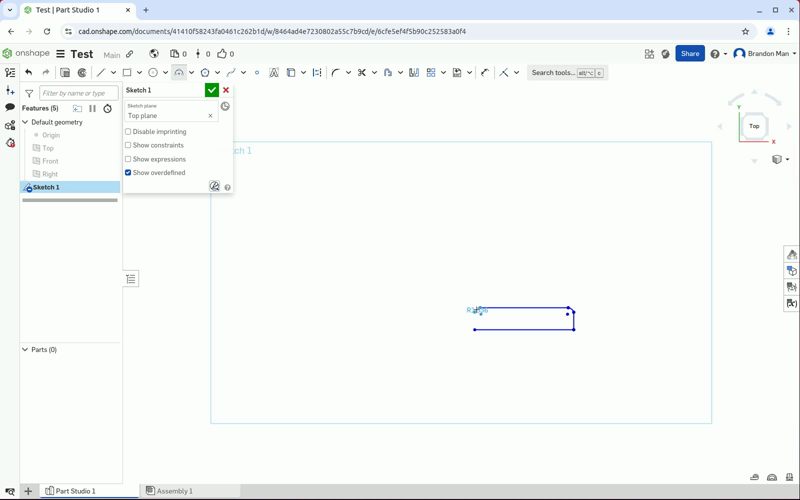
scroll(6)
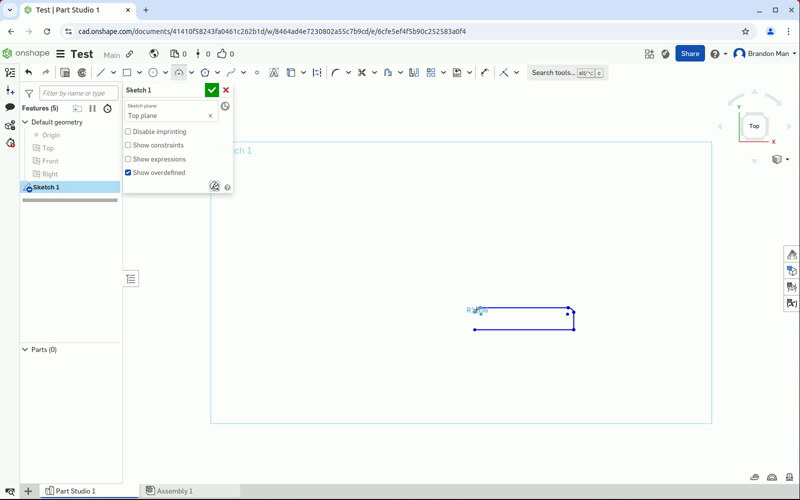
scroll(6)
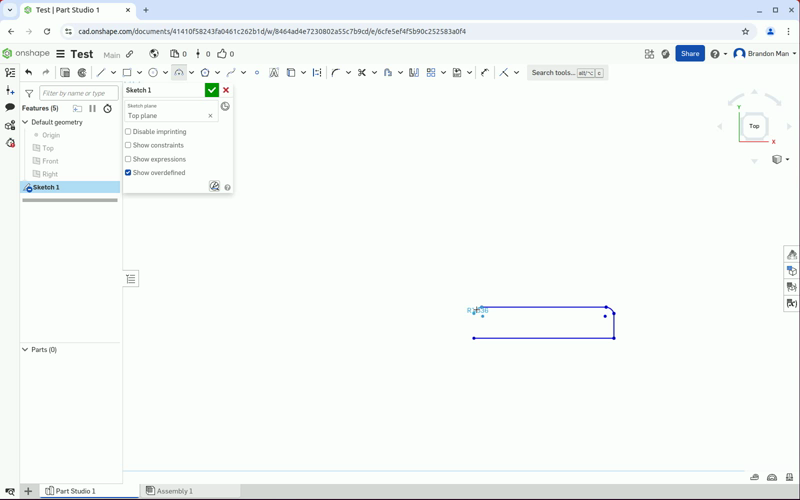
scroll(6)
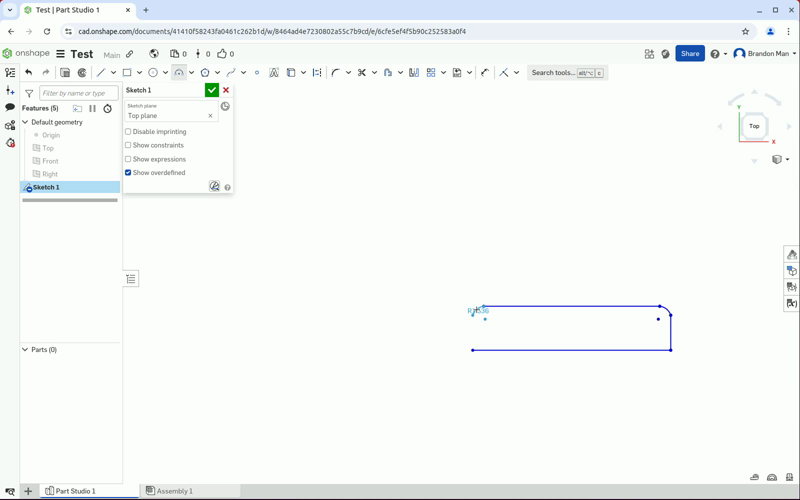
scroll(6)
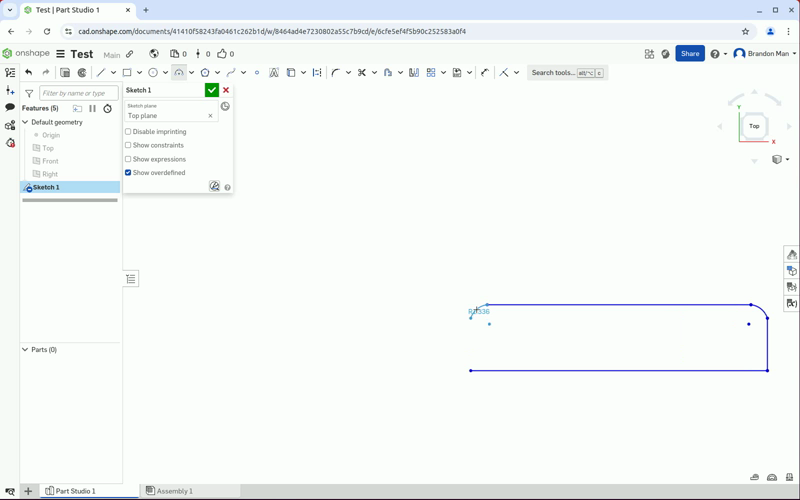
scroll(6)
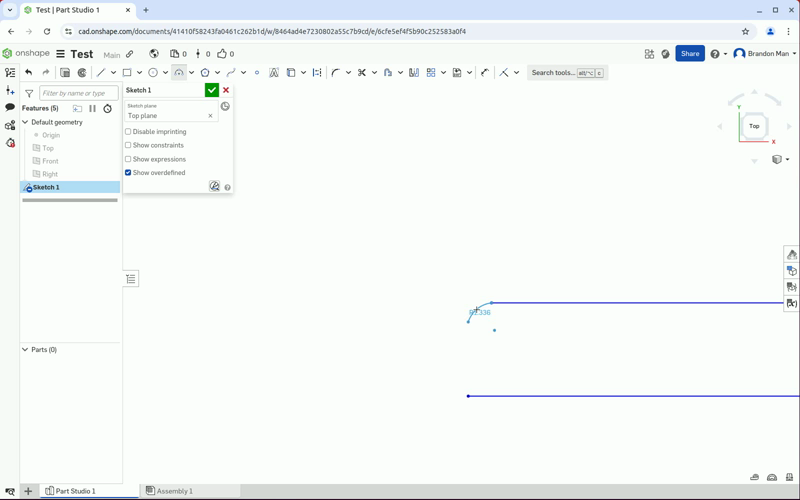
scroll(6)
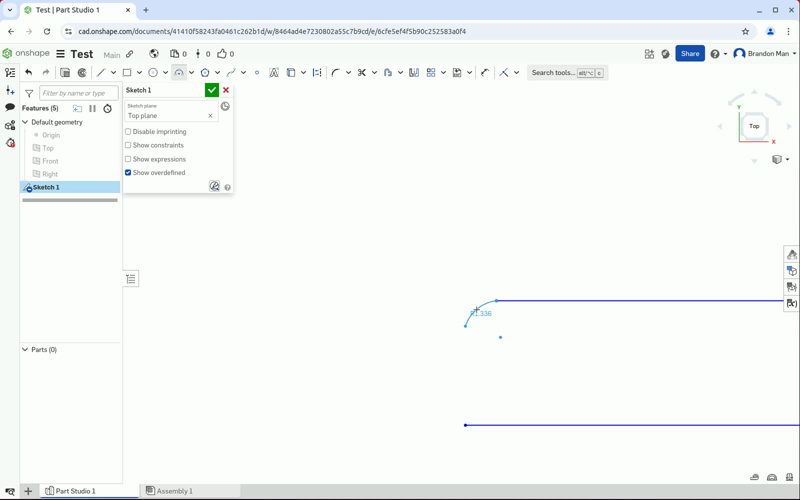
scroll(6)
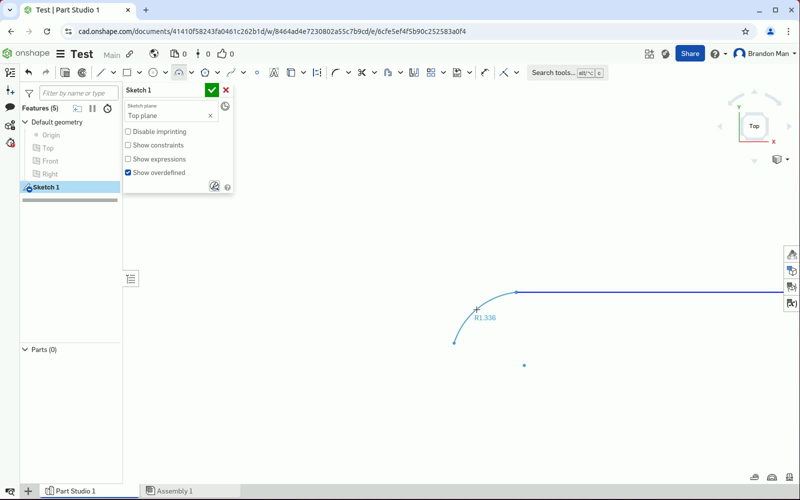
click(476, 309)
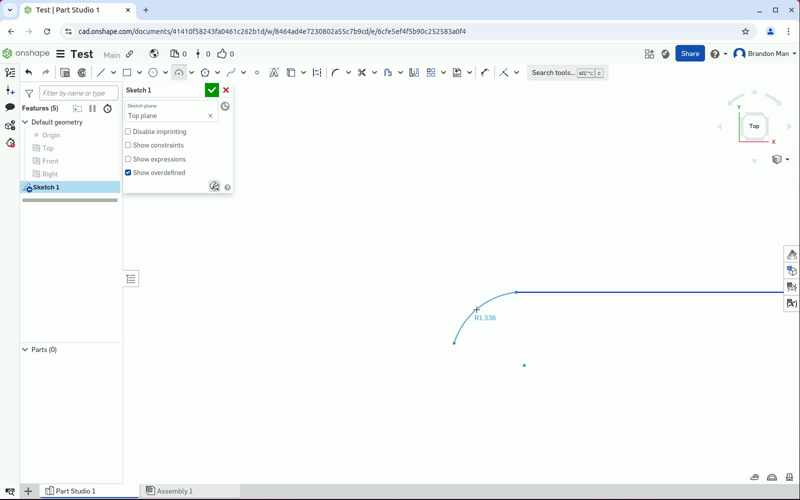
scroll(-6)
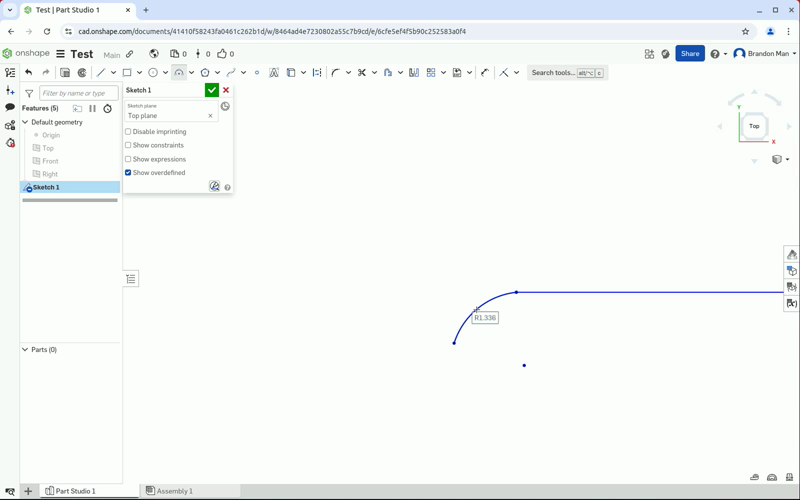
scroll(-6)
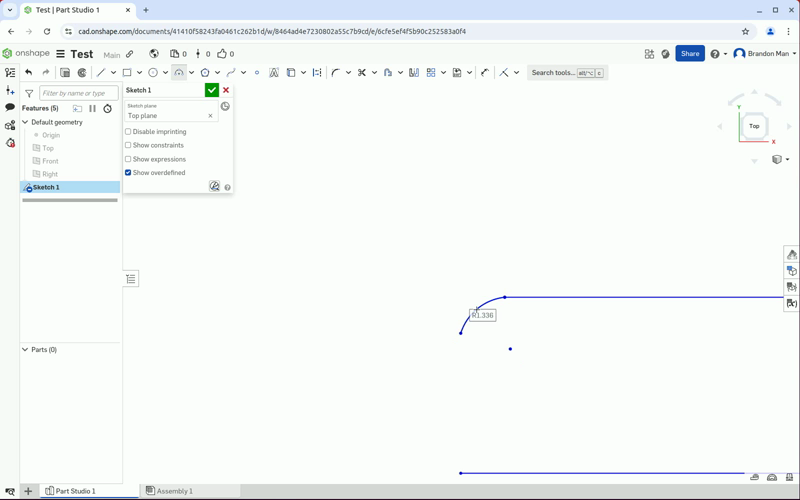
scroll(-6)
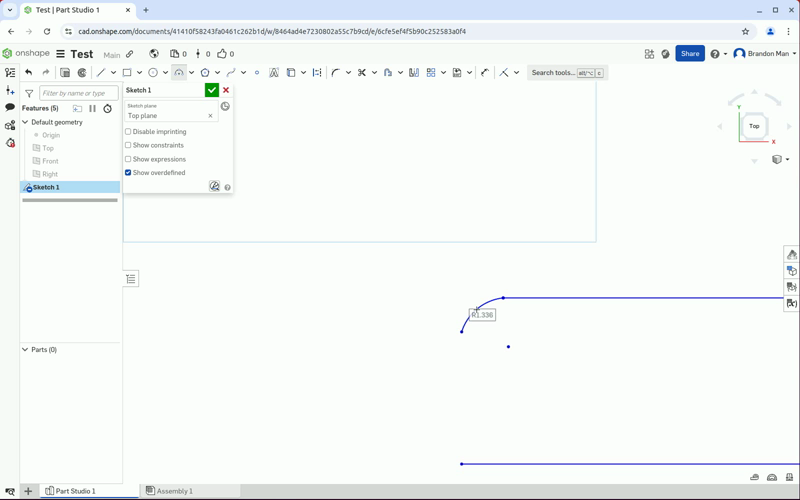
scroll(-6)
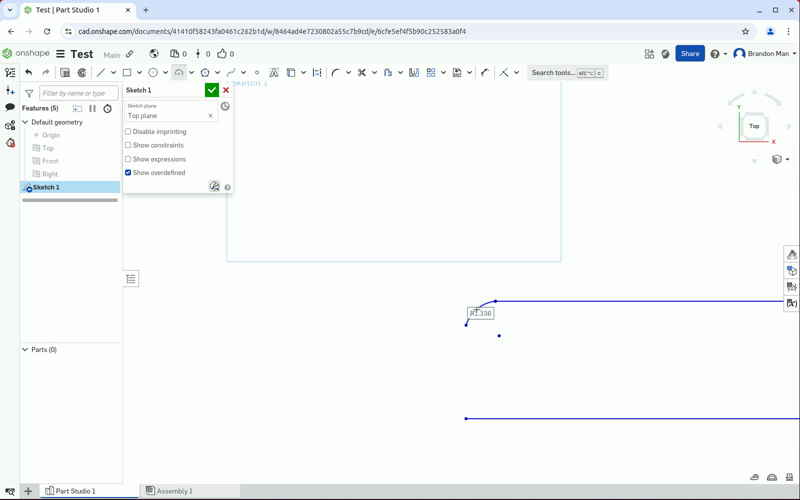
scroll(-6)
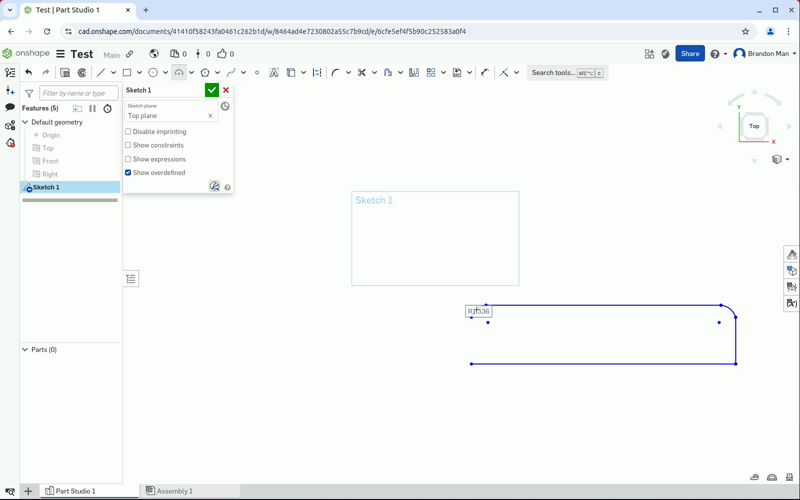
scroll(-6)
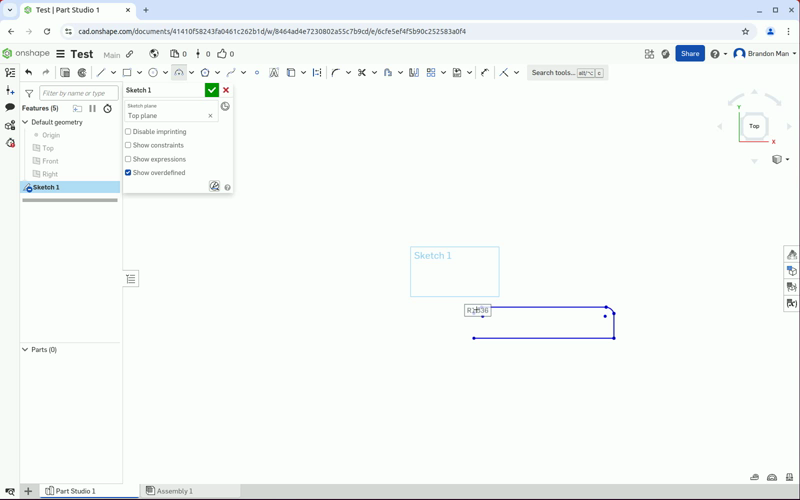
scroll(-6)
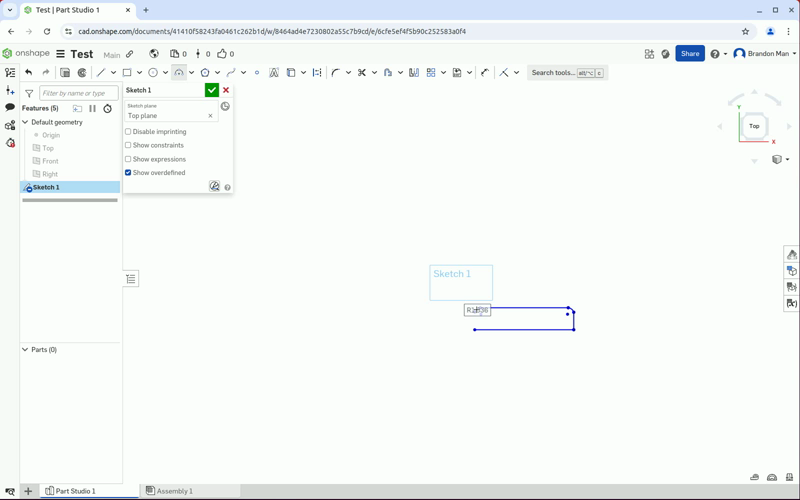
key_up(shift)
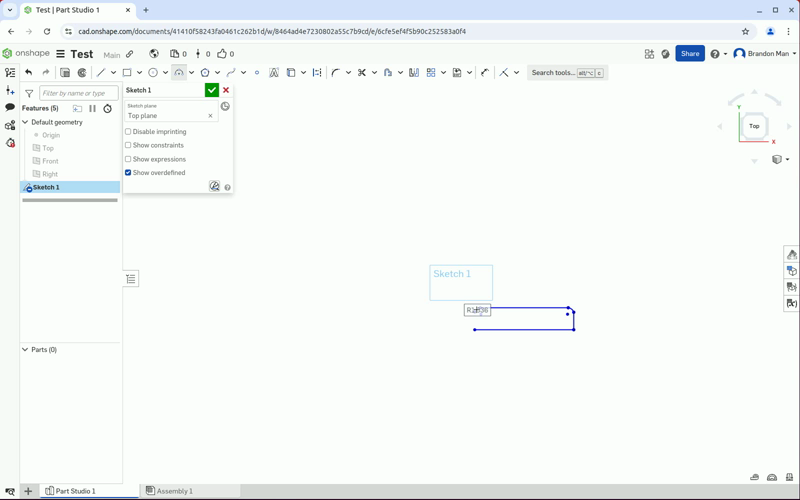
key(esc)
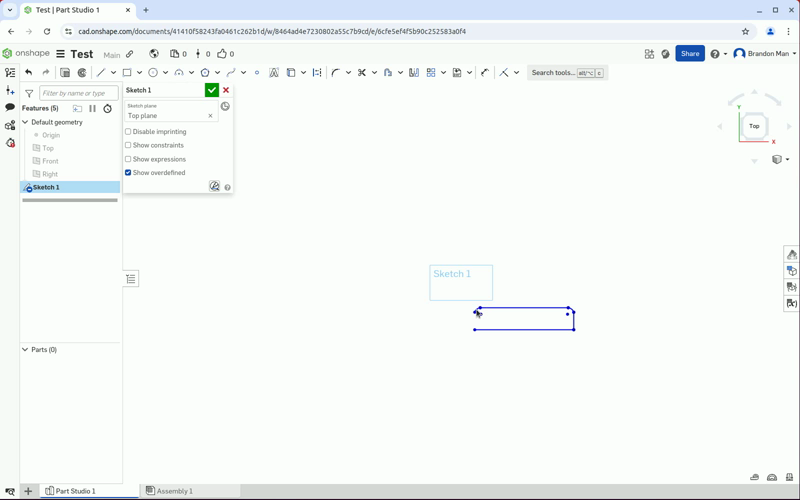
key(l)
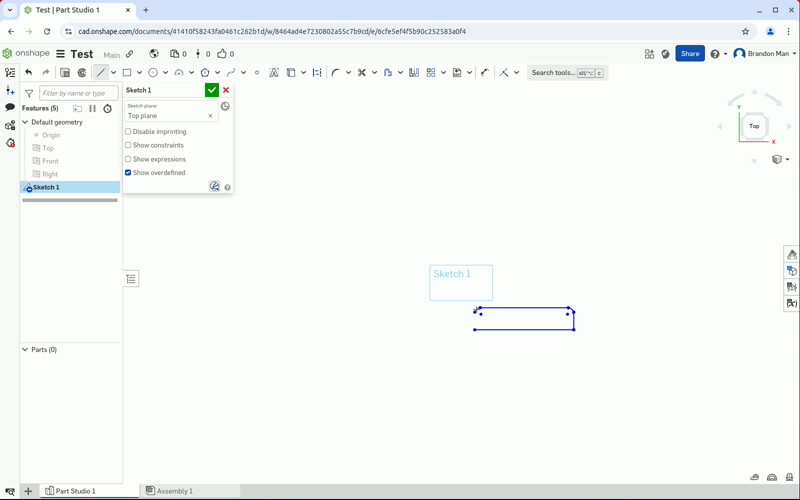
mouse_move(474, 312)
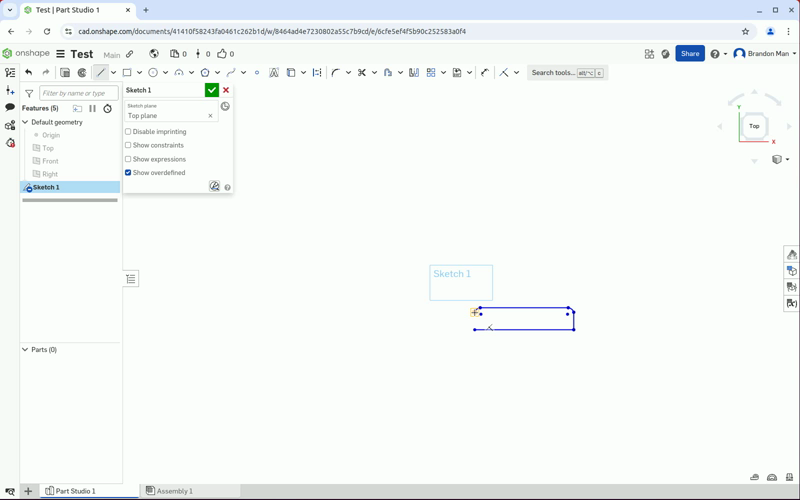
scroll(6)
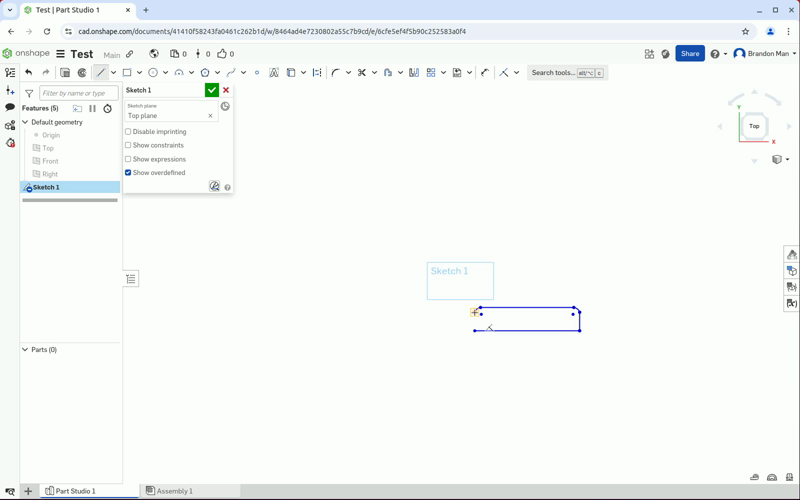
scroll(6)
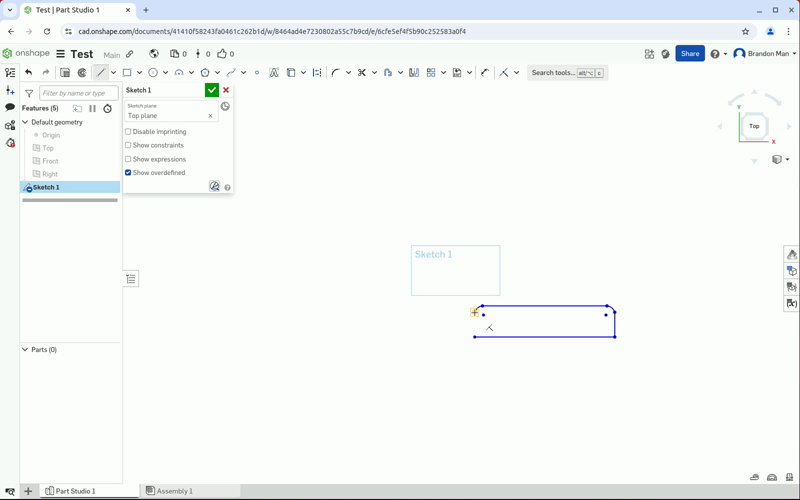
scroll(6)
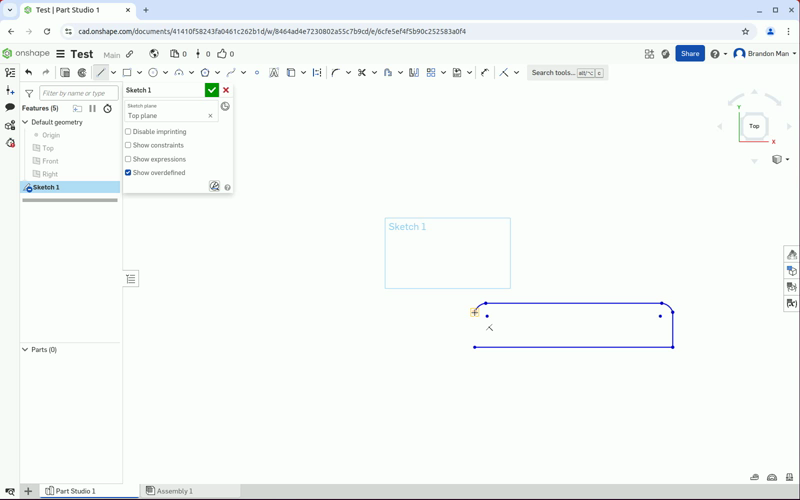
scroll(6)
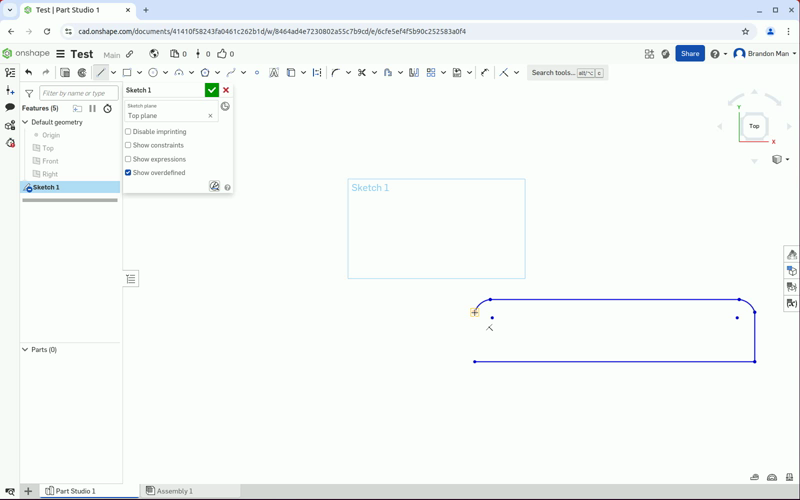
scroll(6)
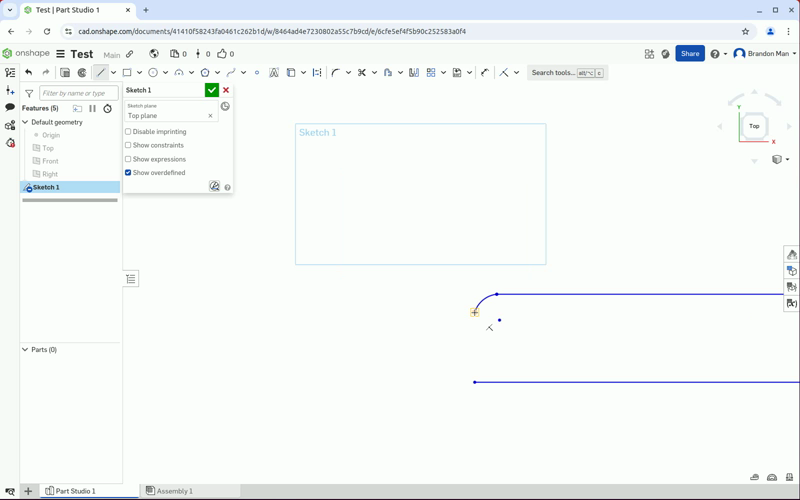
scroll(6)
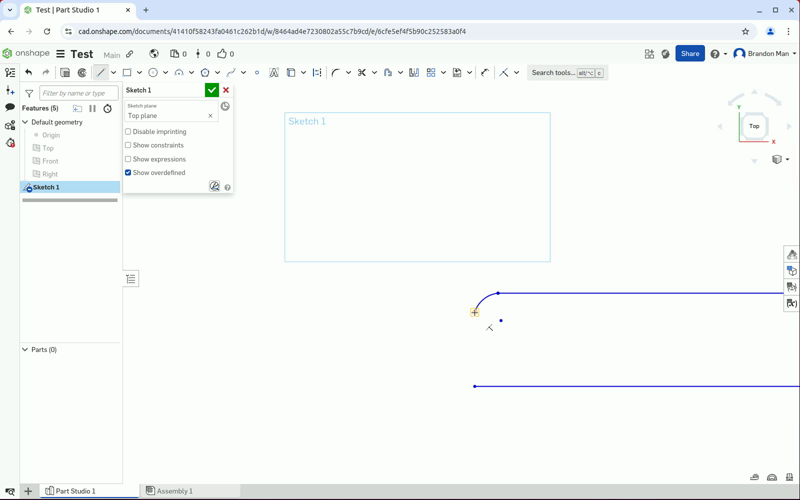
scroll(6)
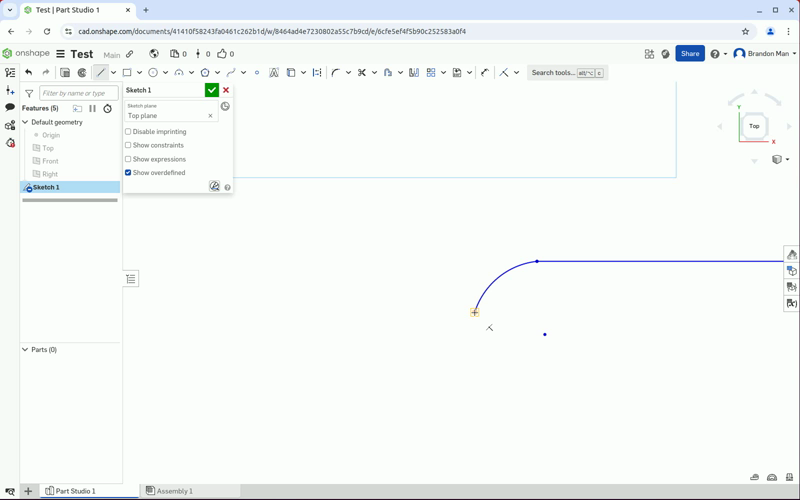
click(474, 312)
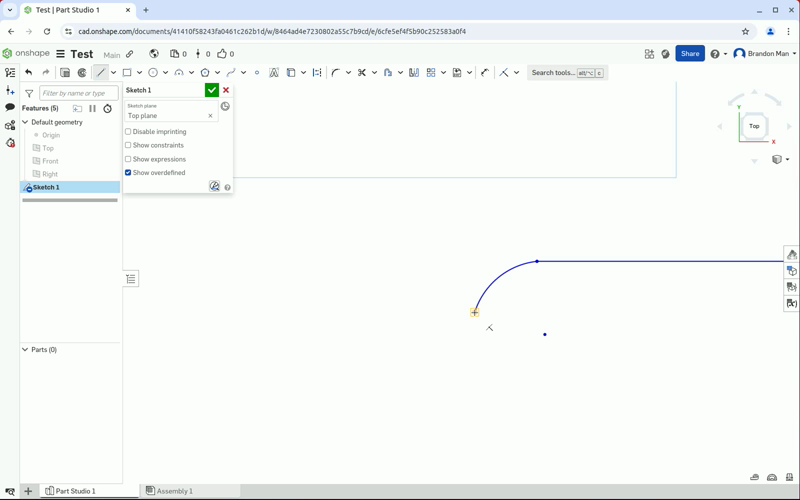
scroll(-6)
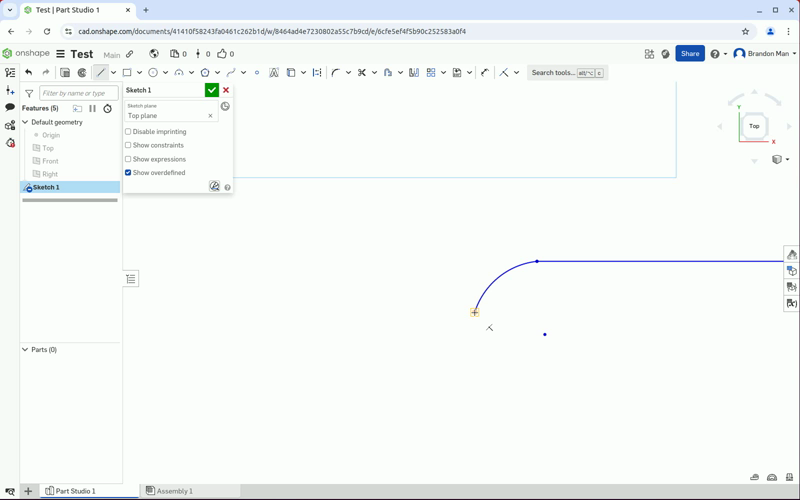
scroll(-6)
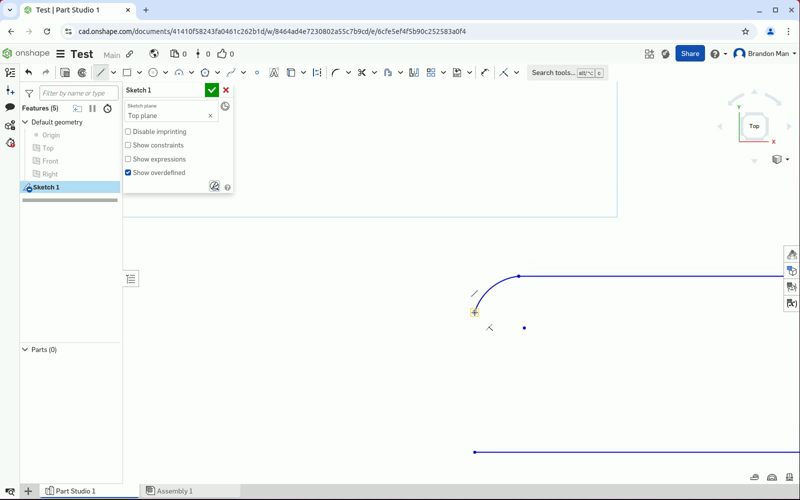
scroll(-6)
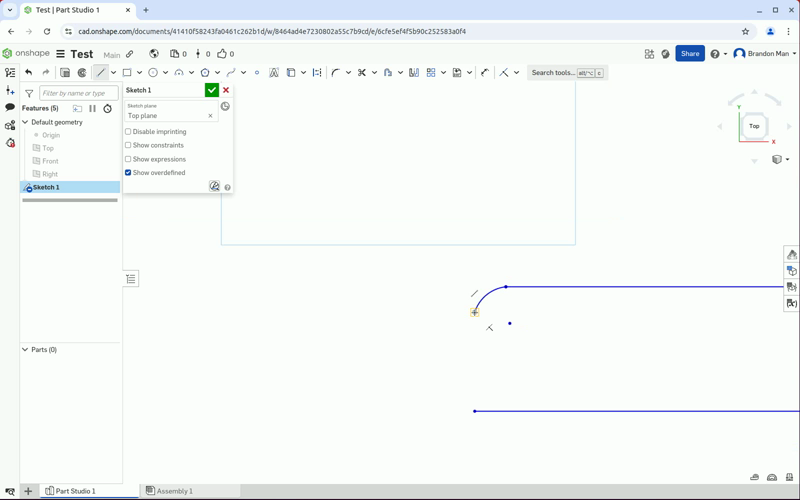
scroll(-6)
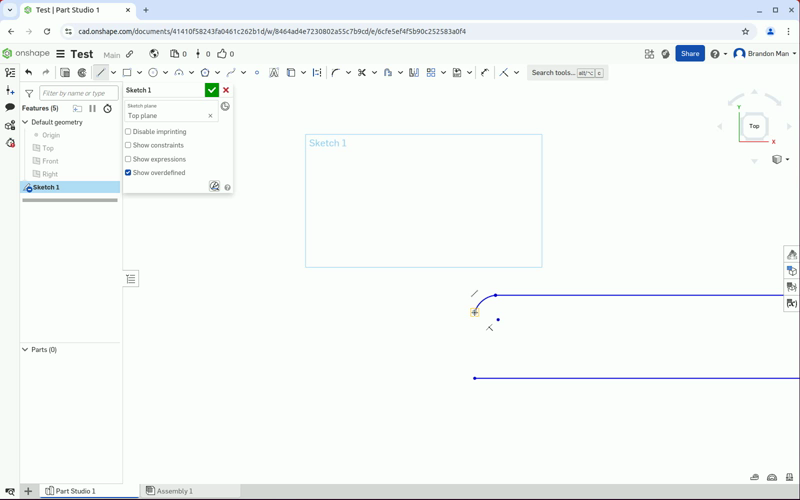
scroll(-6)
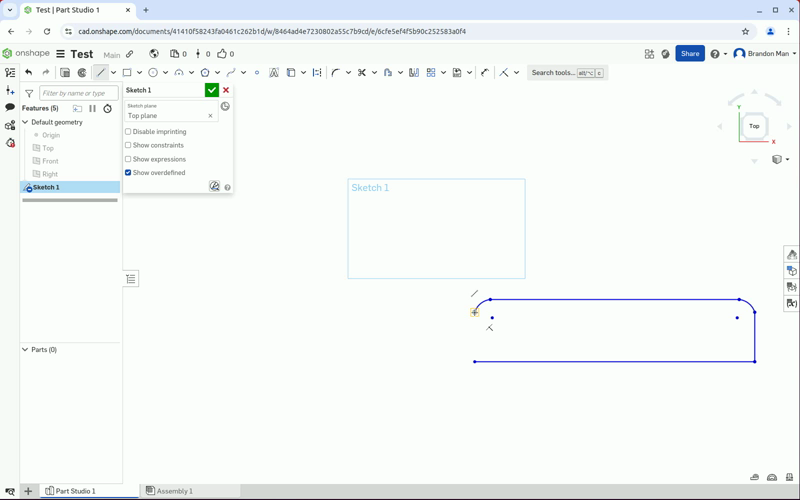
scroll(-6)
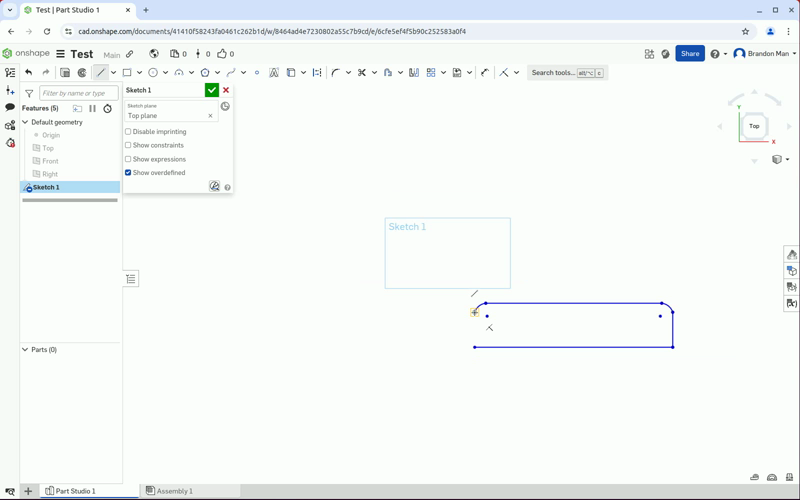
scroll(-6)
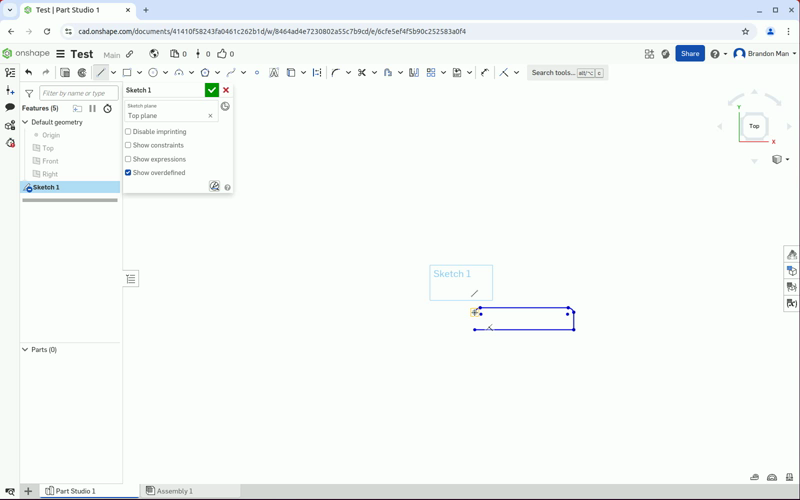
mouse_move(504, 312)
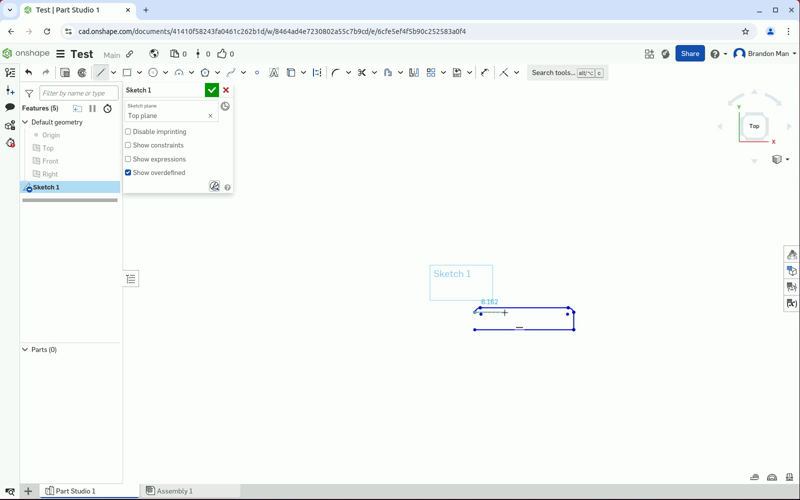
key_down(shift)
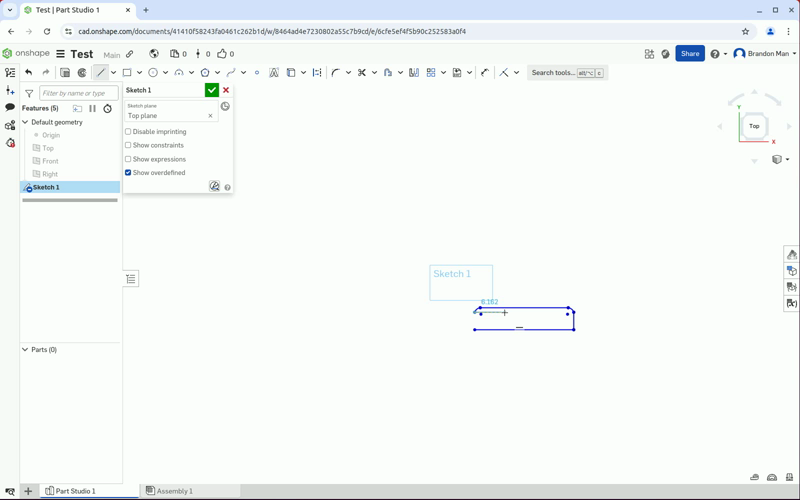
mouse_move(474, 329)
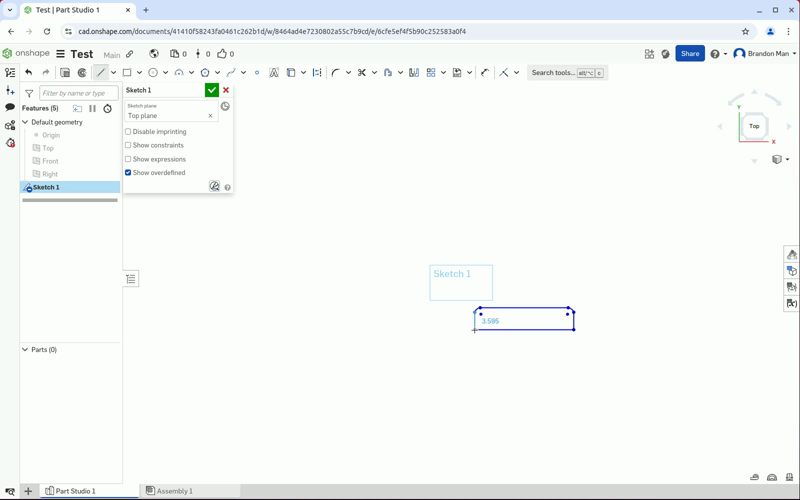
key_up(shift)
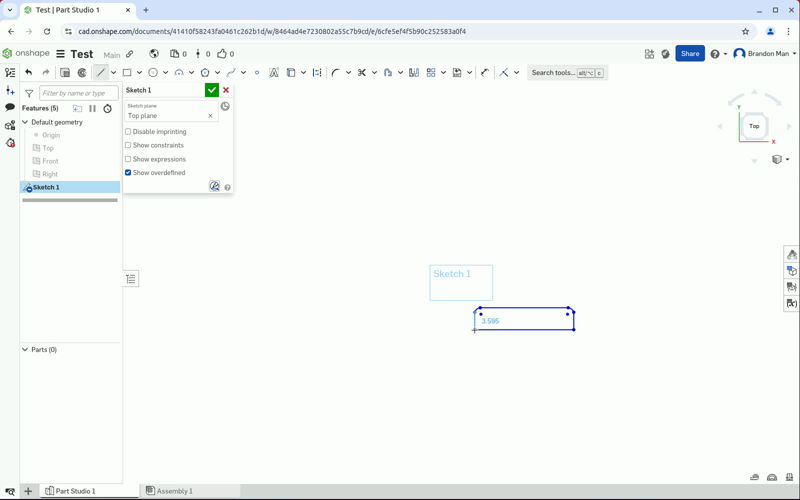
click(474, 329)
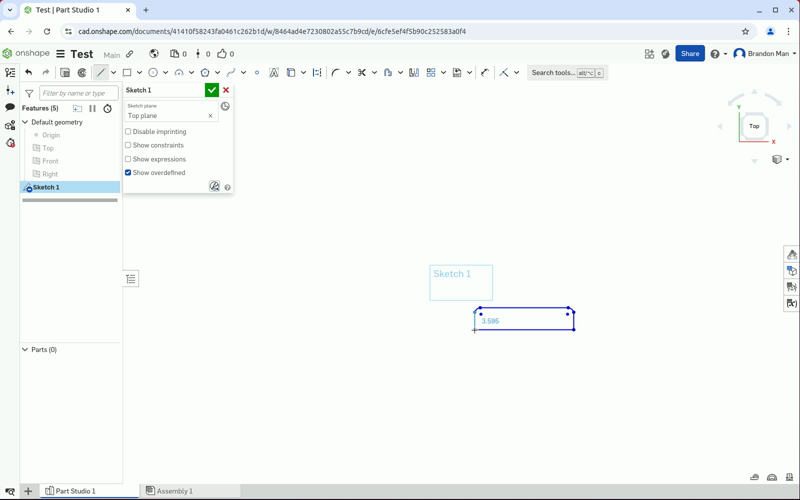
key(esc)
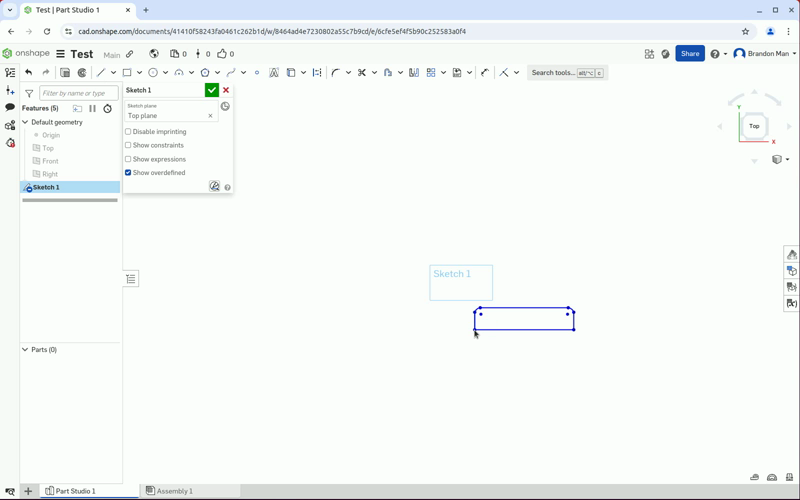
key(c)
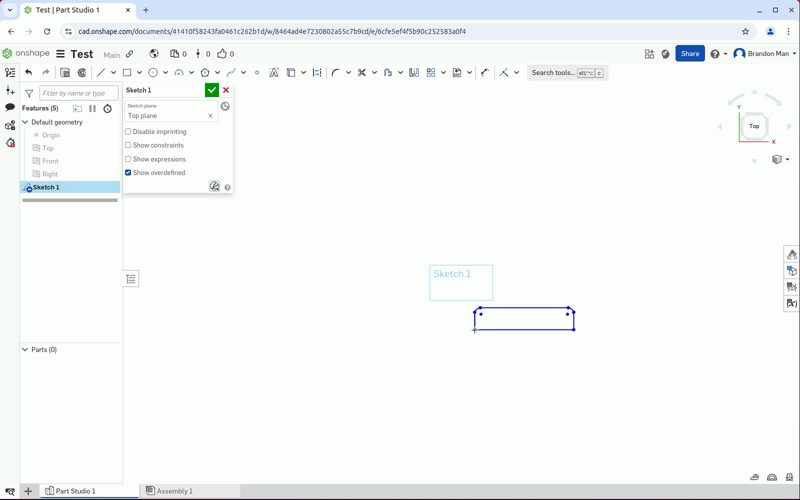
key_down(shift)
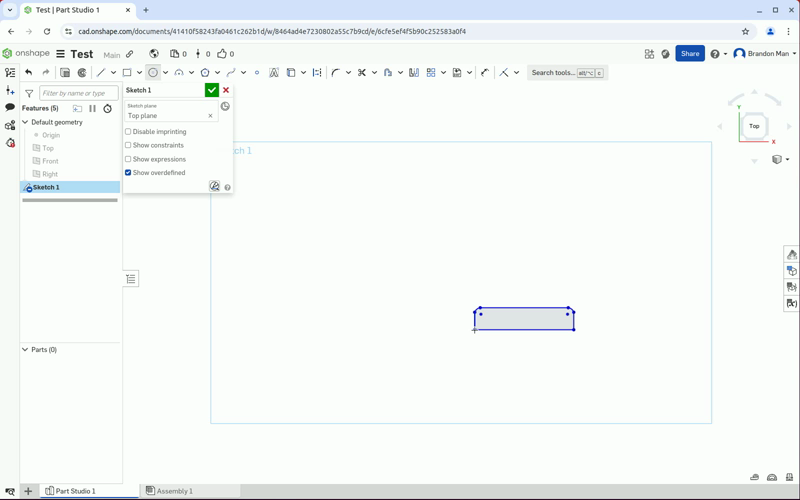
mouse_move(480, 312)
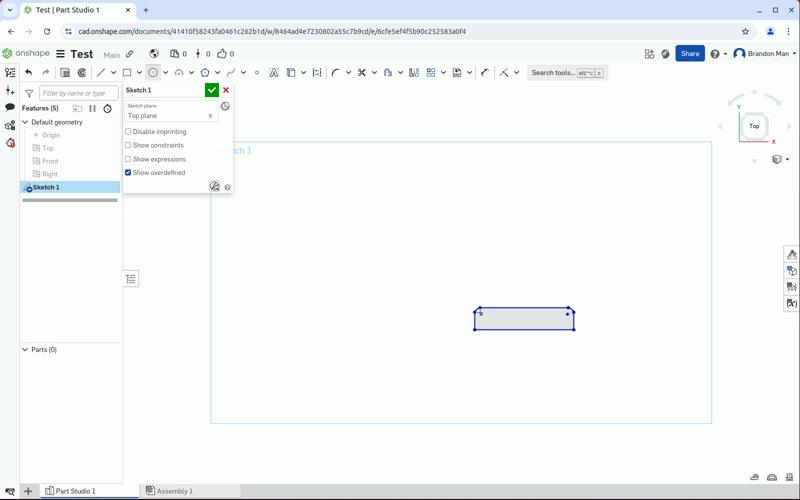
scroll(6)
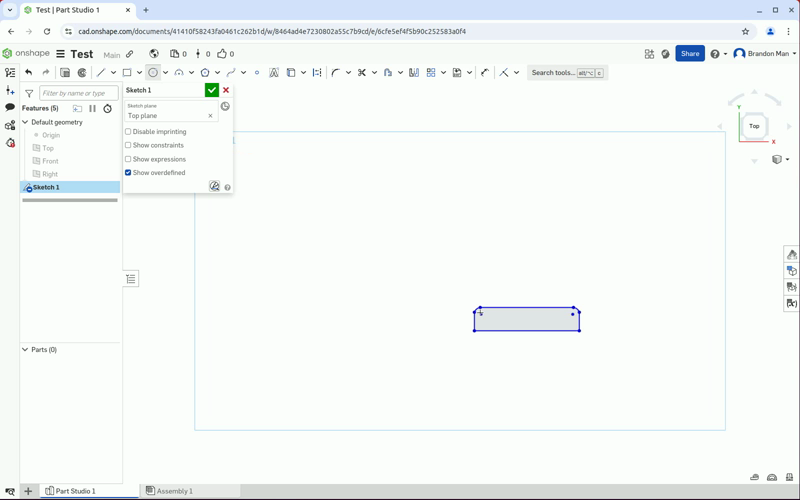
scroll(6)
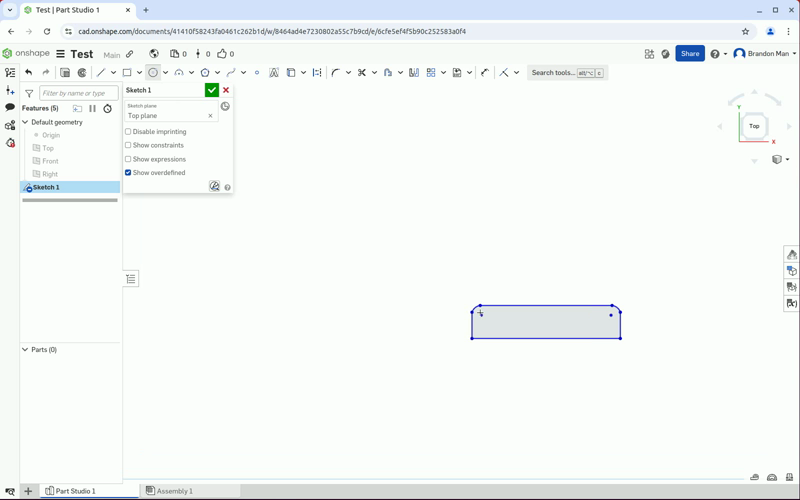
scroll(6)
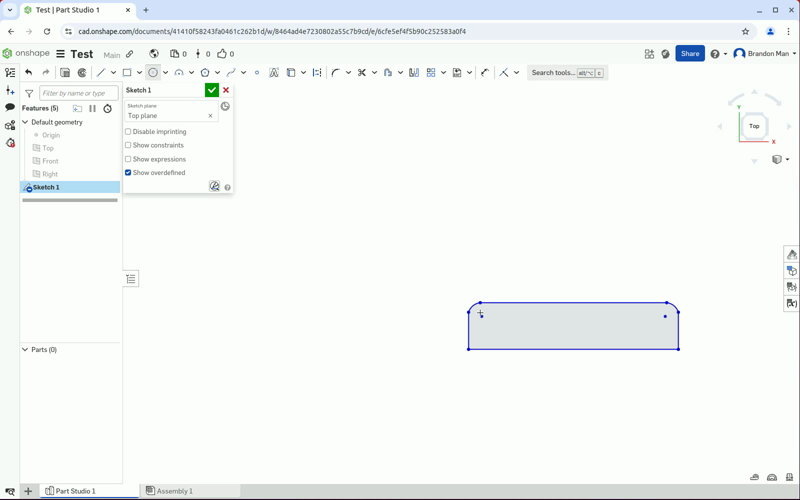
scroll(6)
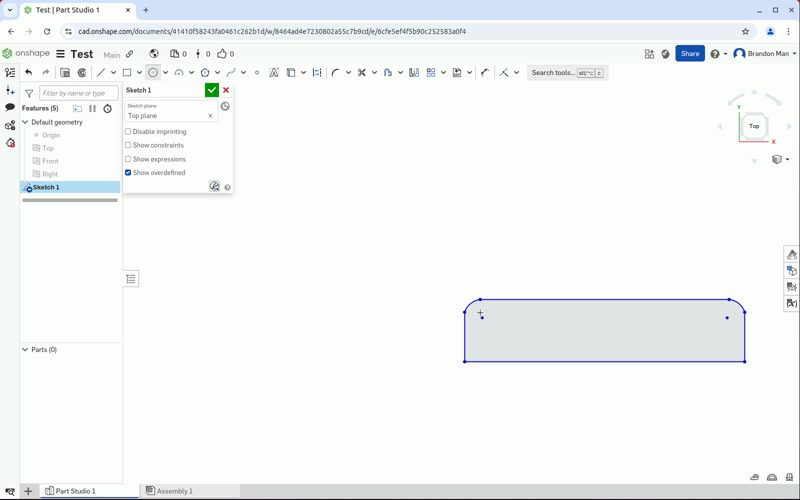
scroll(6)
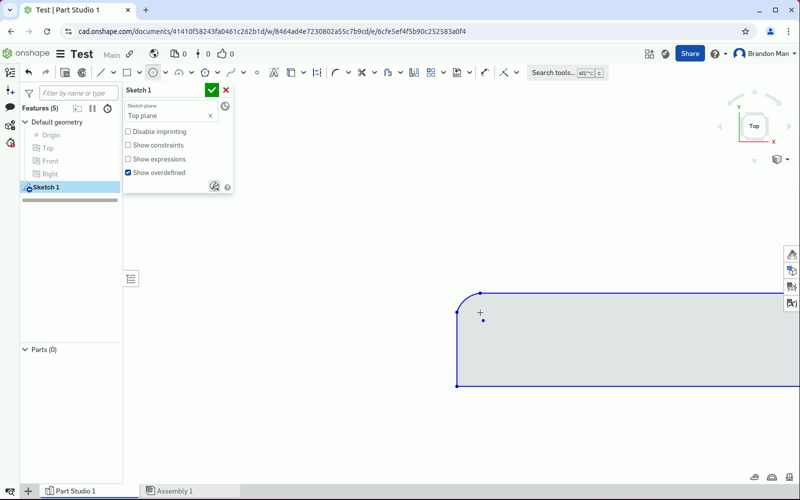
scroll(6)
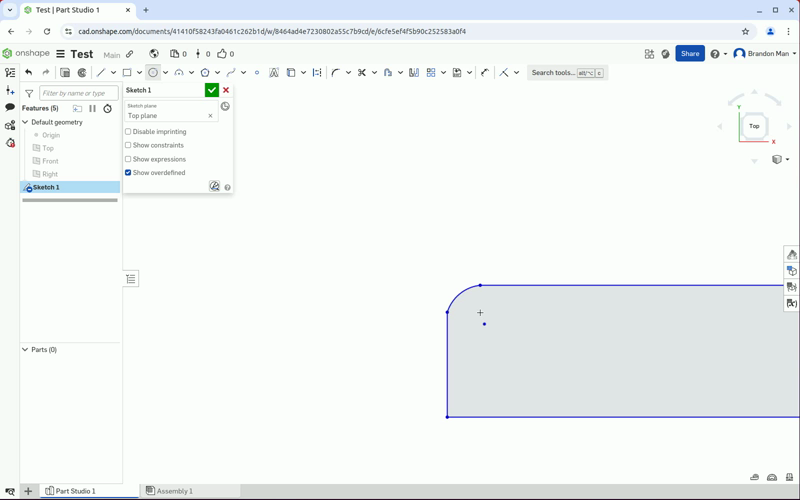
scroll(6)
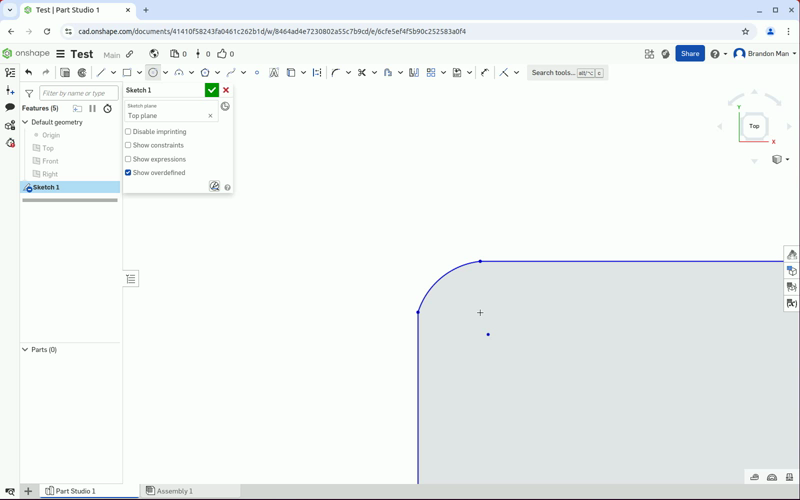
click(480, 312)
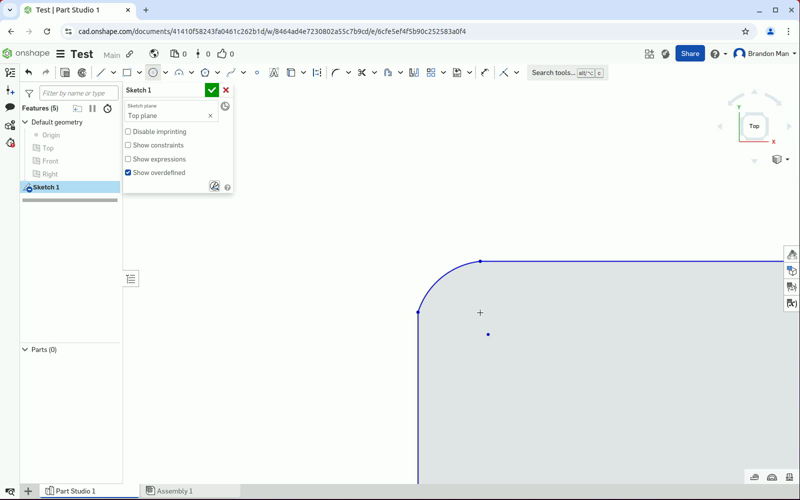
scroll(-6)
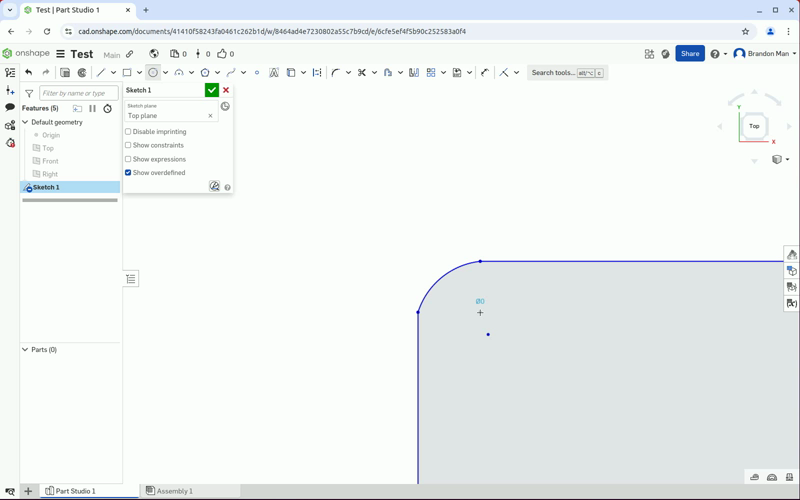
scroll(-6)
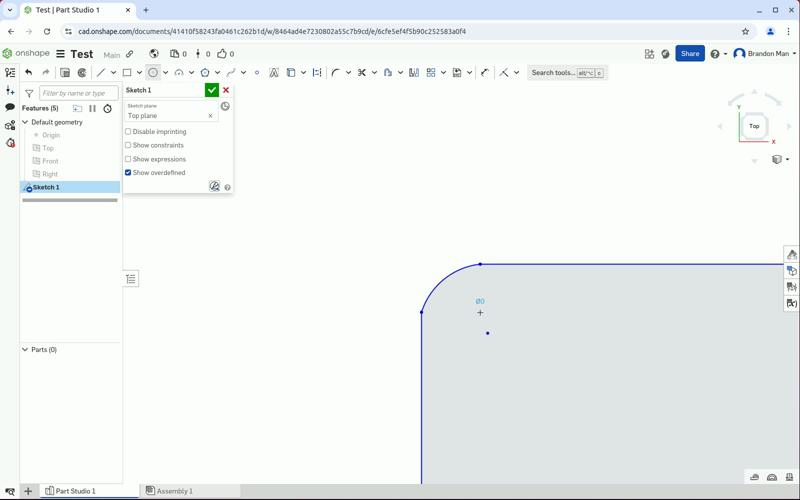
scroll(-6)
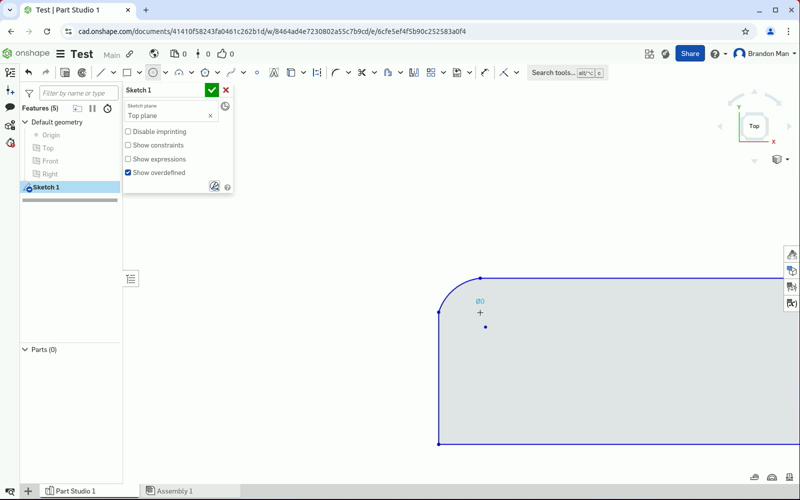
scroll(-6)
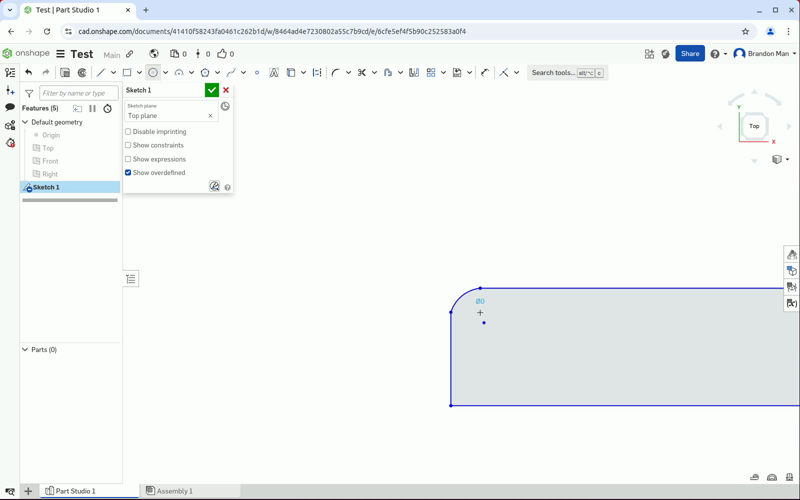
scroll(-6)
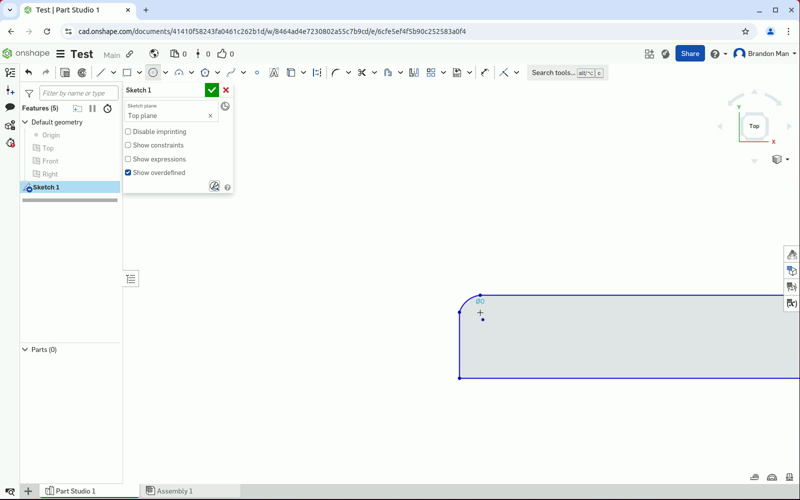
scroll(-6)
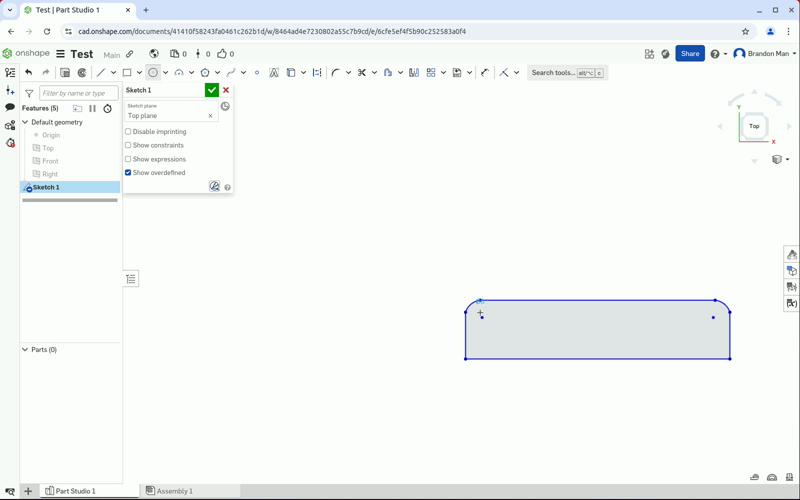
scroll(-6)
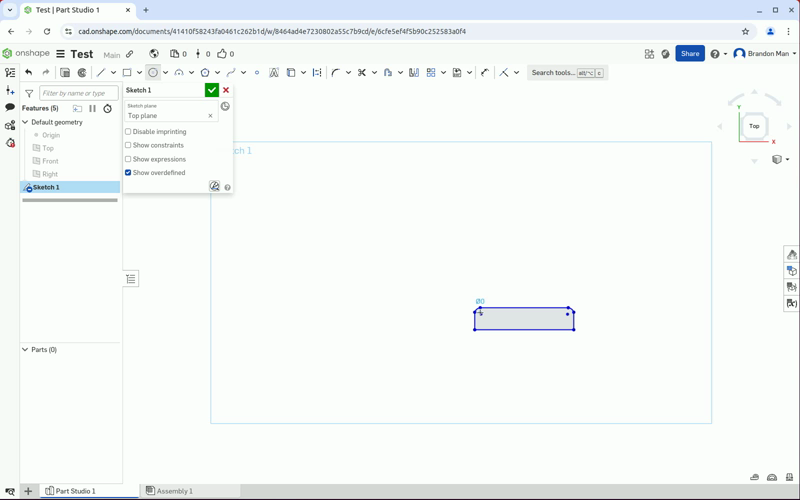
key_up(shift)
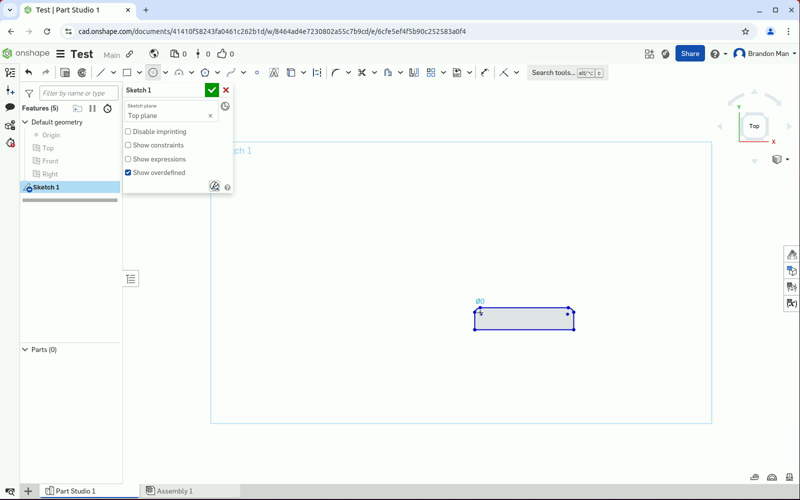
mouse_move(482, 312)
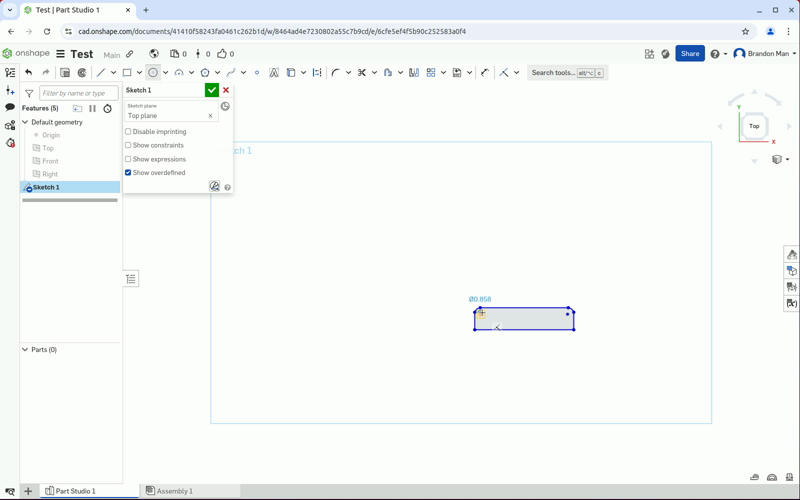
scroll(6)
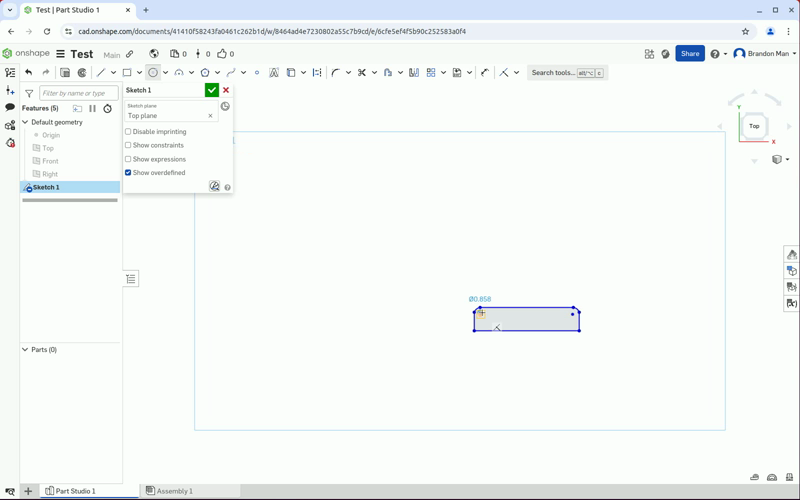
scroll(6)
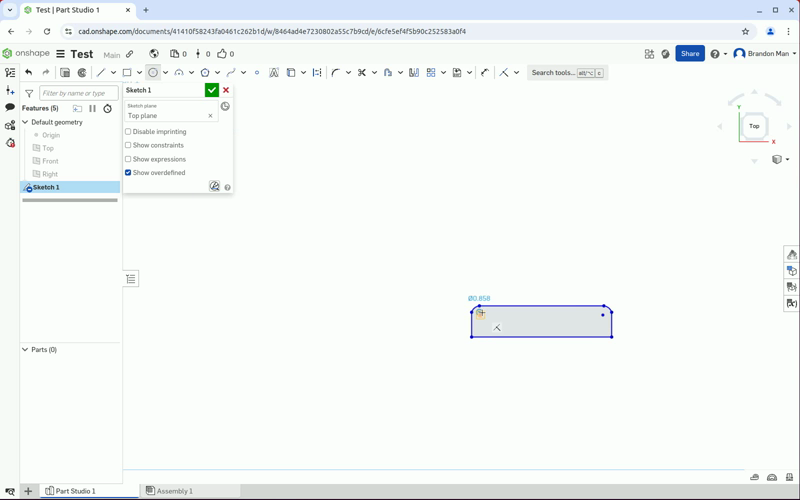
scroll(6)
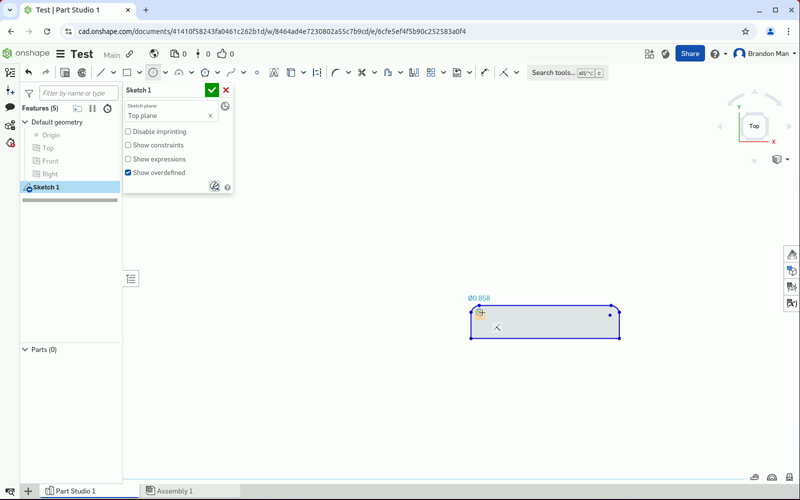
scroll(6)
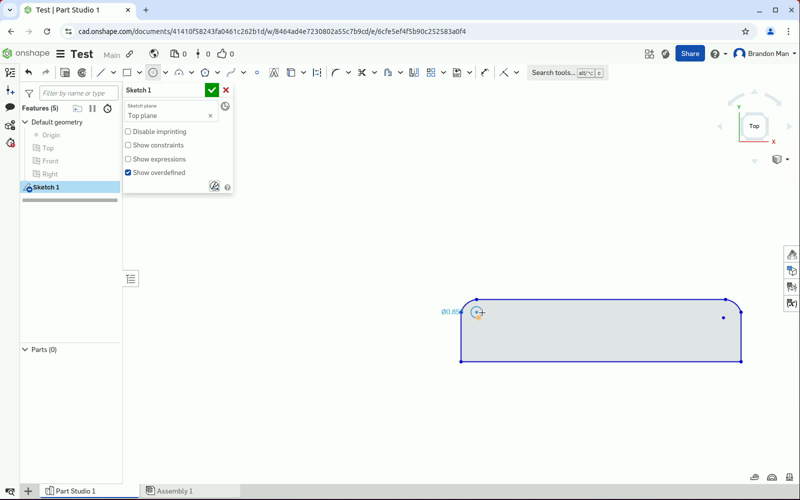
scroll(6)
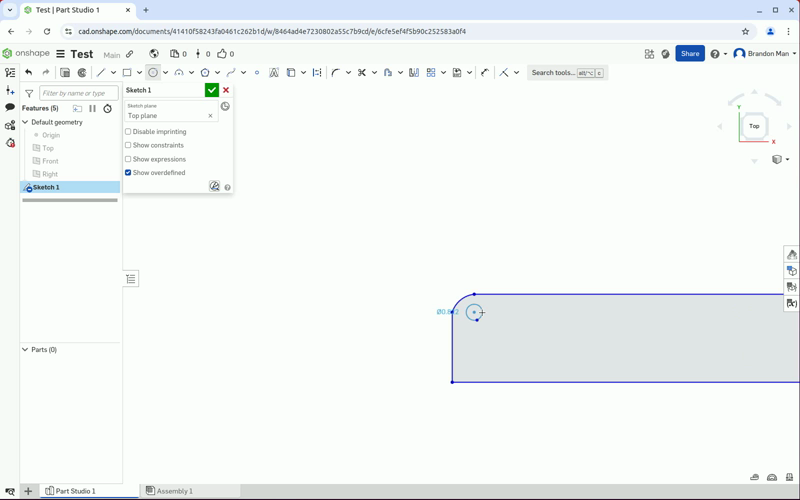
scroll(6)
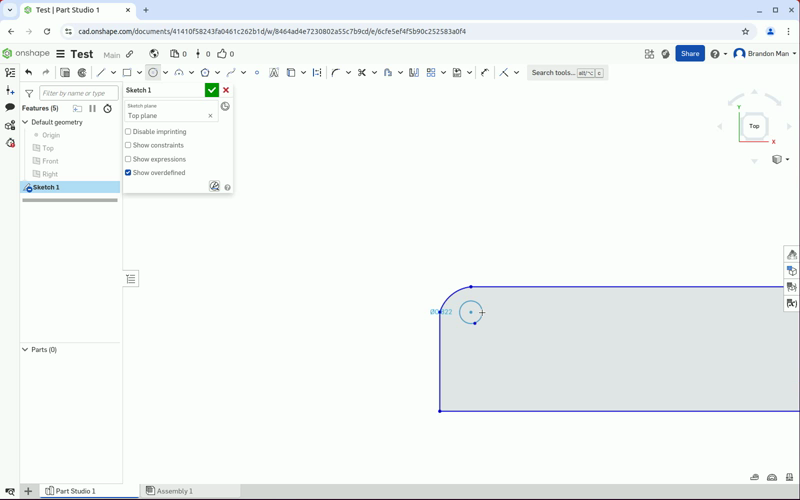
scroll(6)
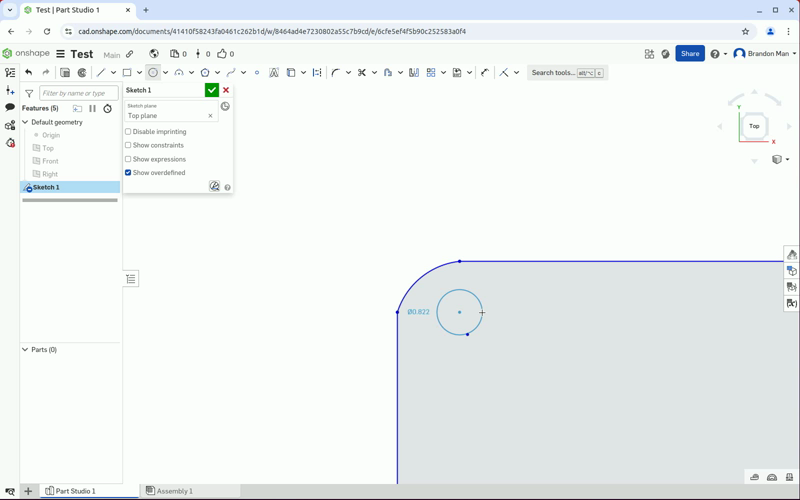
click(482, 312)
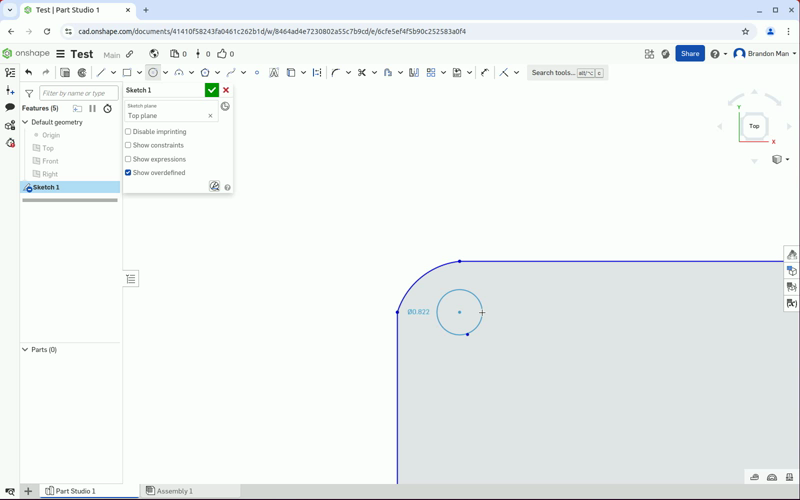
scroll(-6)
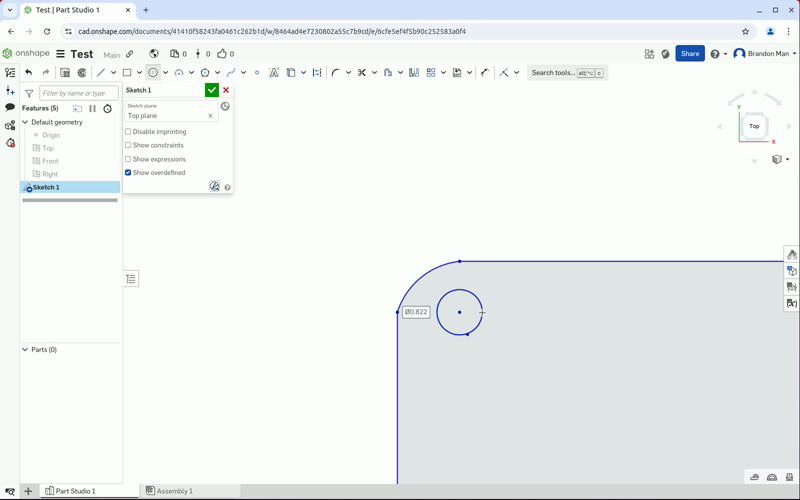
scroll(-6)
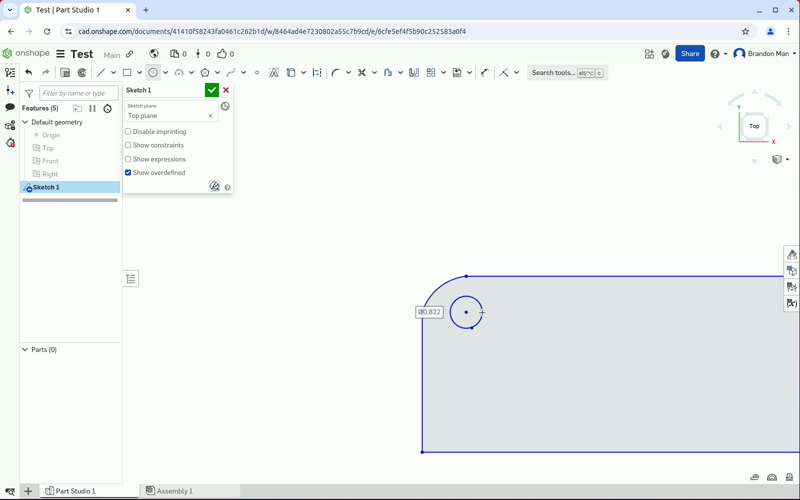
scroll(-6)
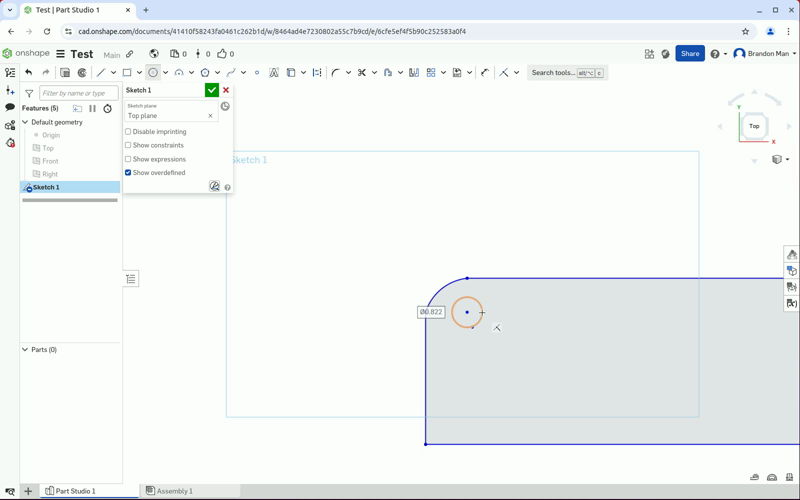
scroll(-6)
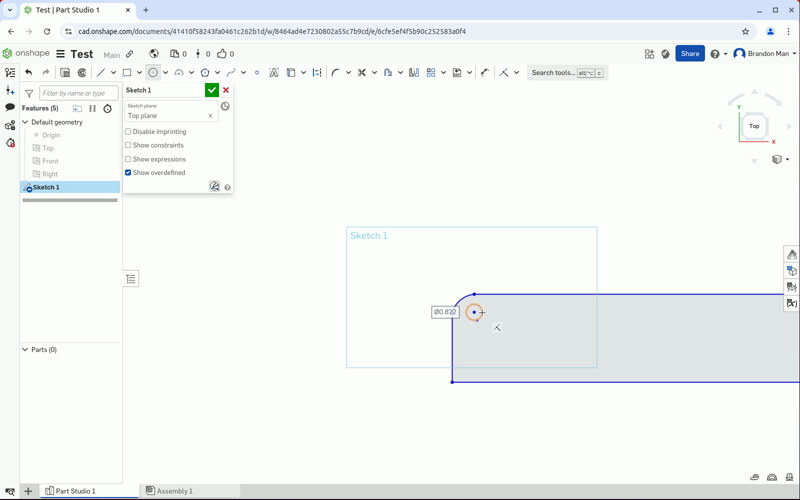
scroll(-6)
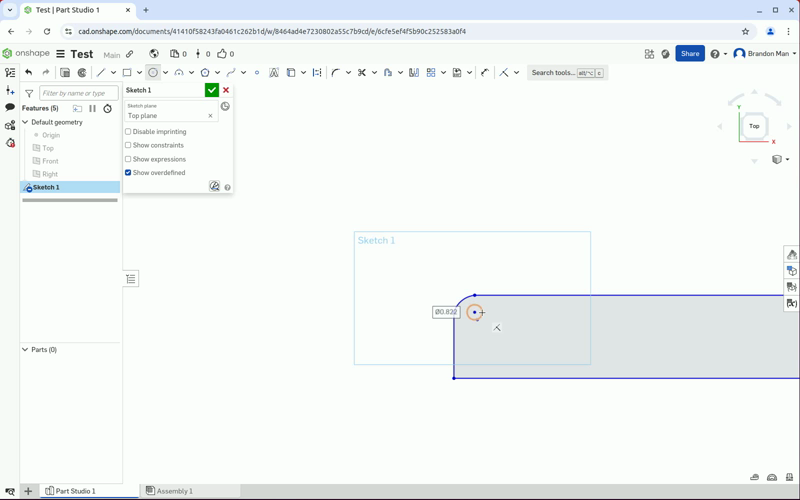
scroll(-6)
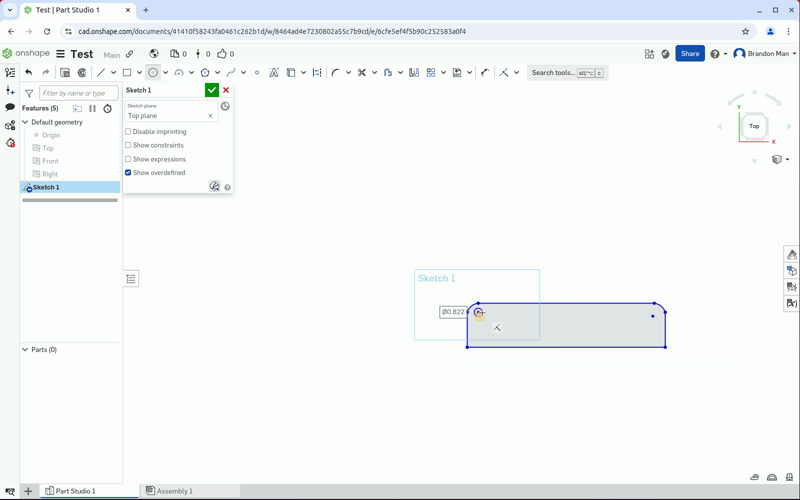
scroll(-6)
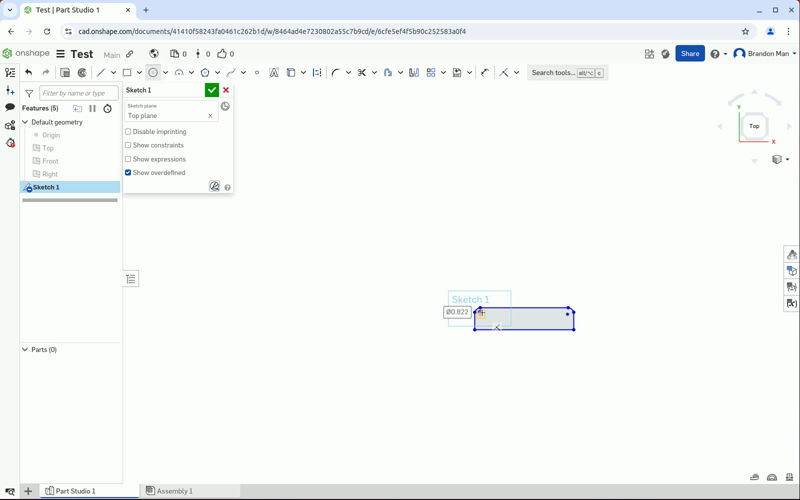
key(esc)
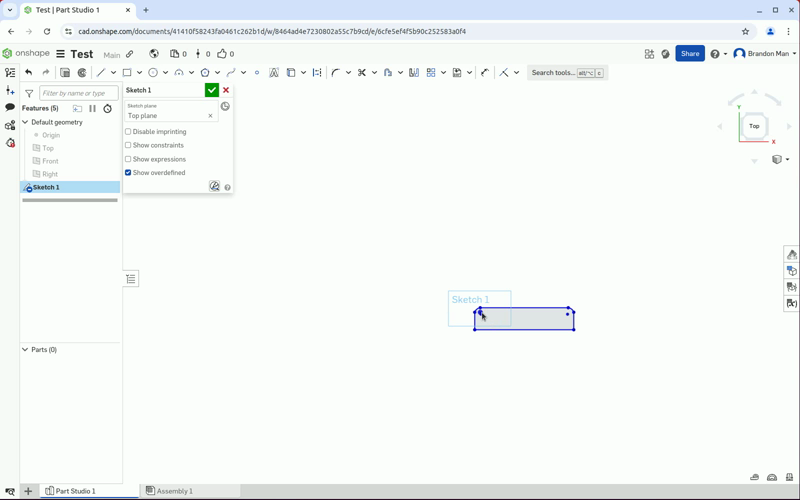
mouse_move(569, 317)
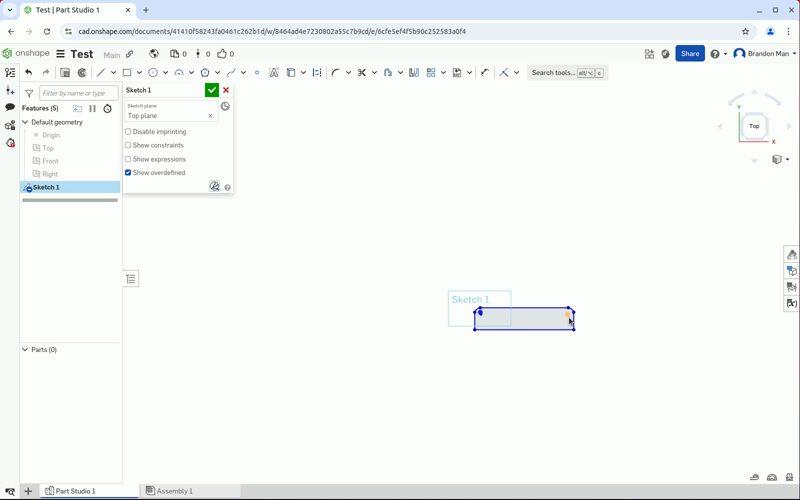
click(569, 317)
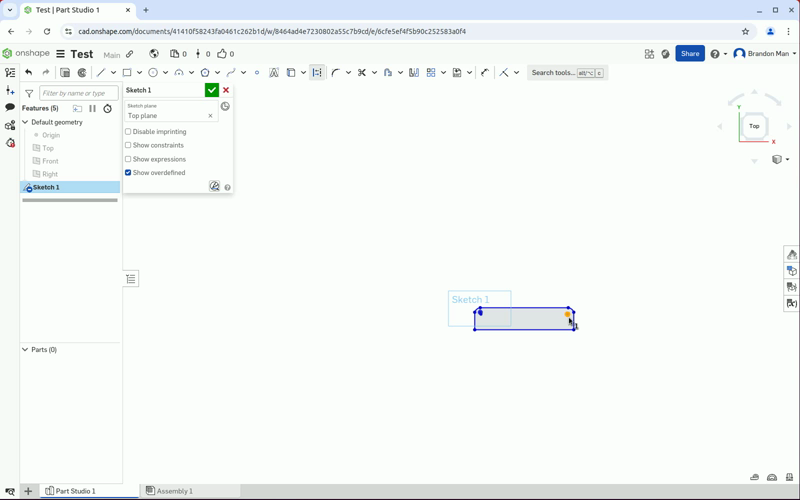
mouse_move(73, 352)
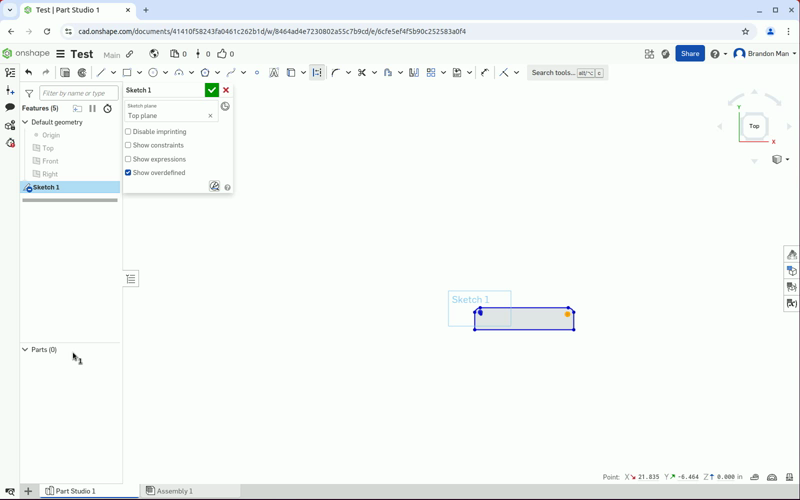
key(shift+y)
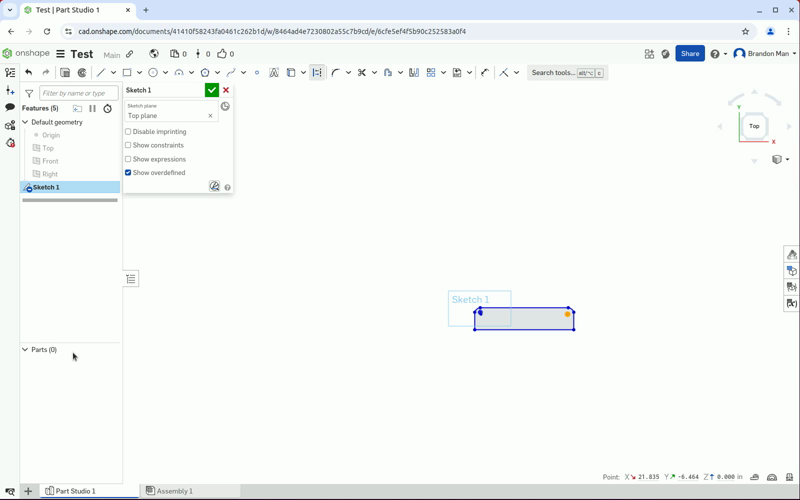
key(shift+e)
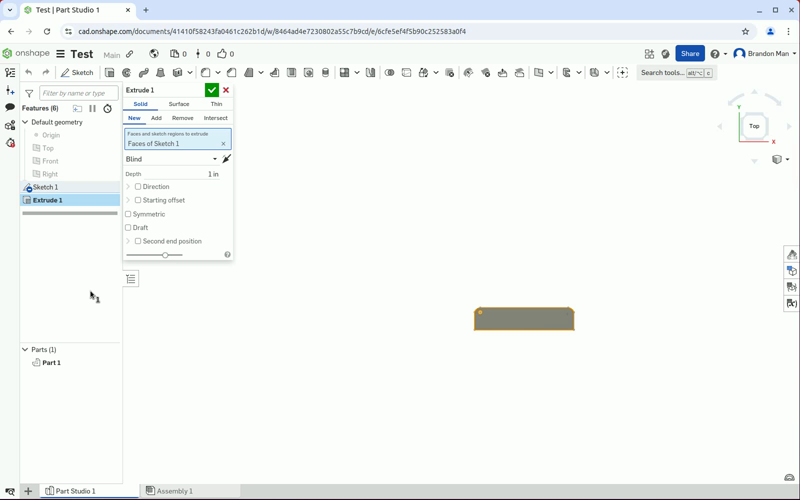
mouse_move(143, 106)
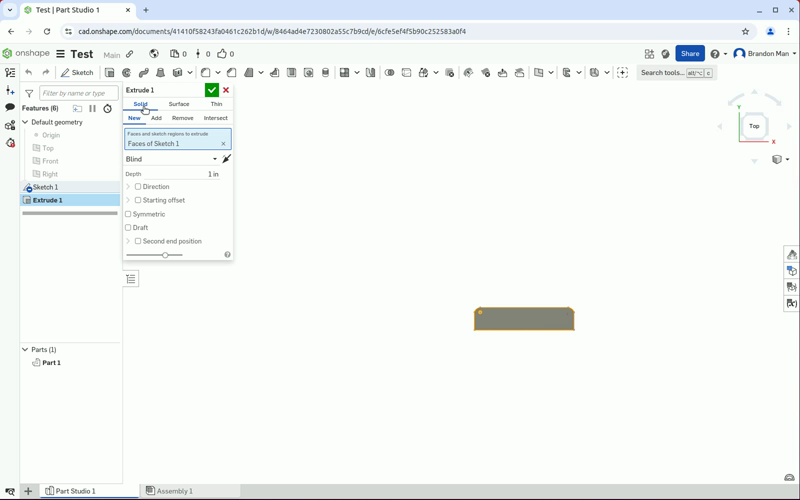
click(143, 106)
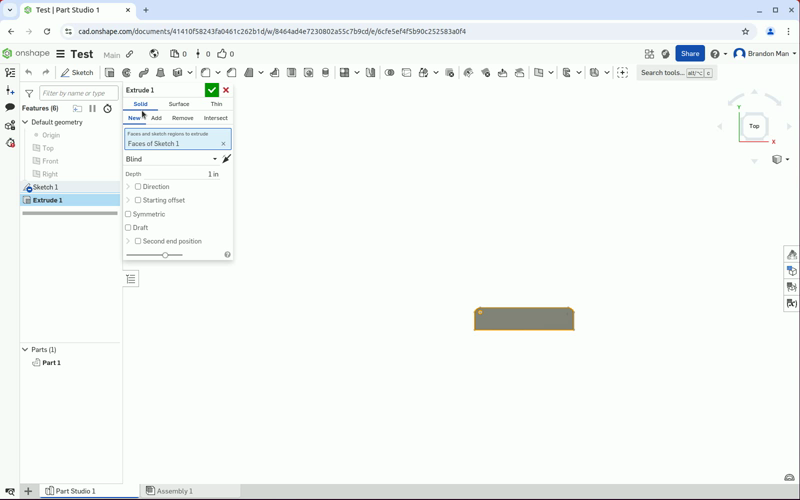
mouse_move(137, 120)
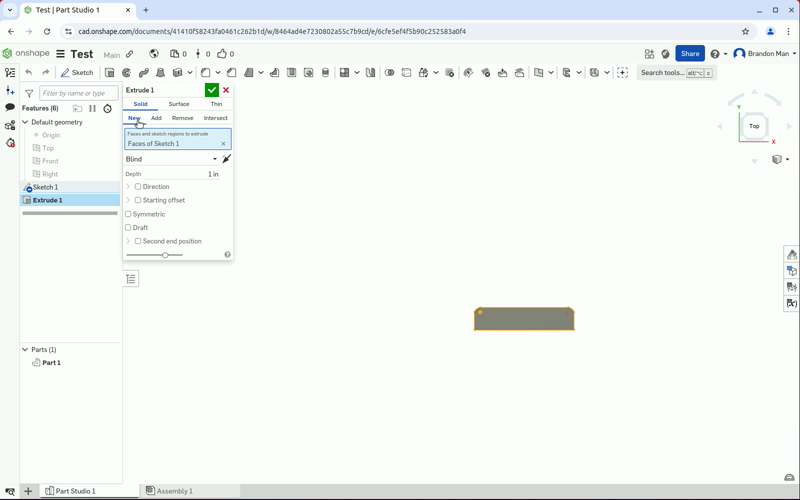
click(137, 120)
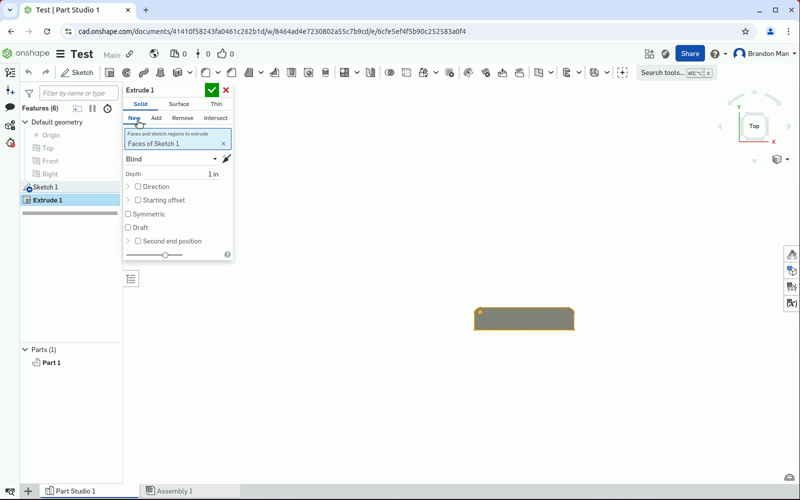
key(tab, 4)
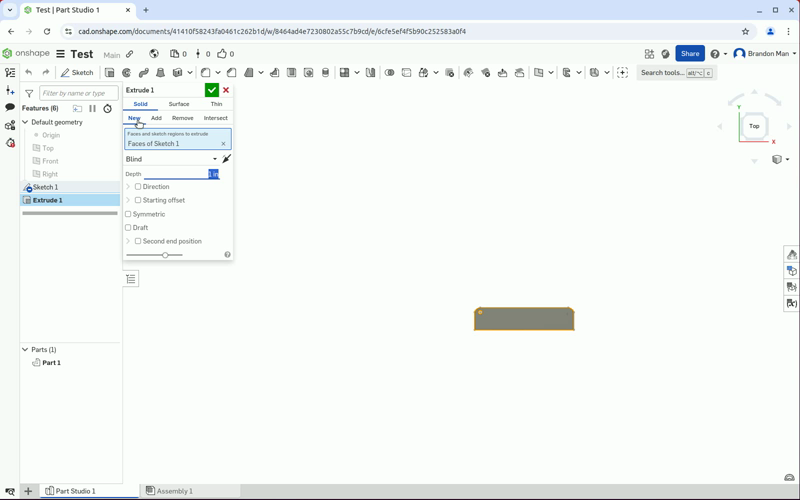
text(0.722)
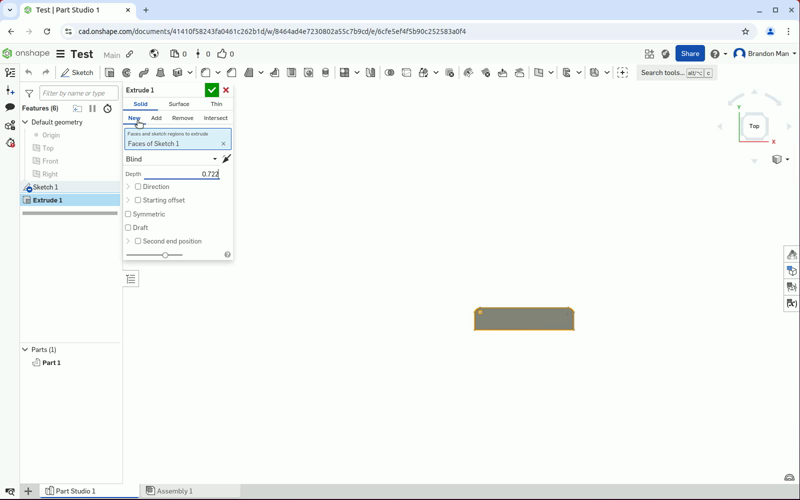
key(enter)
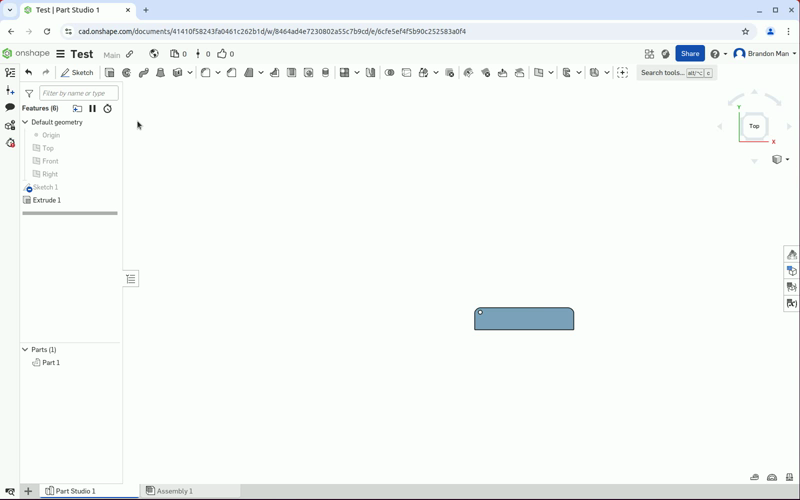
key(shift+h)
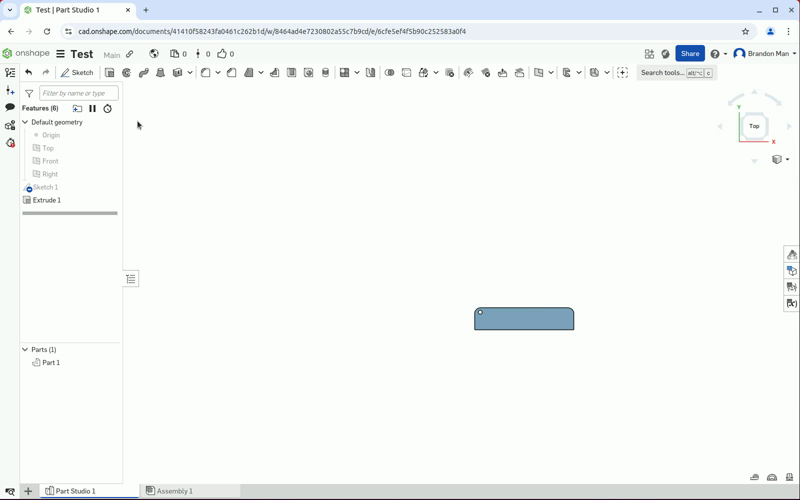
key(shift+h)
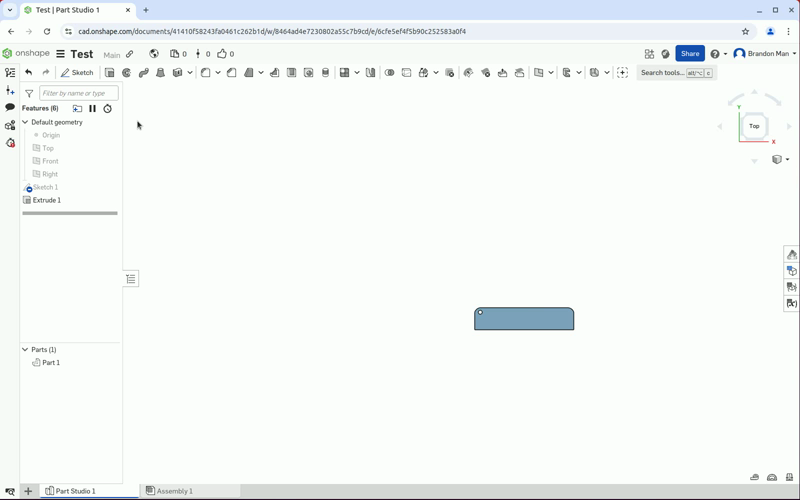
mouse_move(73, 189)
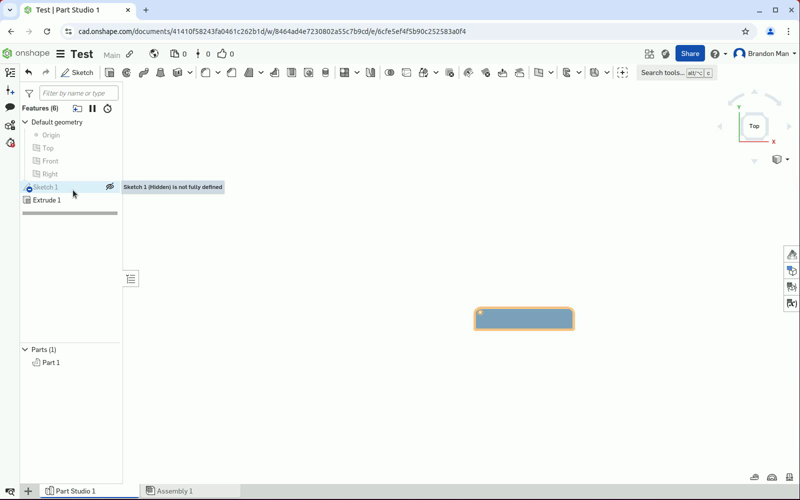
click(73, 189)
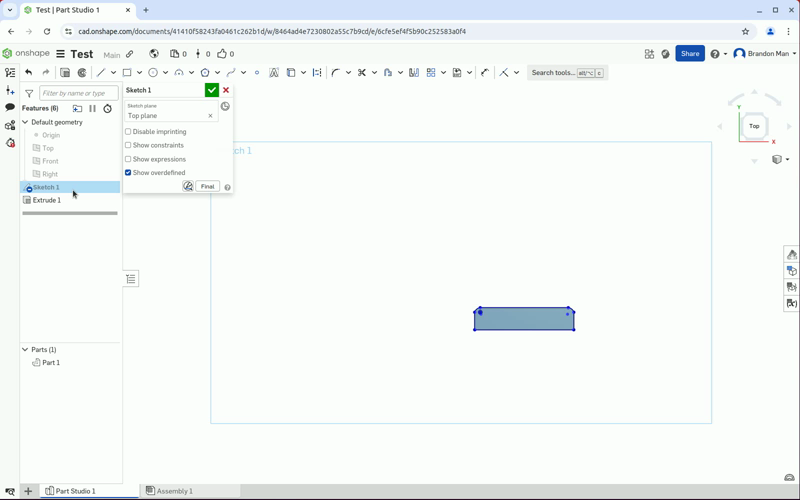
mouse_move(229, 92)
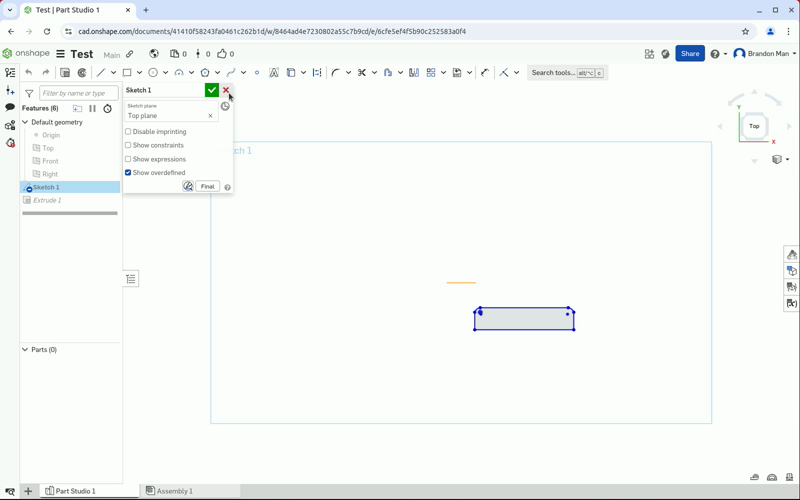
click(229, 92)
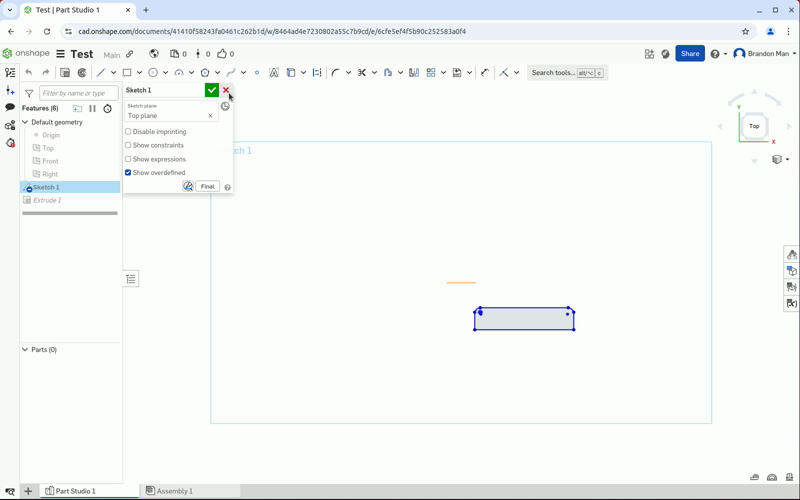
key(shift+s)
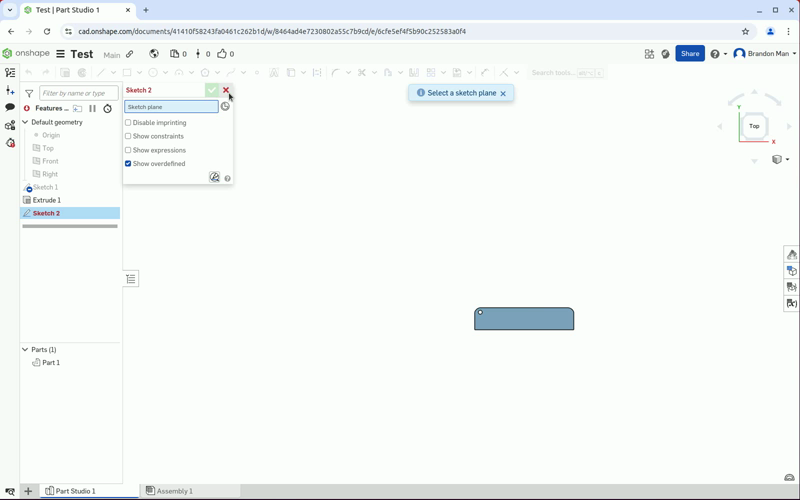
mouse_move(73, 150)
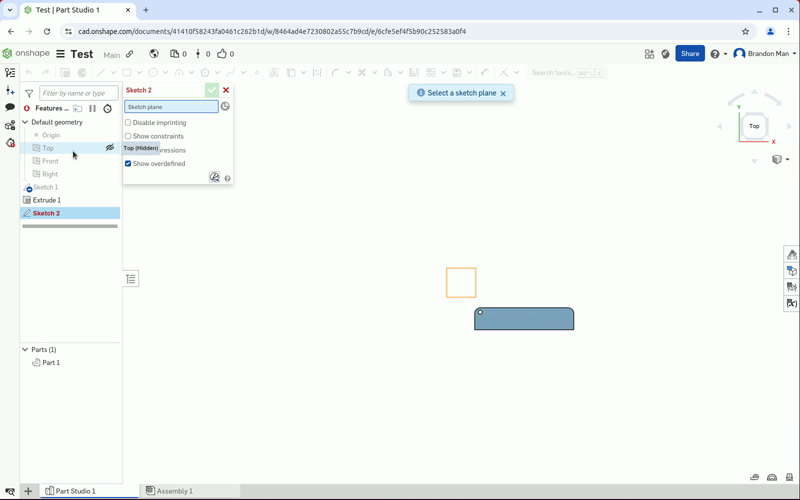
click(73, 150)
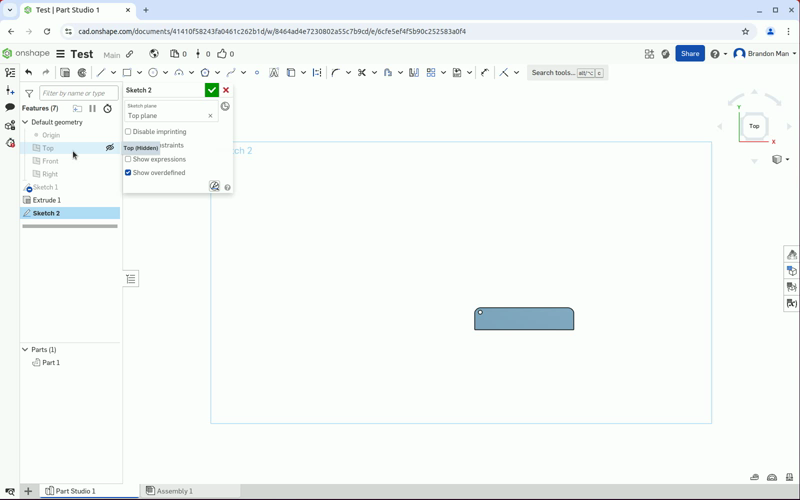
mouse_move(73, 352)
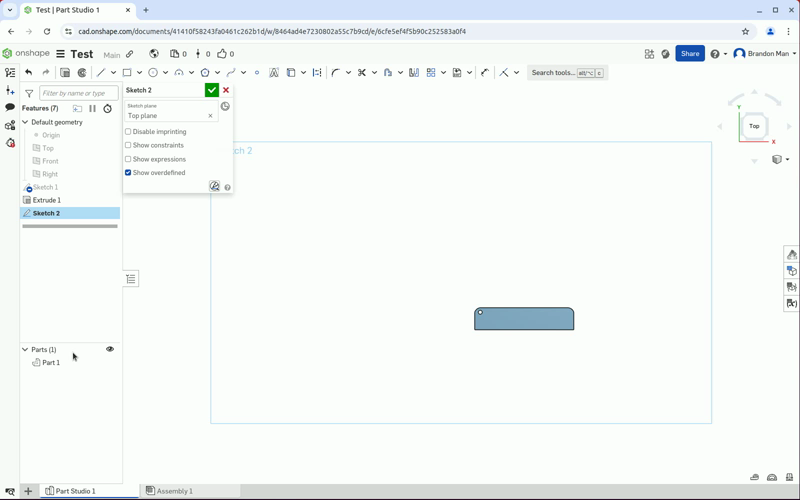
key(y)
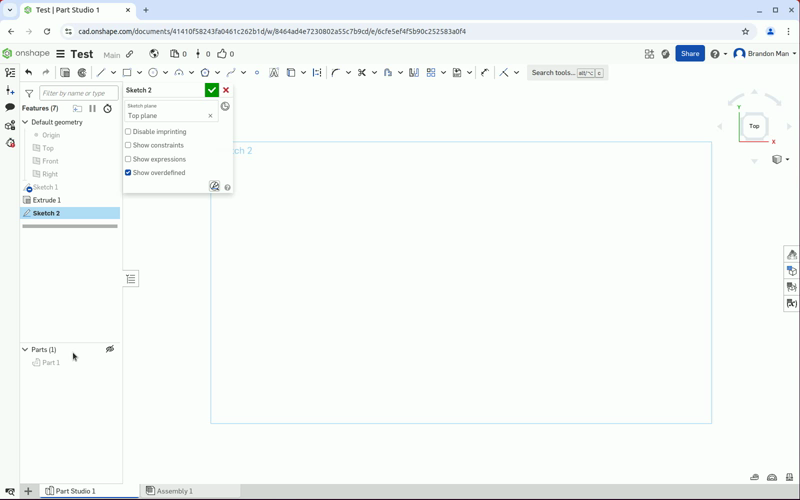
key(a)
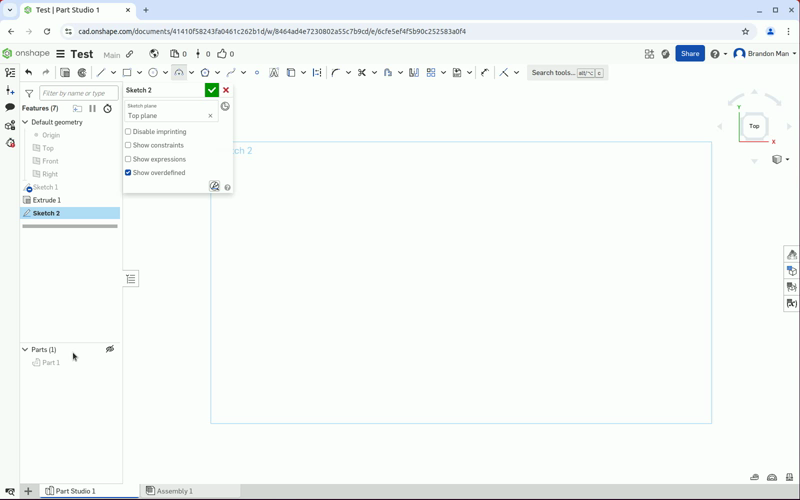
key_down(shift)
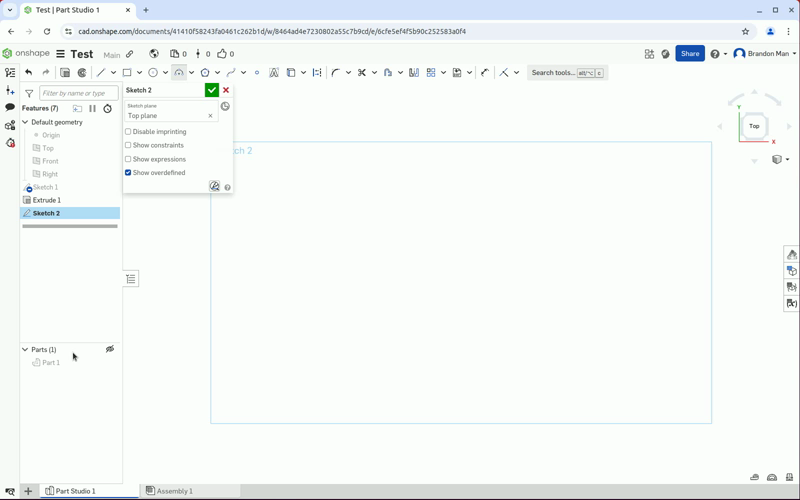
mouse_move(474, 346)
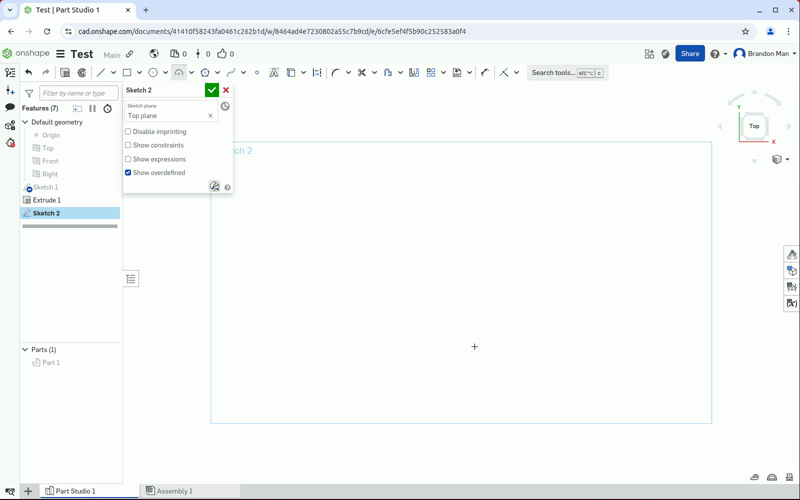
click(474, 346)
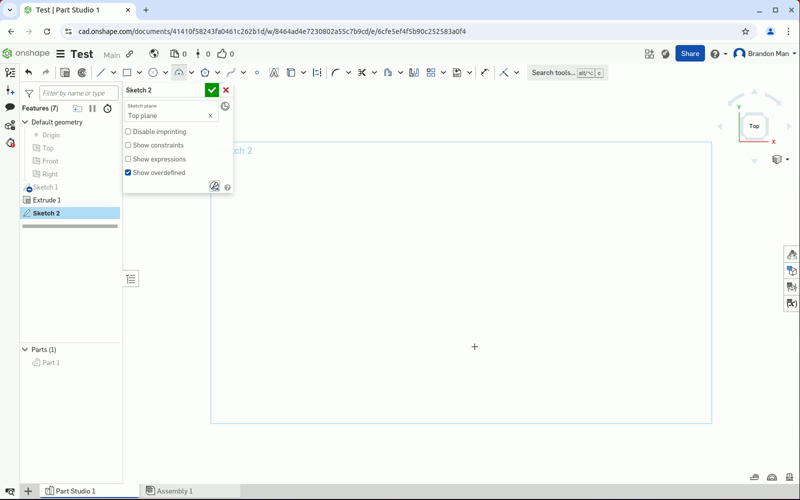
key_up(shift)
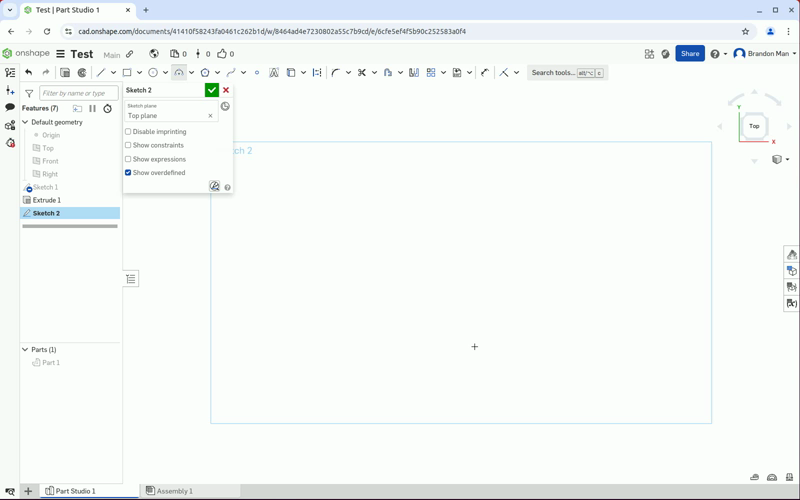
key_down(shift)
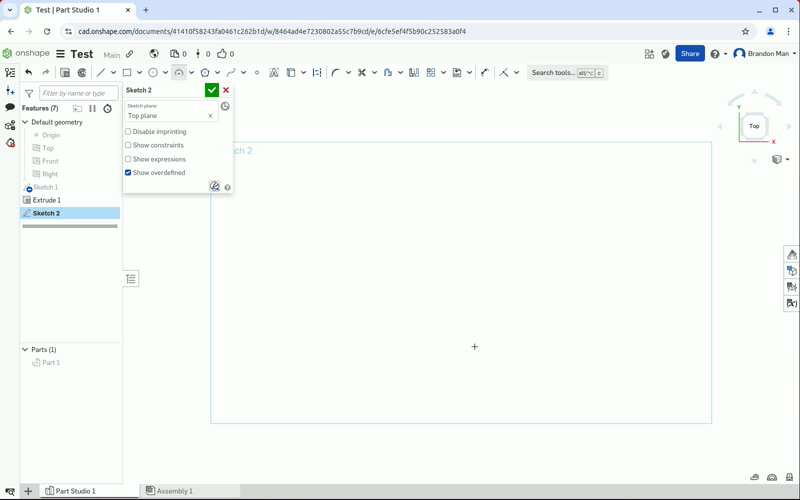
mouse_move(480, 351)
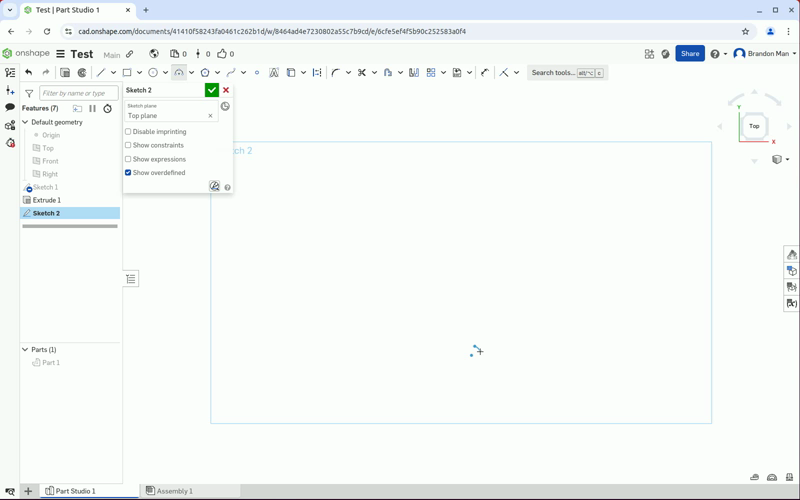
scroll(6)
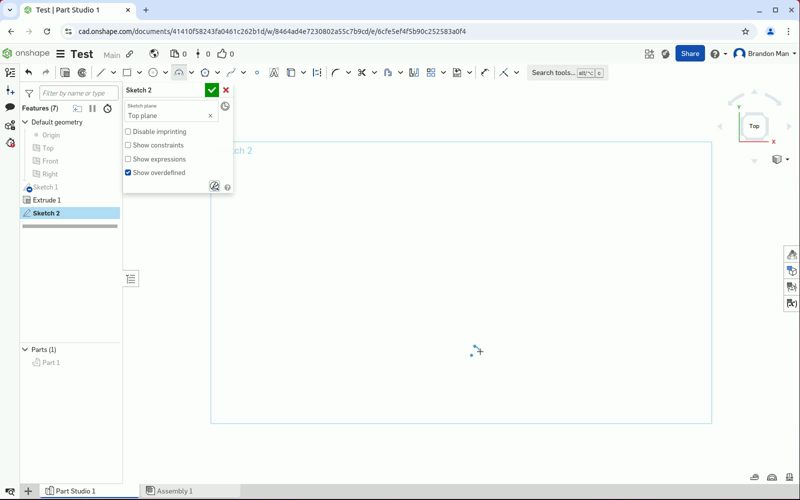
scroll(6)
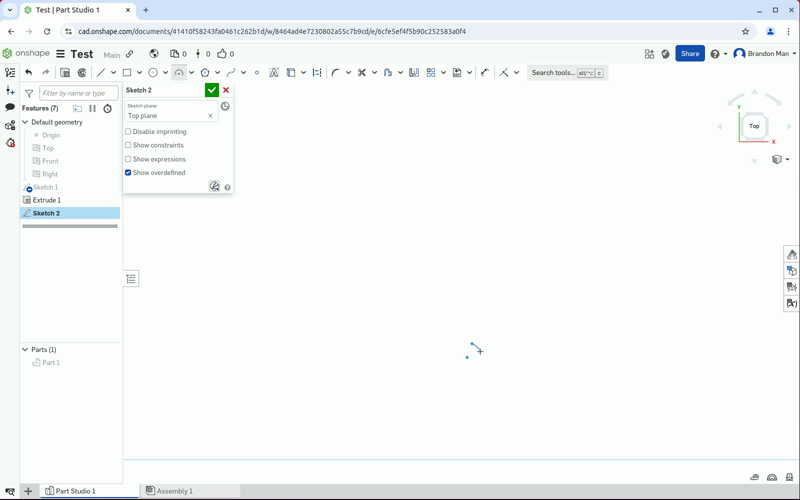
scroll(6)
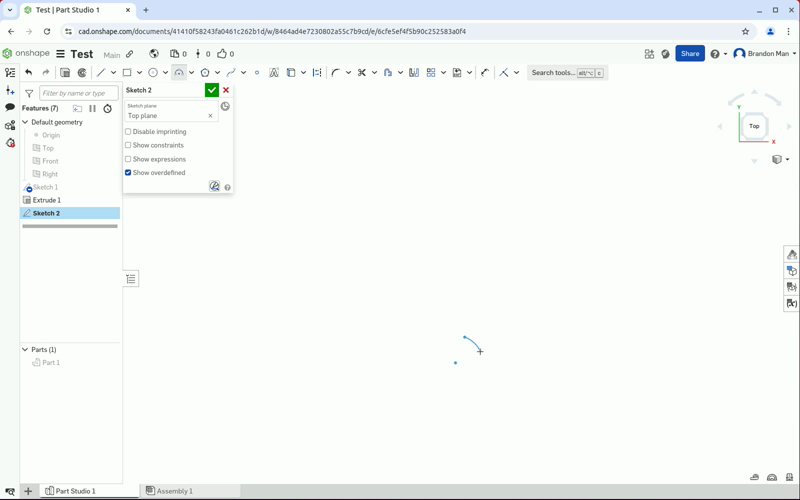
scroll(6)
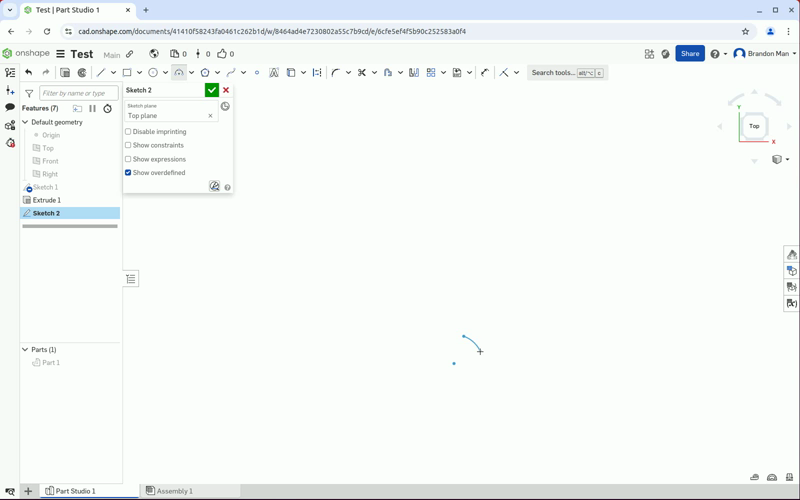
scroll(6)
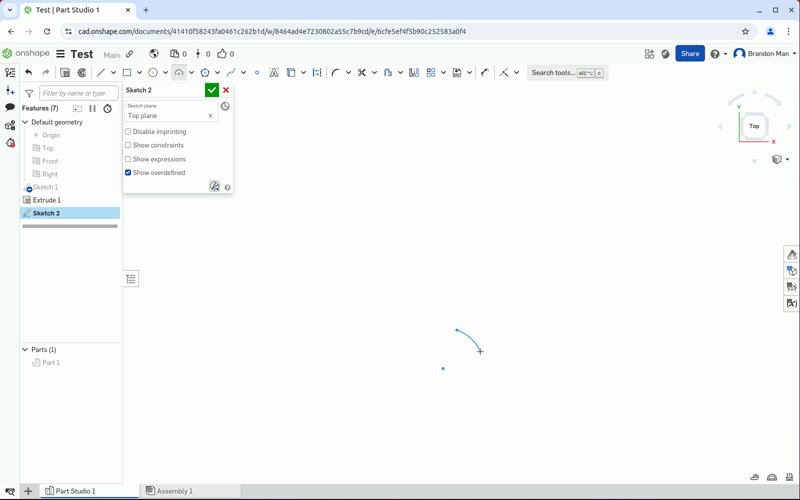
scroll(6)
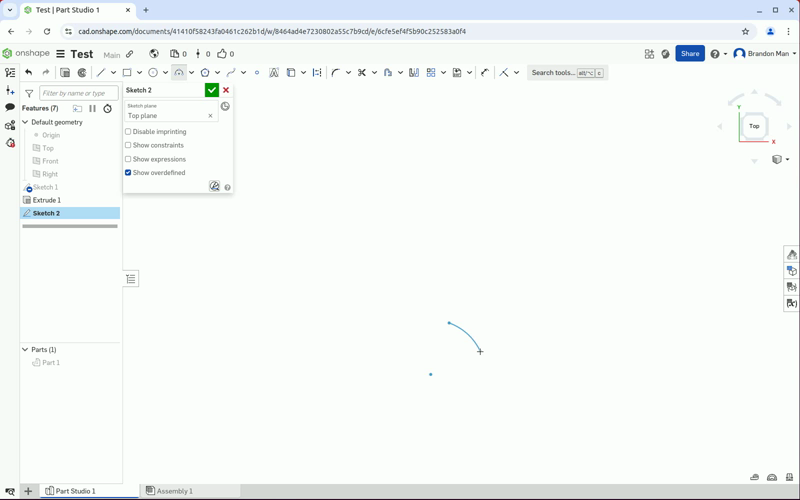
scroll(6)
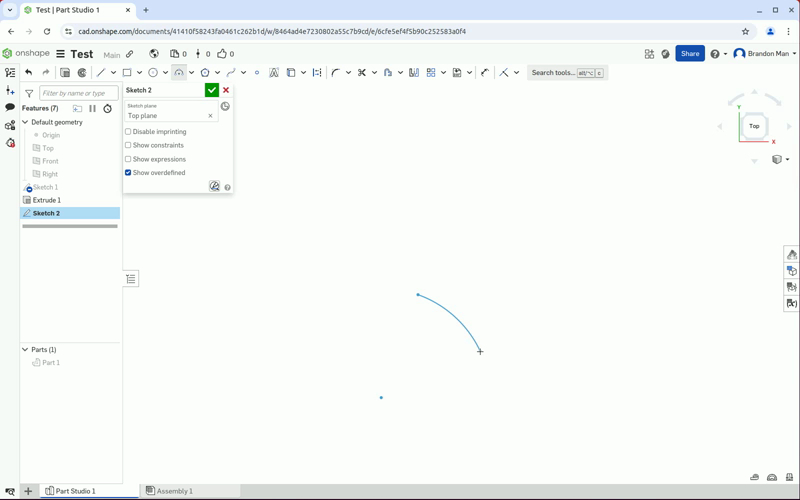
click(480, 351)
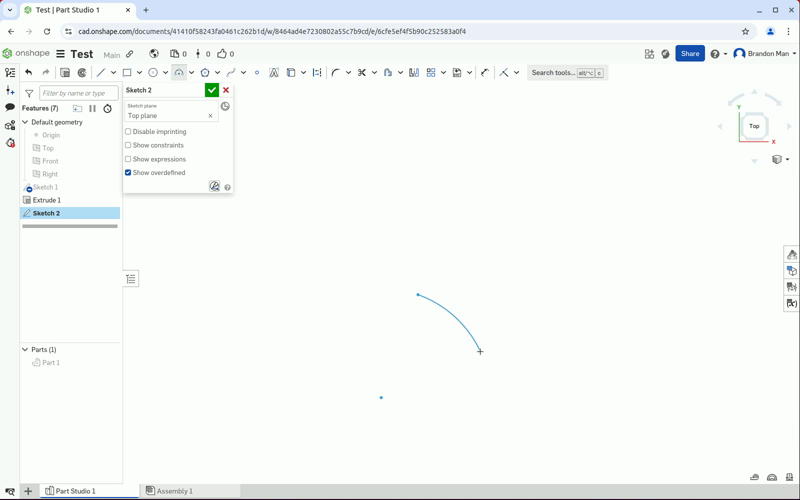
scroll(-6)
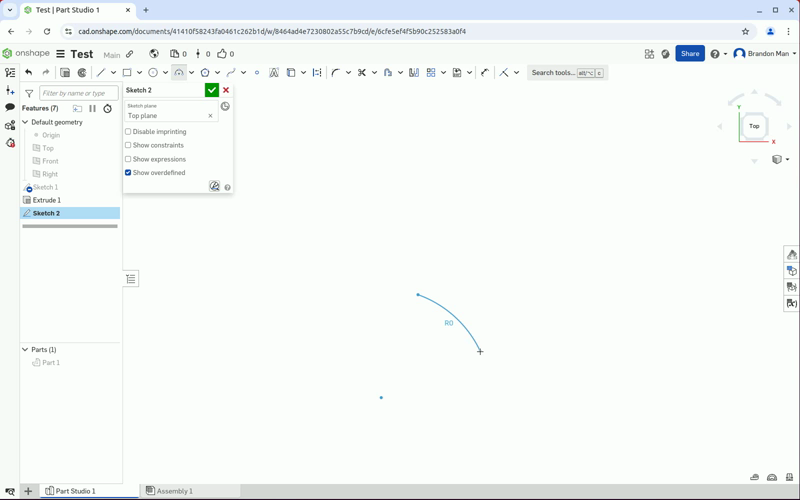
scroll(-6)
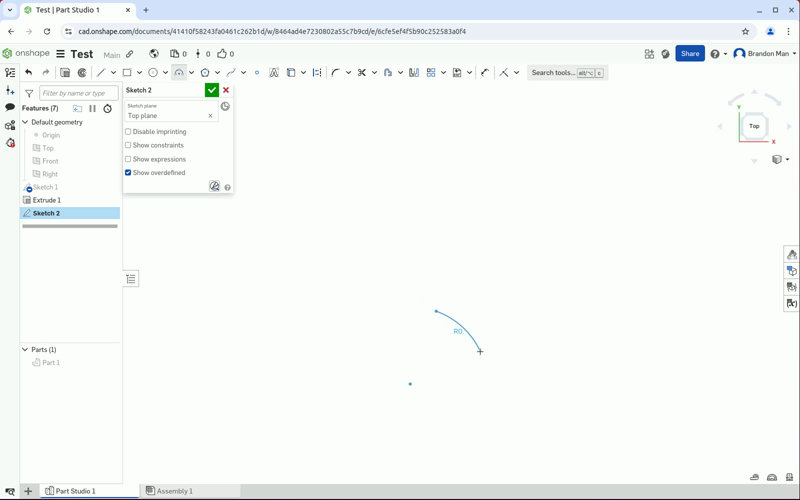
scroll(-6)
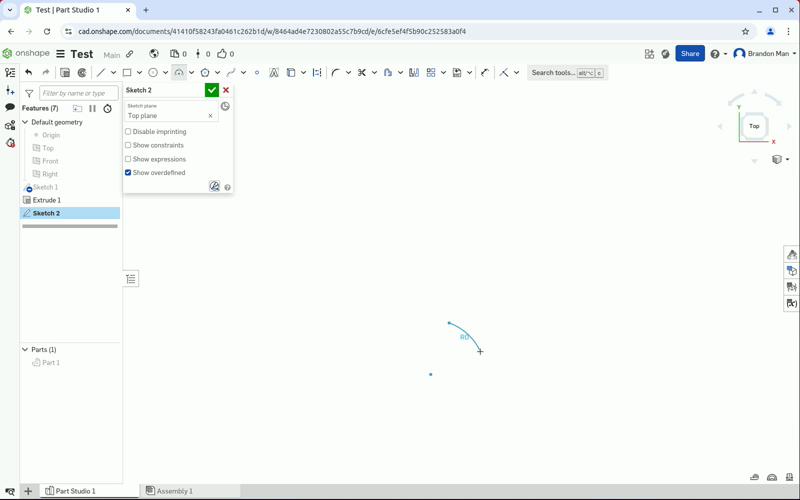
scroll(-6)
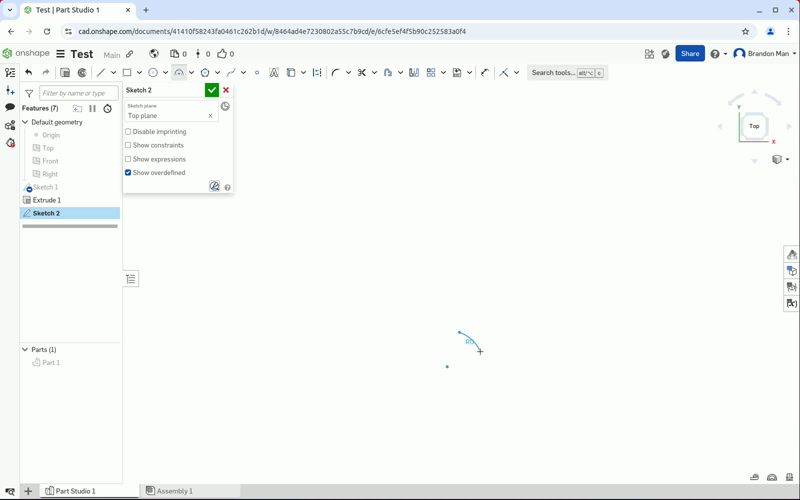
scroll(-6)
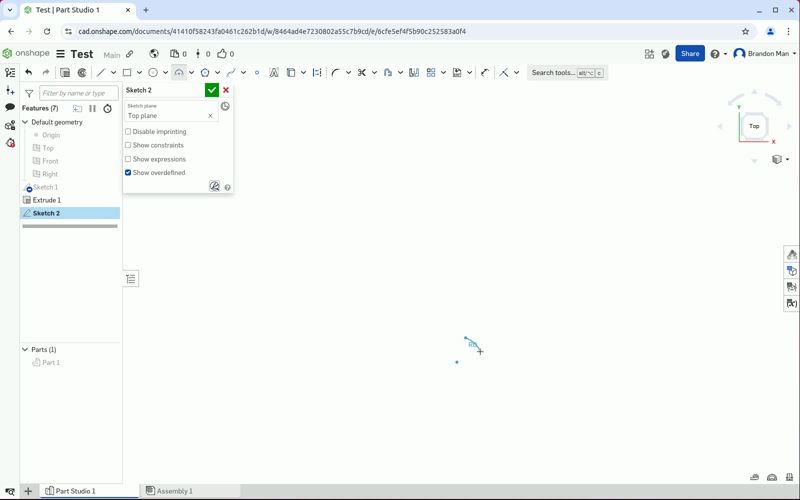
scroll(-6)
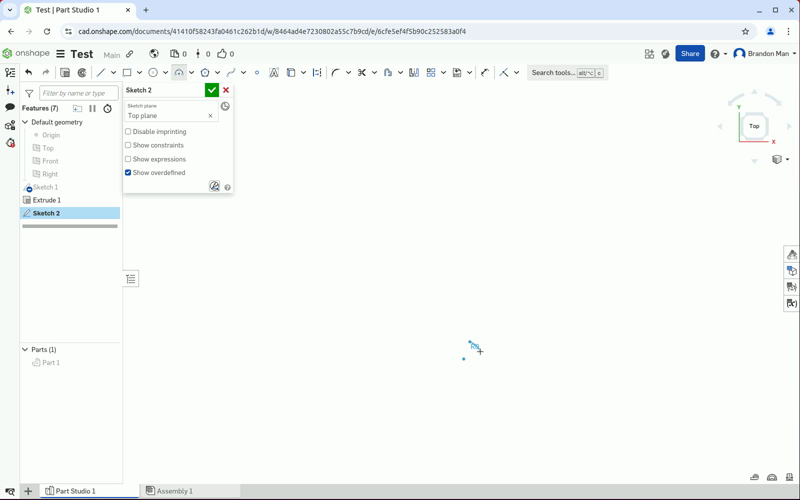
scroll(-6)
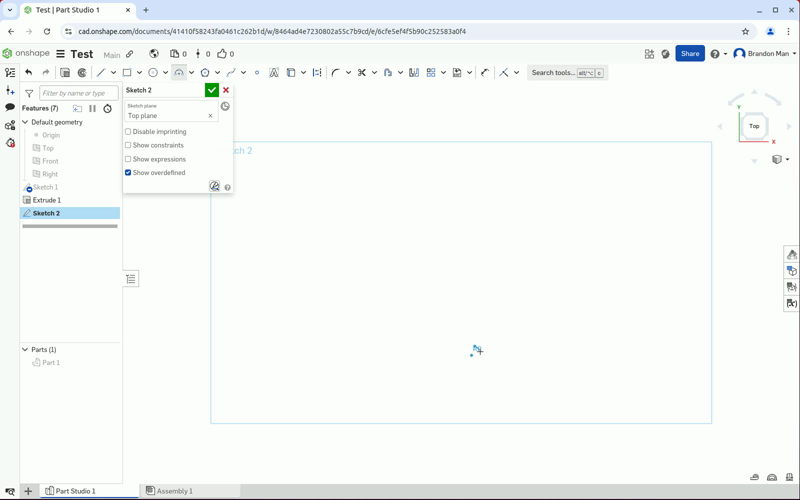
mouse_move(476, 349)
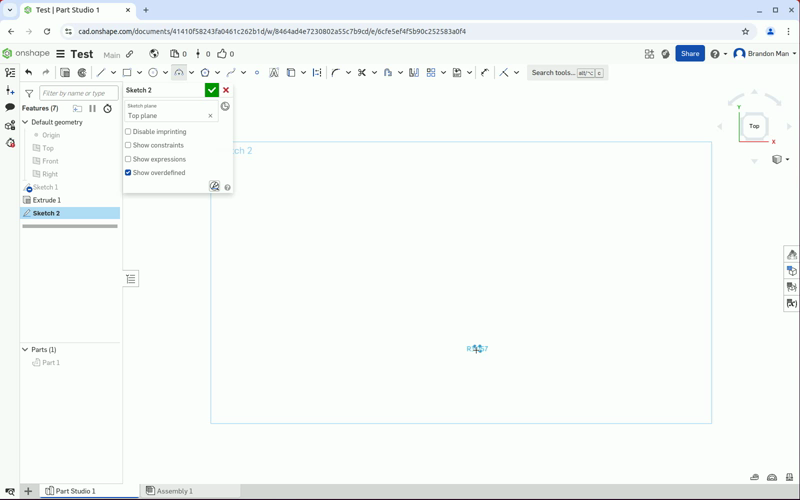
scroll(6)
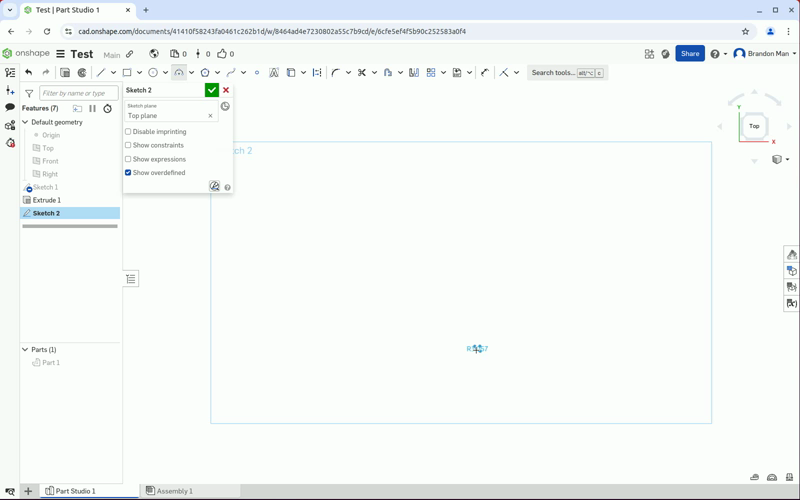
scroll(6)
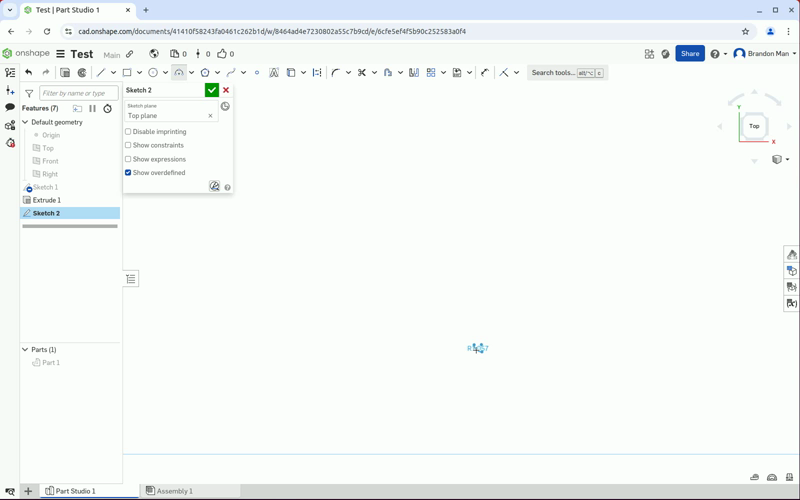
scroll(6)
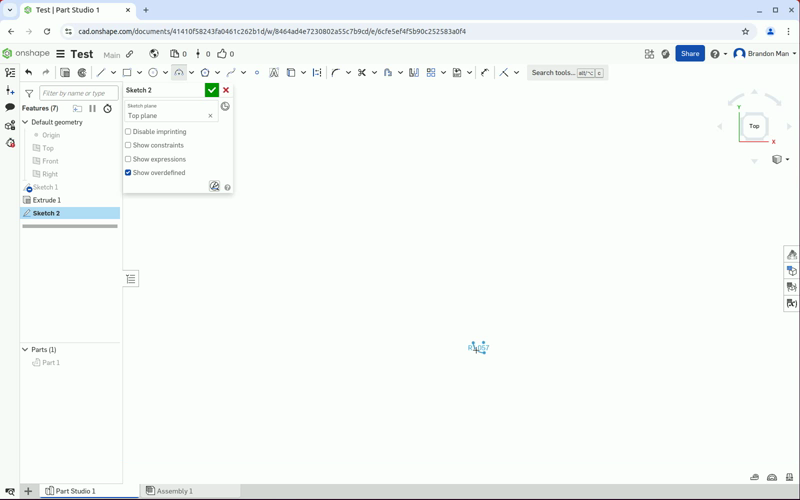
scroll(6)
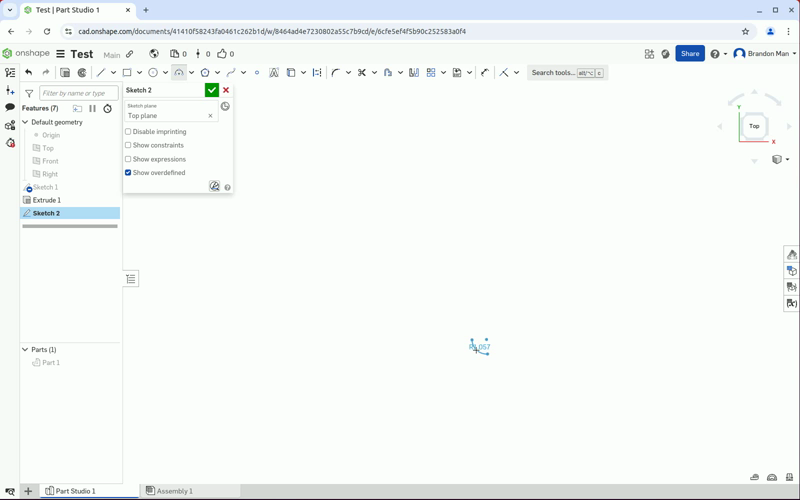
scroll(6)
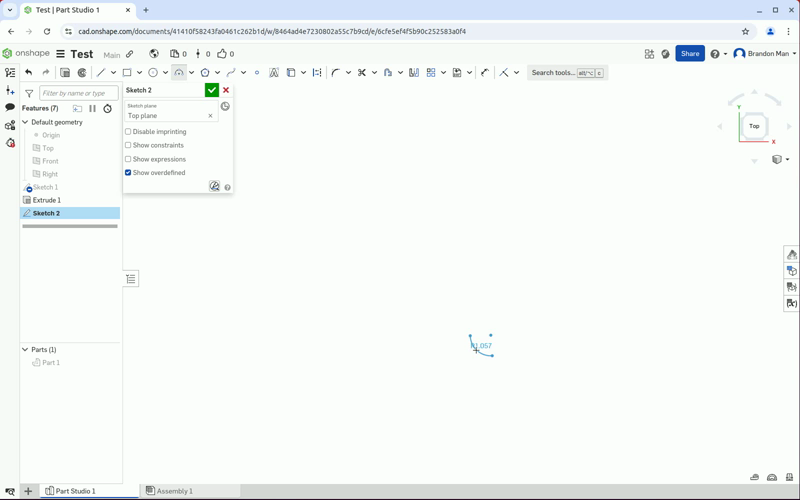
scroll(6)
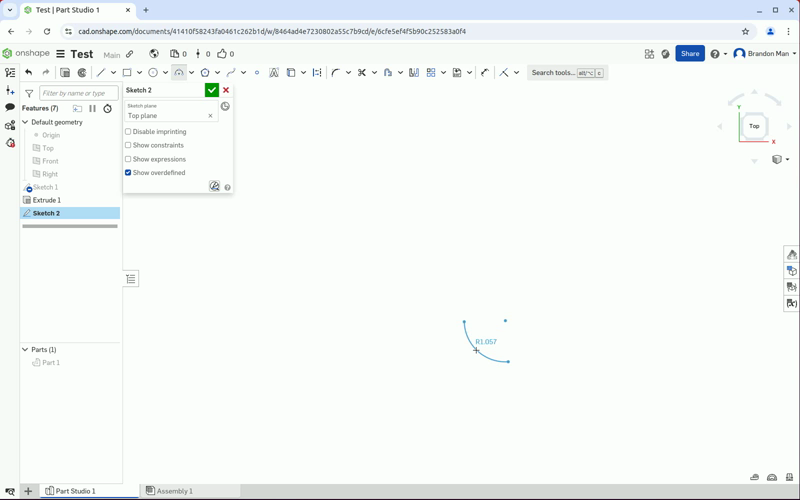
scroll(6)
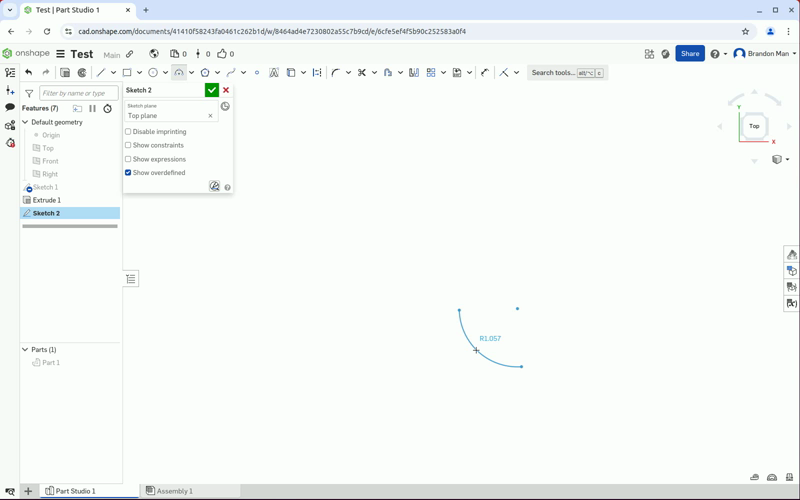
click(476, 349)
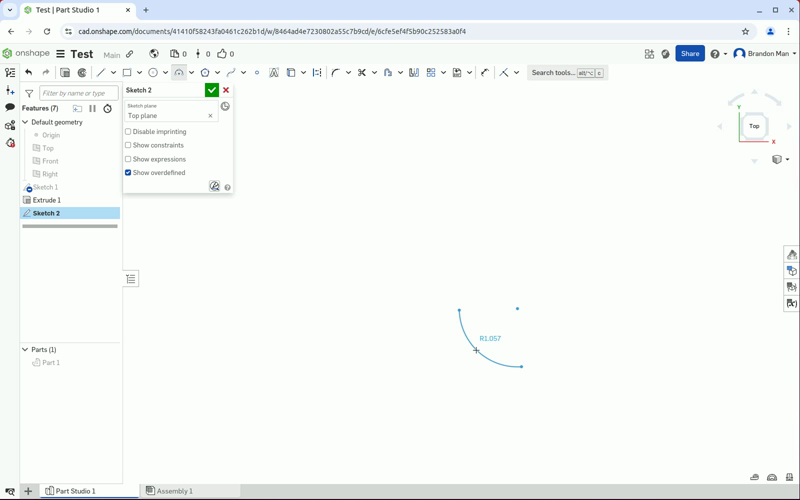
scroll(-6)
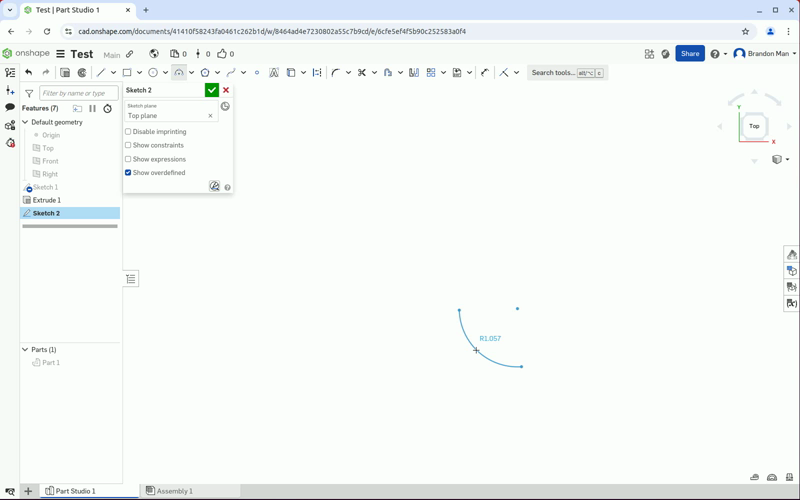
scroll(-6)
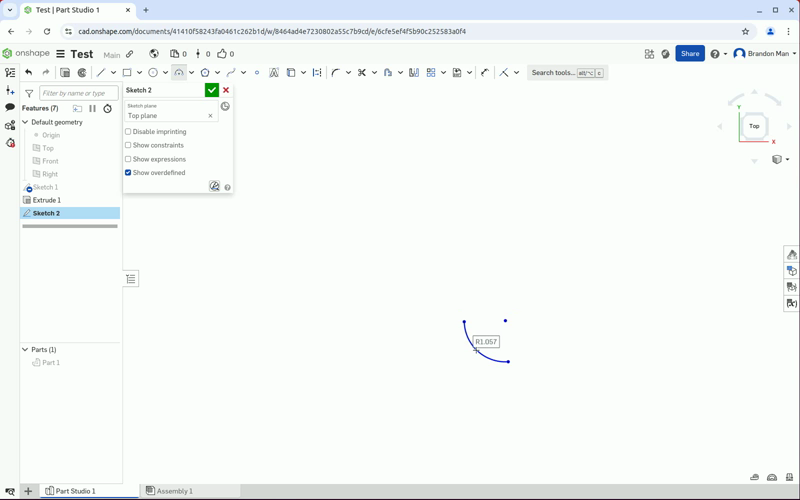
scroll(-6)
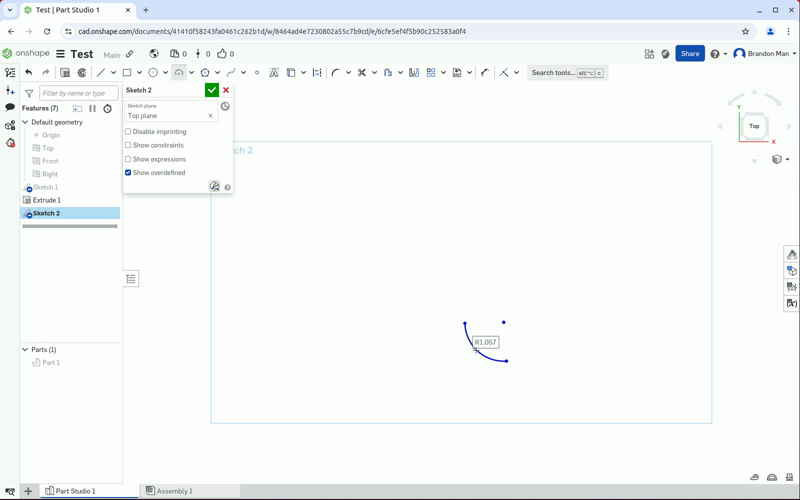
scroll(-6)
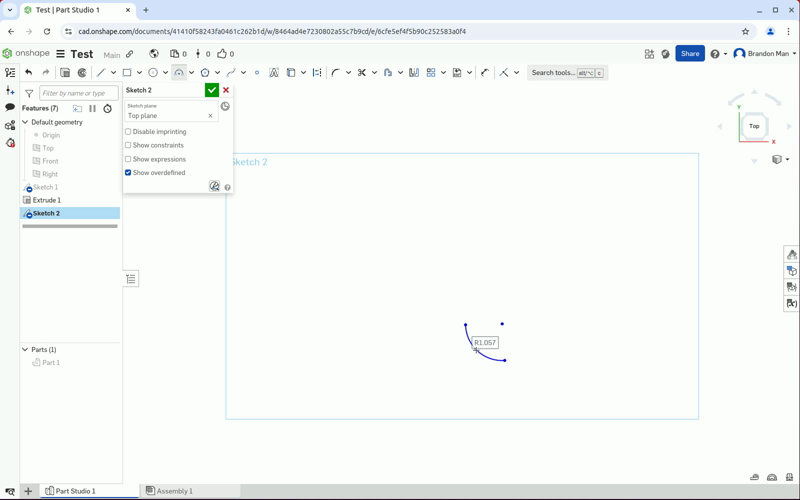
scroll(-6)
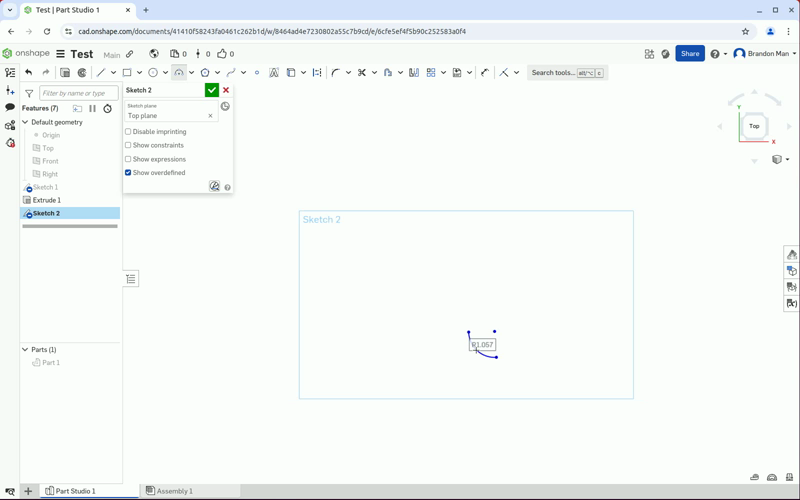
scroll(-6)
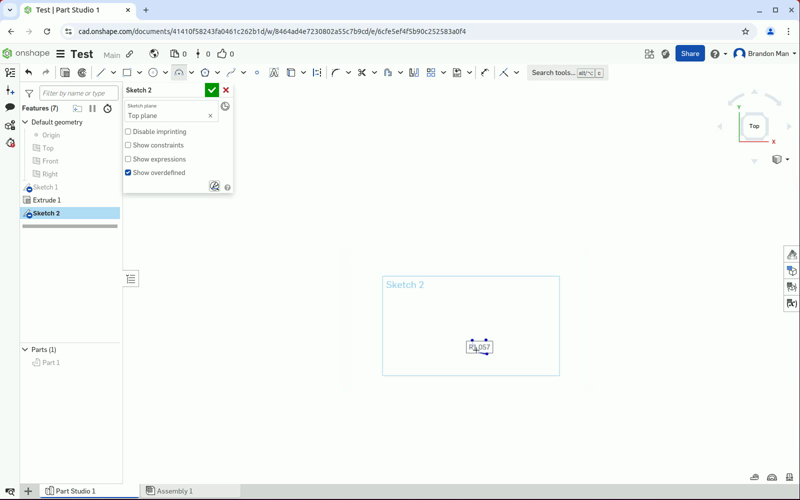
scroll(-6)
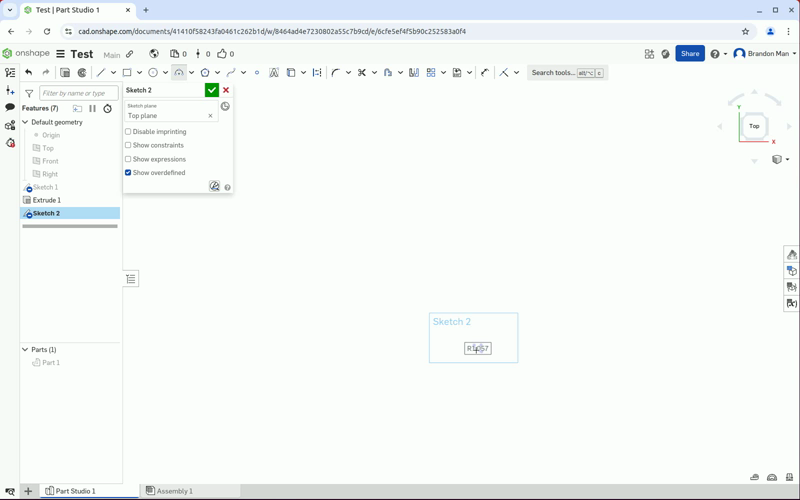
key_up(shift)
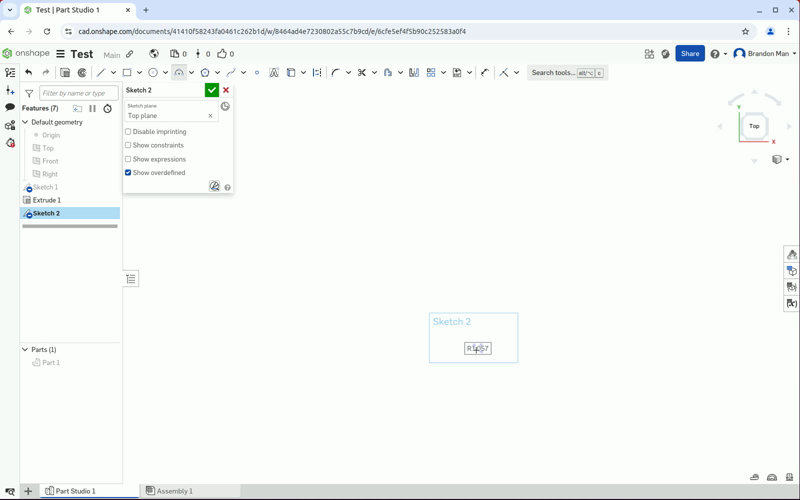
key(esc)
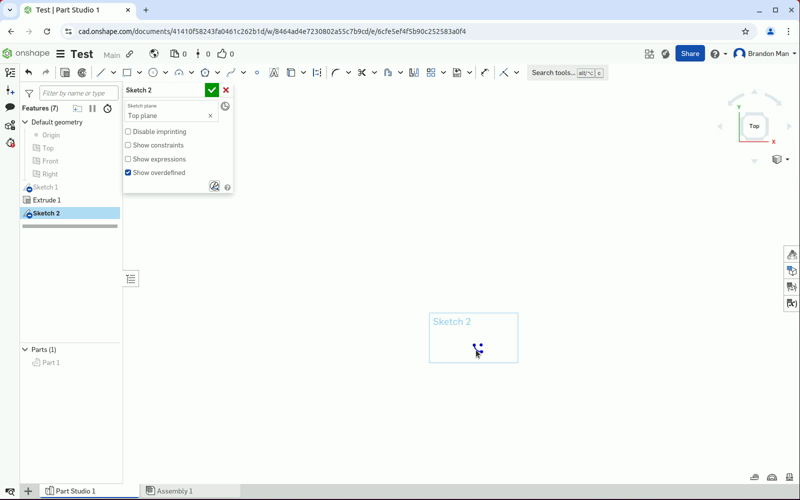
key(l)
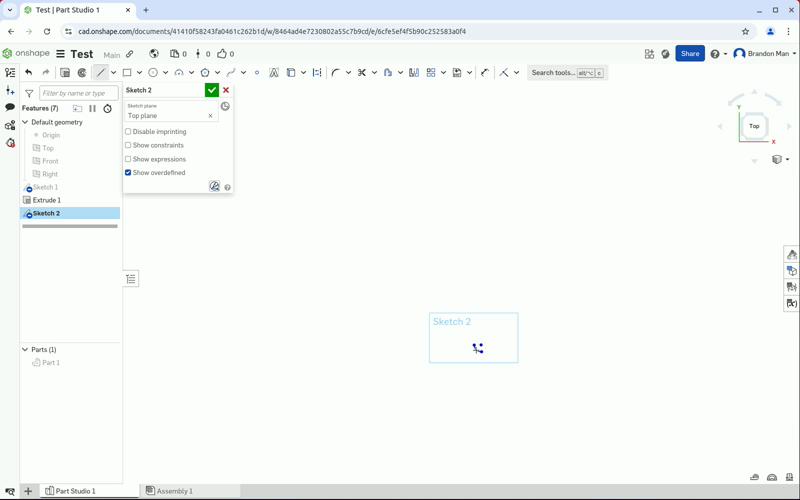
mouse_move(480, 351)
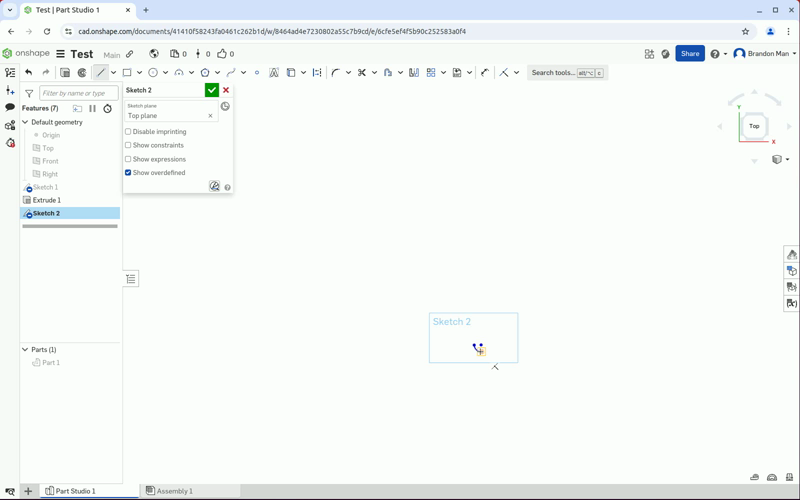
scroll(6)
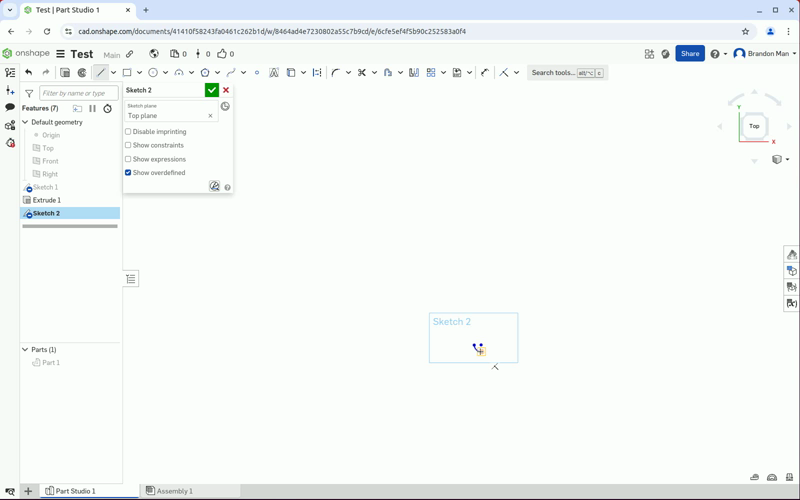
scroll(6)
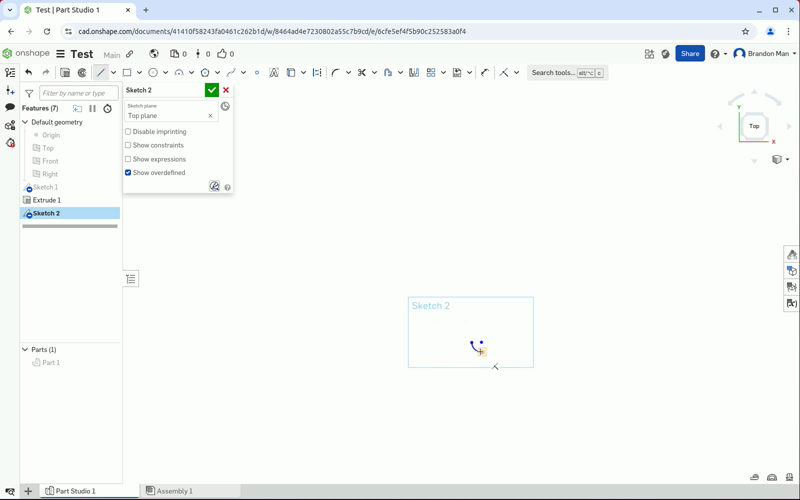
scroll(6)
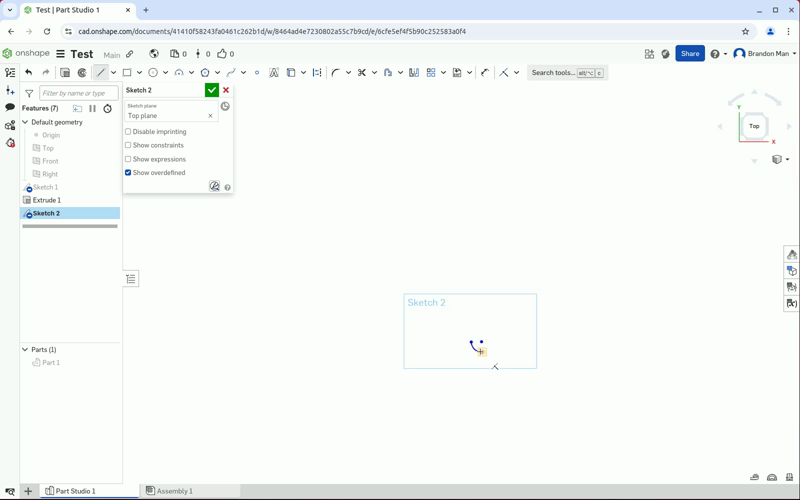
scroll(6)
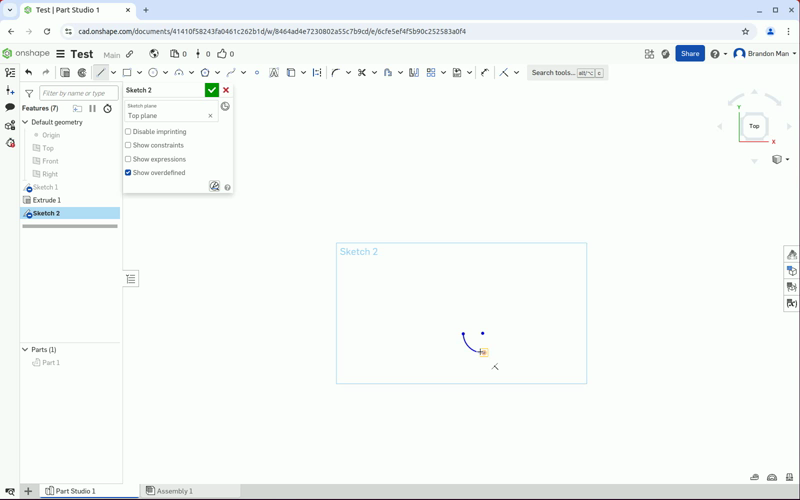
scroll(6)
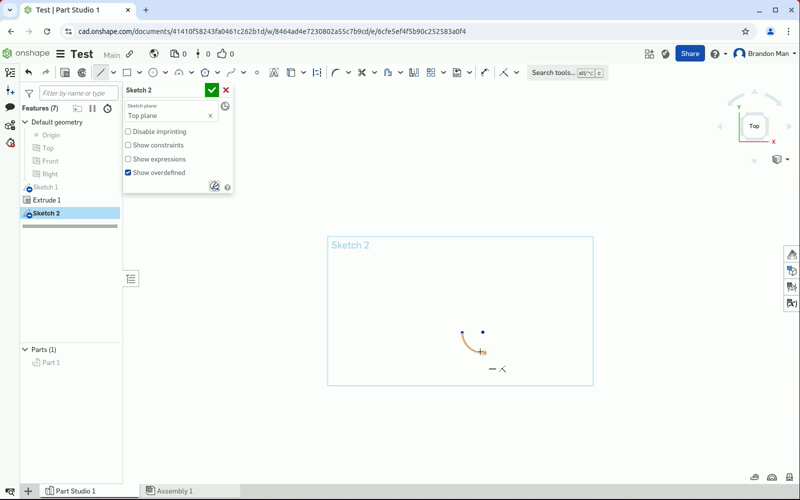
scroll(6)
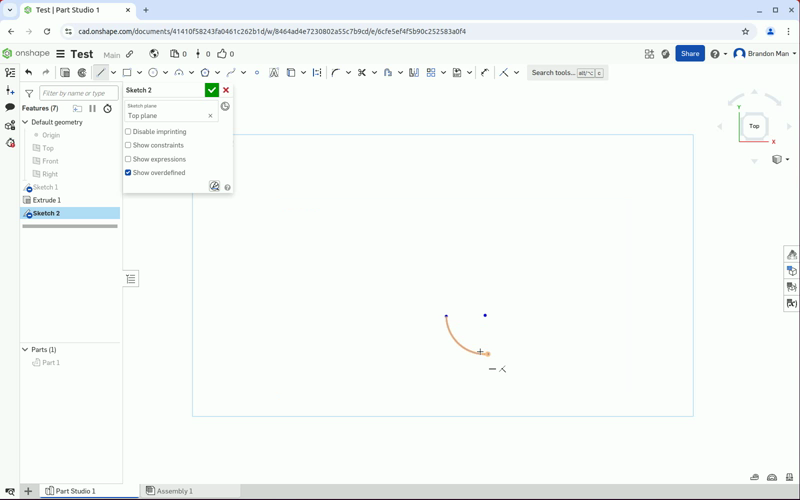
scroll(6)
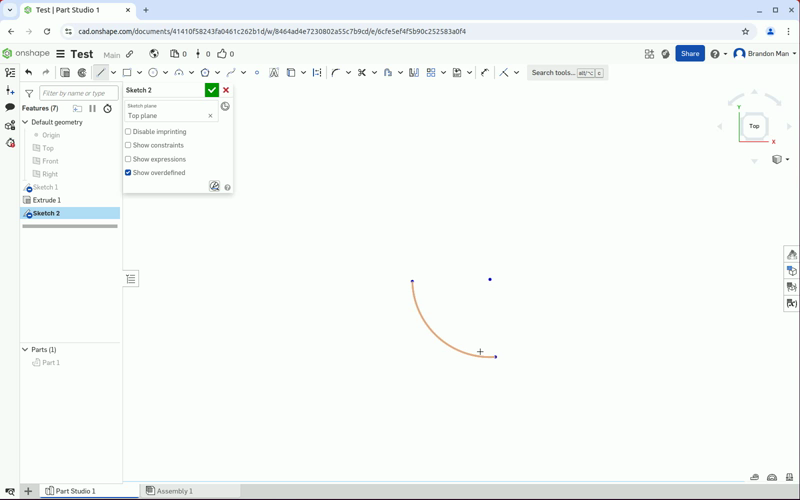
click(480, 351)
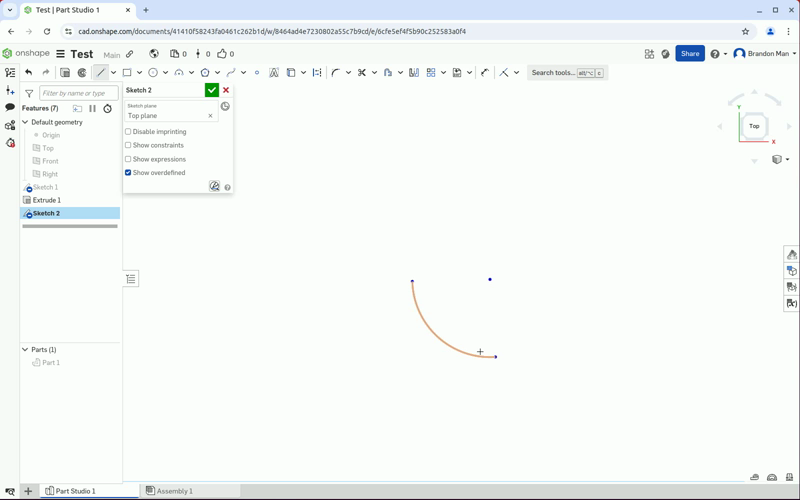
scroll(-6)
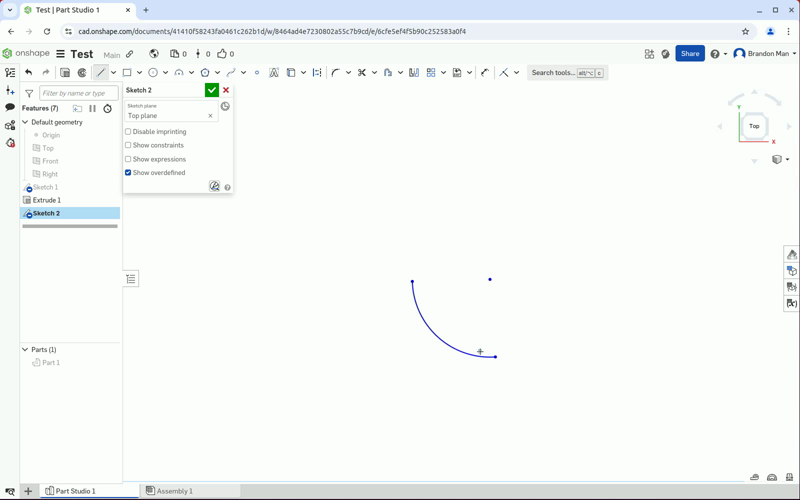
scroll(-6)
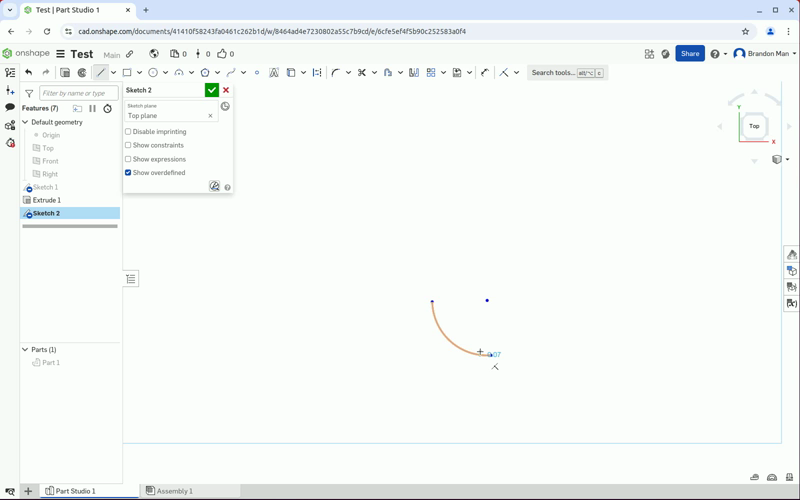
scroll(-6)
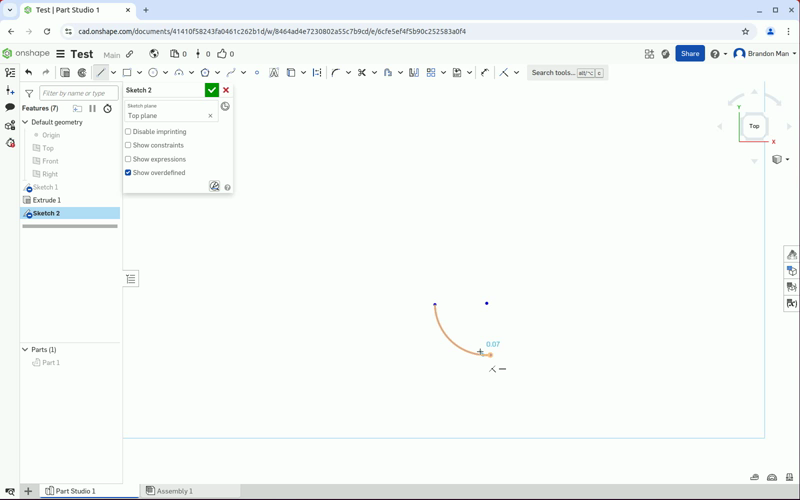
scroll(-6)
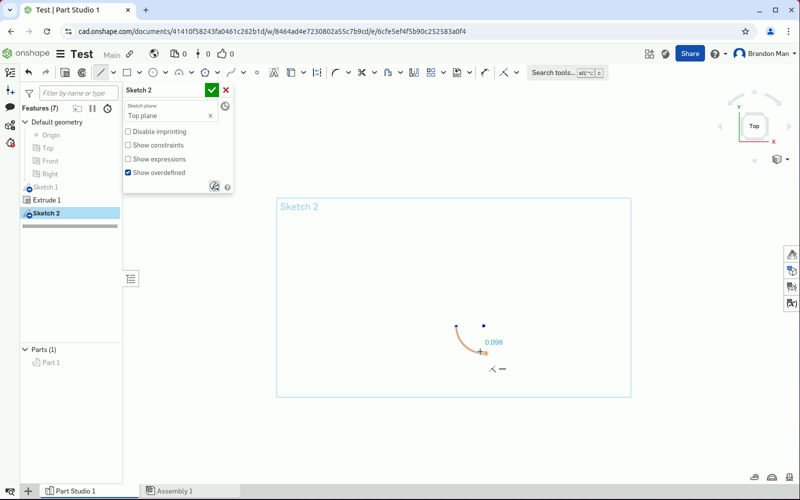
scroll(-6)
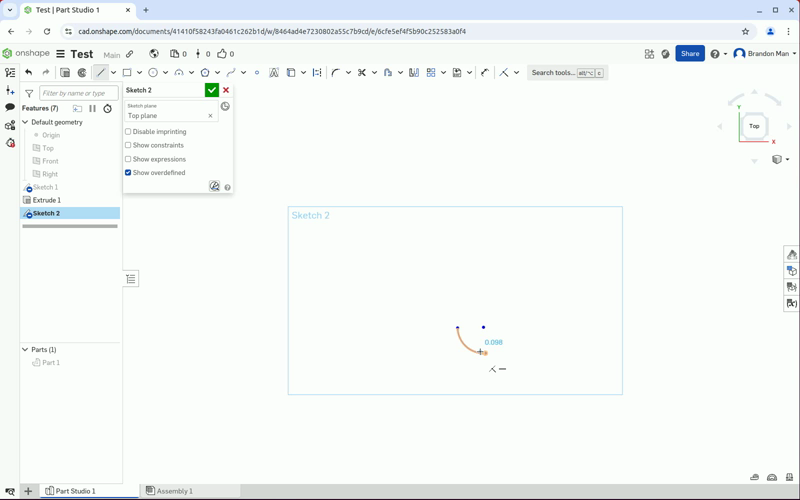
scroll(-6)
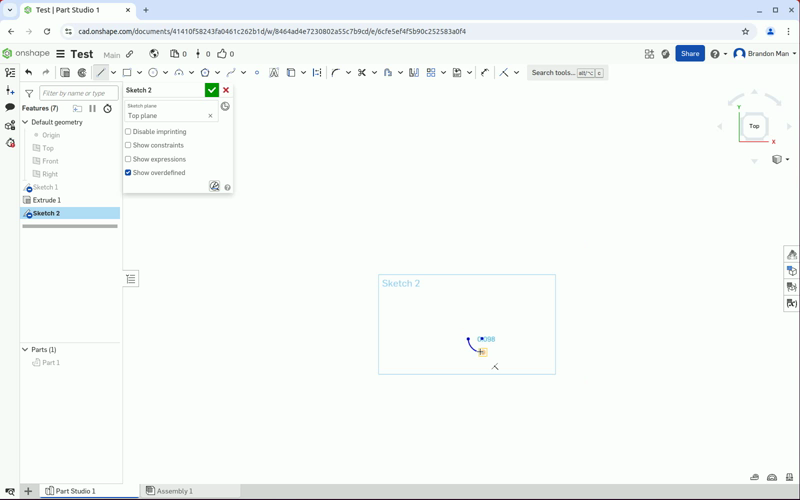
scroll(-6)
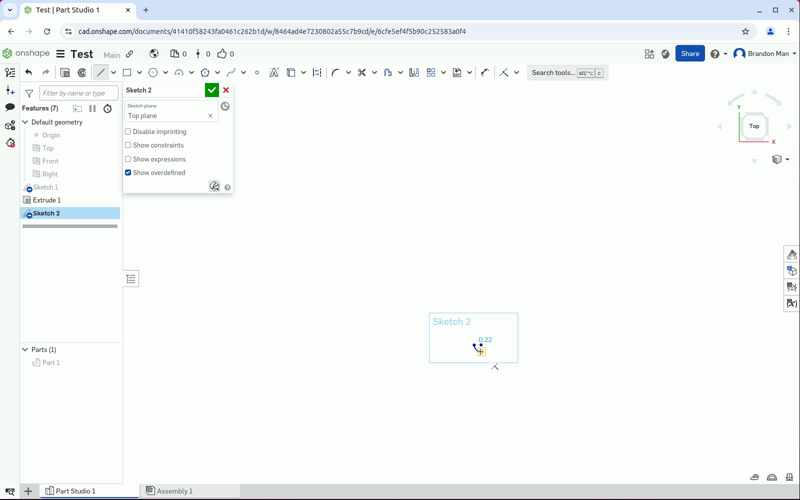
key_down(shift)
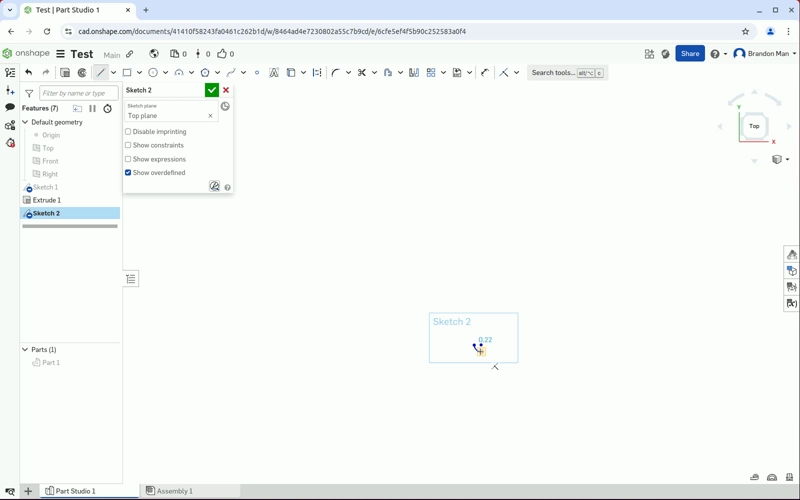
mouse_move(568, 351)
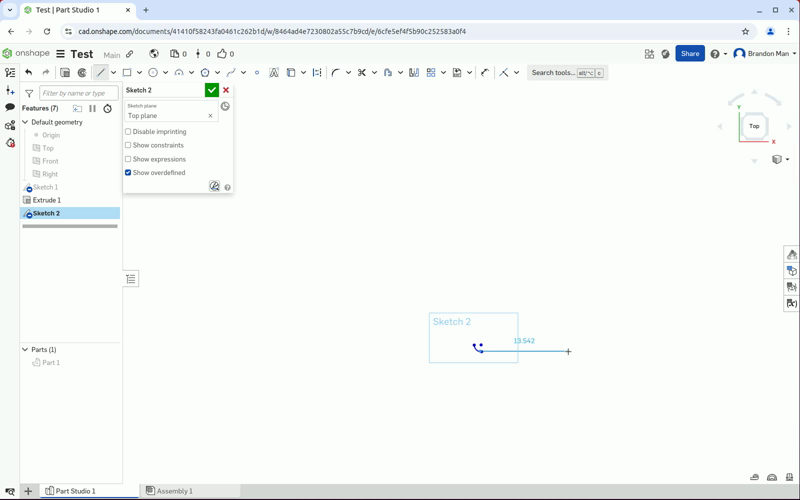
click(568, 351)
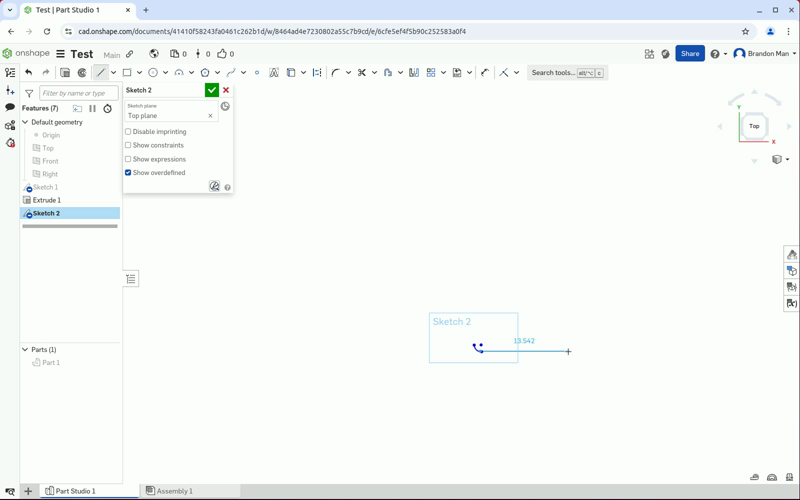
key_up(shift)
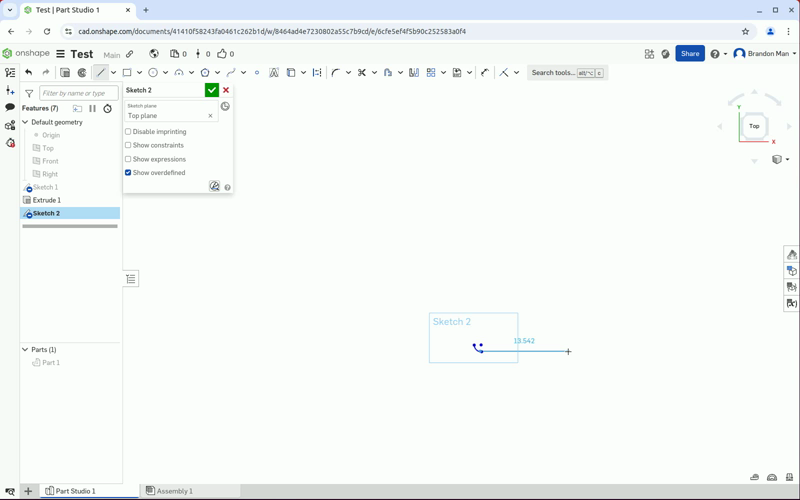
key(esc)
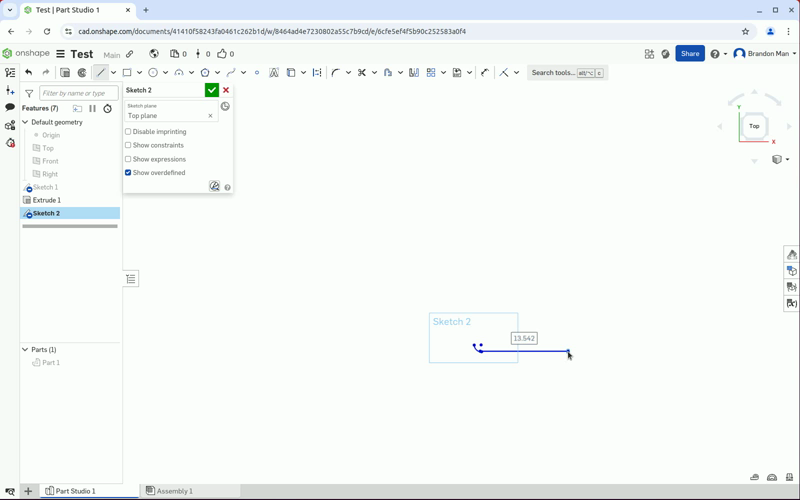
key(a)
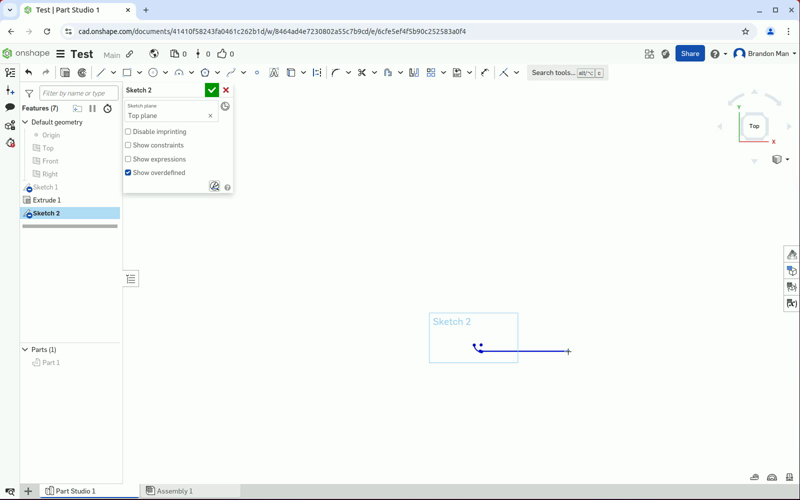
mouse_move(568, 351)
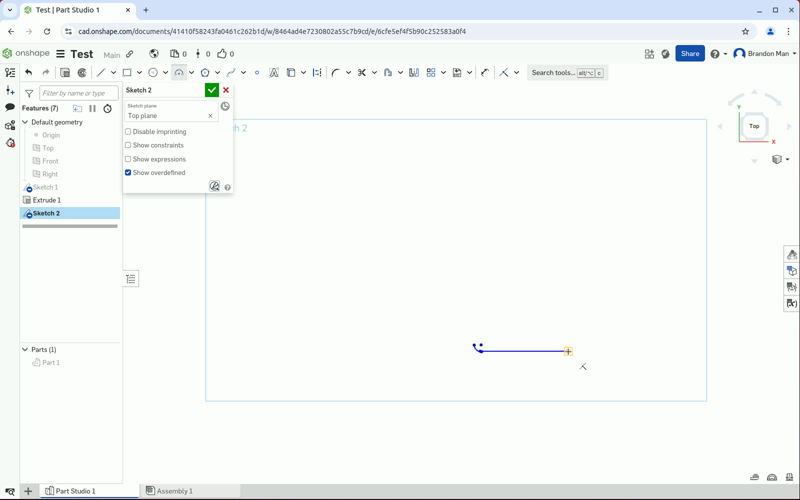
click(568, 351)
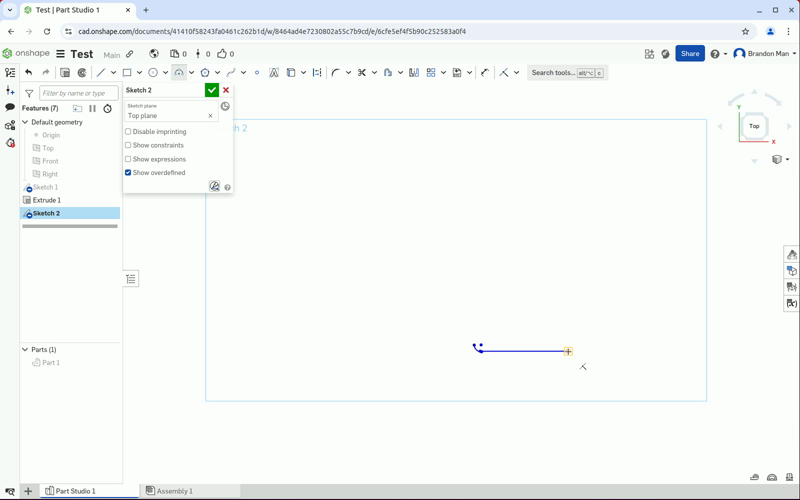
key_down(shift)
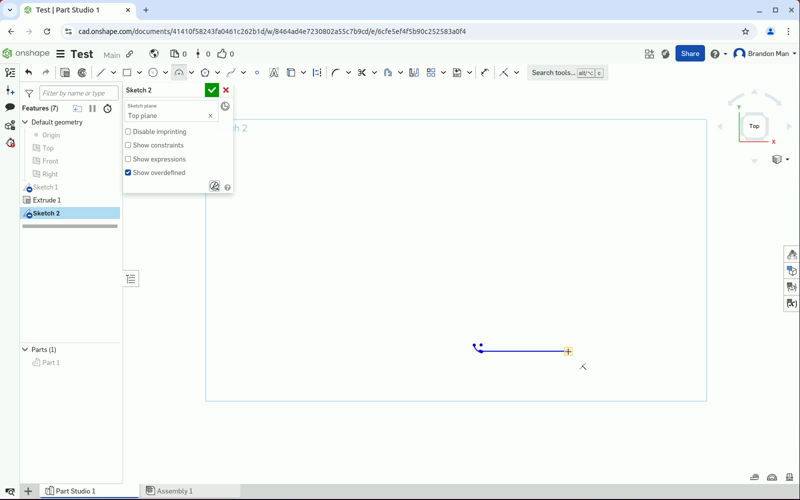
mouse_move(573, 346)
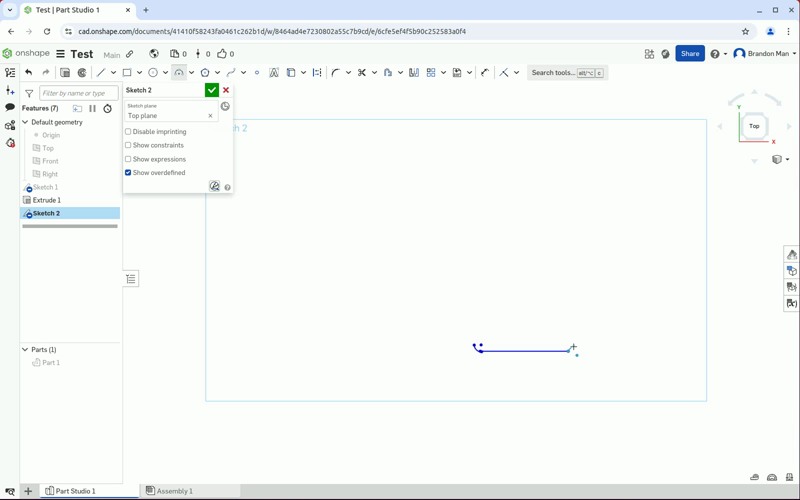
scroll(6)
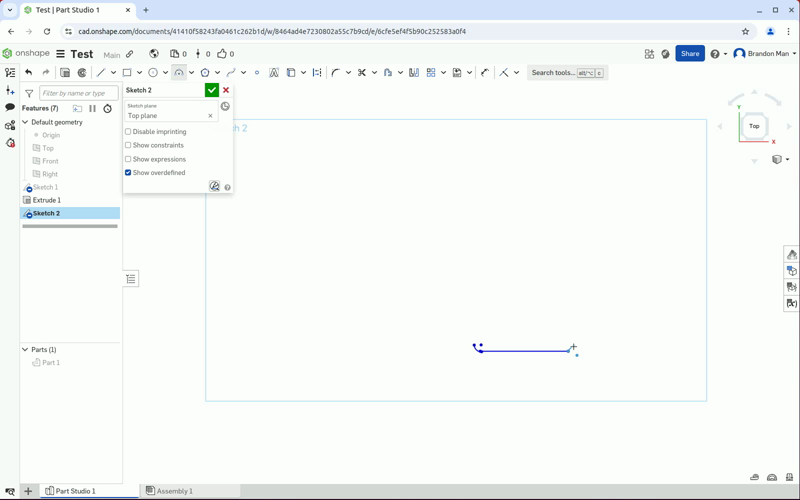
scroll(6)
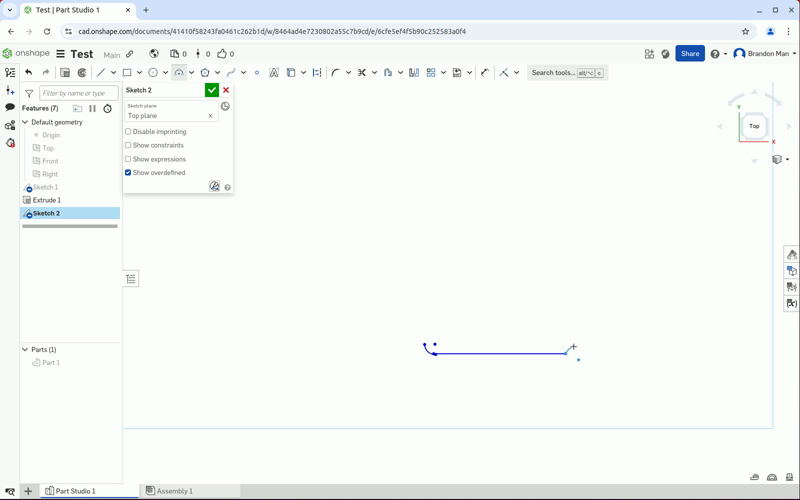
scroll(6)
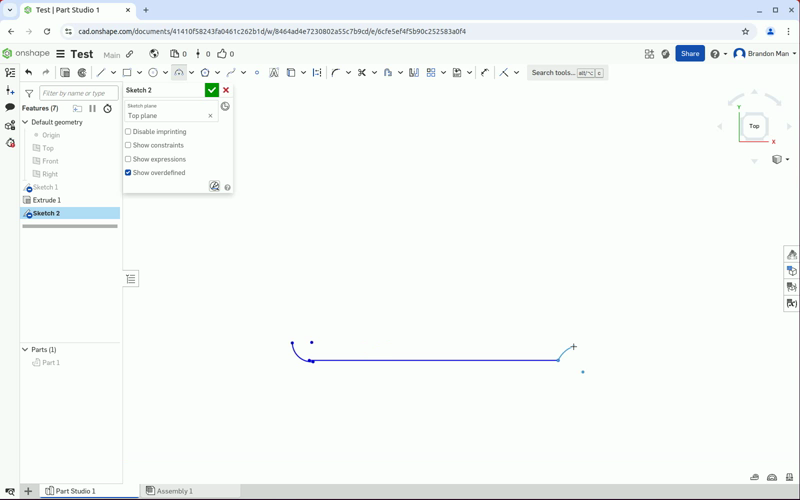
scroll(6)
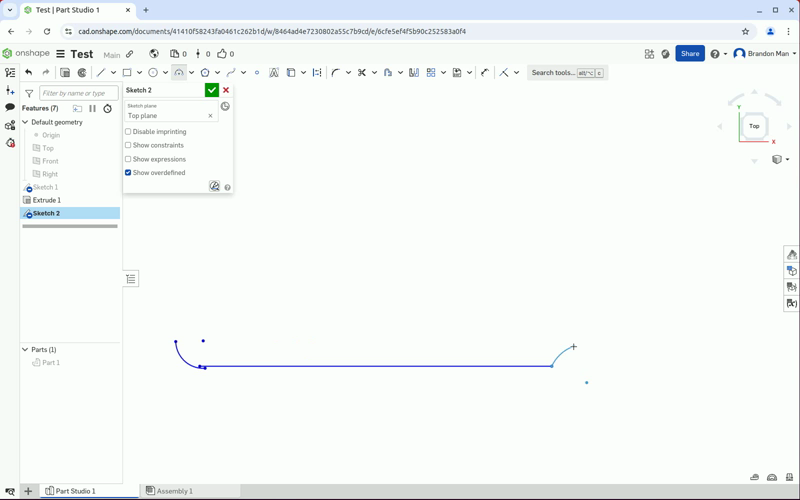
scroll(6)
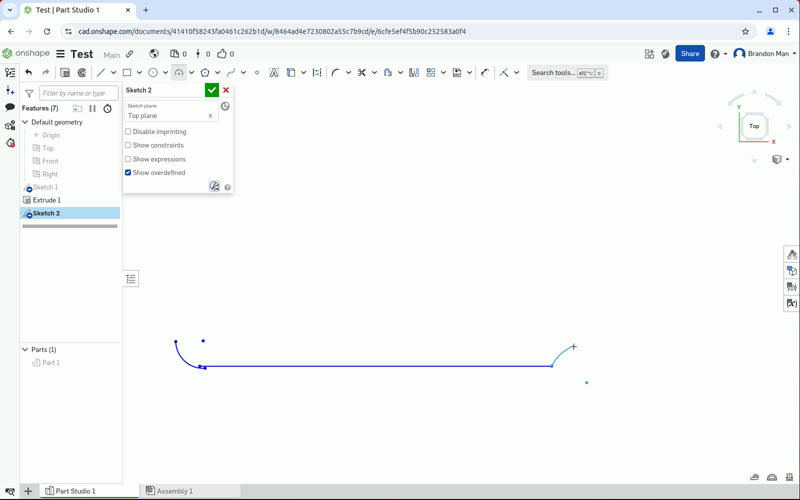
scroll(6)
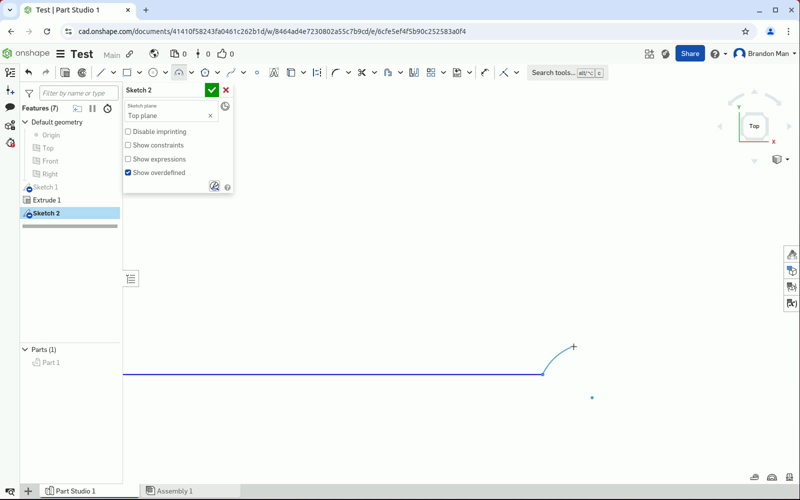
scroll(6)
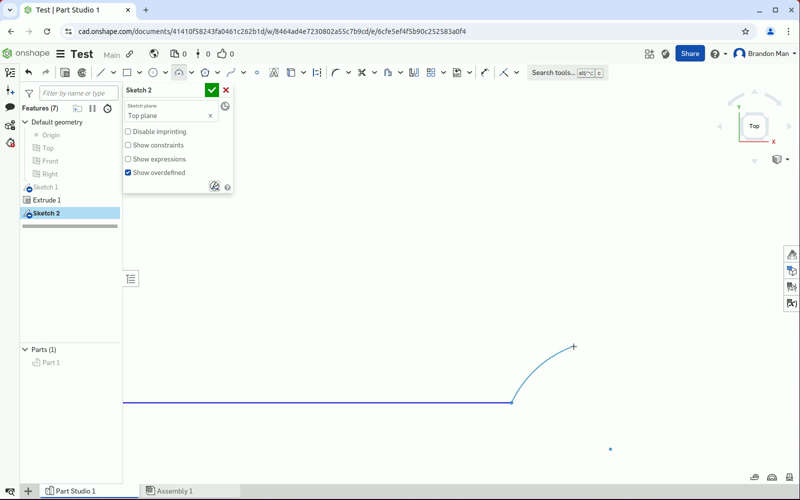
click(573, 346)
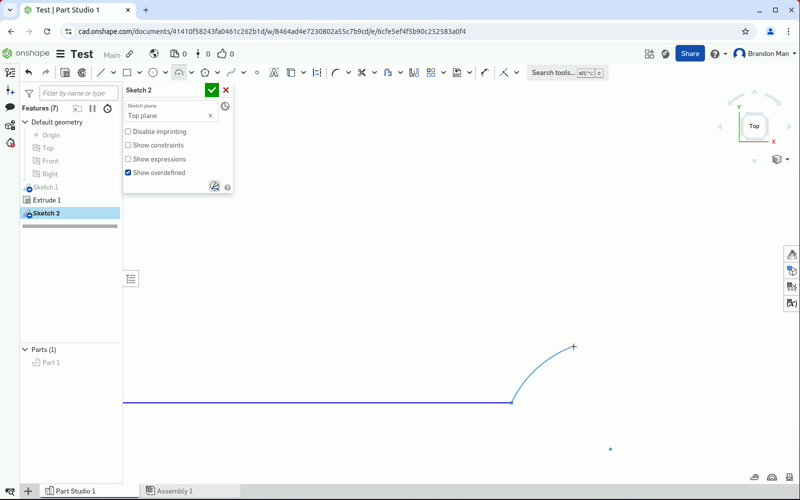
scroll(-6)
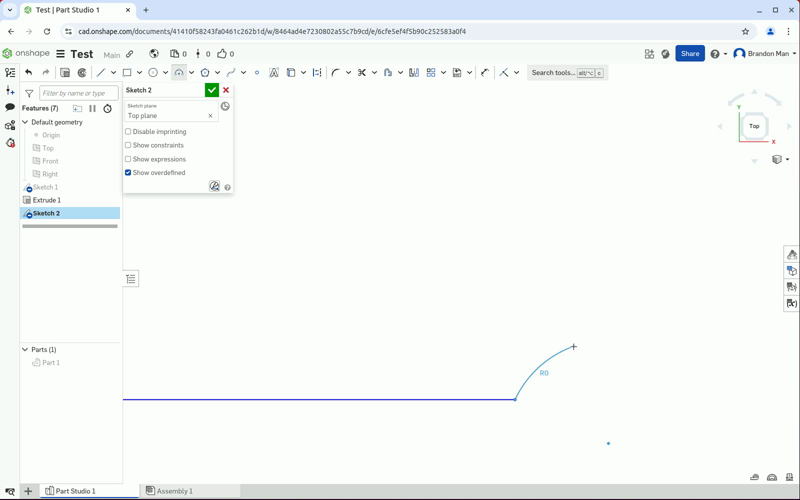
scroll(-6)
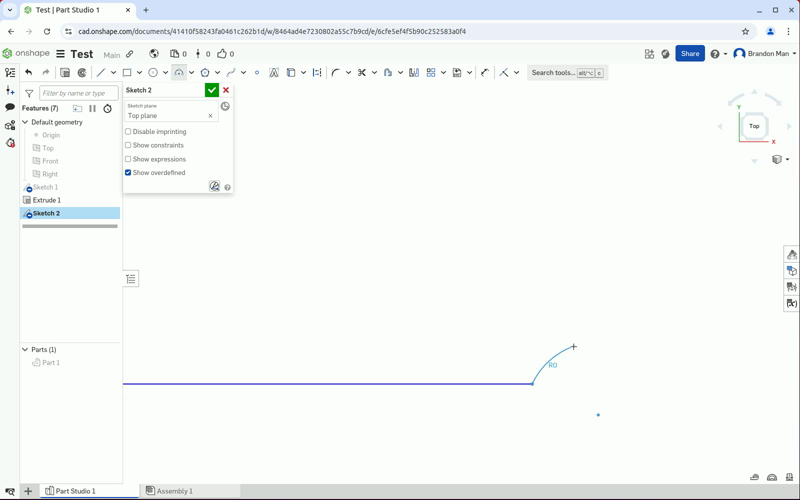
scroll(-6)
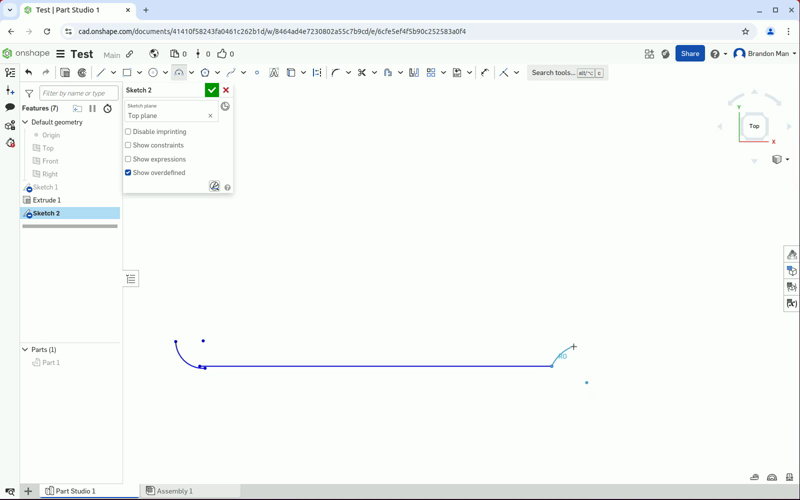
scroll(-6)
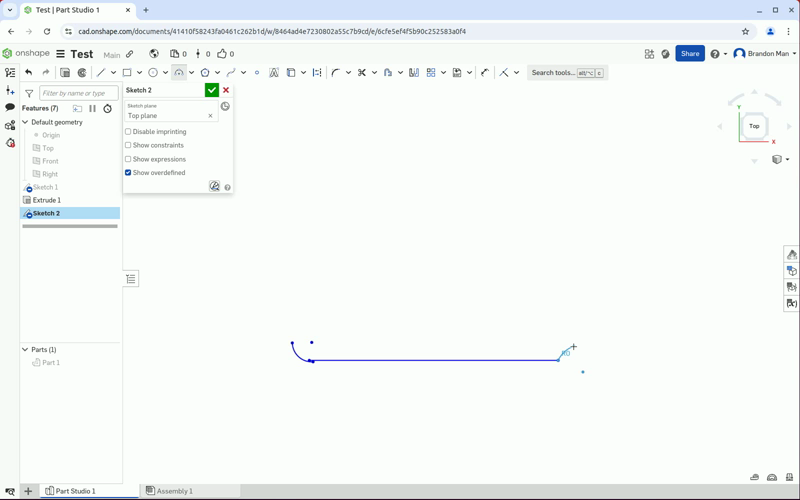
scroll(-6)
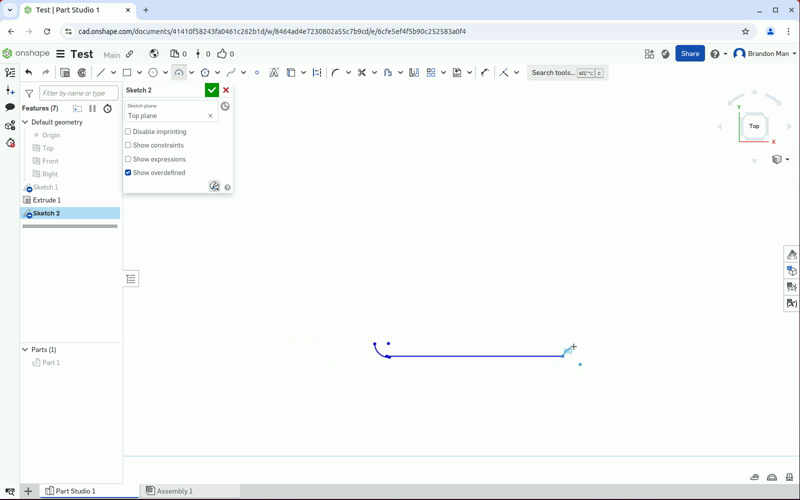
scroll(-6)
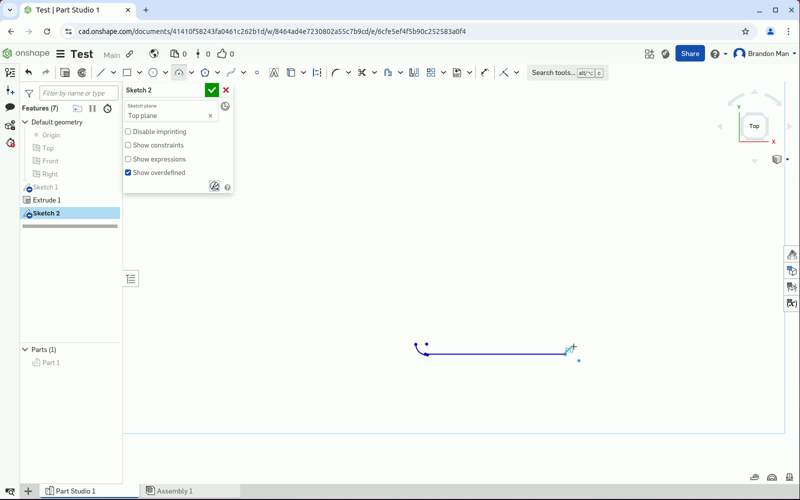
scroll(-6)
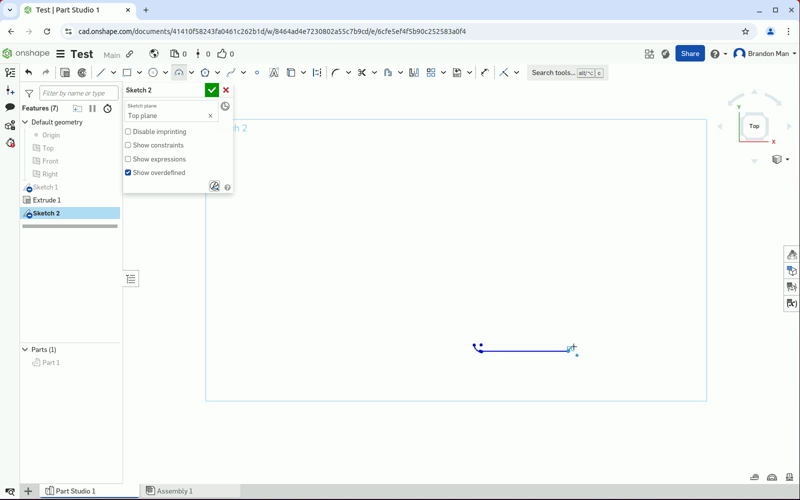
mouse_move(572, 349)
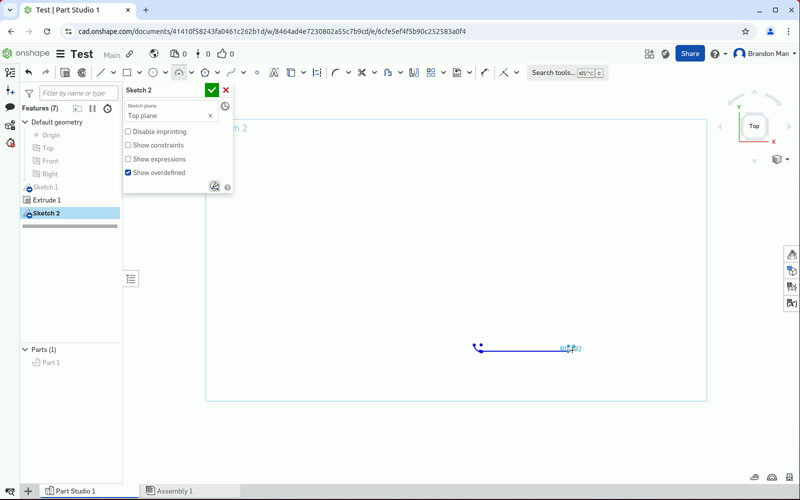
scroll(6)
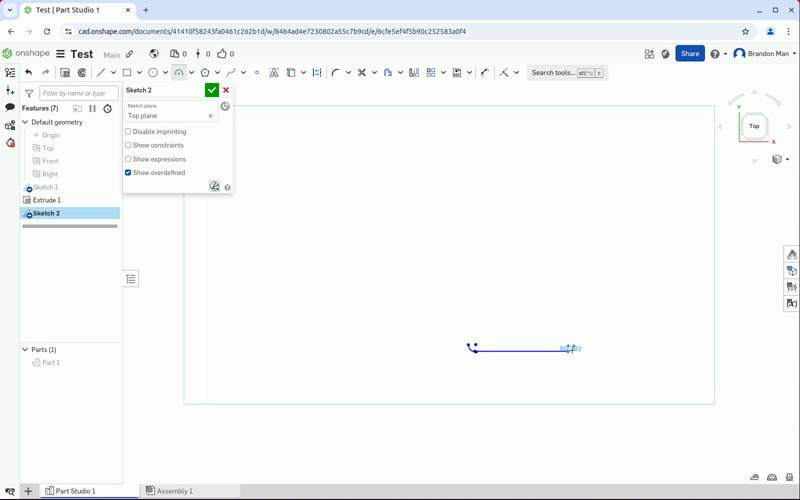
scroll(6)
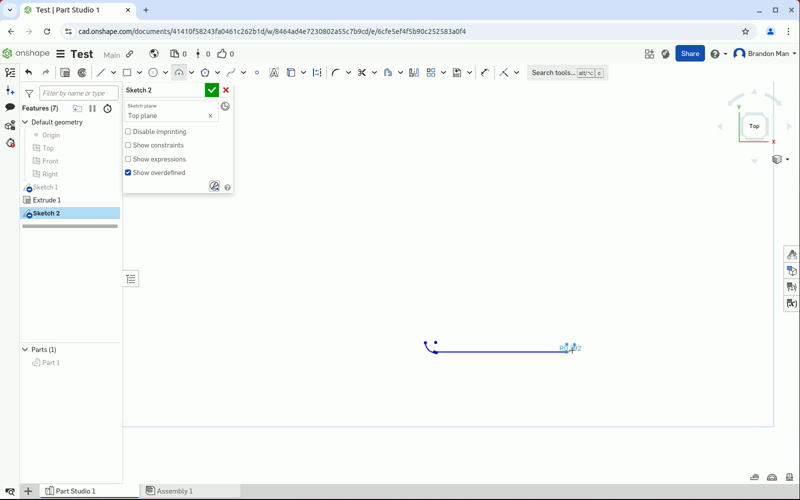
scroll(6)
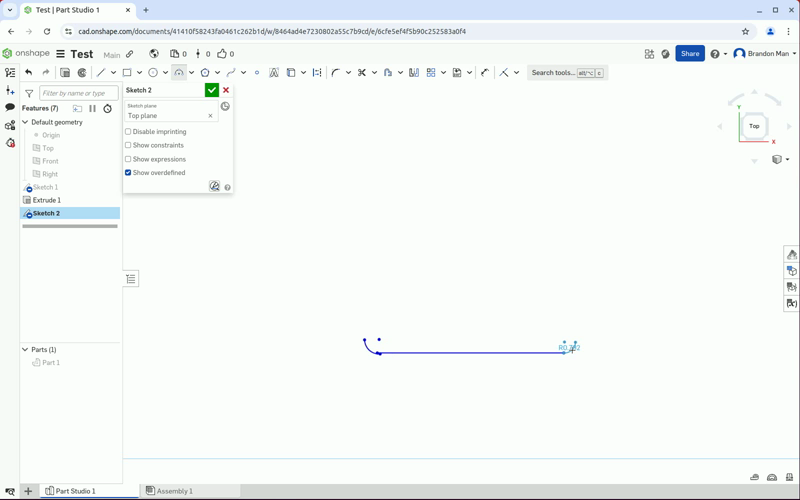
scroll(6)
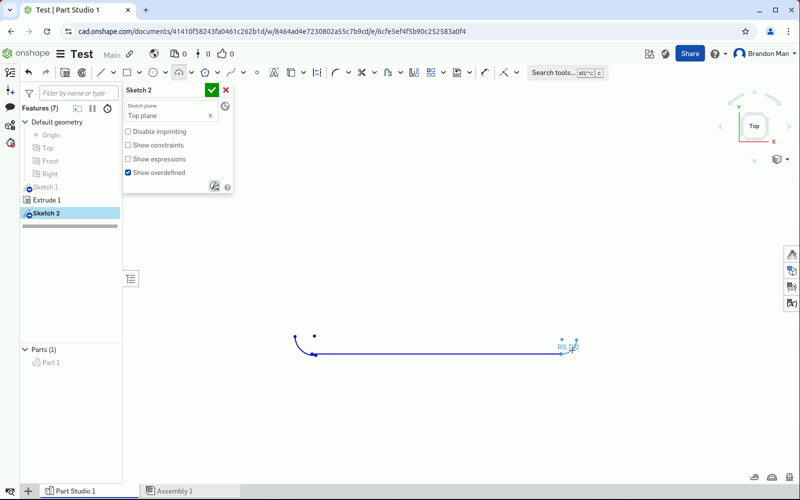
scroll(6)
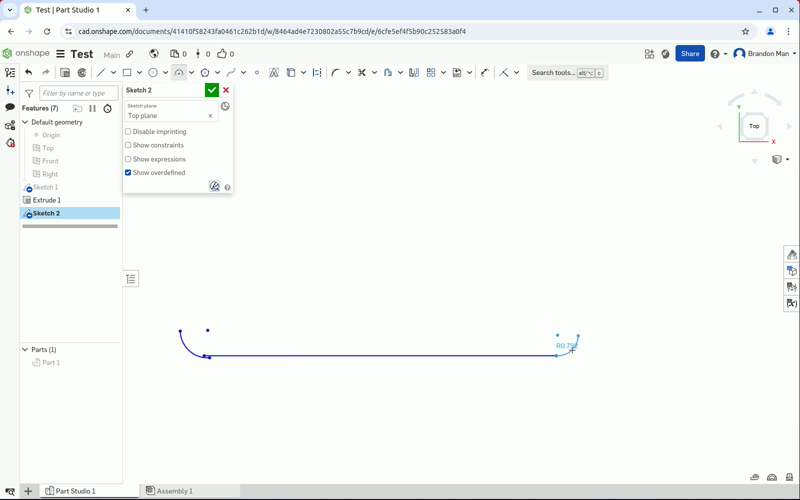
scroll(6)
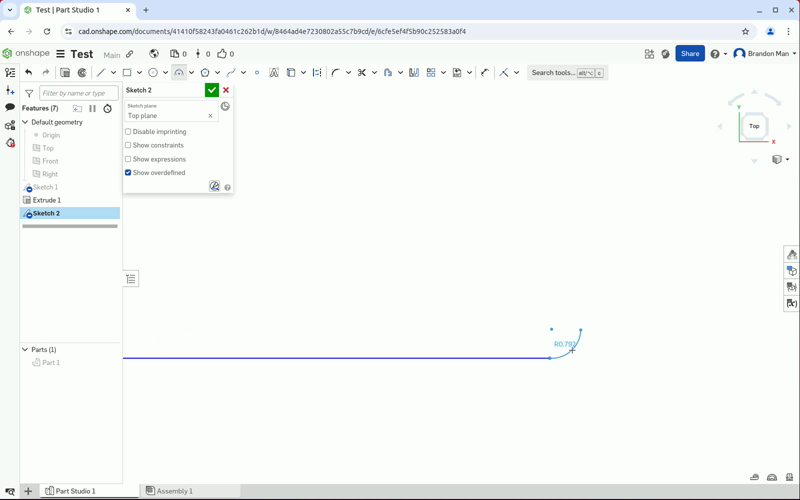
scroll(6)
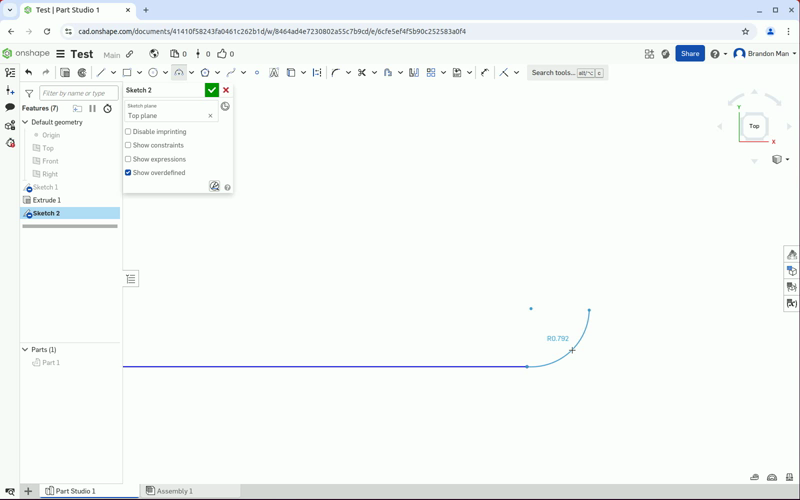
click(572, 349)
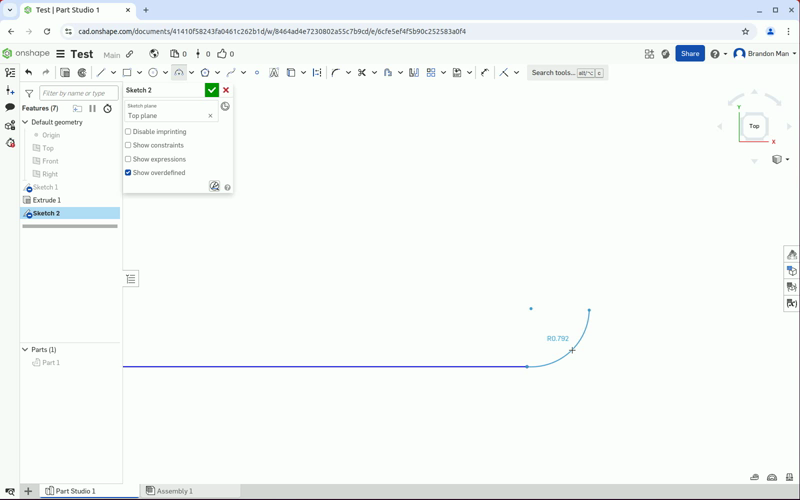
scroll(-6)
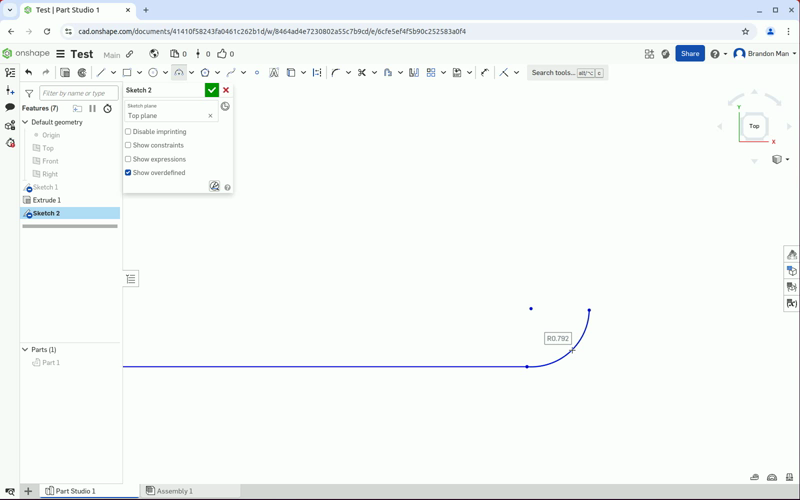
scroll(-6)
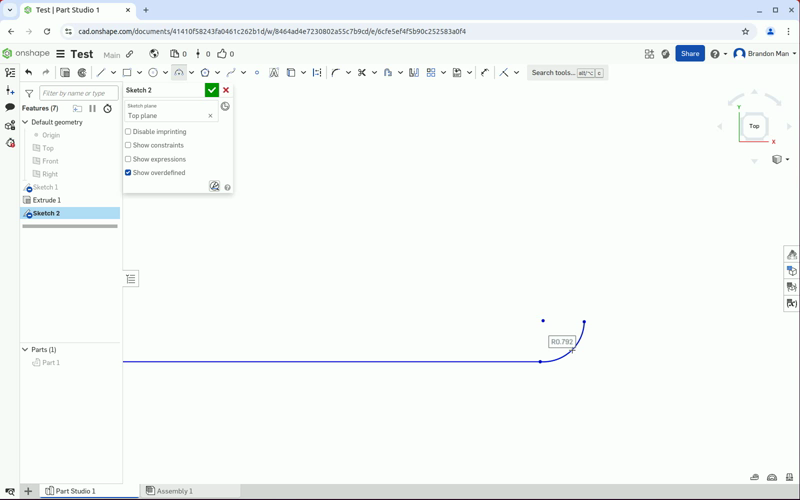
scroll(-6)
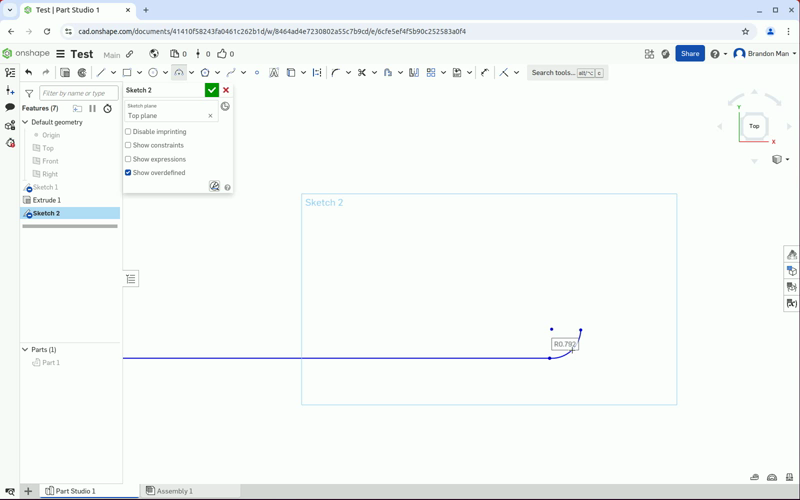
scroll(-6)
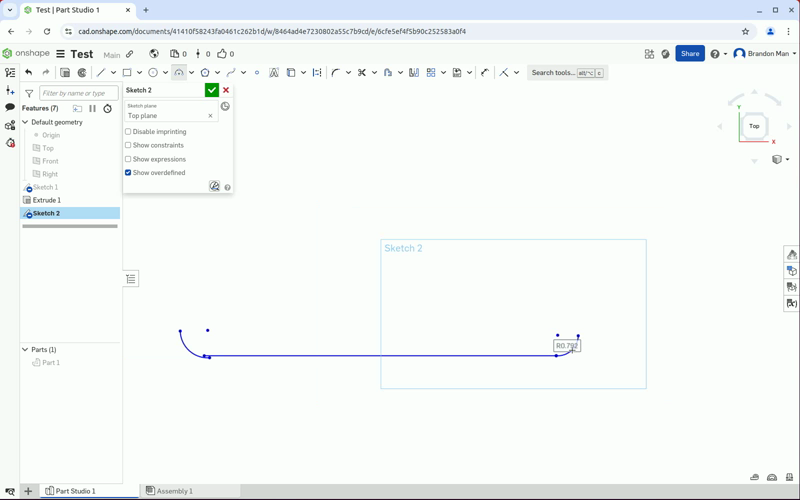
scroll(-6)
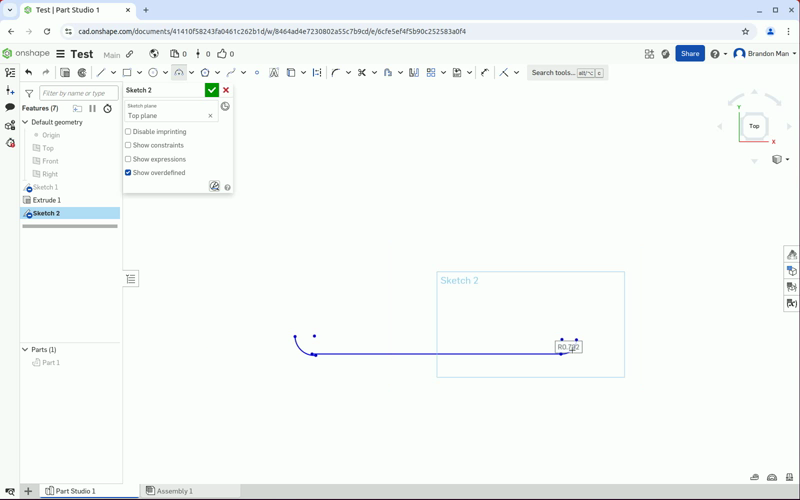
scroll(-6)
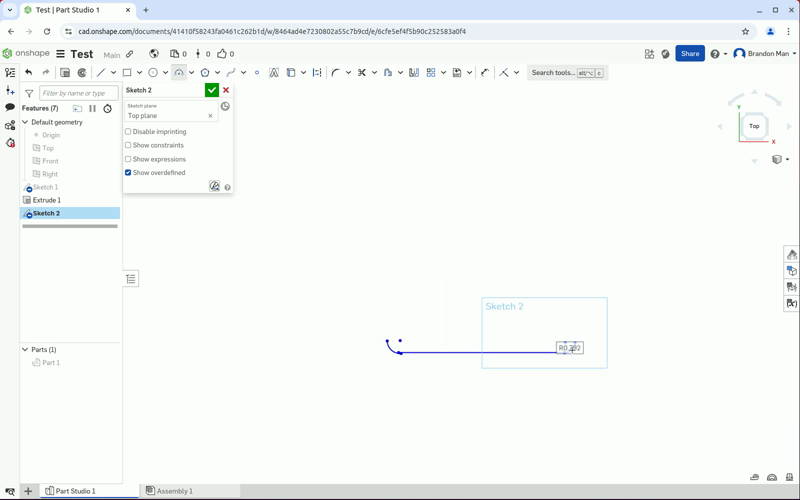
scroll(-6)
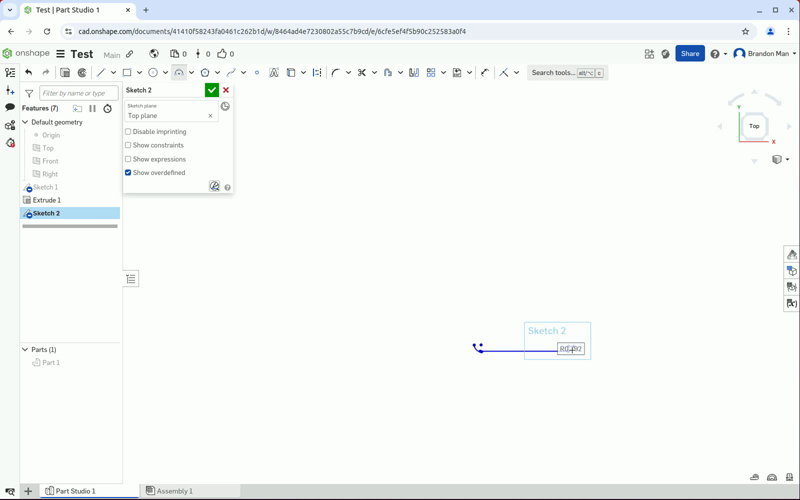
key_up(shift)
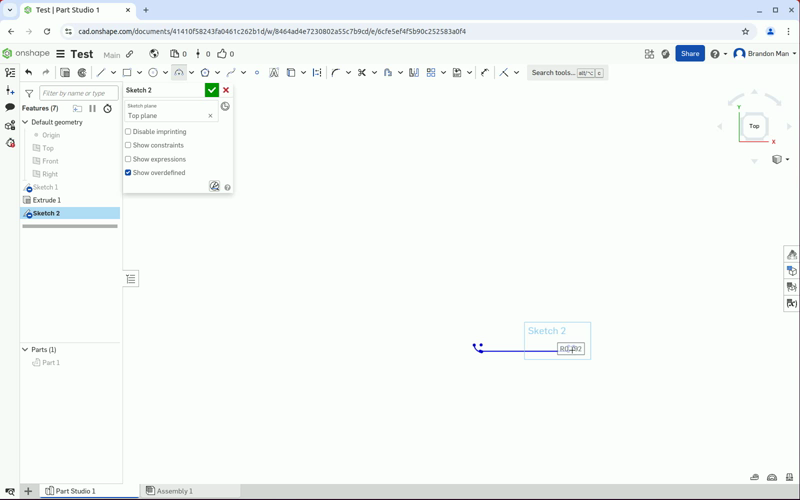
key(esc)
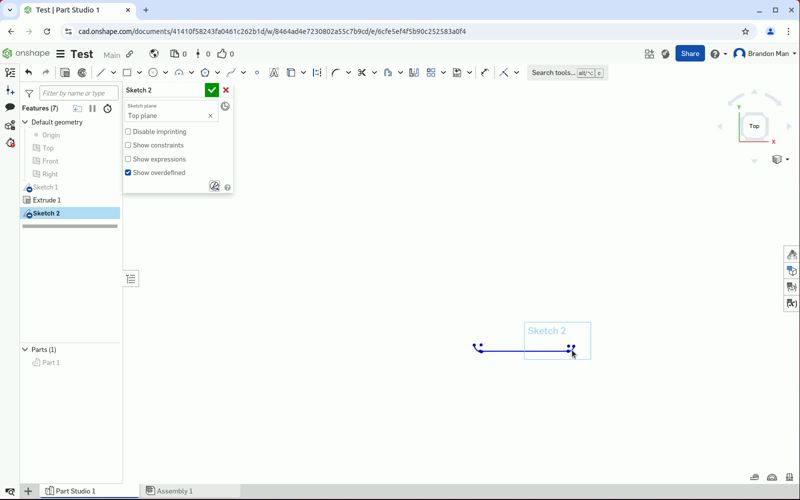
key(l)
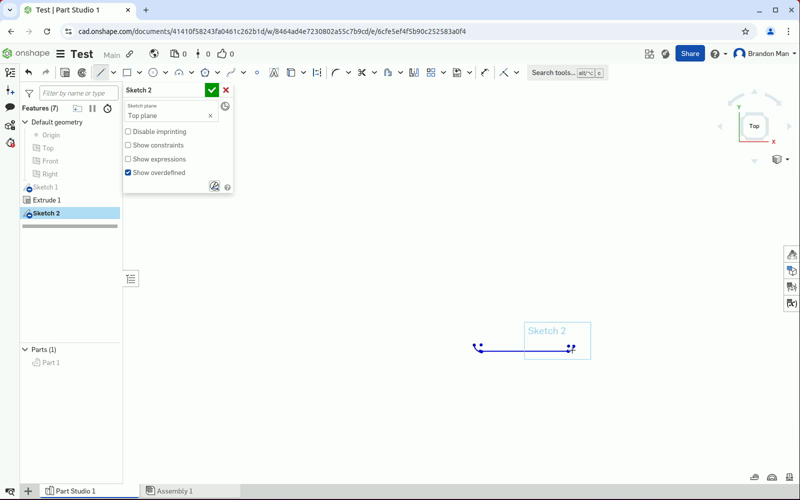
mouse_move(573, 346)
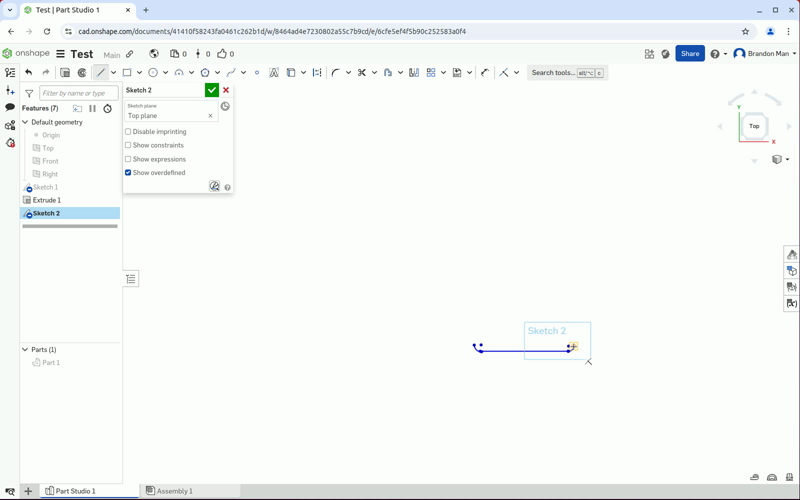
scroll(6)
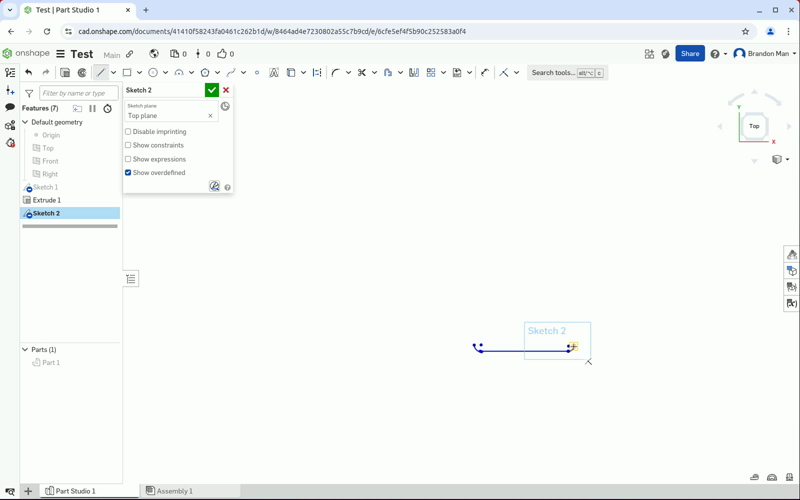
scroll(6)
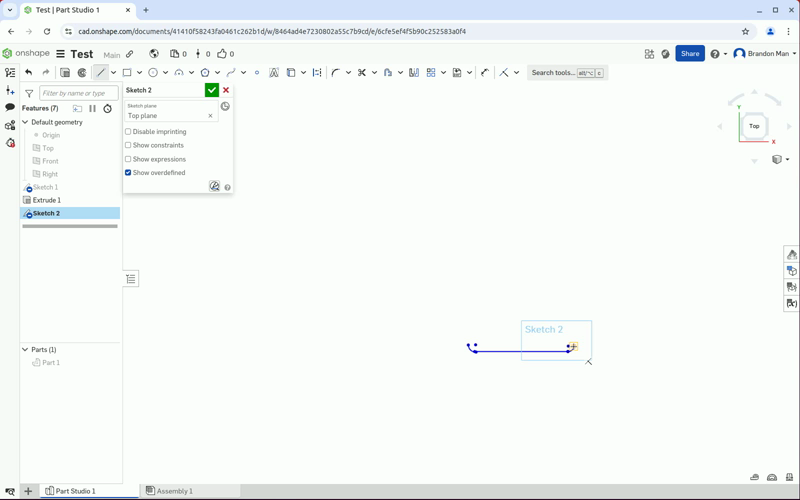
scroll(6)
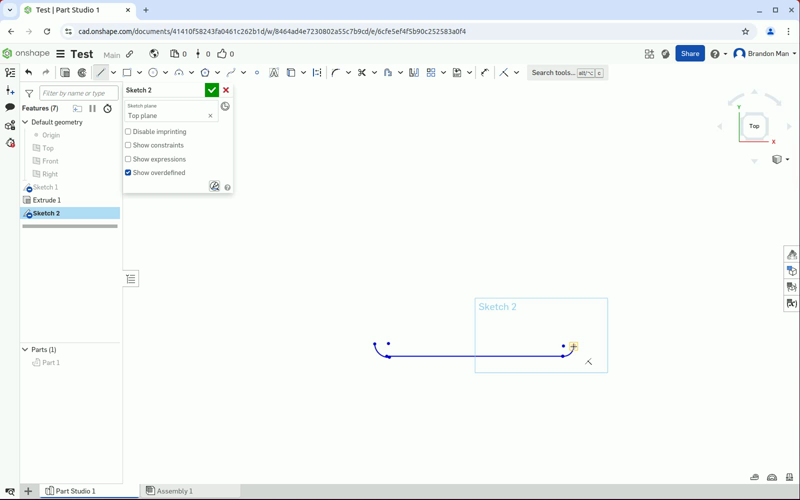
scroll(6)
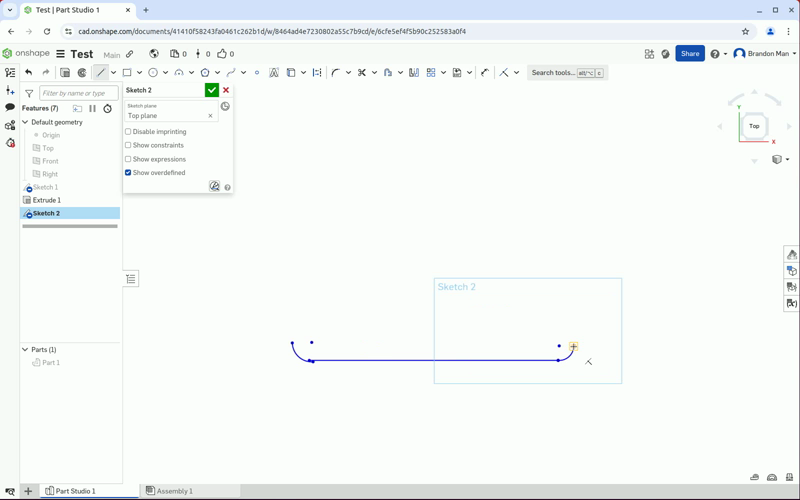
scroll(6)
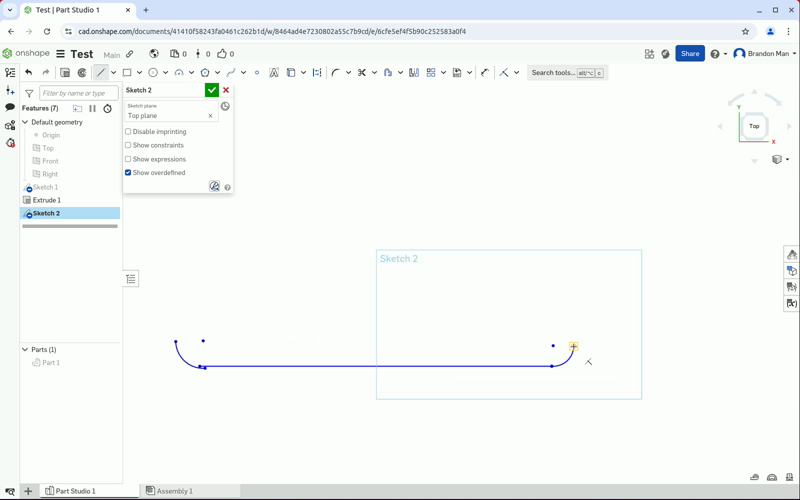
scroll(6)
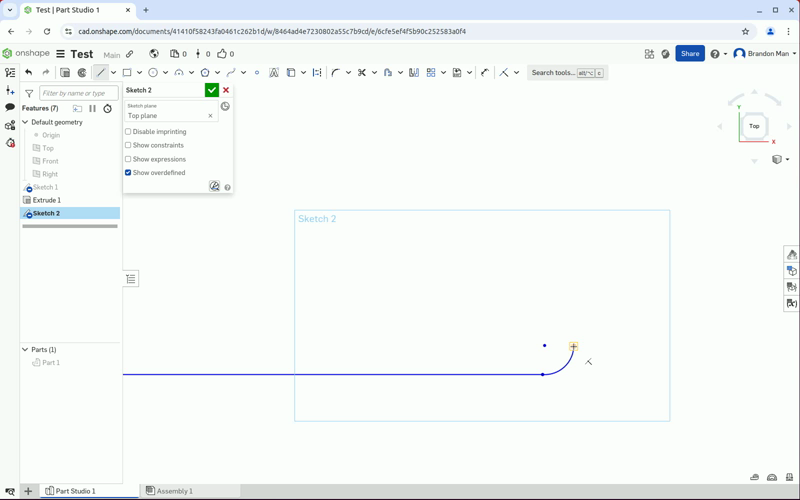
scroll(6)
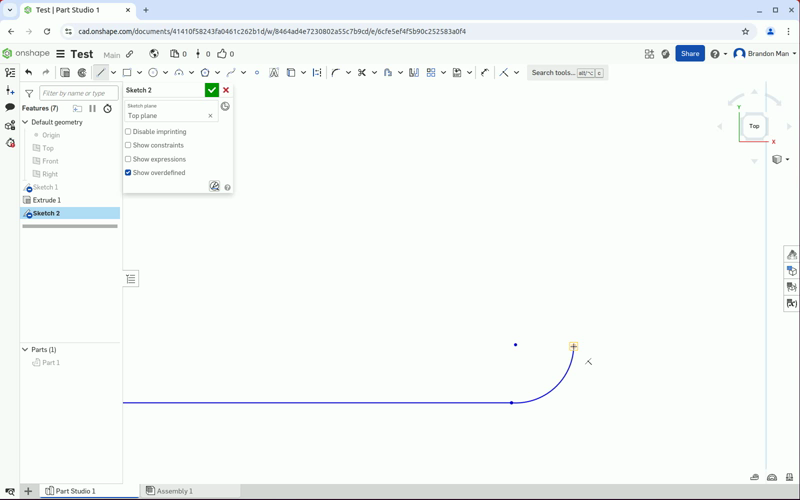
click(573, 346)
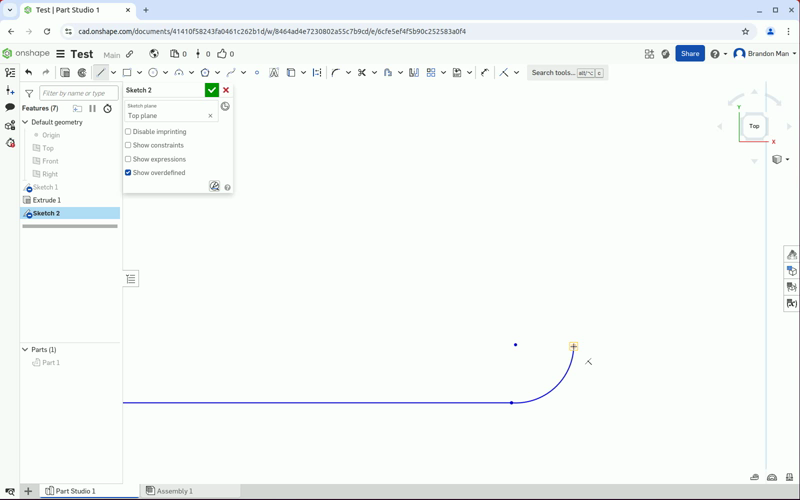
scroll(-6)
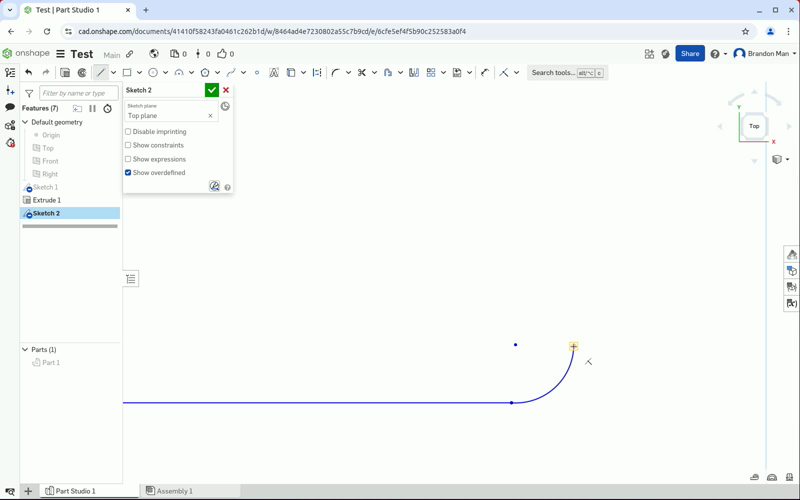
scroll(-6)
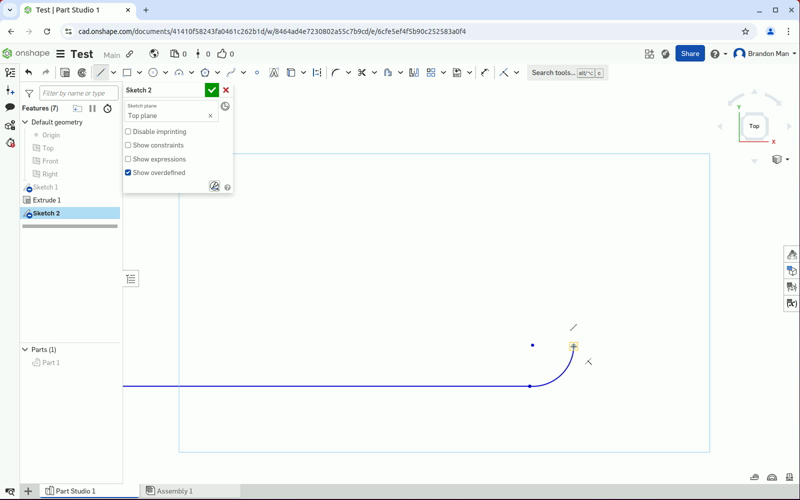
scroll(-6)
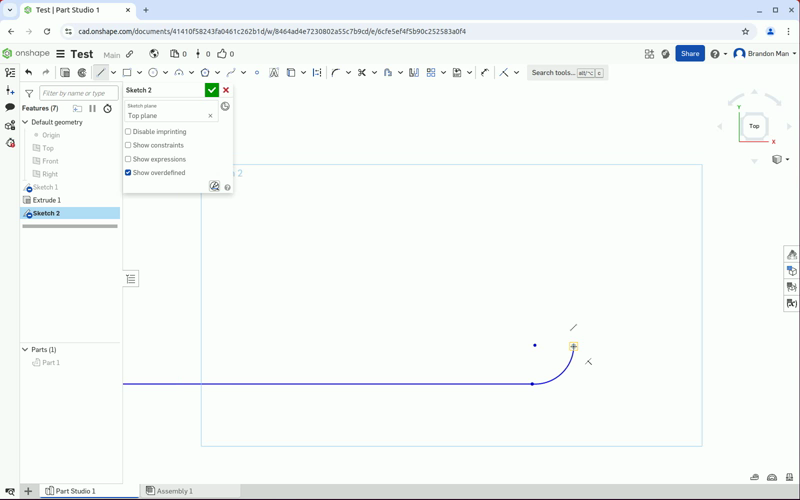
scroll(-6)
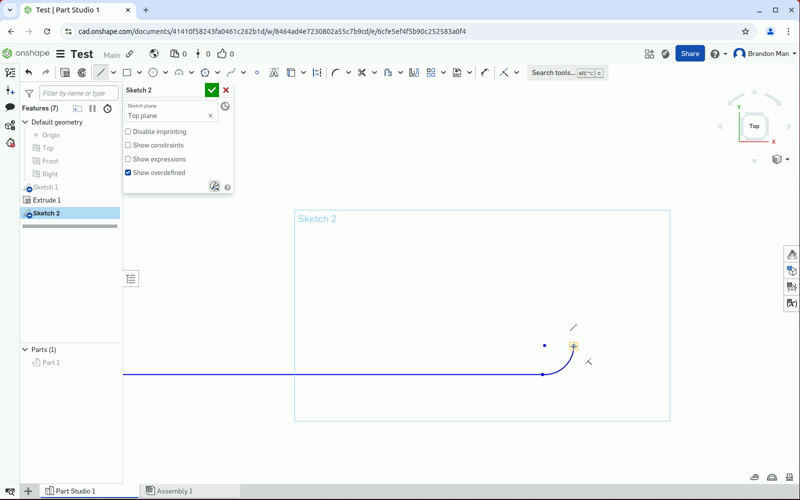
scroll(-6)
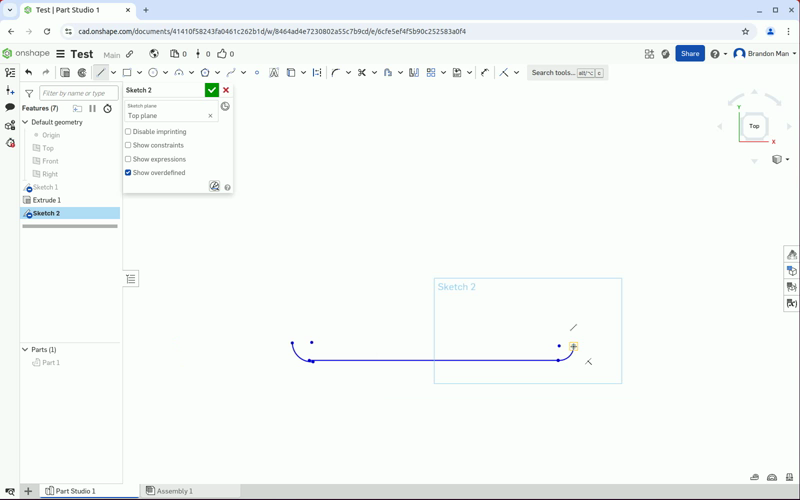
scroll(-6)
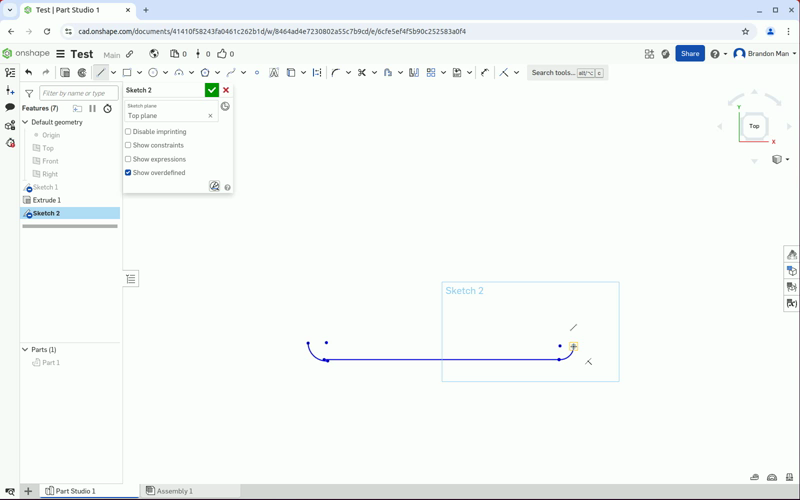
scroll(-6)
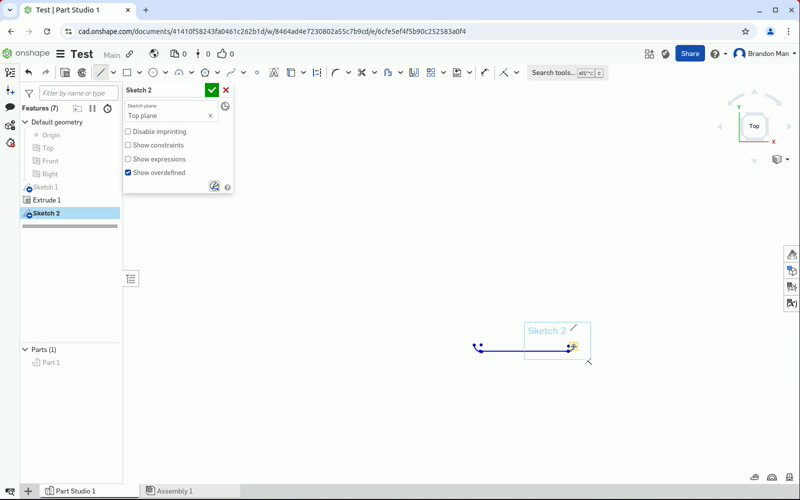
key_down(shift)
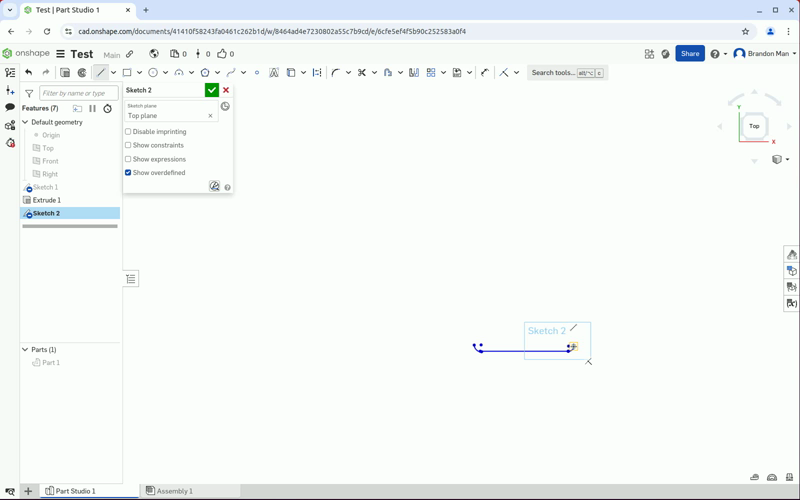
mouse_move(589, 346)
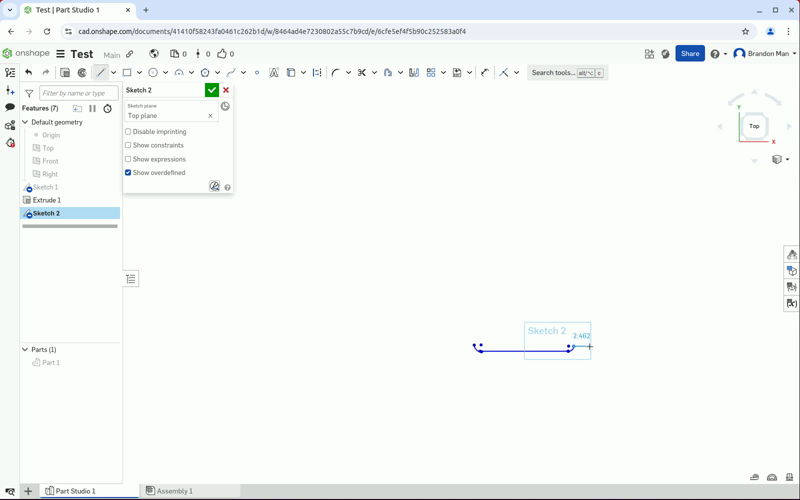
mouse_move(573, 328)
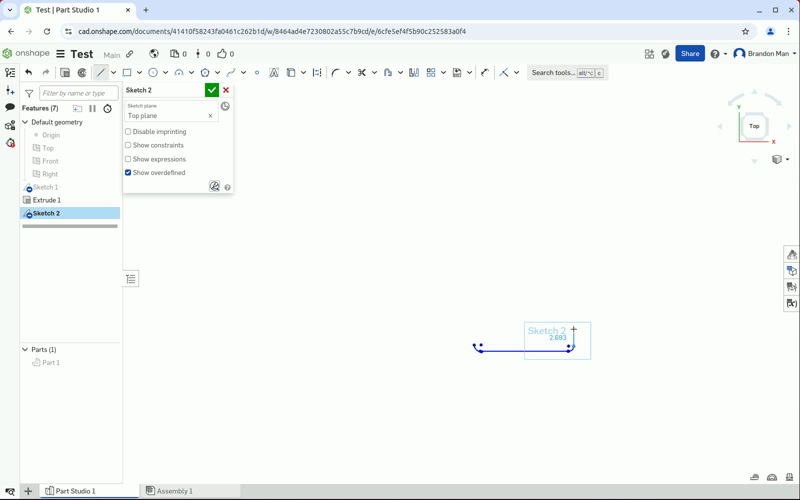
click(573, 328)
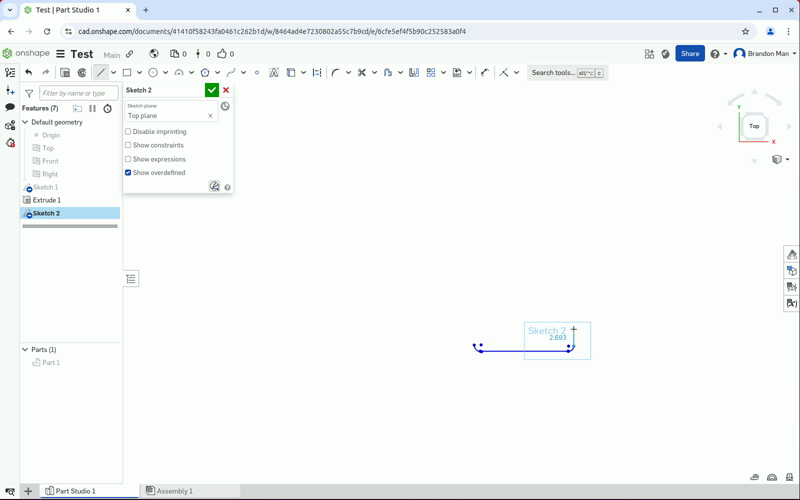
key_up(shift)
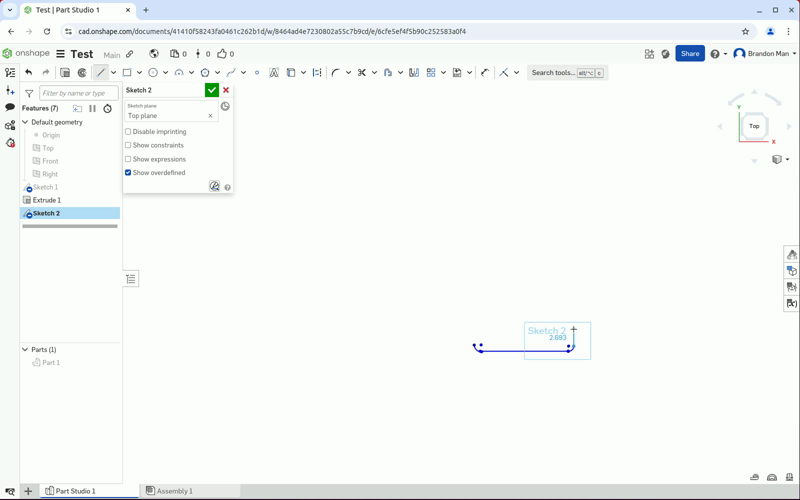
key_down(shift)
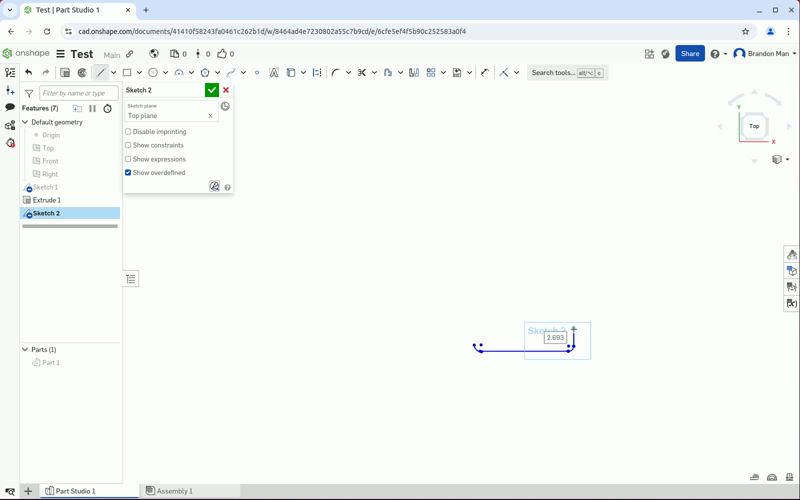
mouse_move(474, 328)
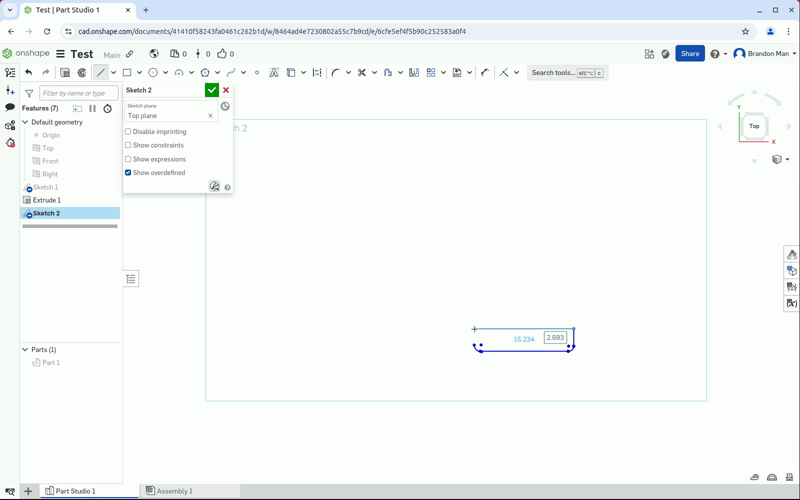
click(474, 328)
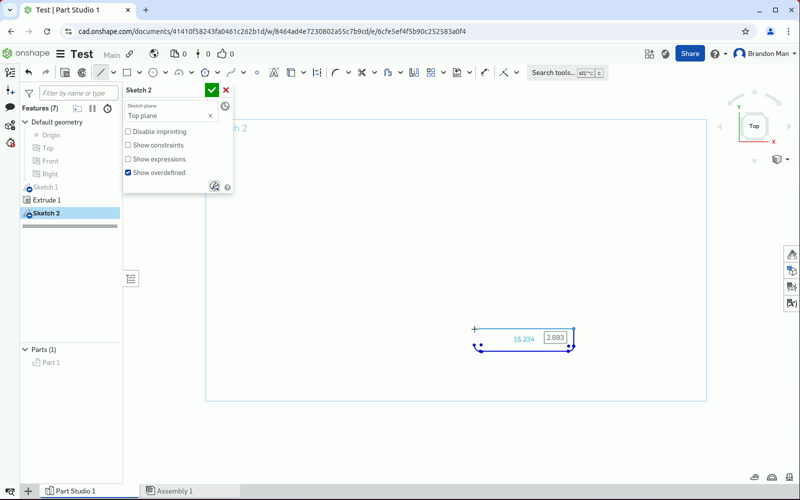
key_up(shift)
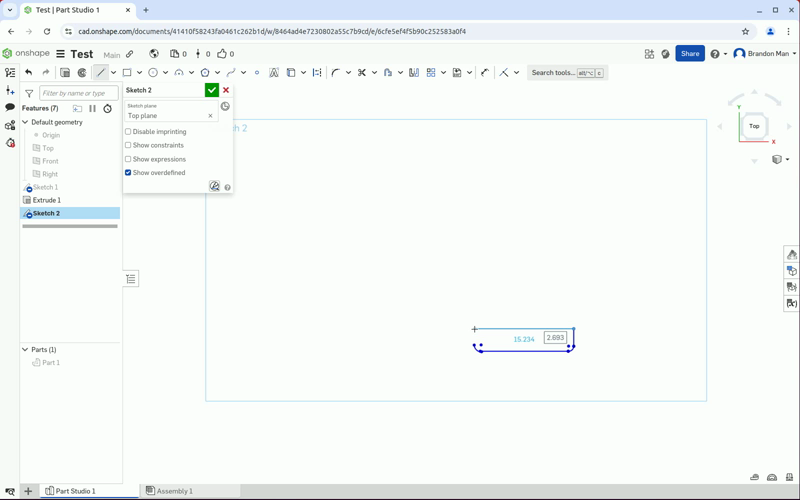
mouse_move(504, 328)
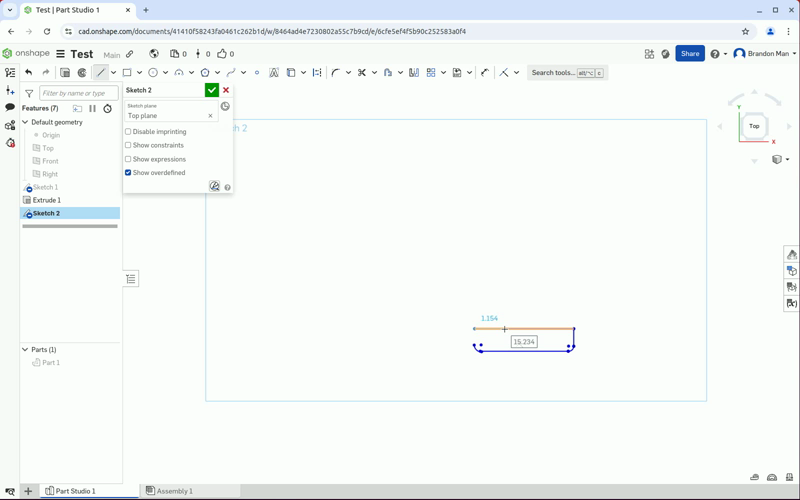
key_down(shift)
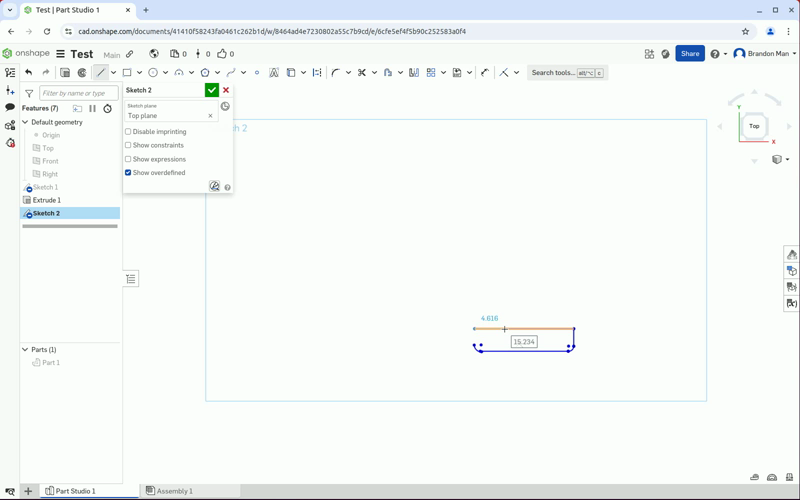
mouse_move(474, 346)
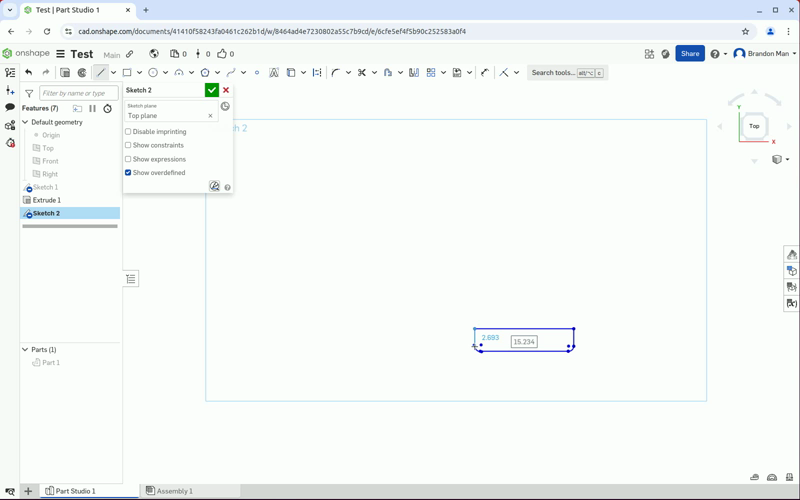
scroll(6)
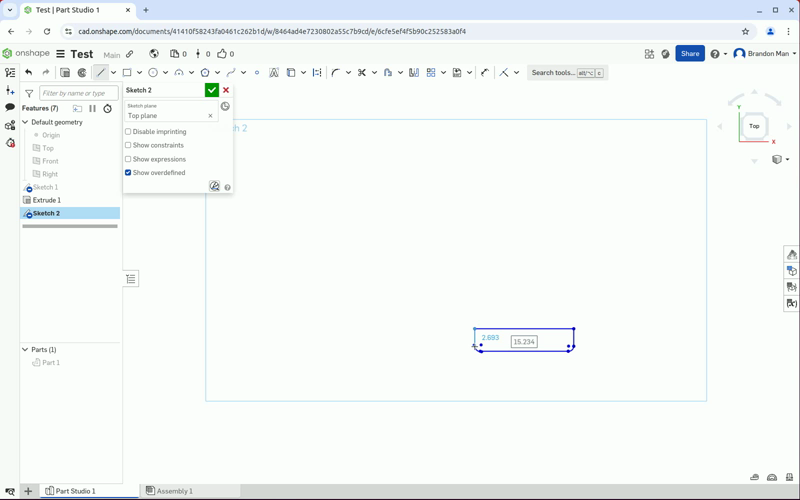
scroll(6)
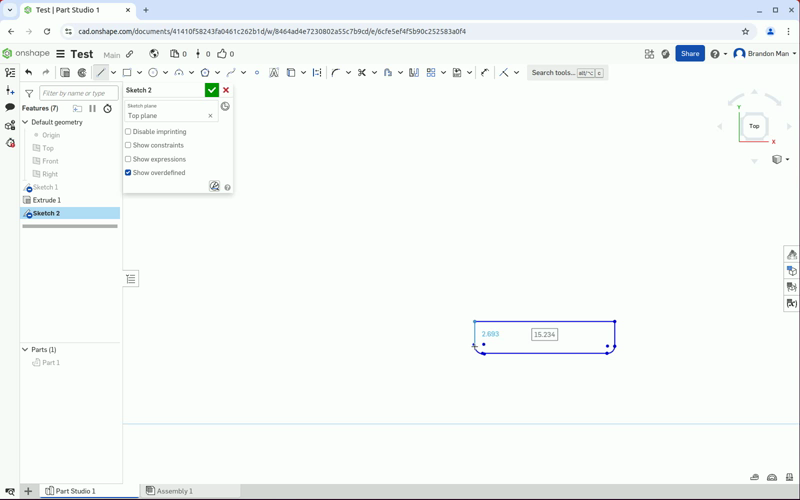
scroll(6)
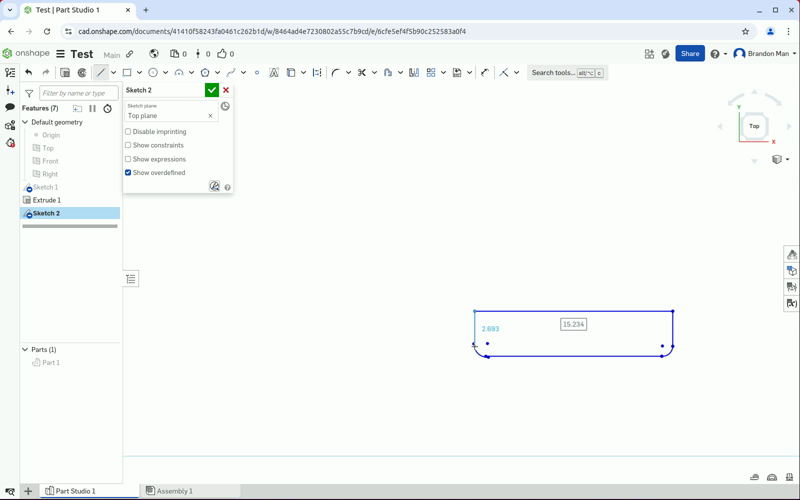
scroll(6)
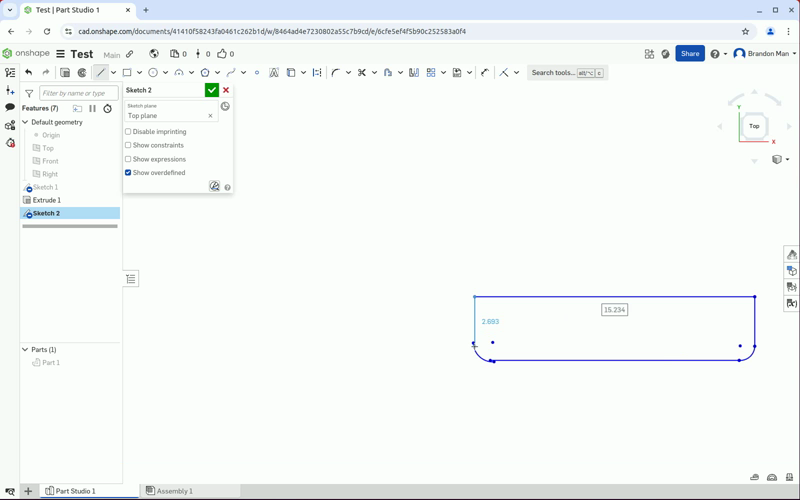
scroll(6)
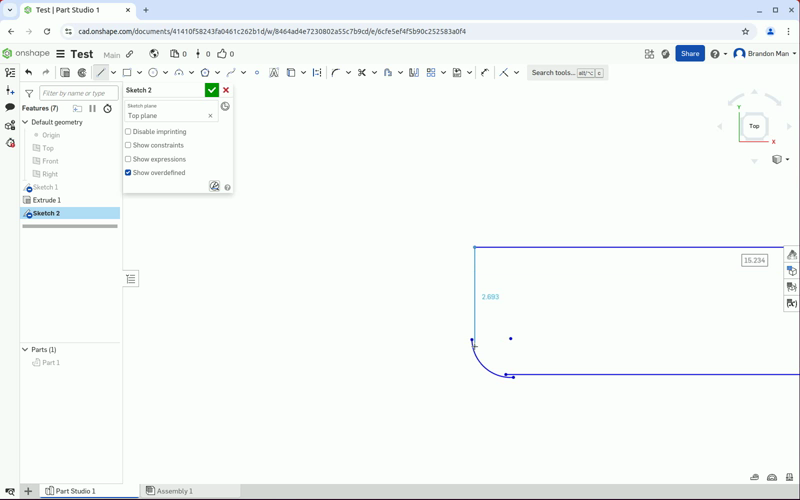
scroll(6)
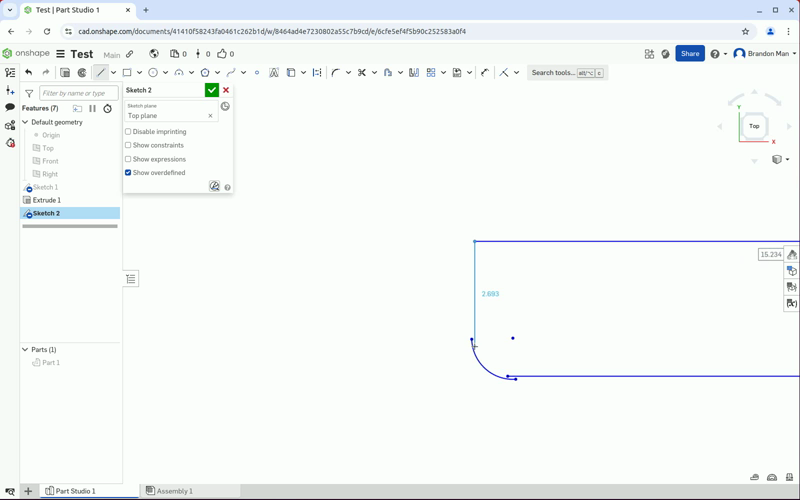
scroll(6)
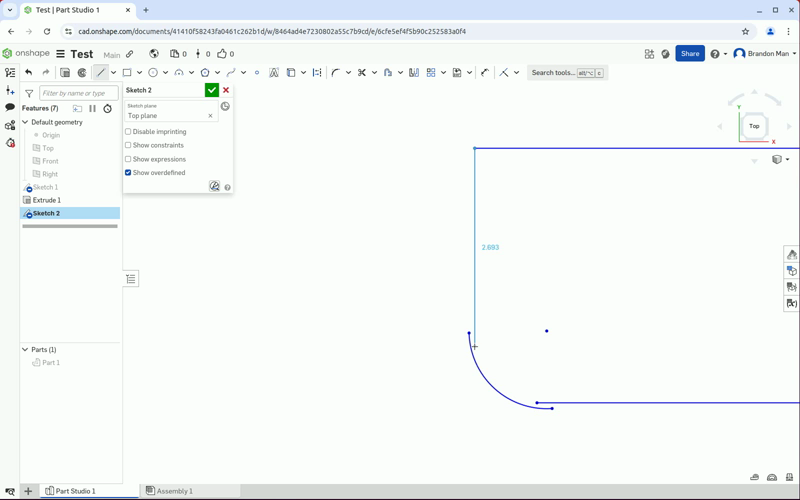
key_up(shift)
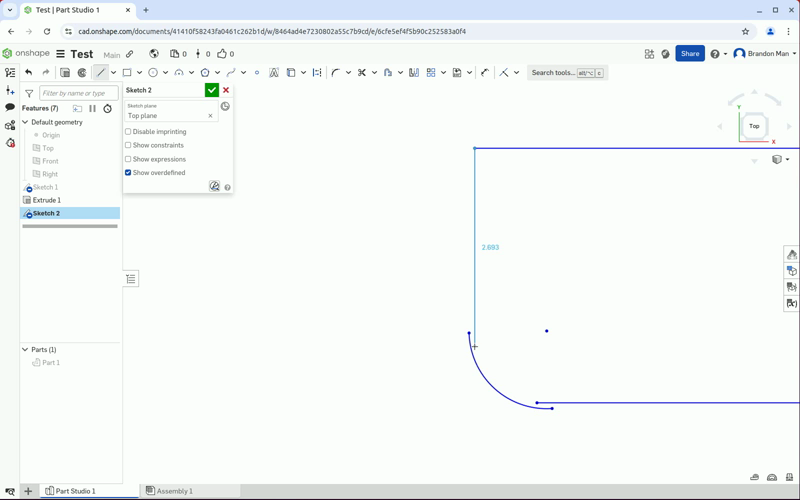
click(474, 346)
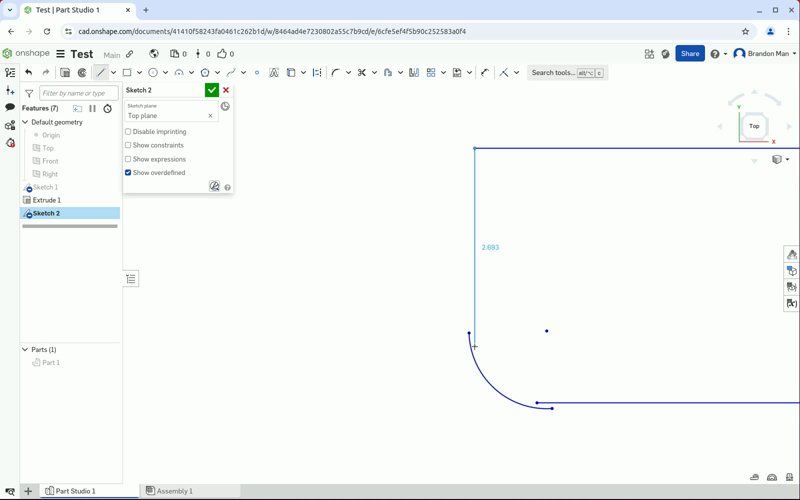
scroll(-6)
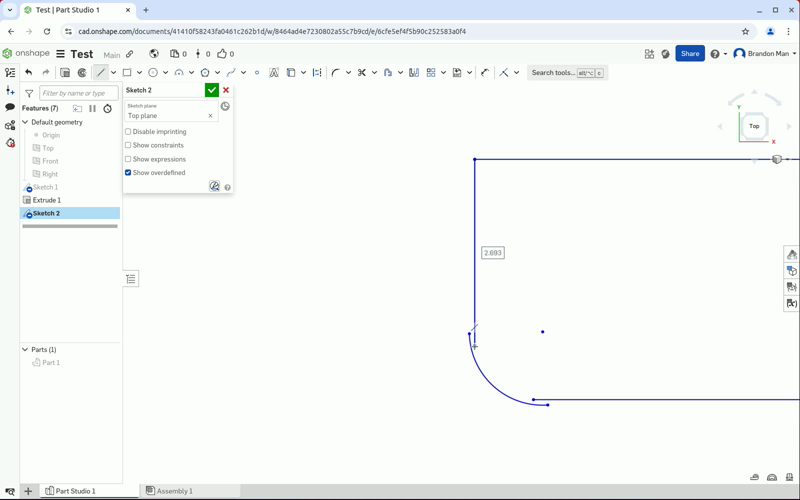
scroll(-6)
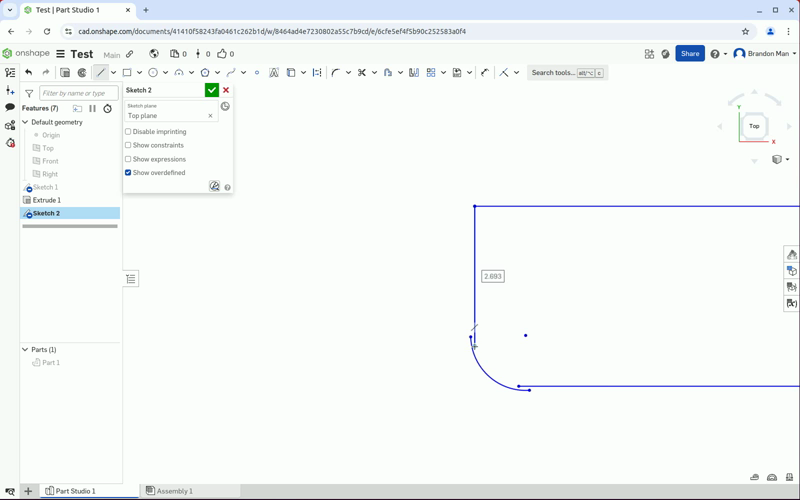
scroll(-6)
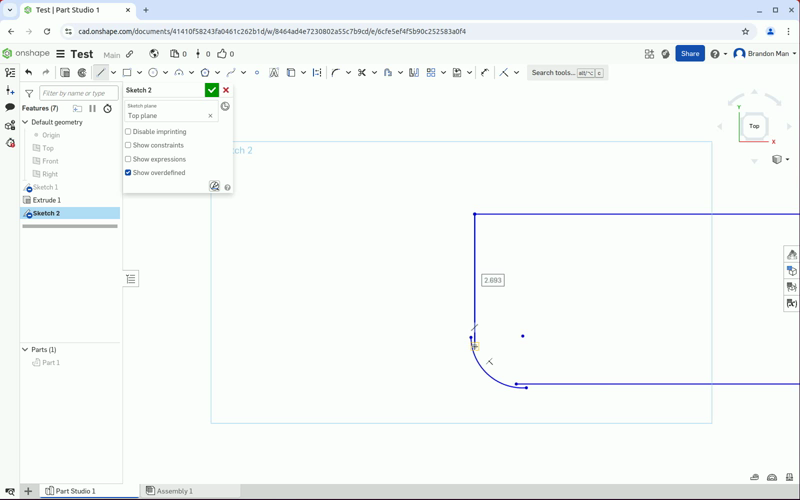
scroll(-6)
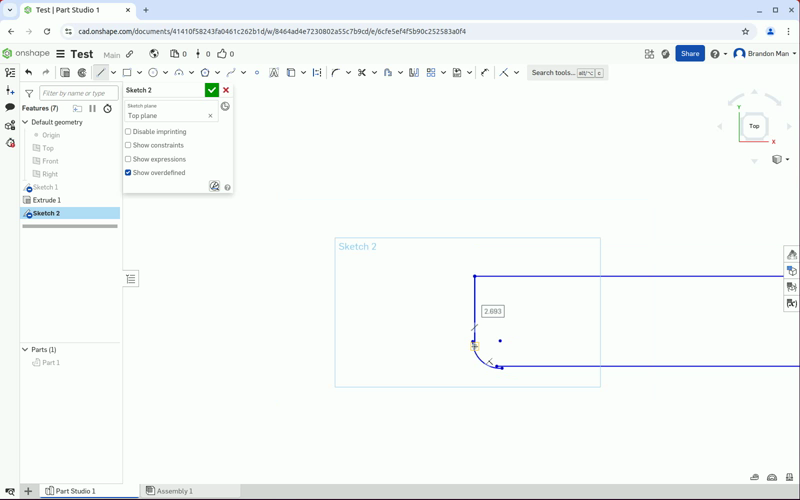
scroll(-6)
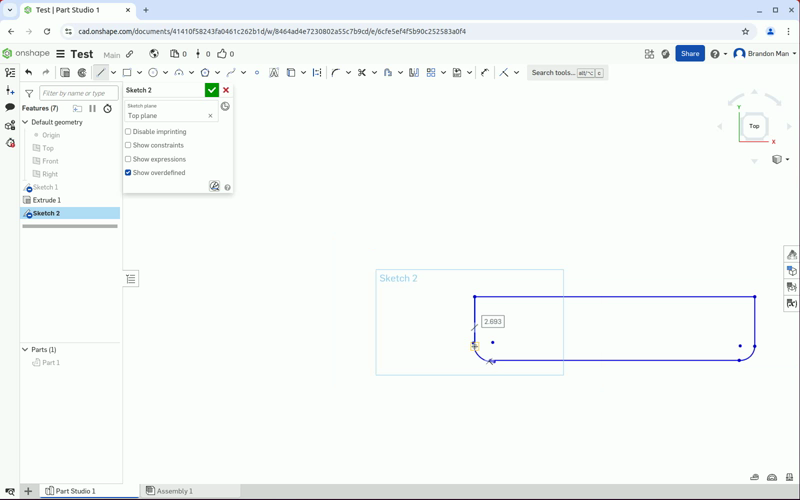
scroll(-6)
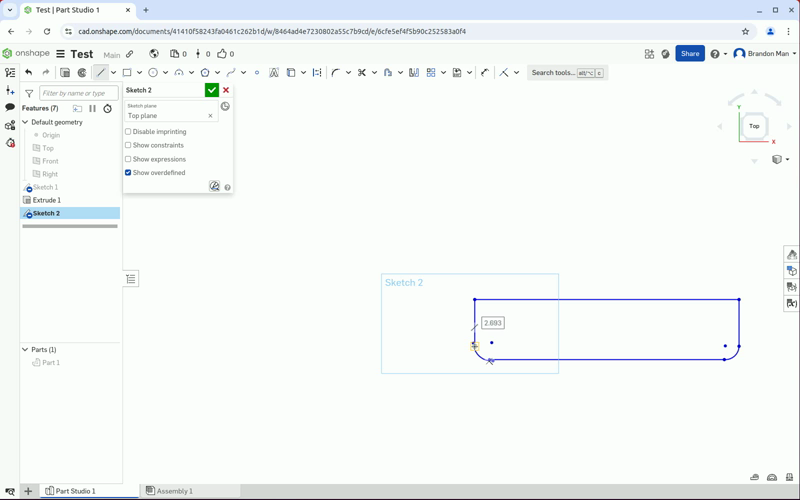
scroll(-6)
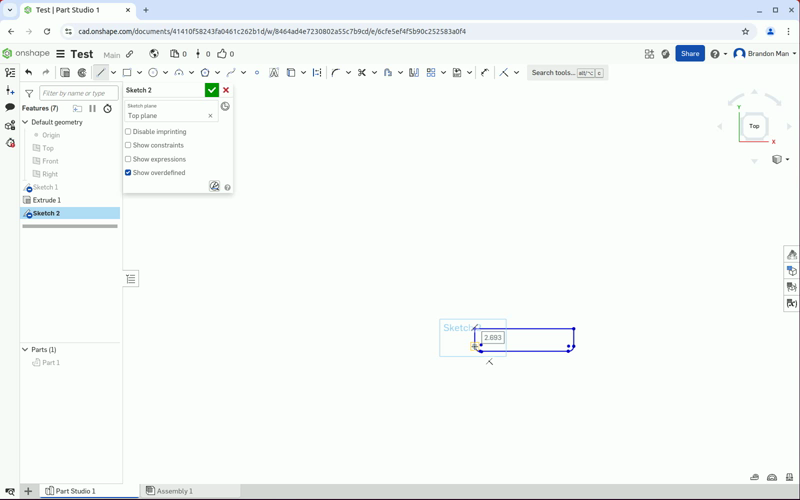
key(esc)
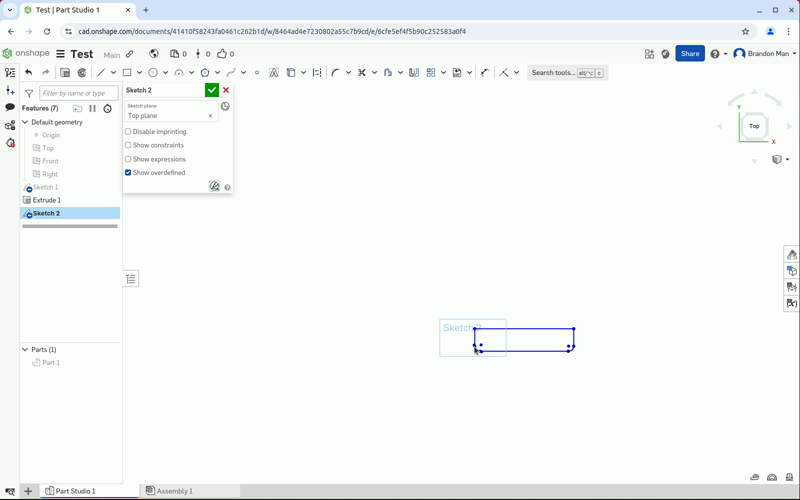
key(c)
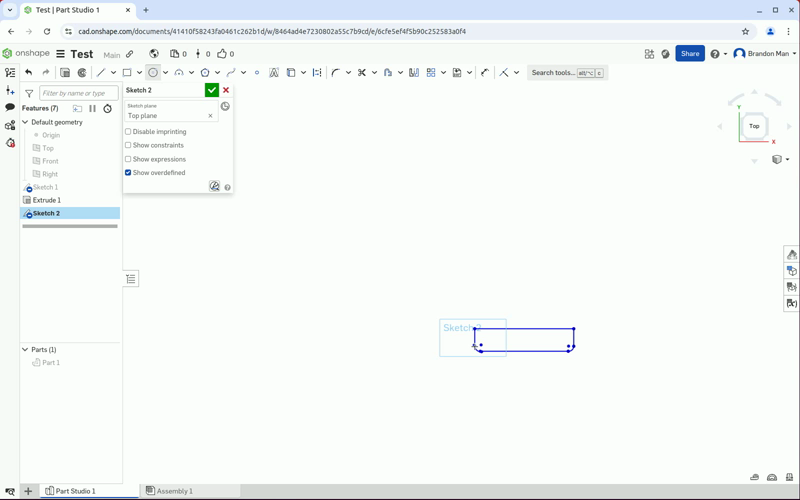
key_down(shift)
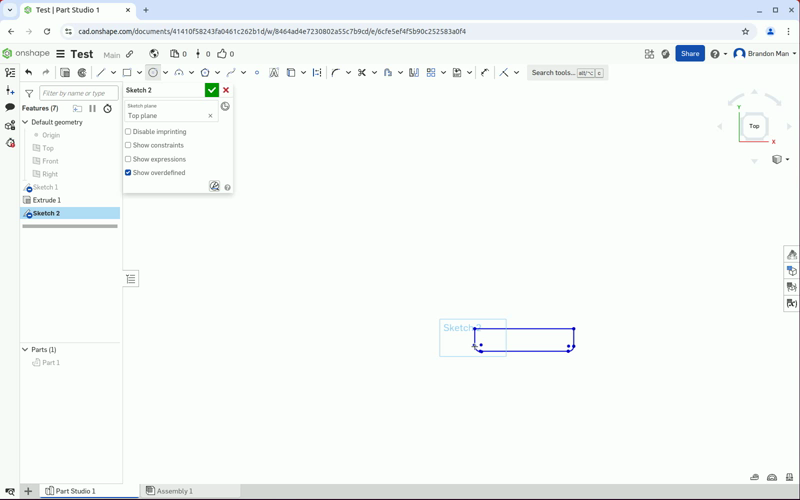
mouse_move(480, 346)
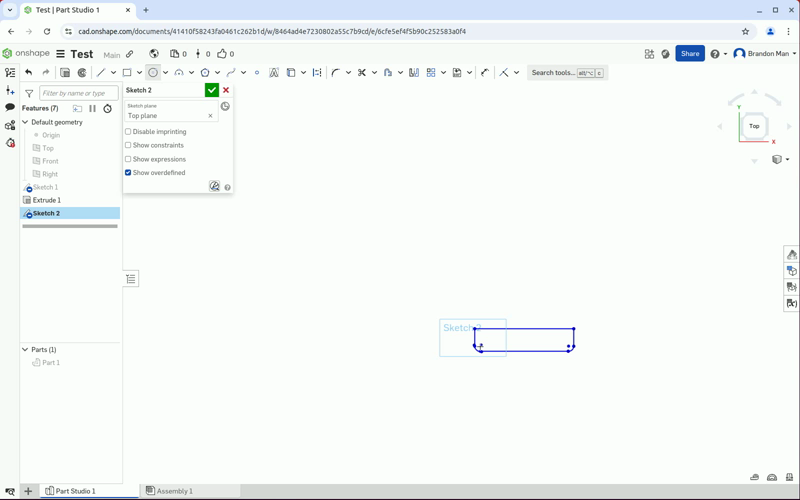
click(480, 346)
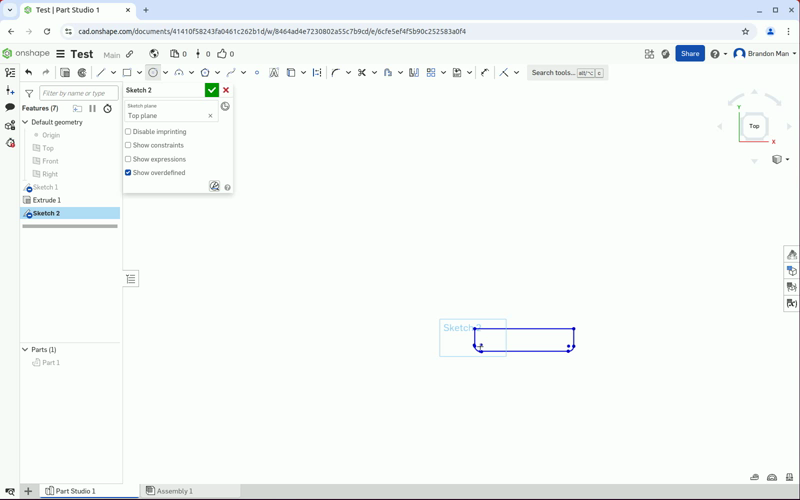
key_up(shift)
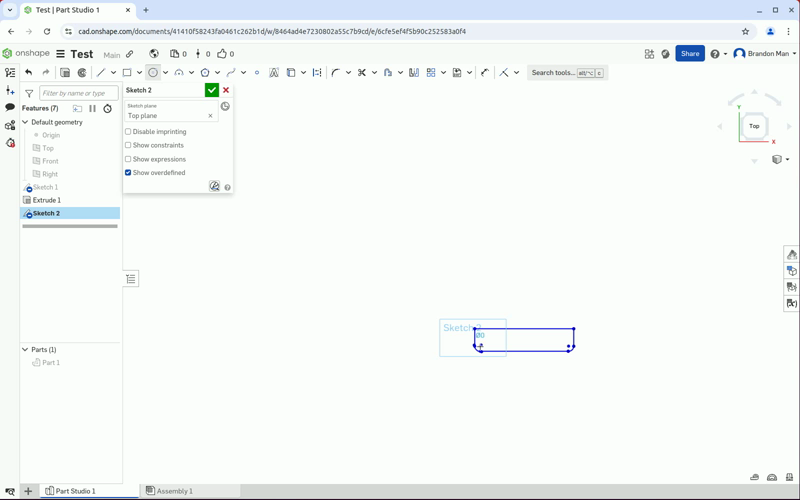
mouse_move(482, 346)
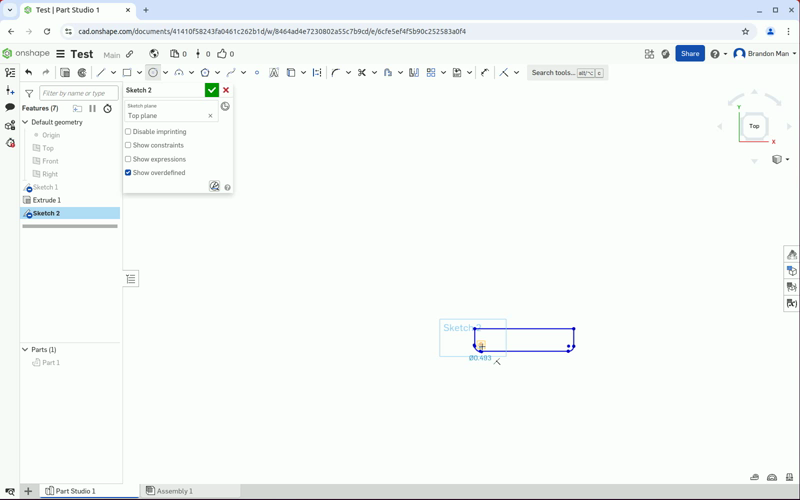
scroll(6)
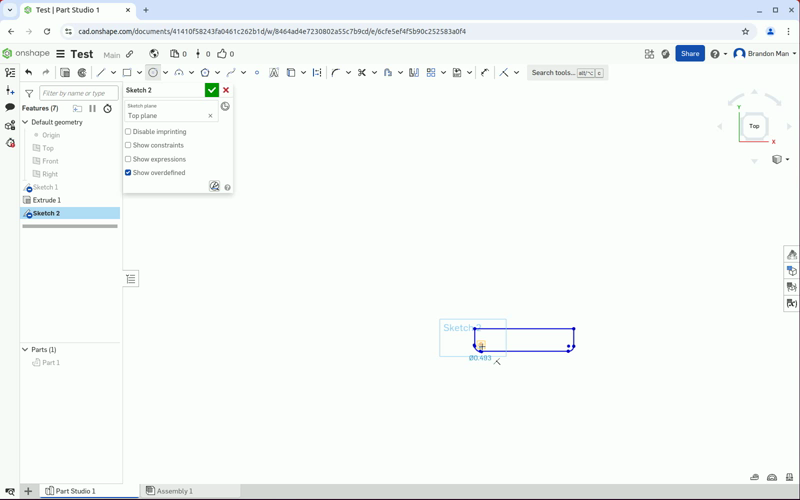
scroll(6)
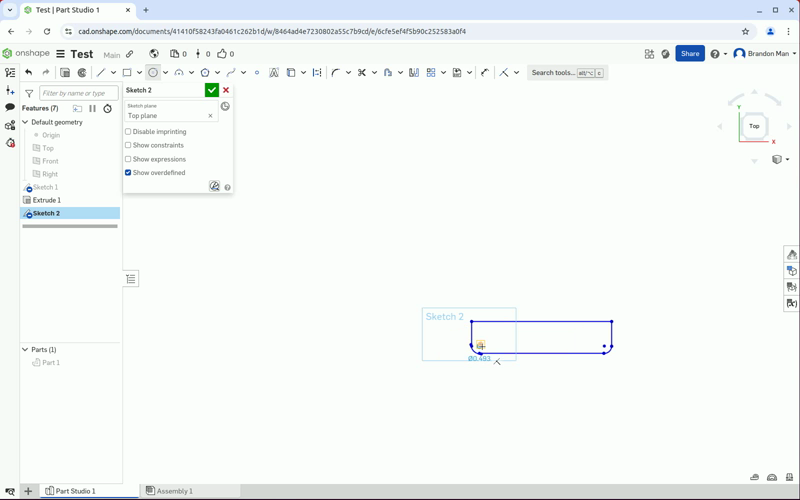
scroll(6)
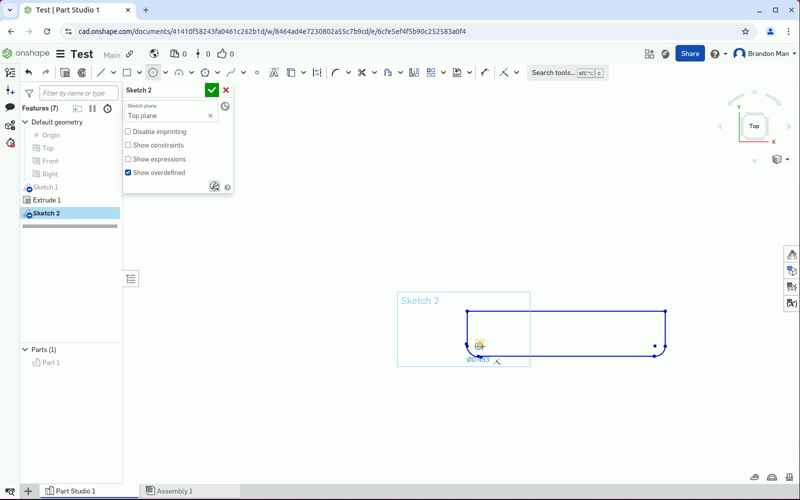
scroll(6)
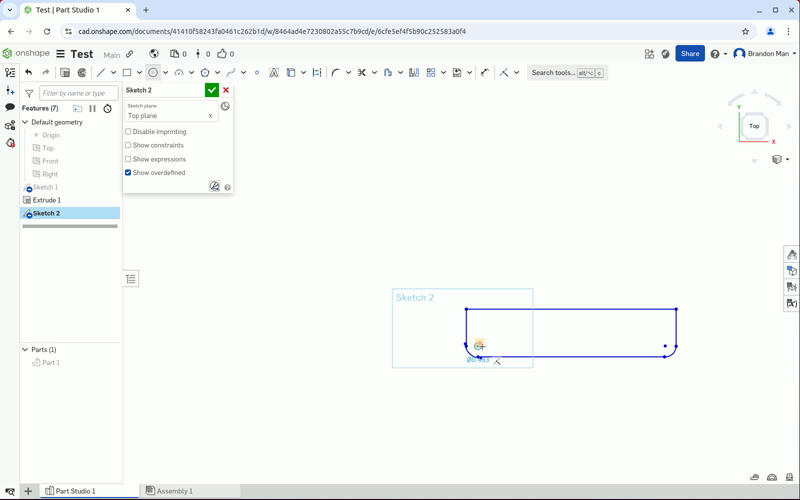
scroll(6)
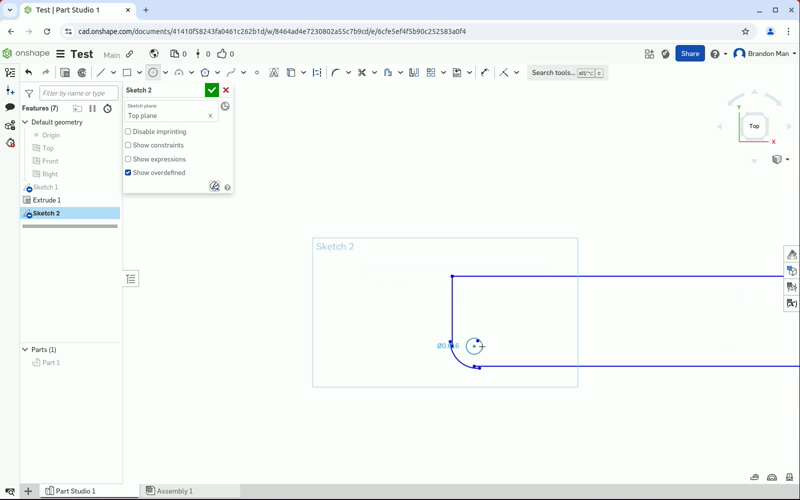
scroll(6)
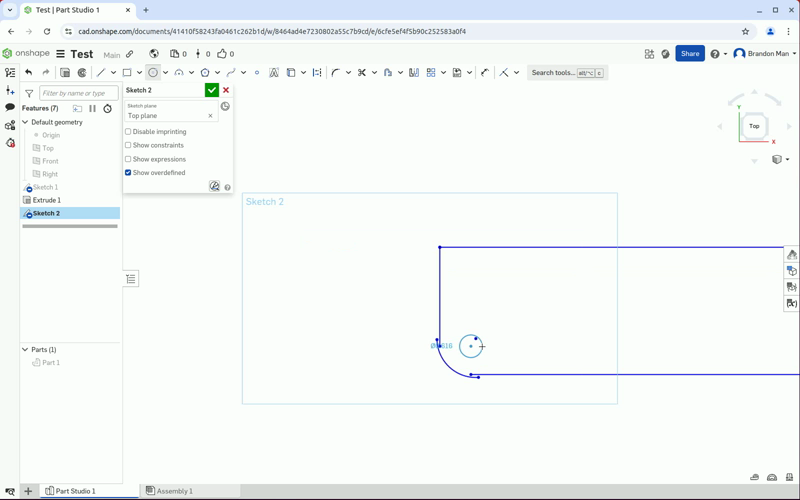
scroll(6)
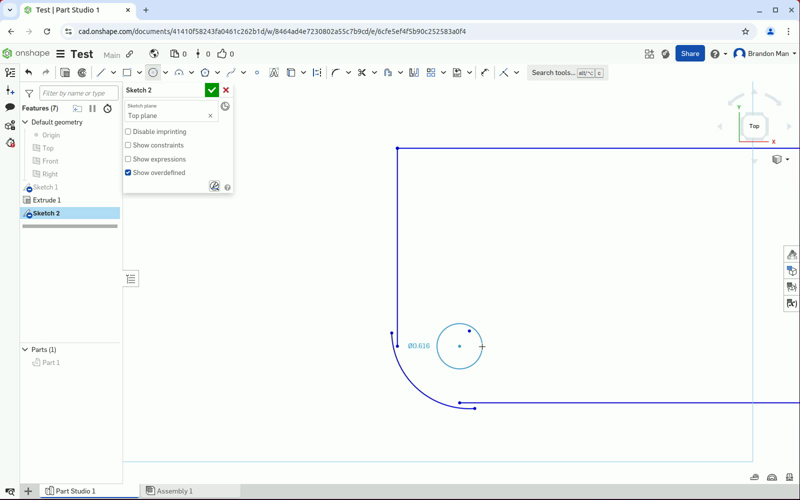
click(482, 346)
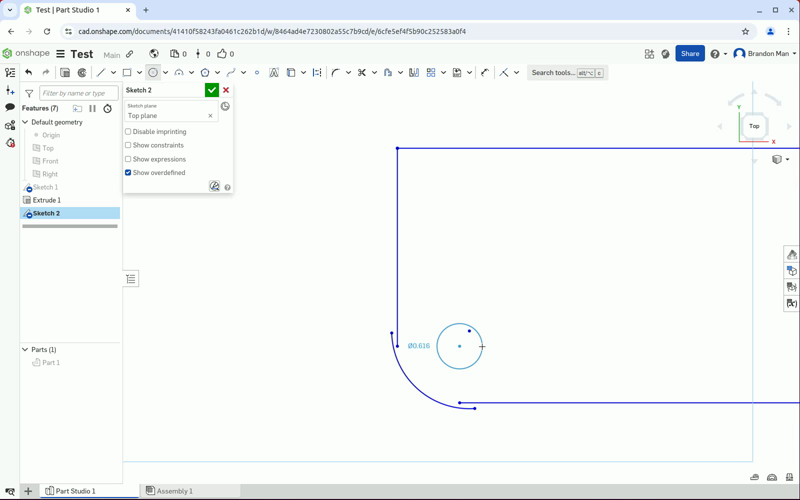
scroll(-6)
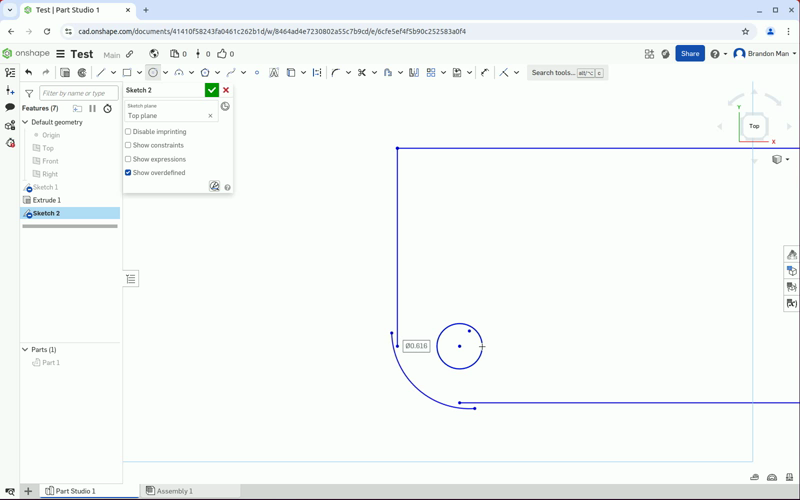
scroll(-6)
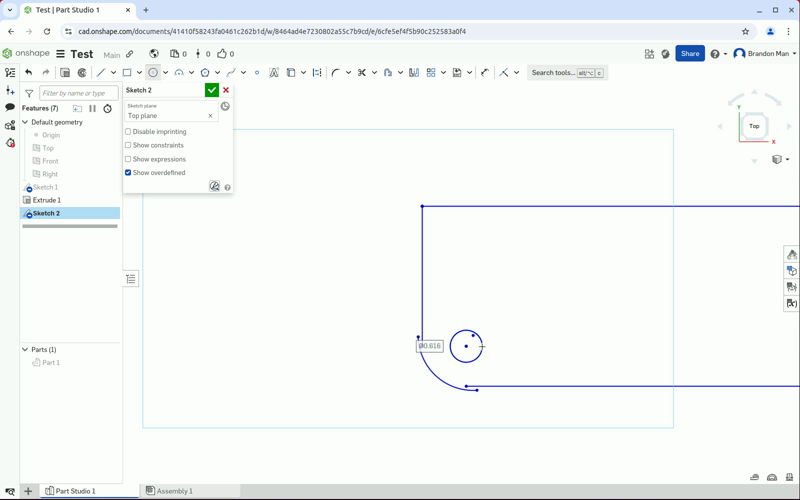
scroll(-6)
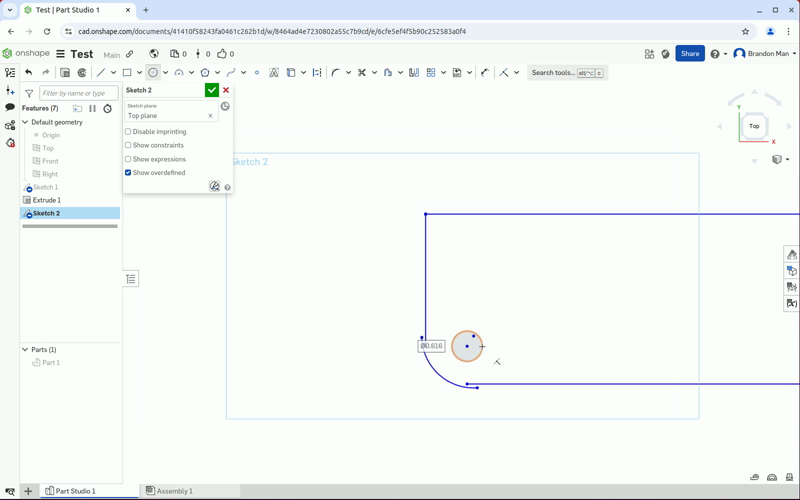
scroll(-6)
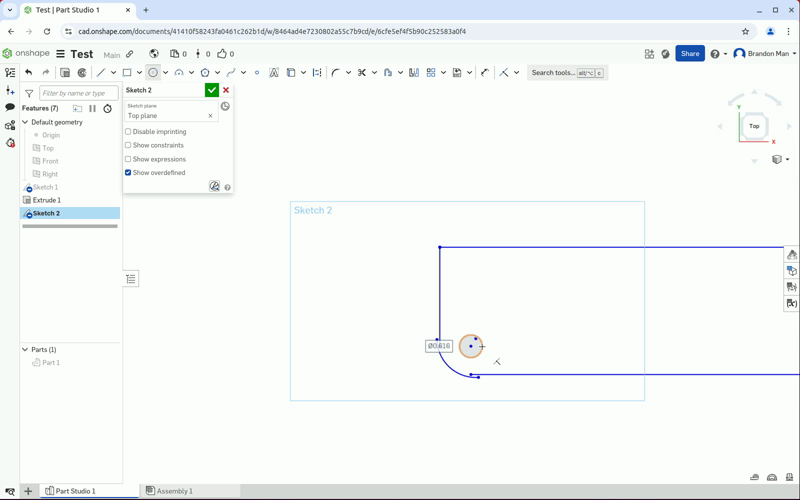
scroll(-6)
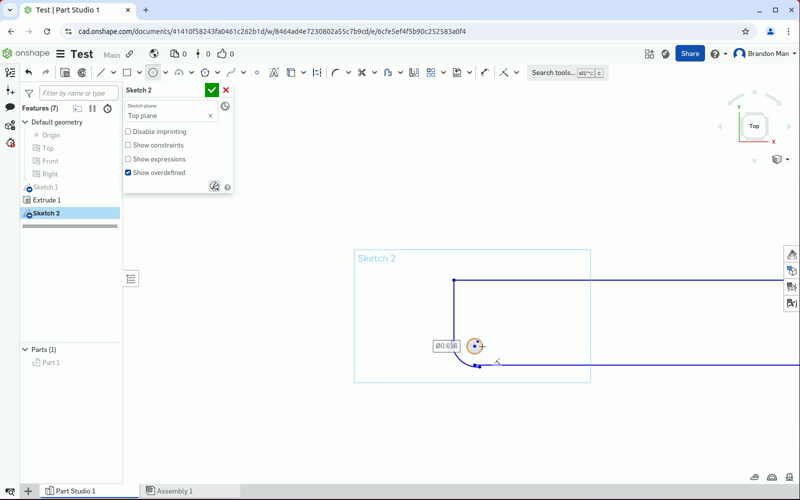
scroll(-6)
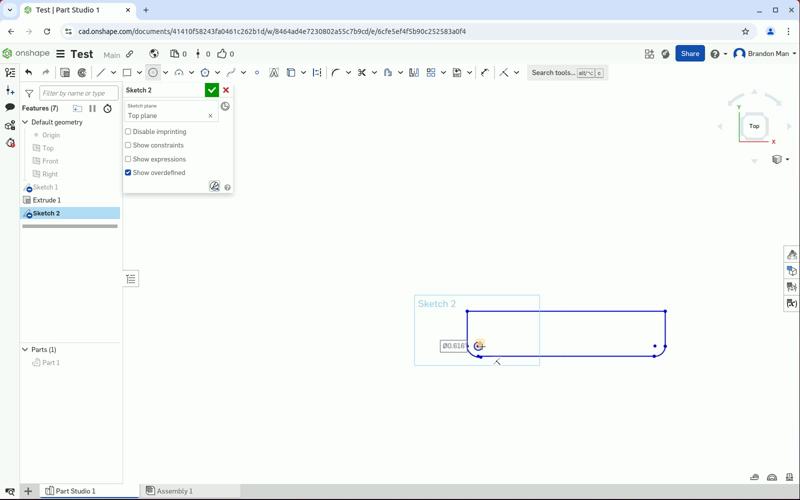
scroll(-6)
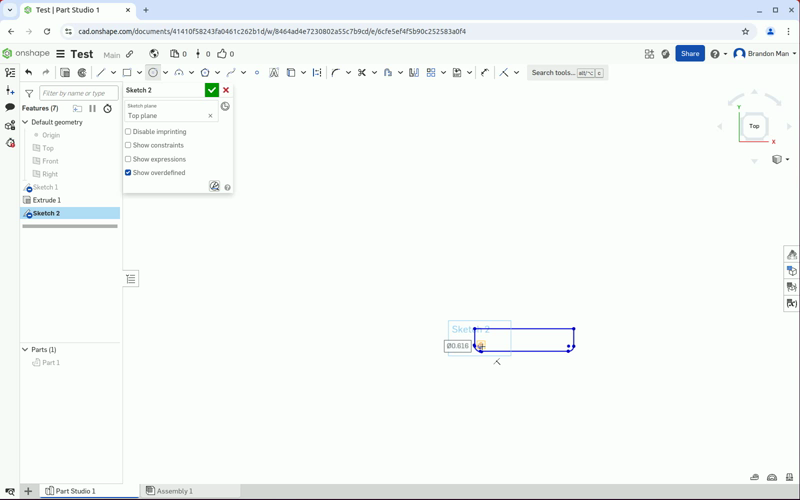
key(esc)
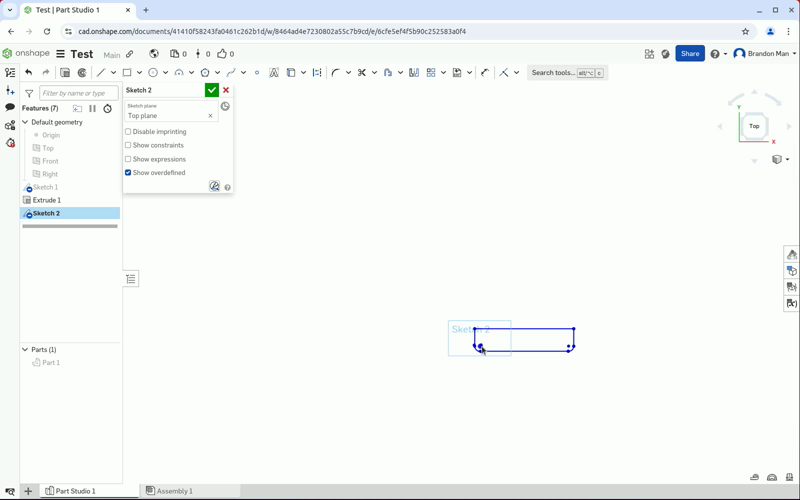
mouse_move(568, 339)
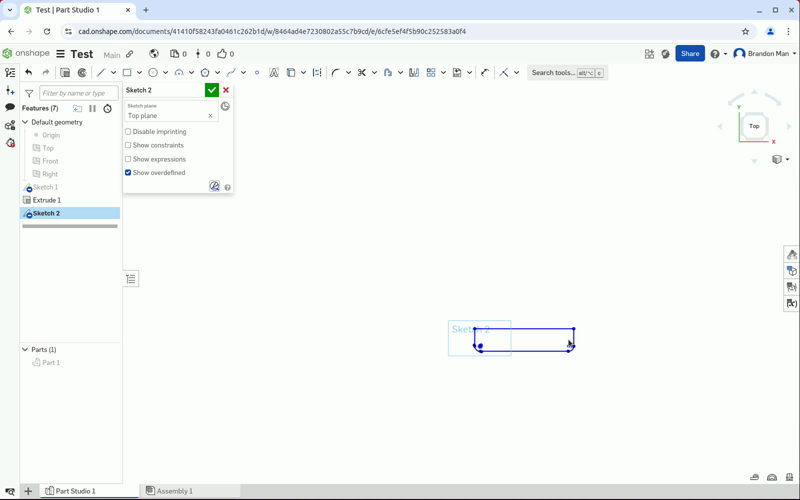
click(568, 339)
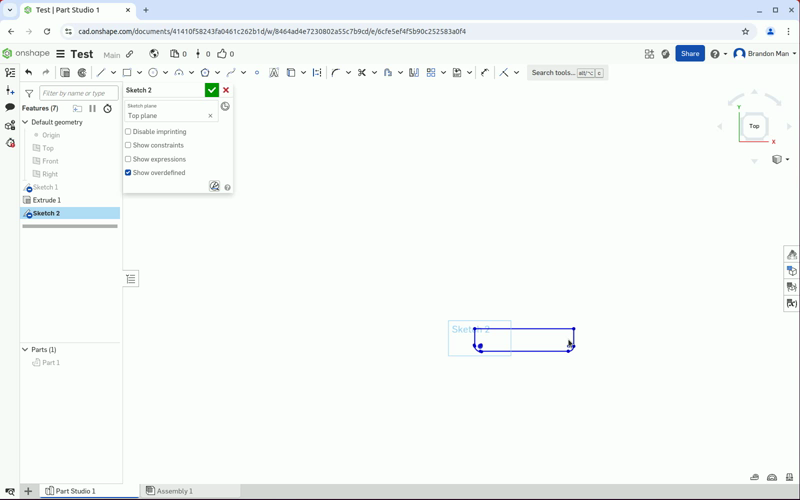
mouse_move(73, 352)
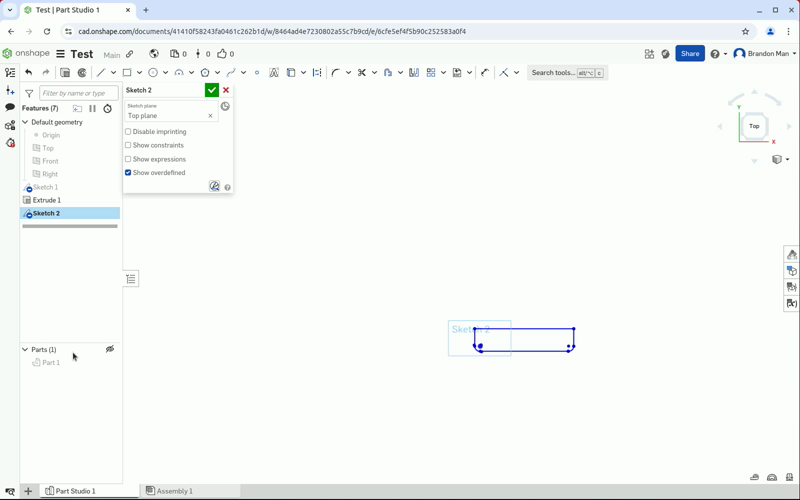
key(shift+y)
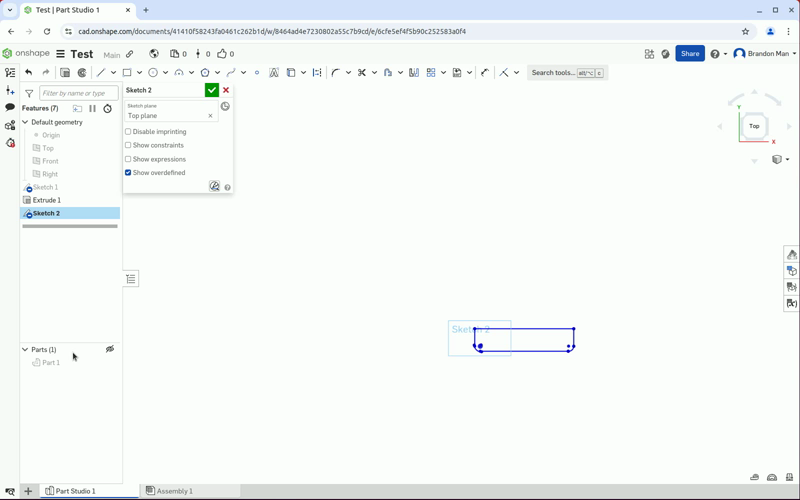
key(shift+e)
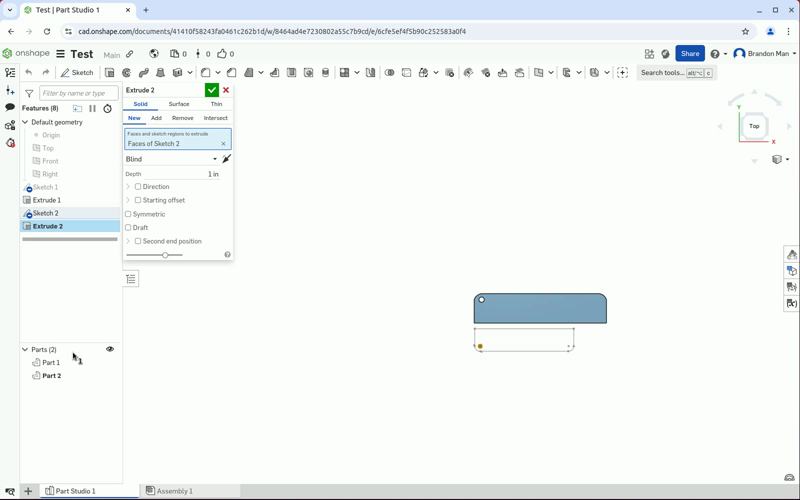
mouse_move(143, 106)
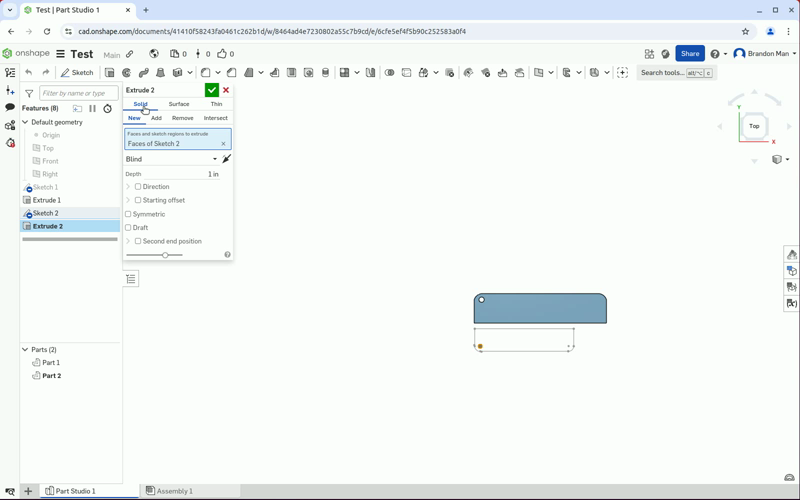
click(143, 106)
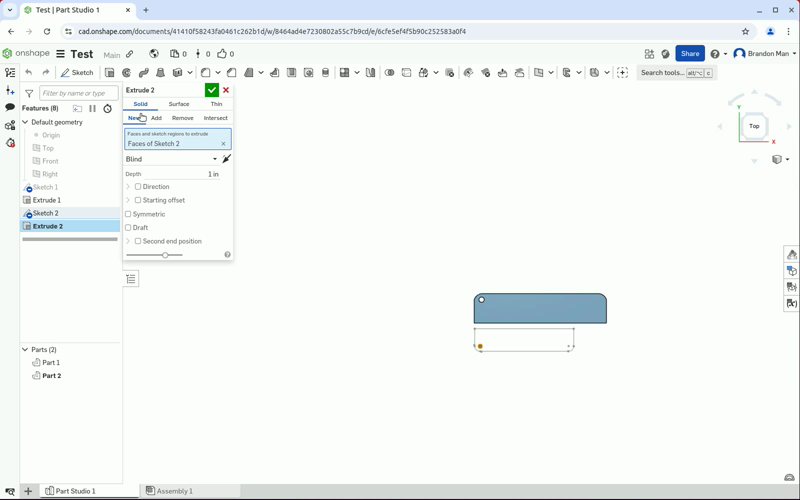
mouse_move(137, 120)
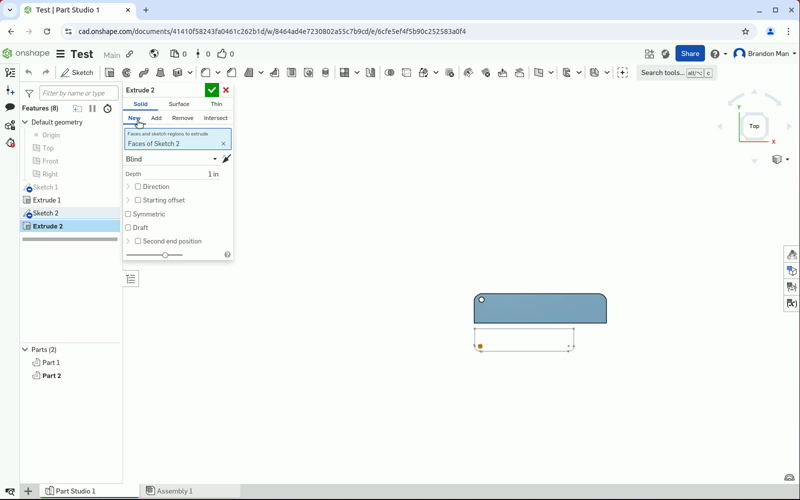
click(137, 120)
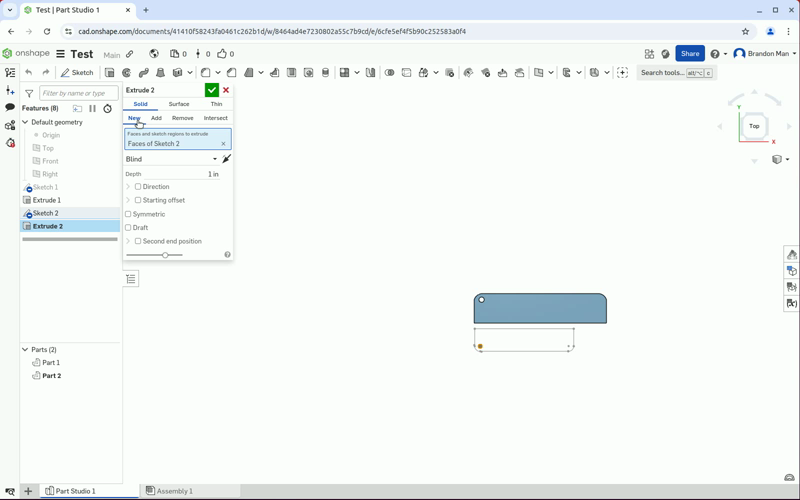
key(tab, 4)
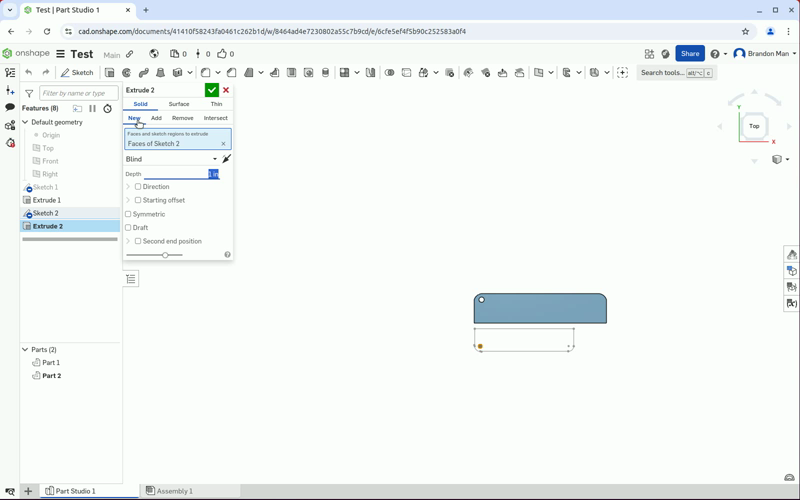
text(0.722)
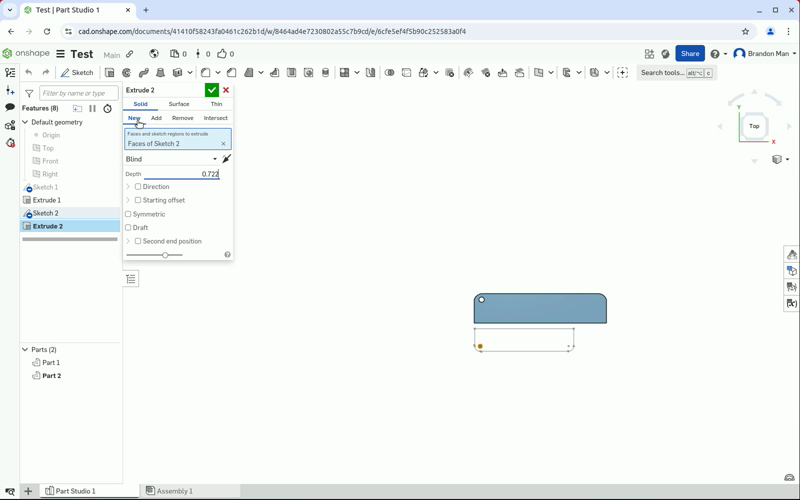
key(enter)
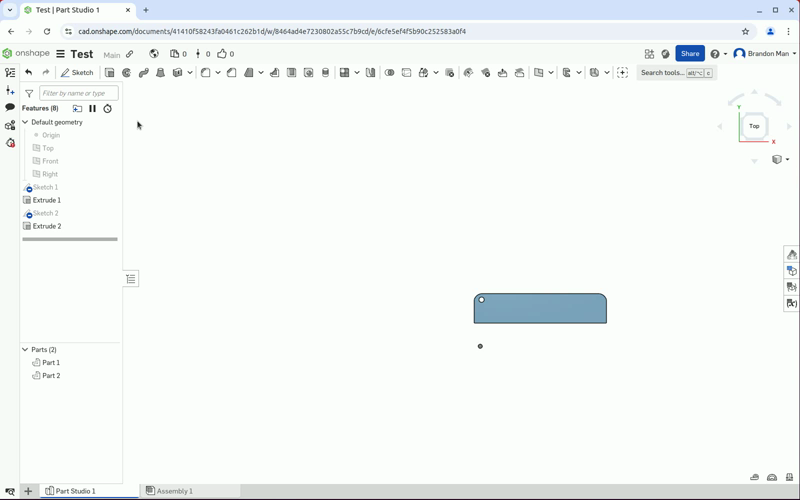
key(shift+h)
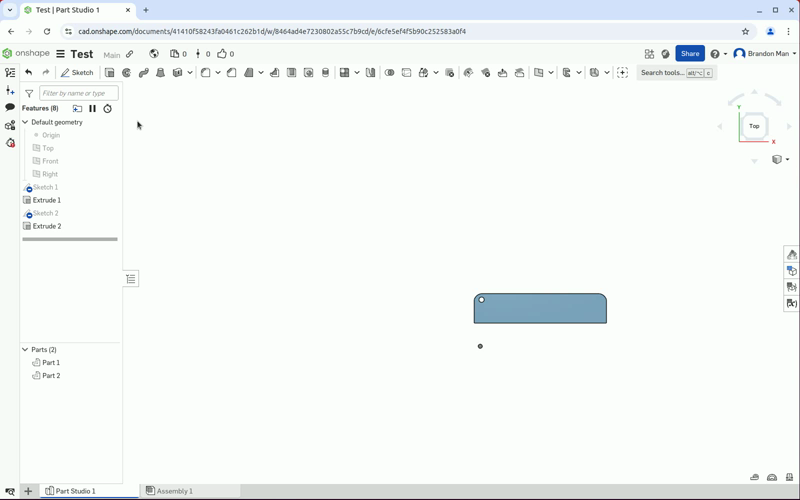
key(shift+h)
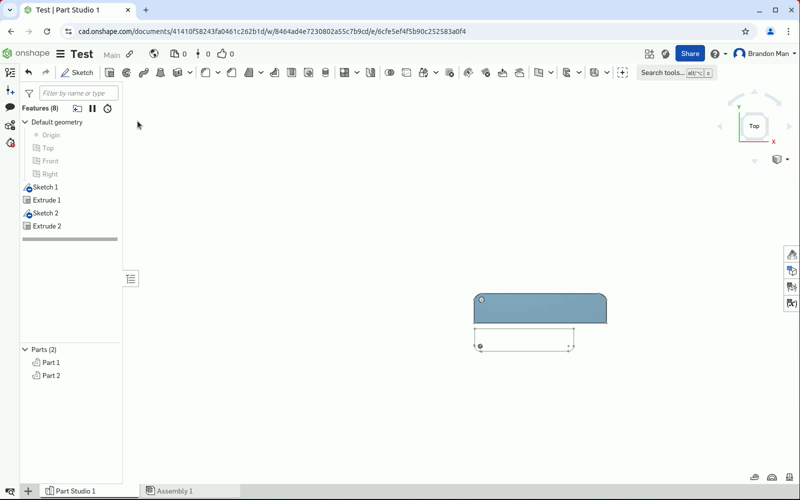
key(shift+7)
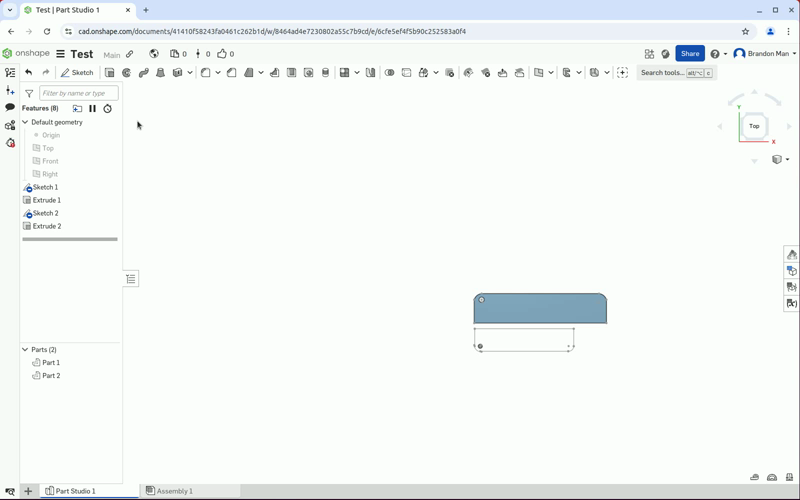
key(up, 3)
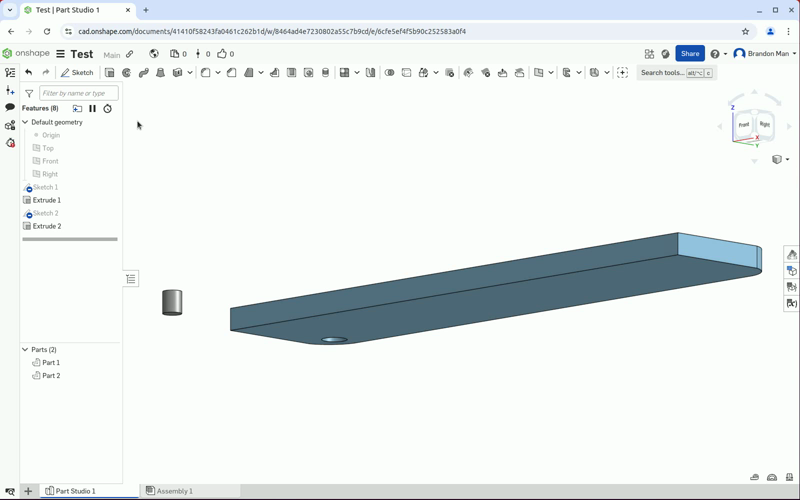
key(left, 3)
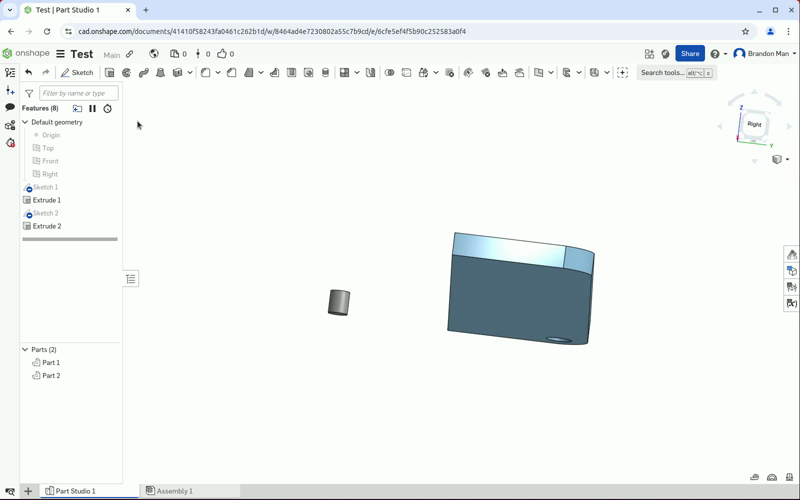
key(right, 3)
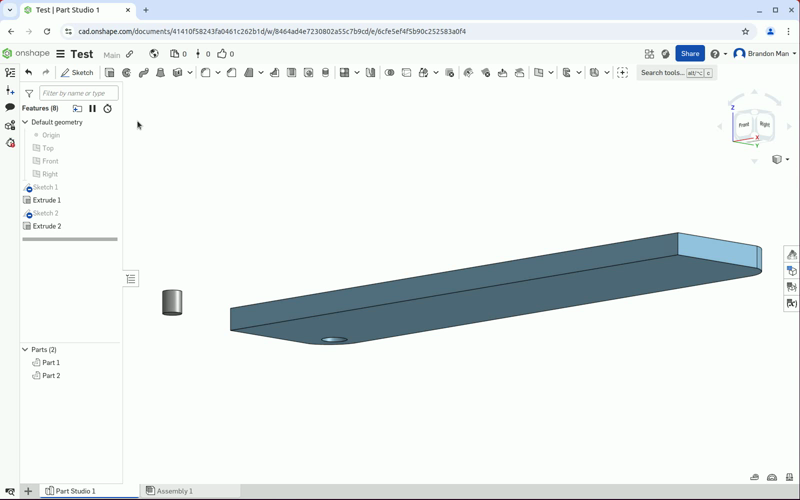
key(down, 3)
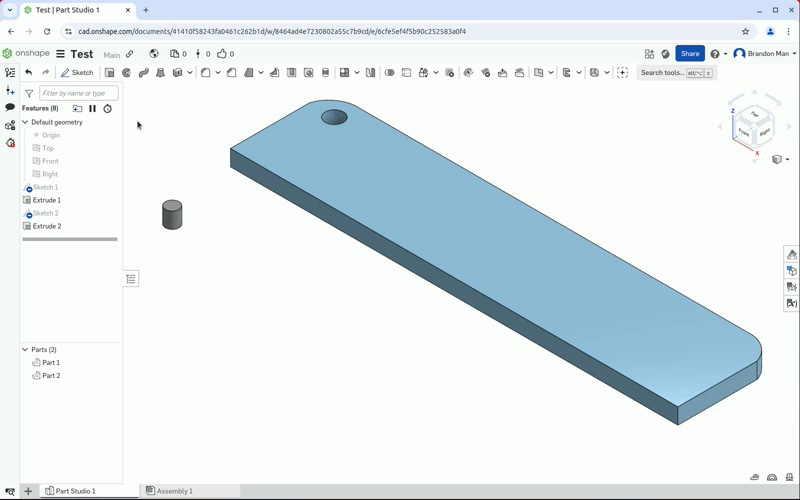
mouse_move(73, 189)
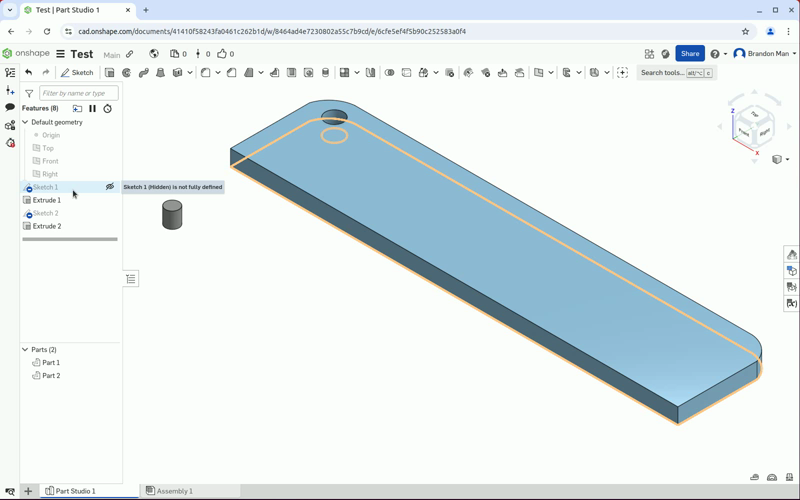
click(73, 189)